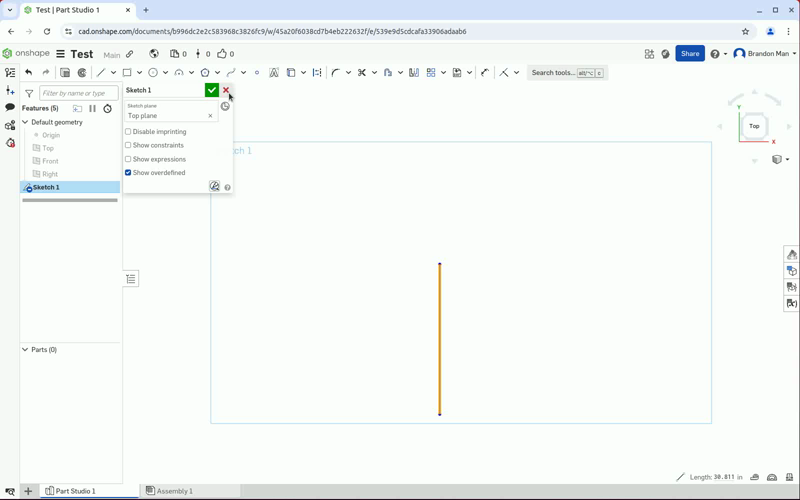
key(shift+h)
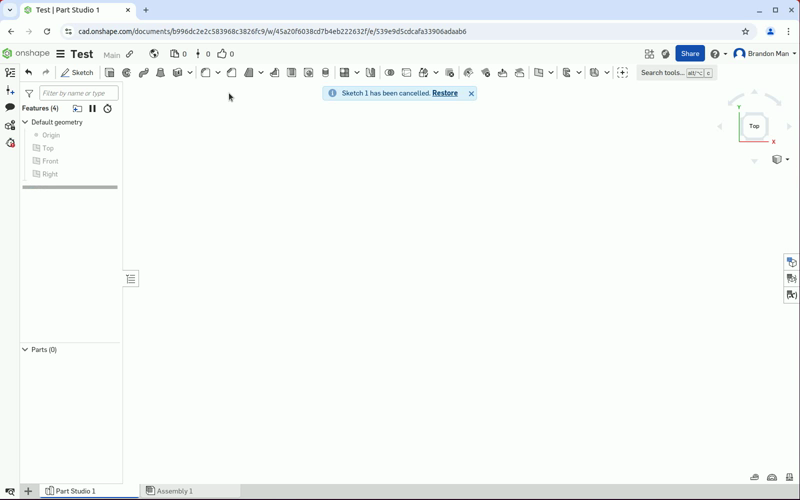
mouse_move(73, 352)
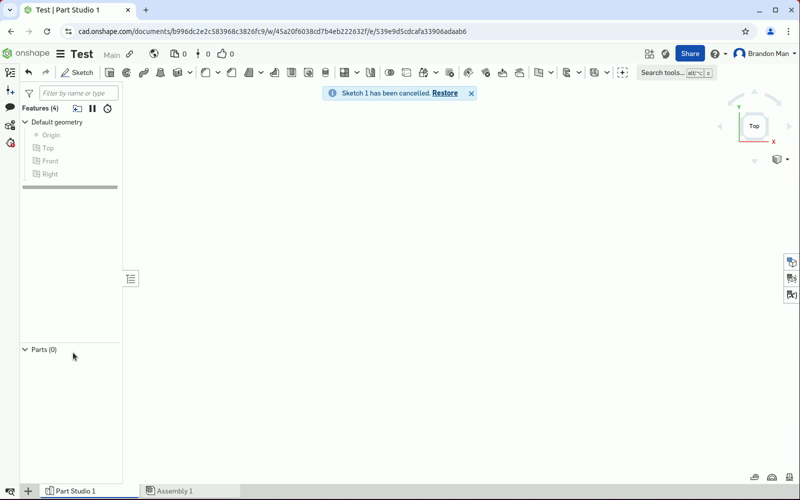
key(y)
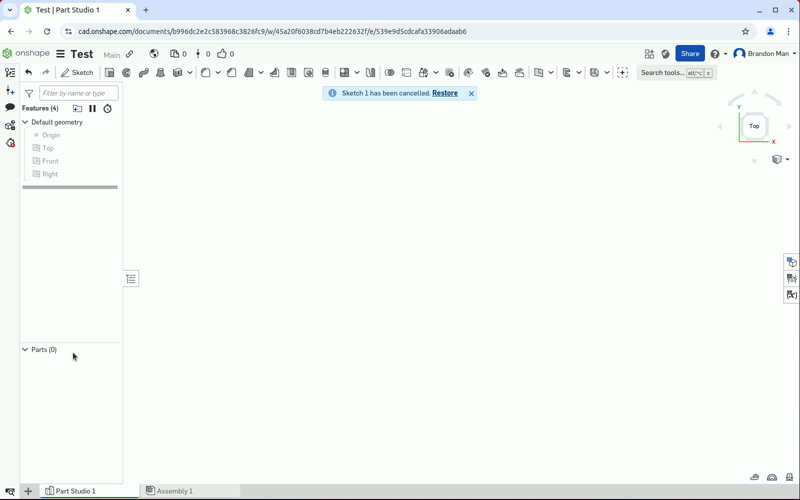
key(shift+p)
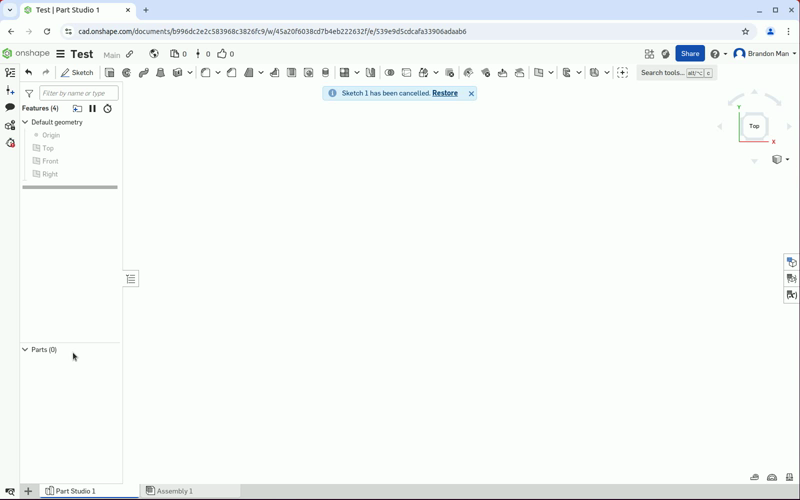
key(space)
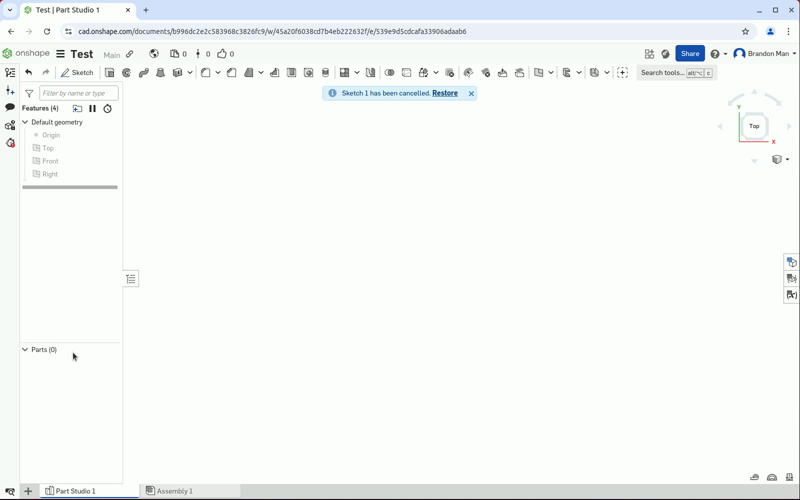
key_down(shift)
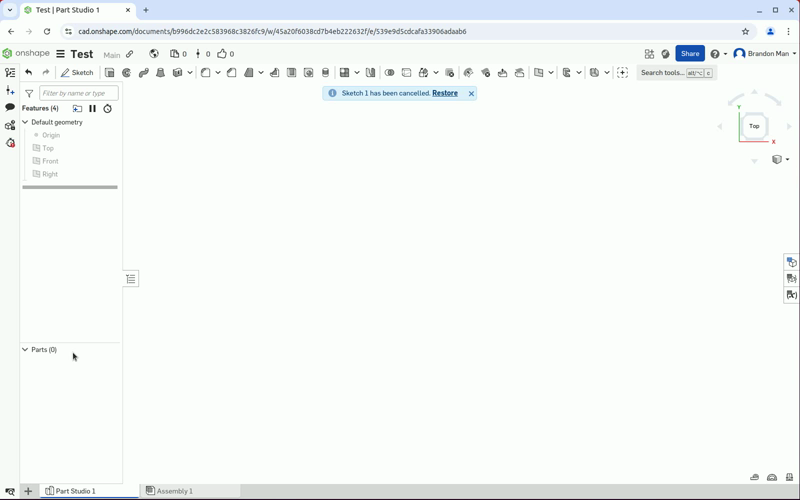
key(up)
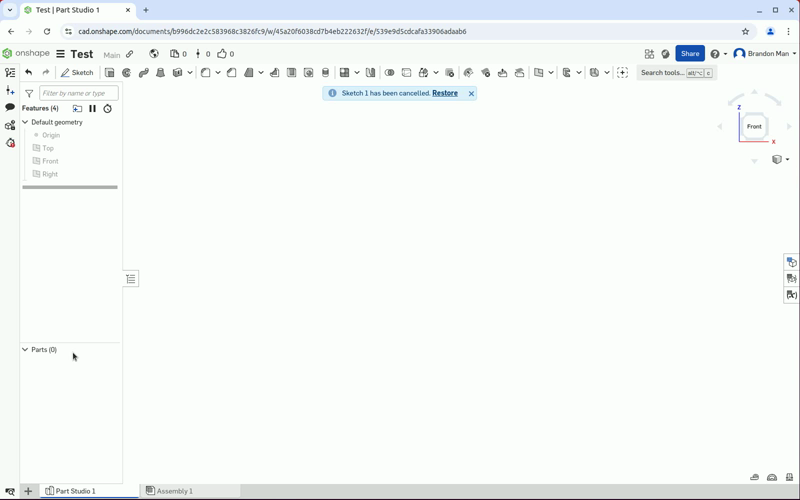
key_up(shift)
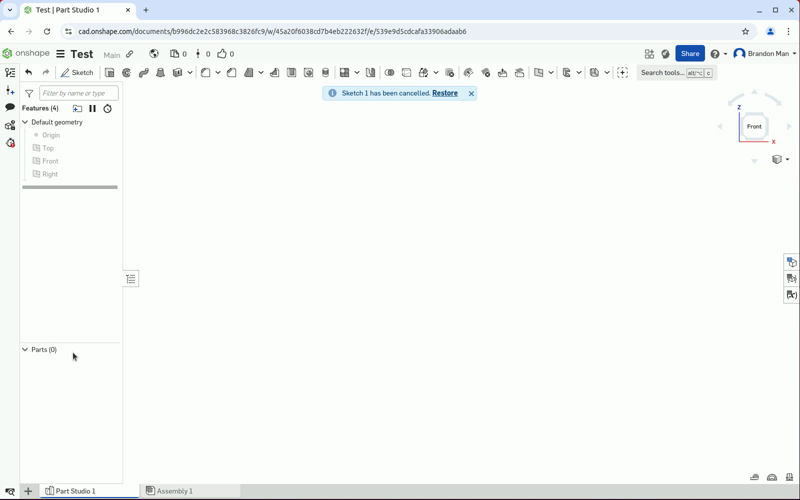
mouse_move(73, 352)
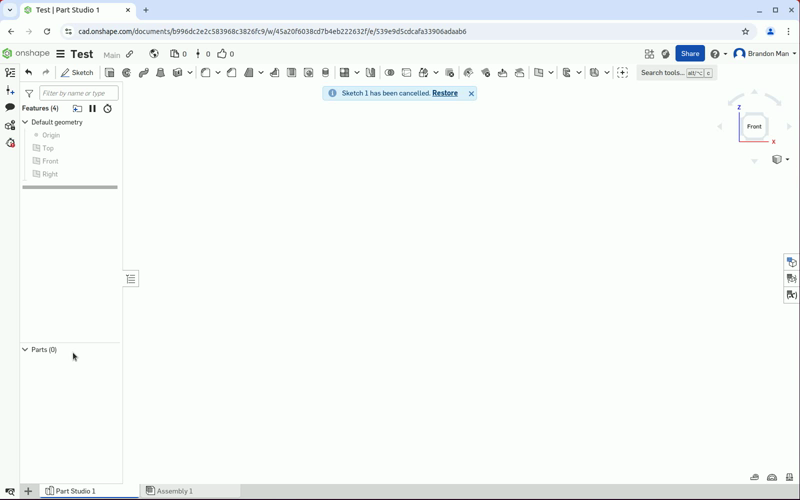
key(shift+y)
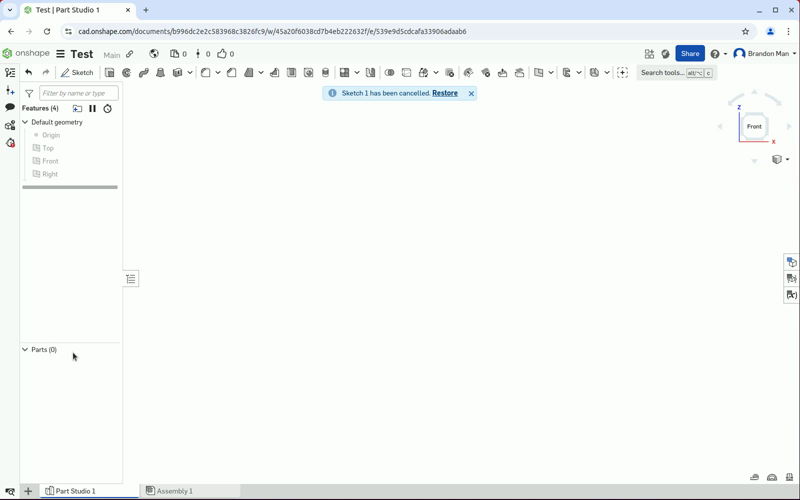
key(shift+s)
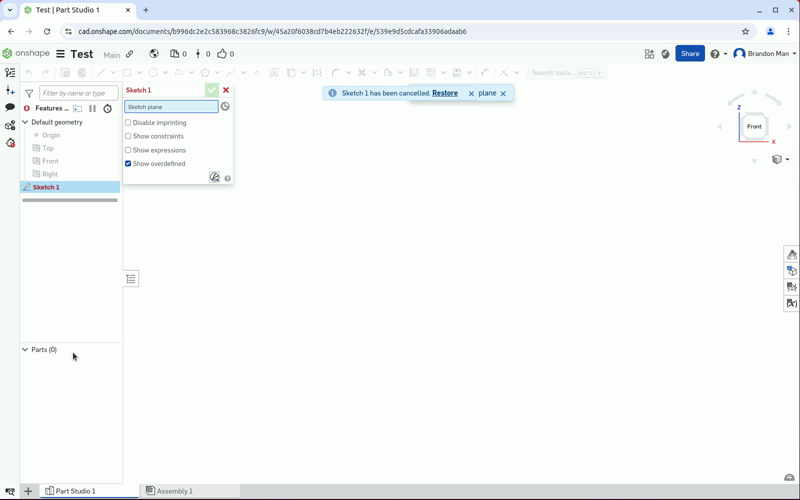
mouse_move(73, 163)
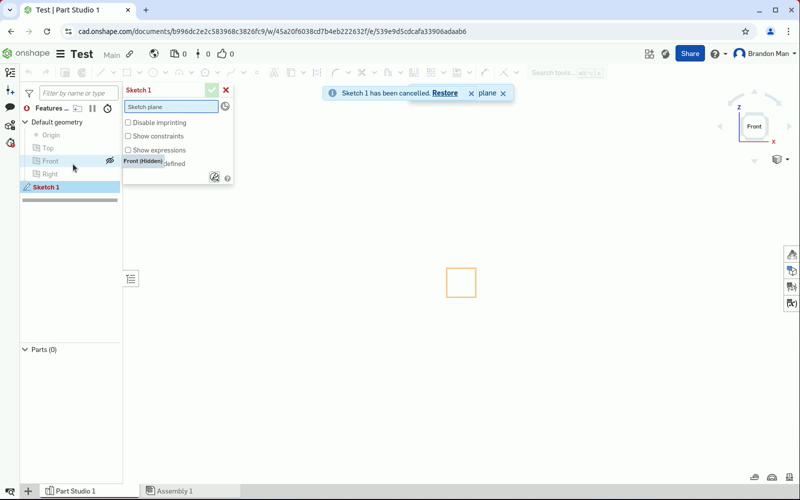
click(73, 163)
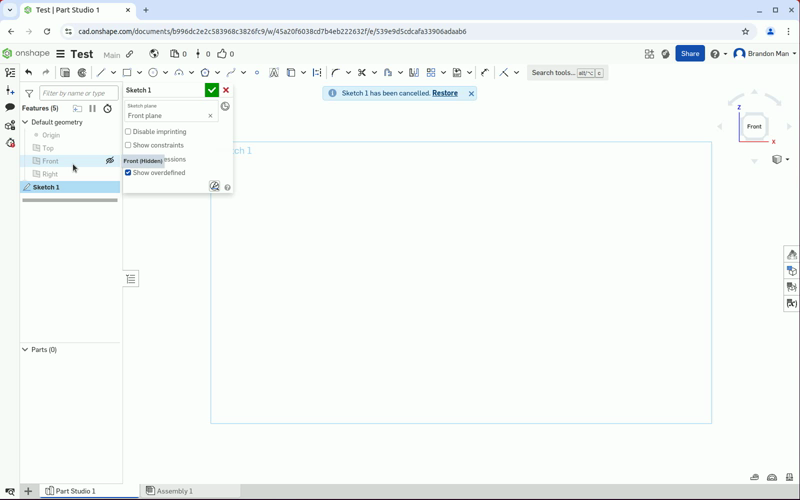
mouse_move(73, 352)
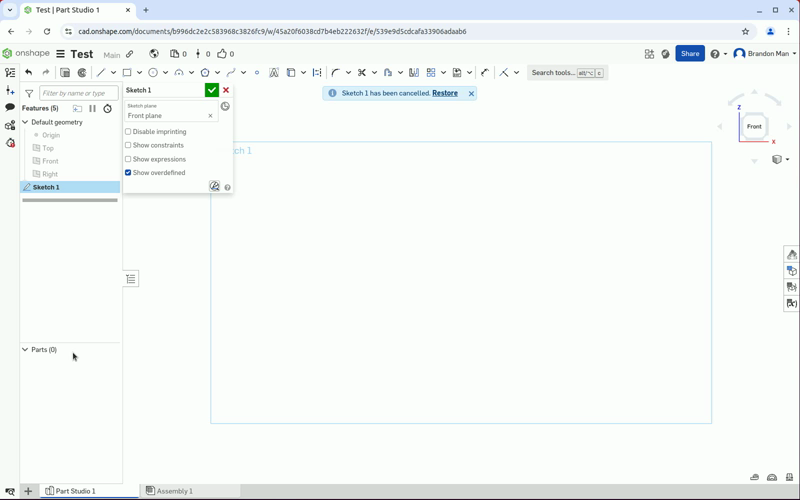
key(y)
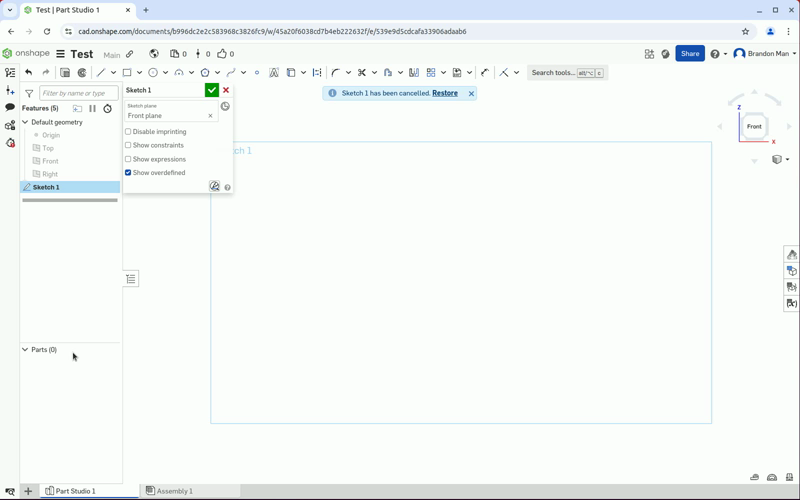
key(c)
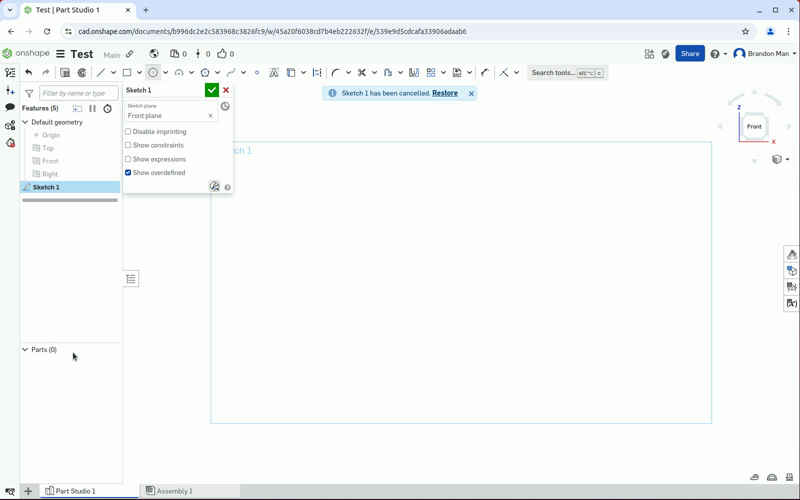
key_down(shift)
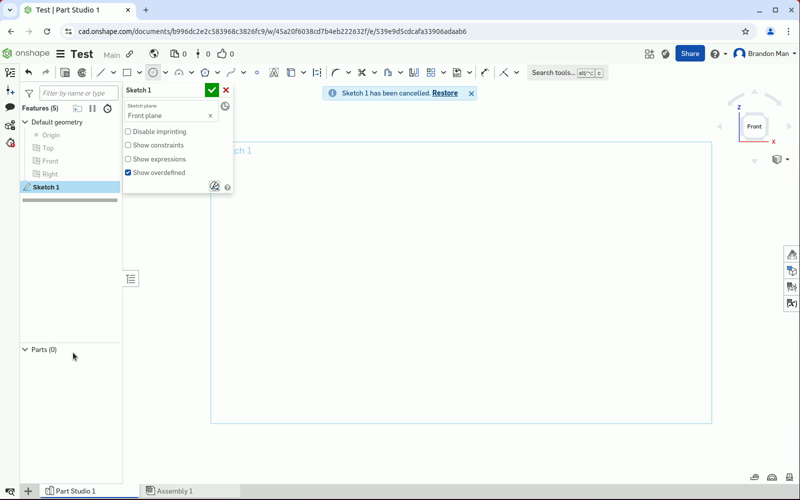
mouse_move(461, 282)
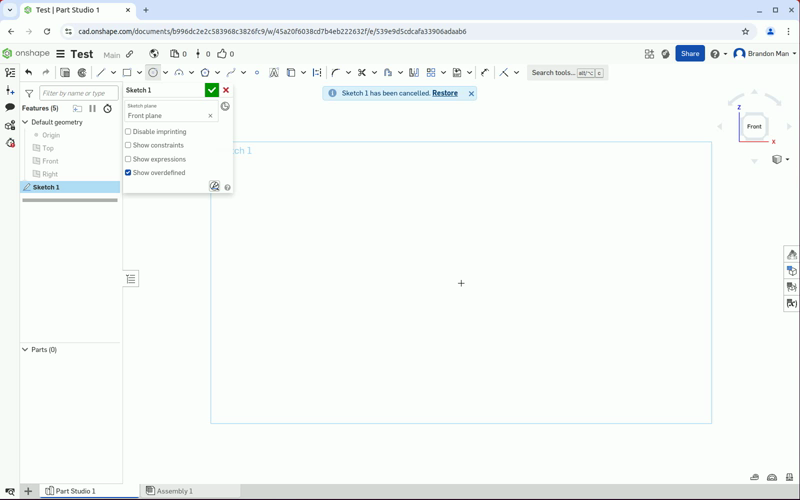
click(461, 282)
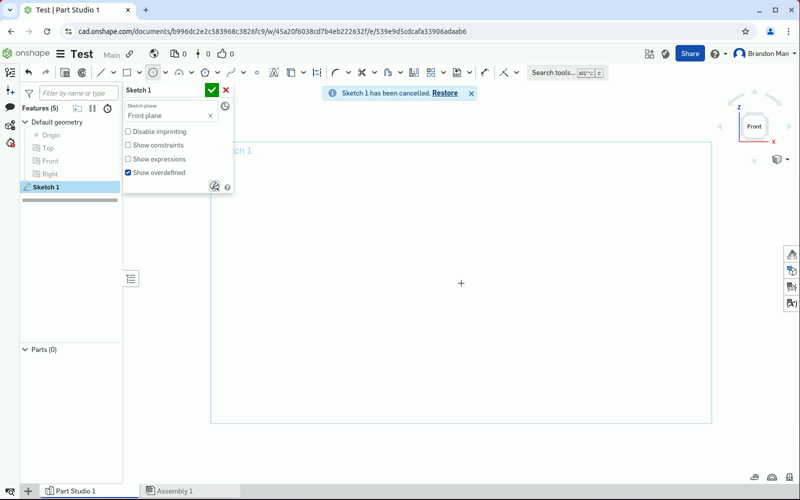
key_up(shift)
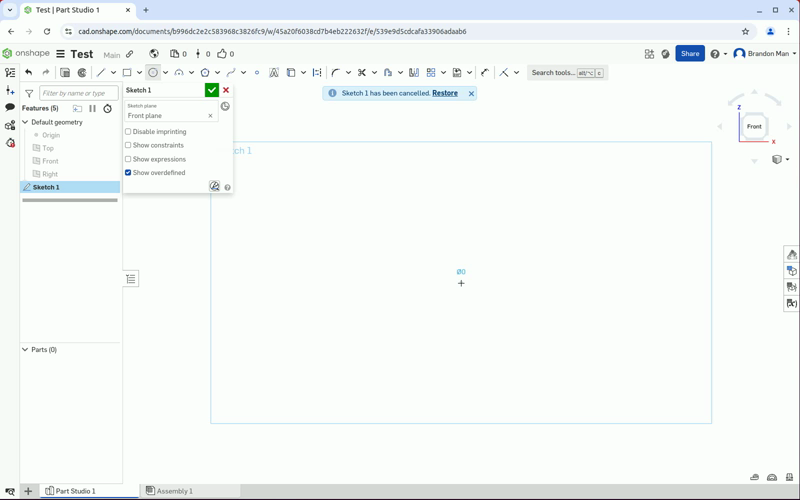
mouse_move(574, 282)
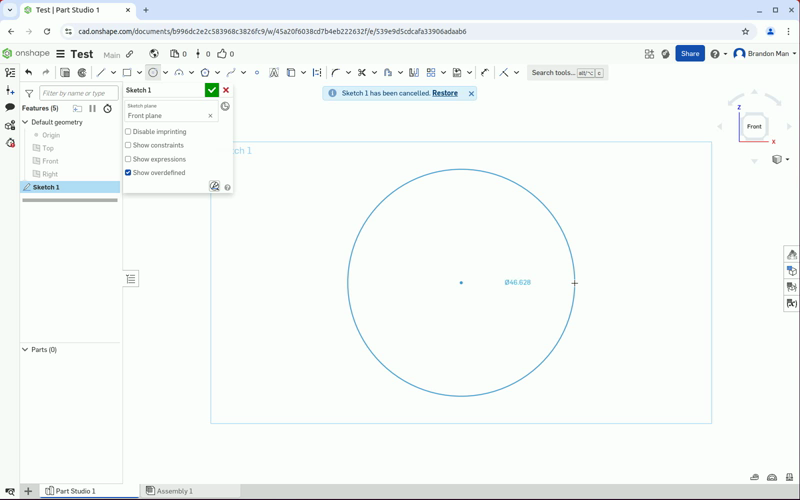
click(574, 282)
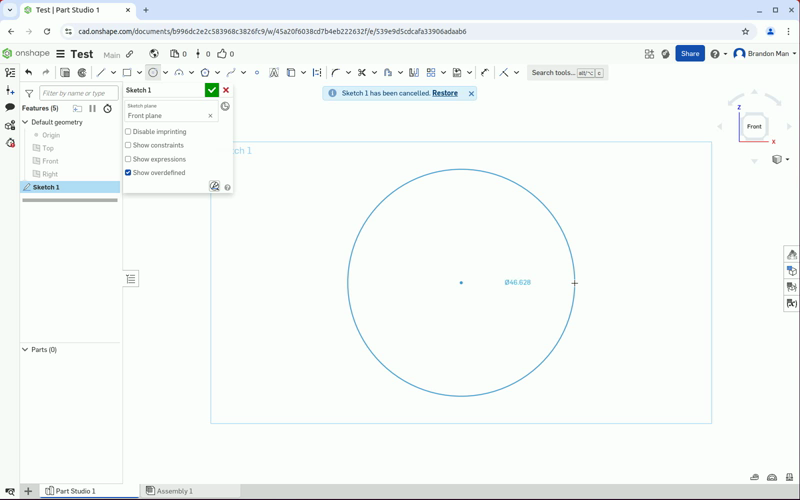
key(esc)
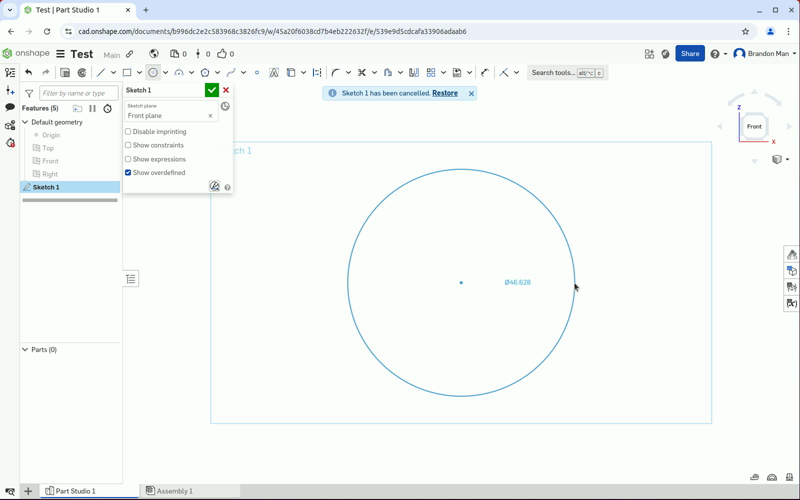
mouse_move(424, 236)
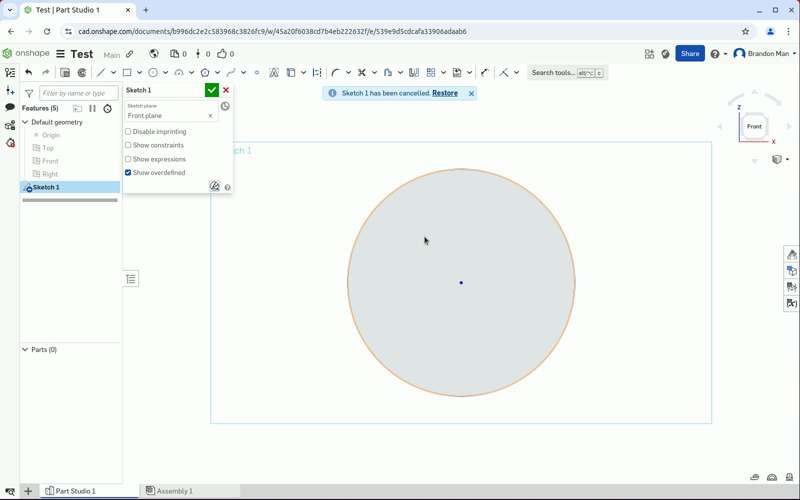
click(424, 236)
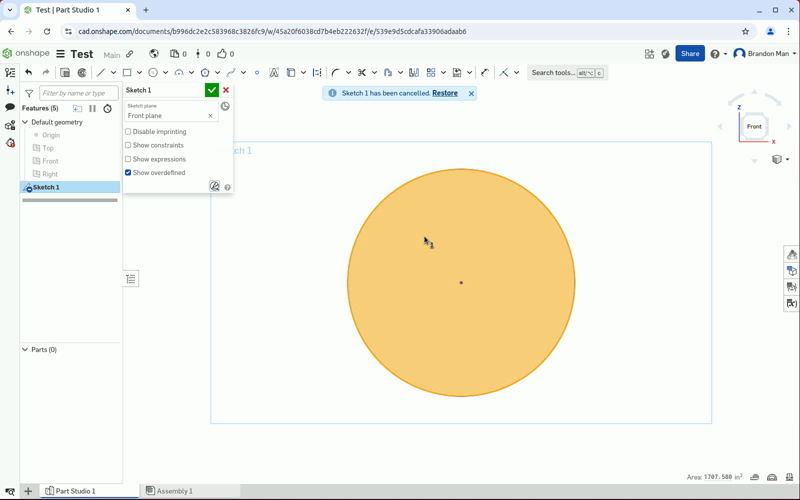
mouse_move(73, 352)
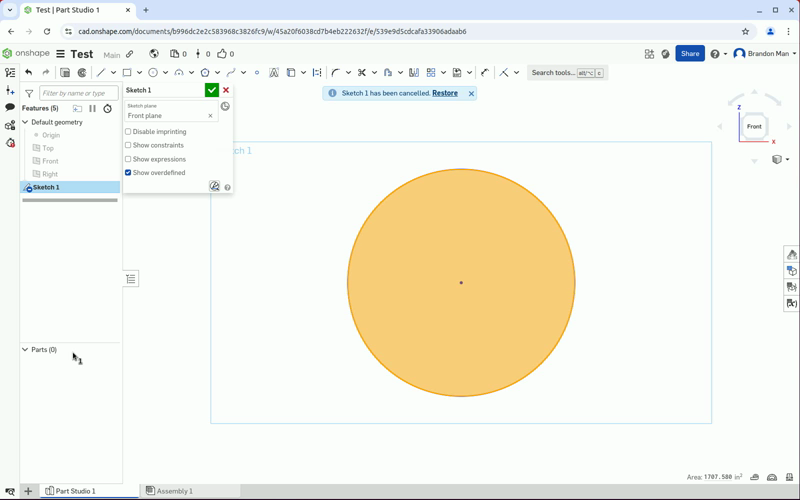
key(shift+y)
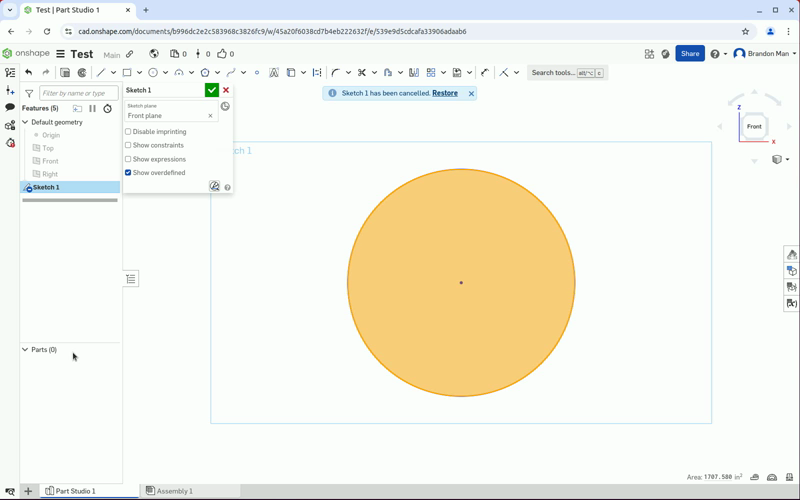
key(shift+e)
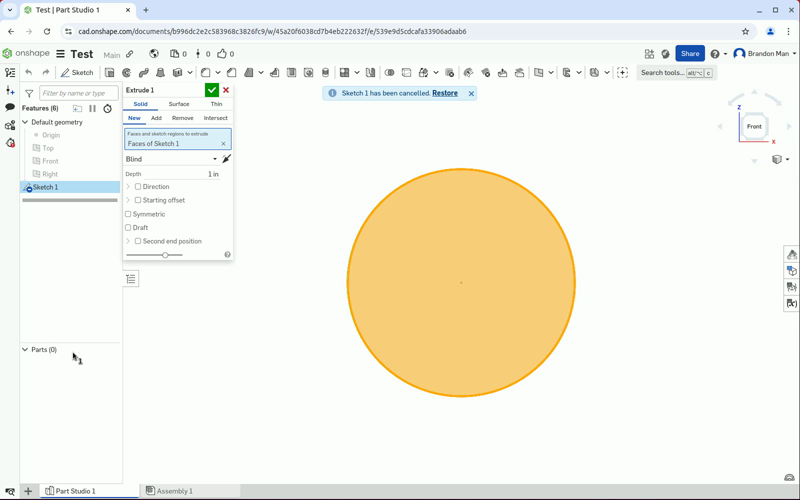
mouse_move(143, 106)
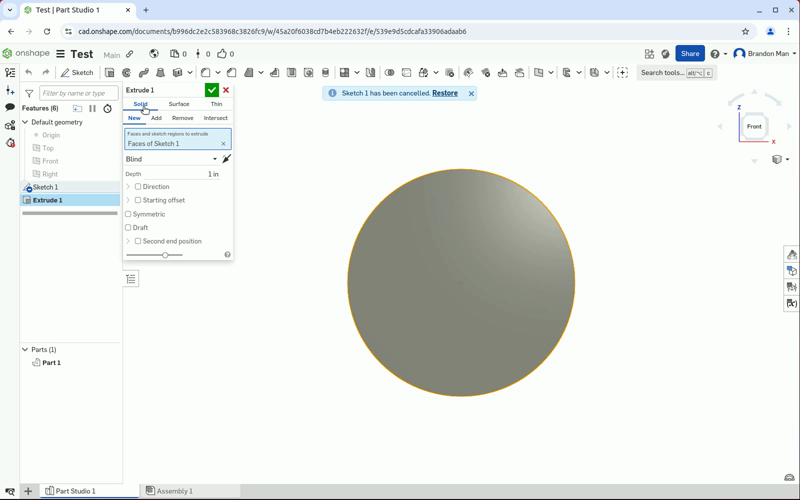
click(143, 106)
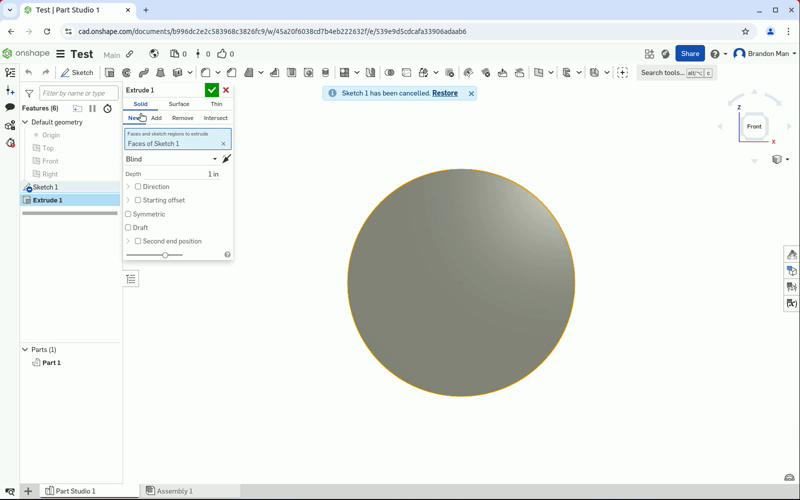
mouse_move(137, 120)
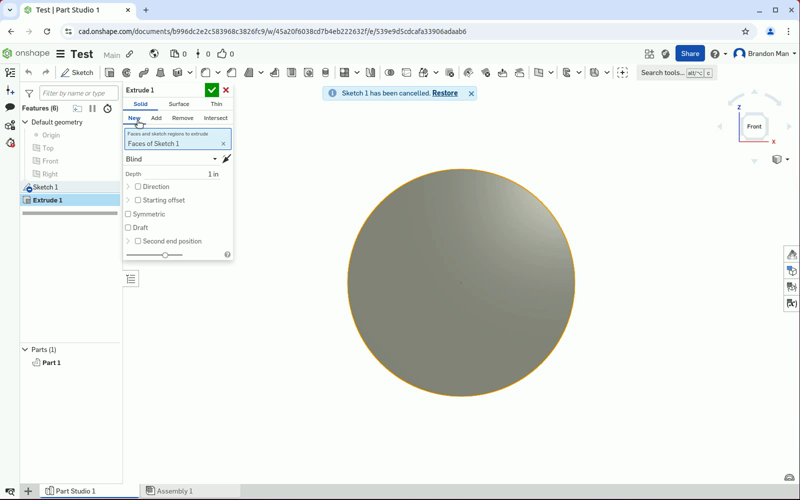
click(137, 120)
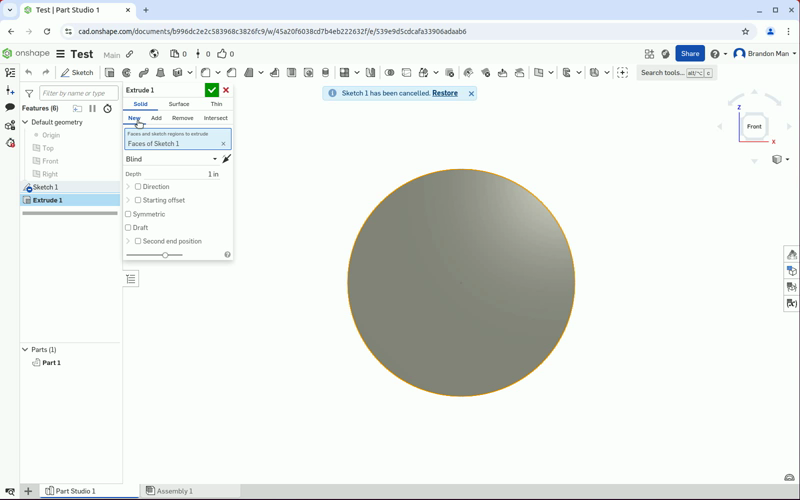
key(tab, 4)
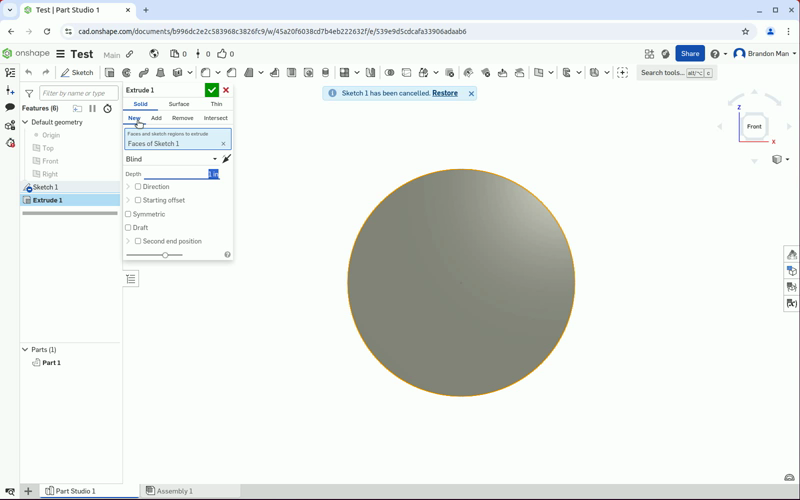
text(10.832)
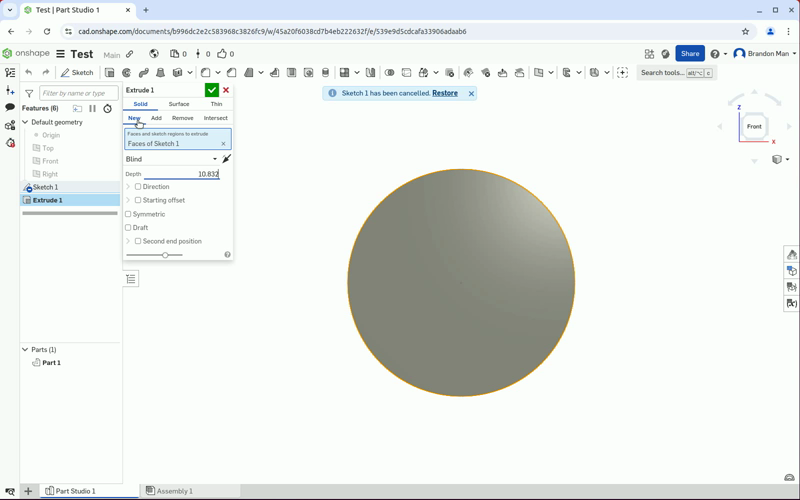
key(enter)
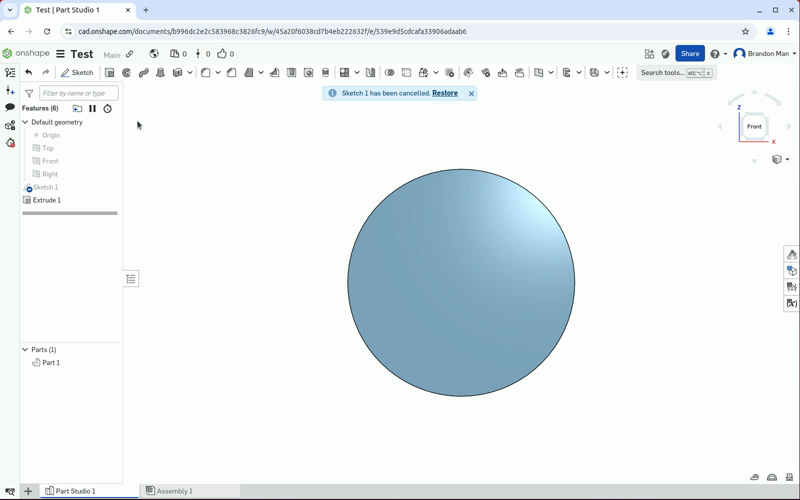
key(shift+h)
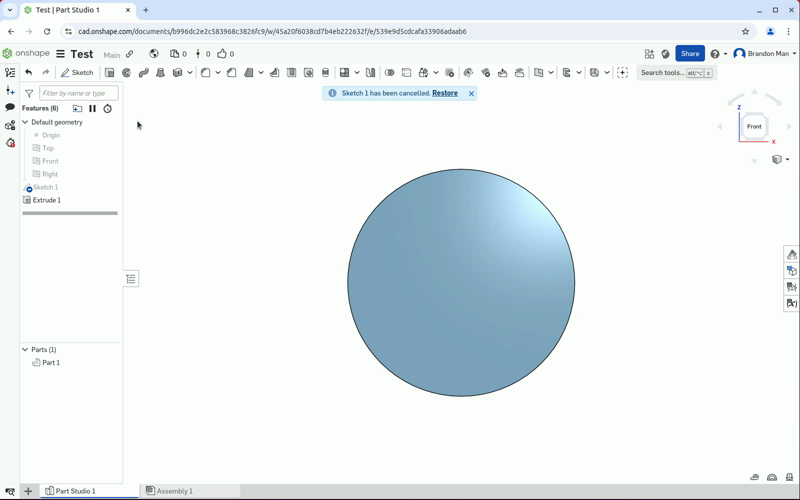
key(shift+h)
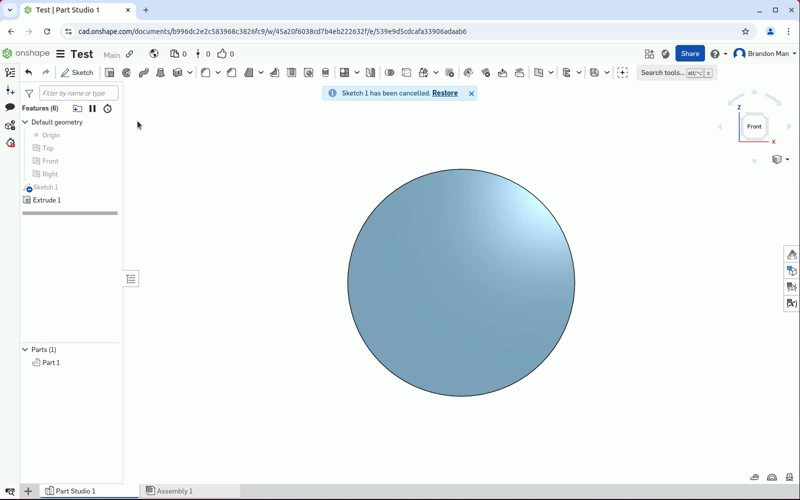
mouse_move(73, 189)
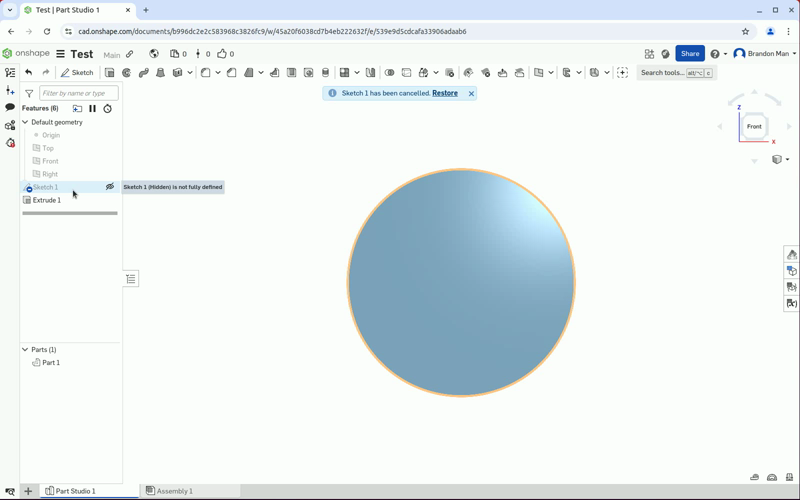
click(73, 189)
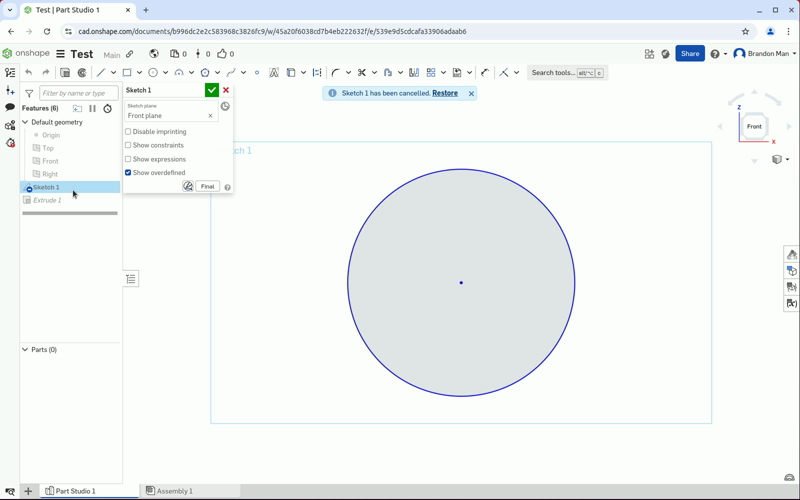
mouse_move(229, 92)
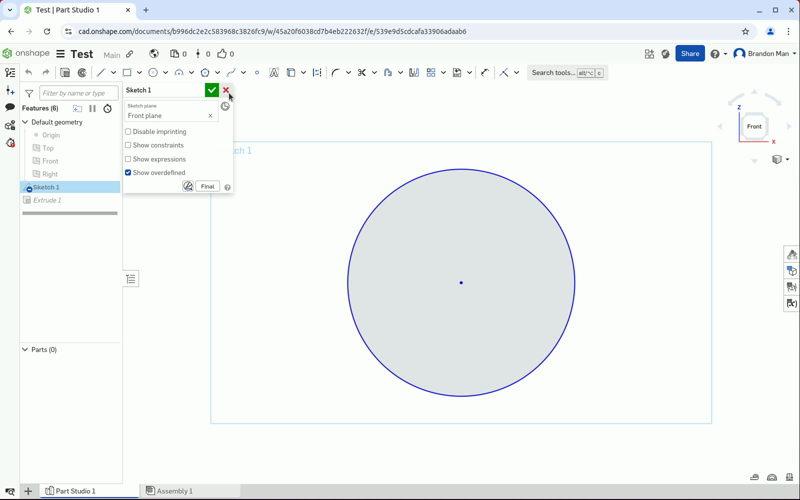
click(229, 92)
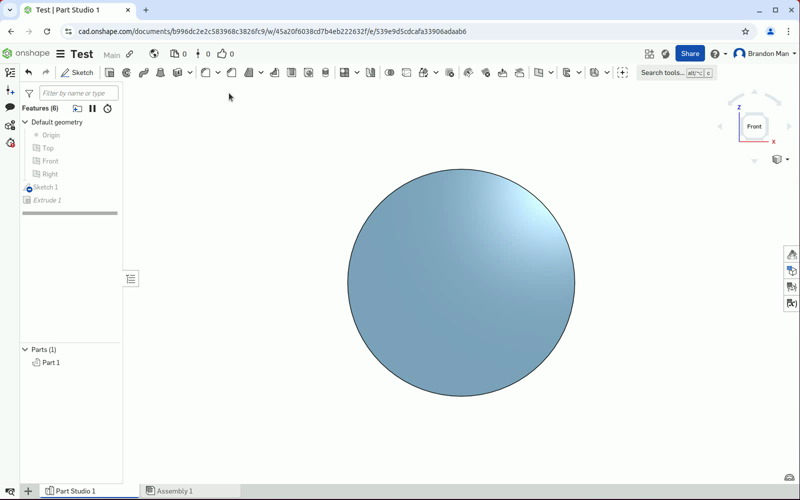
mouse_move(541, 75)
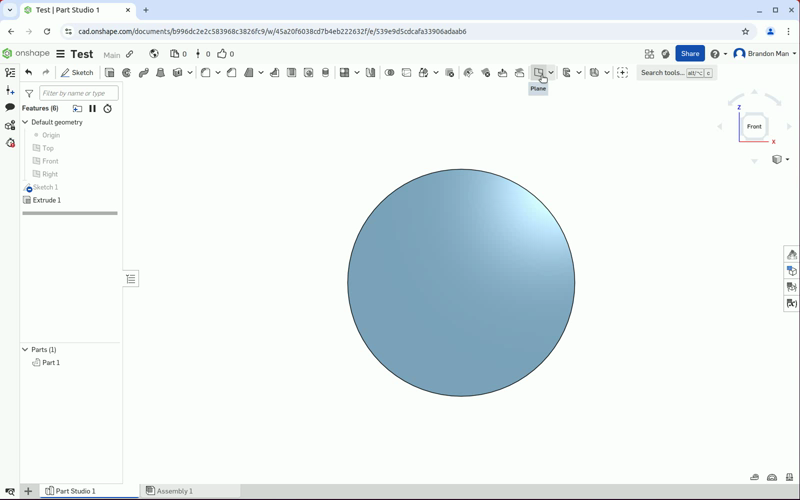
click(541, 75)
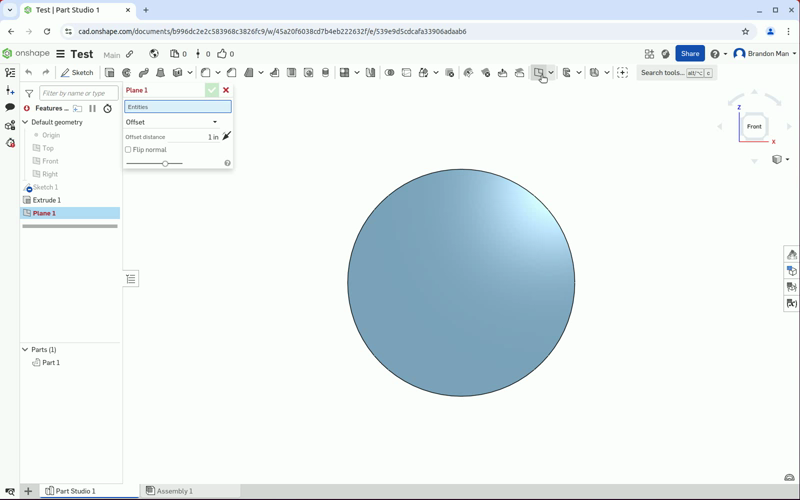
mouse_move(73, 163)
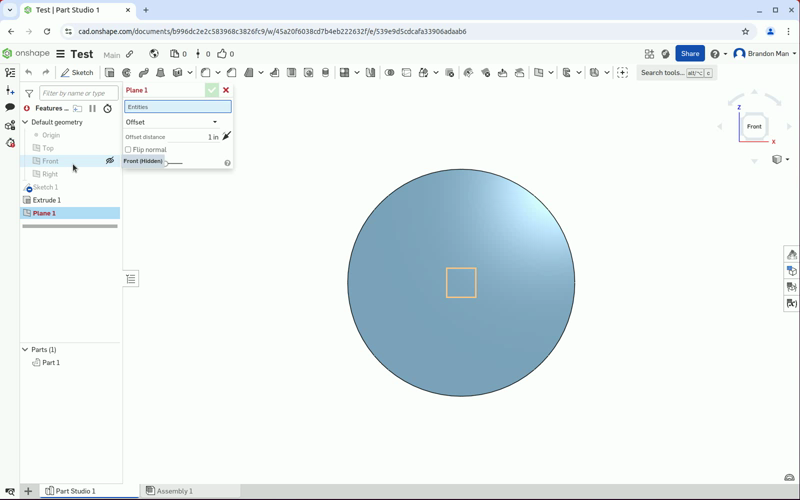
click(73, 163)
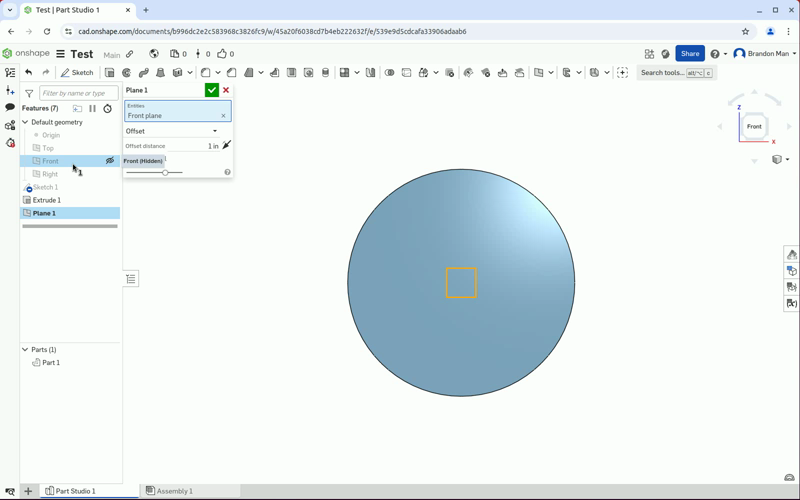
key(tab, 2)
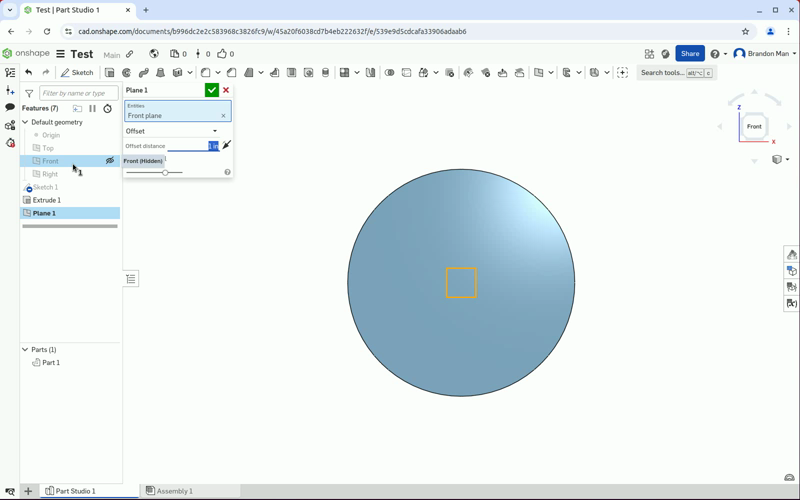
text(10.845)
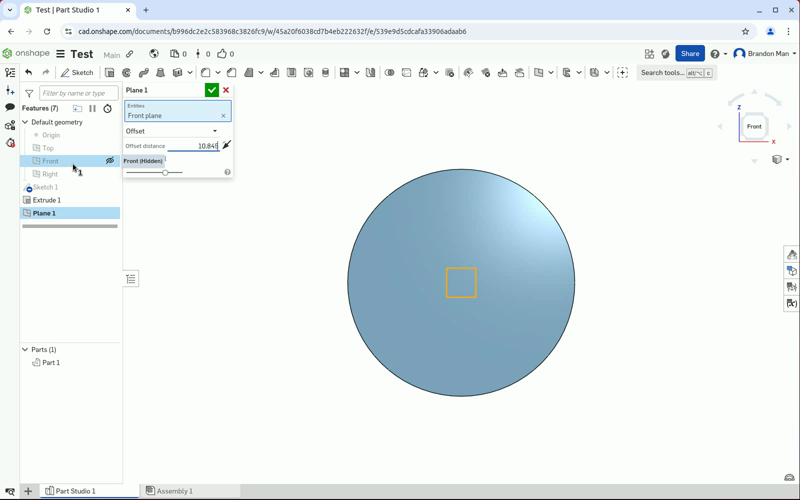
key(enter, 2)
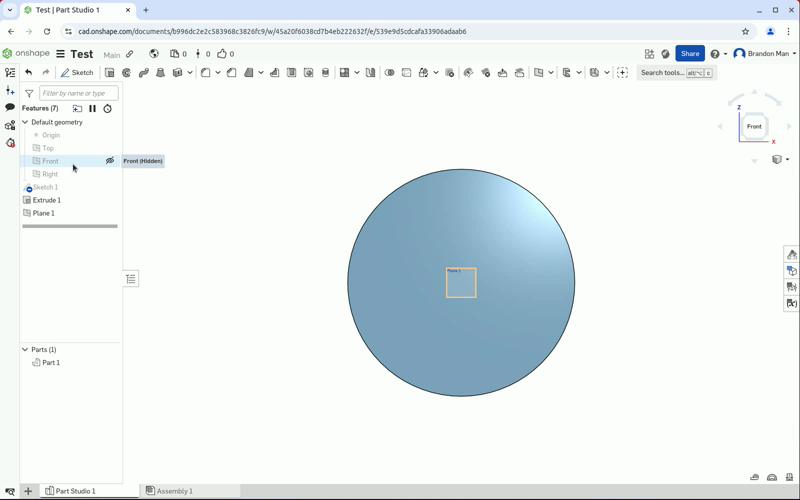
key(shift+s)
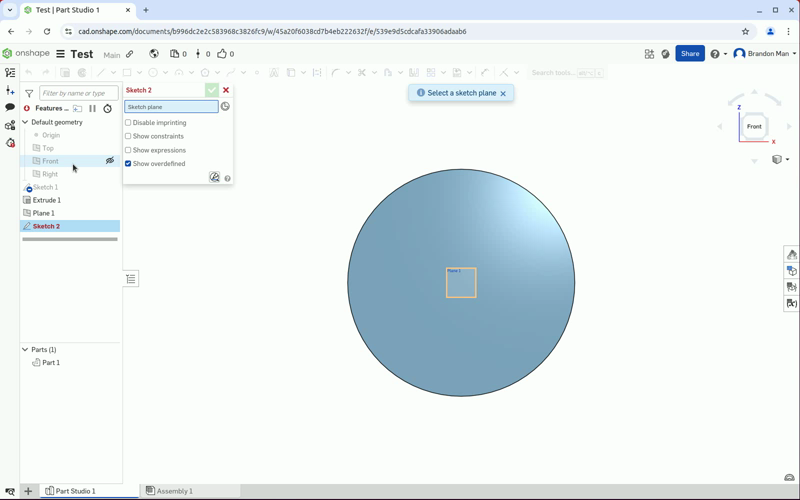
mouse_move(73, 215)
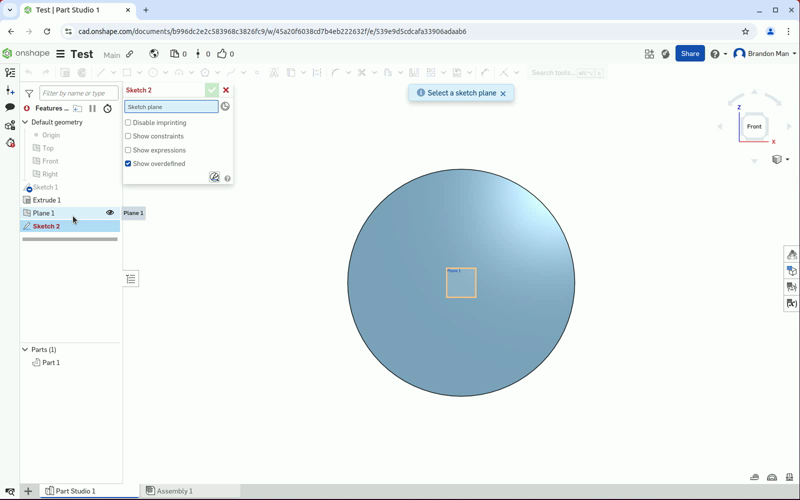
click(73, 215)
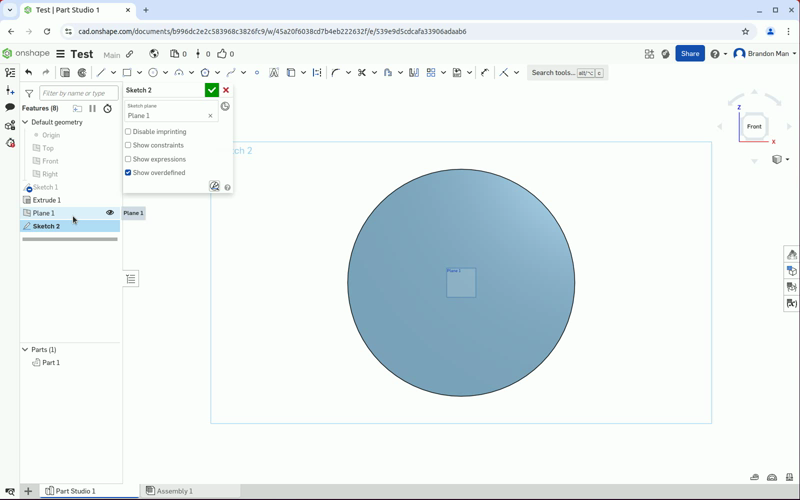
mouse_move(73, 352)
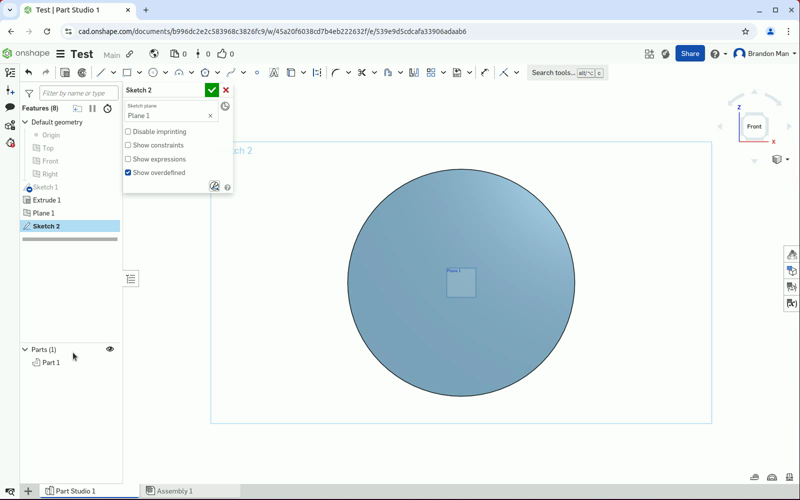
key(y)
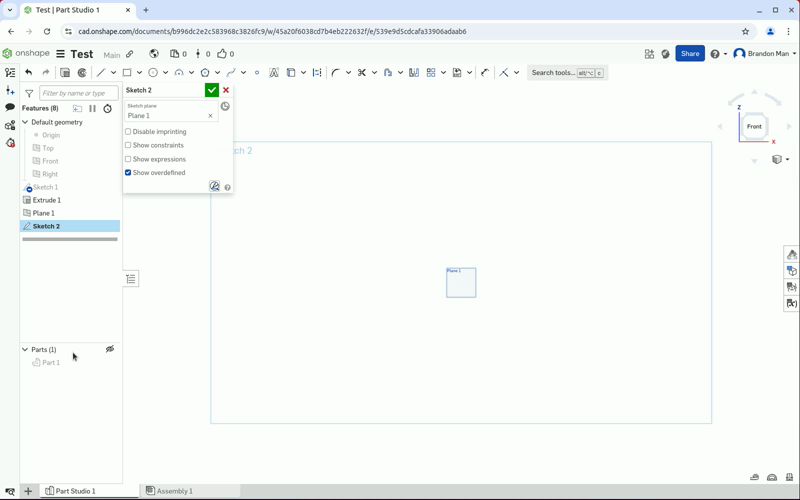
key(a)
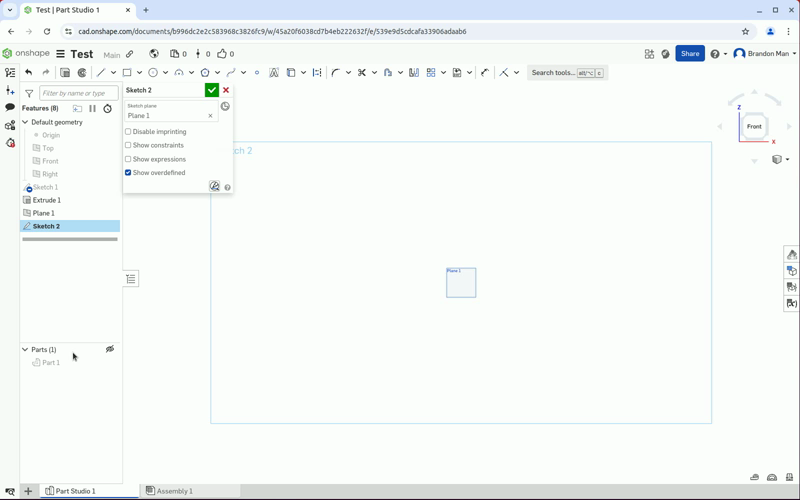
key_down(shift)
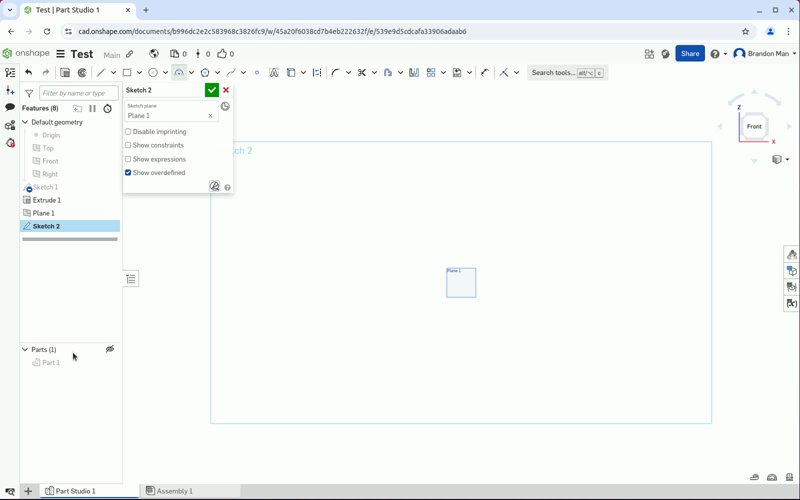
mouse_move(411, 180)
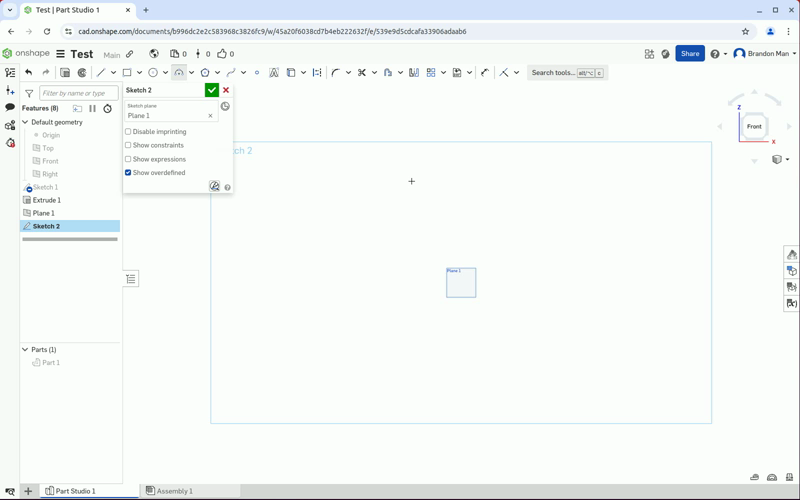
click(411, 180)
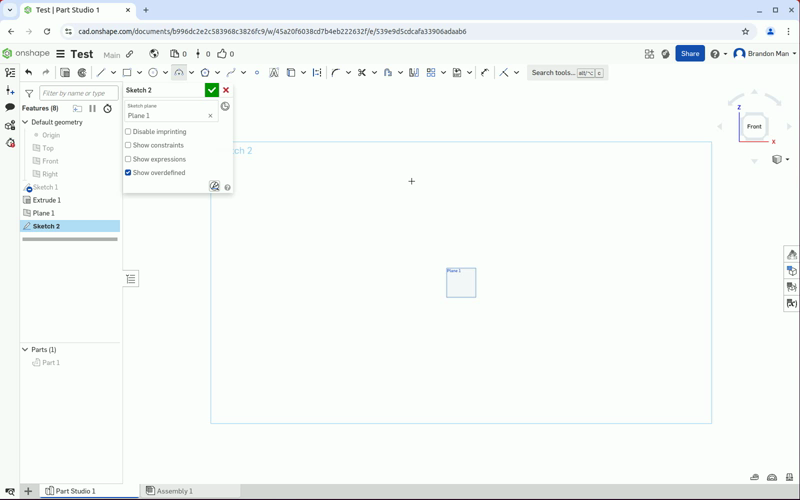
key_up(shift)
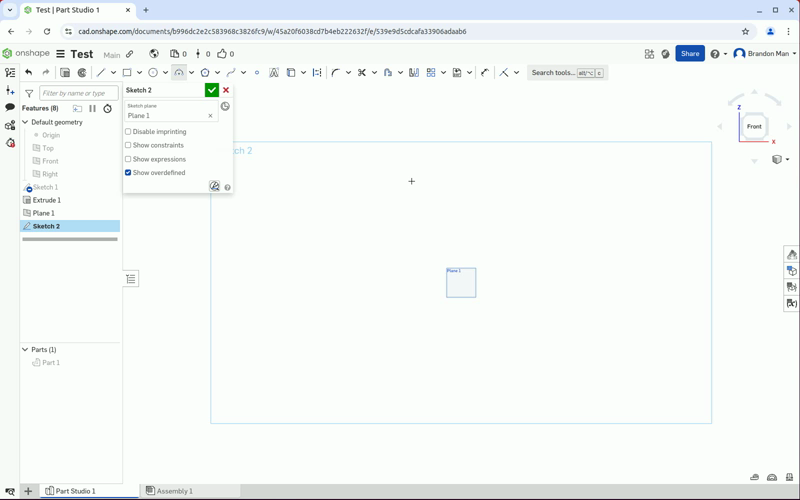
key_down(shift)
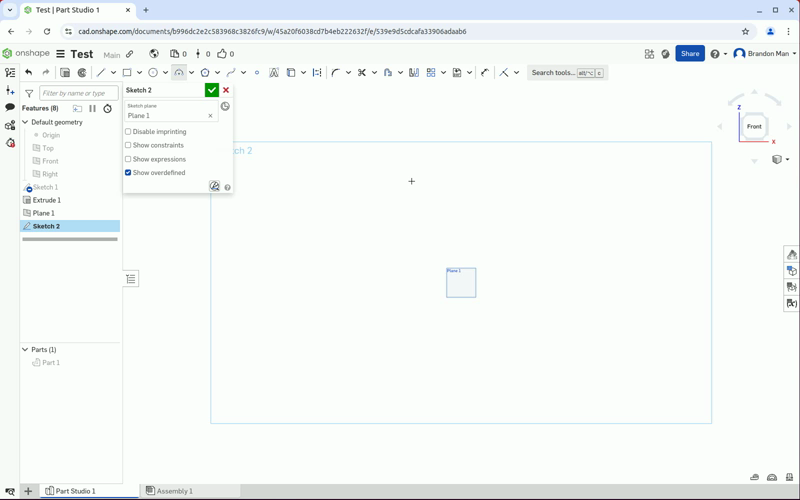
mouse_move(508, 180)
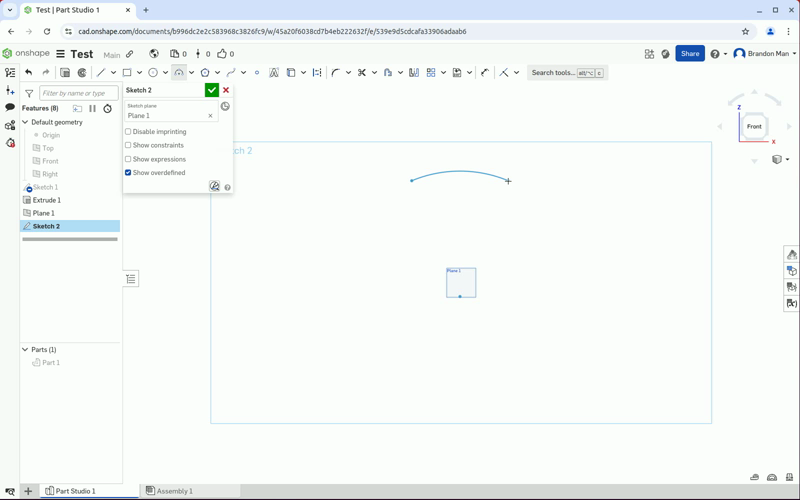
click(508, 180)
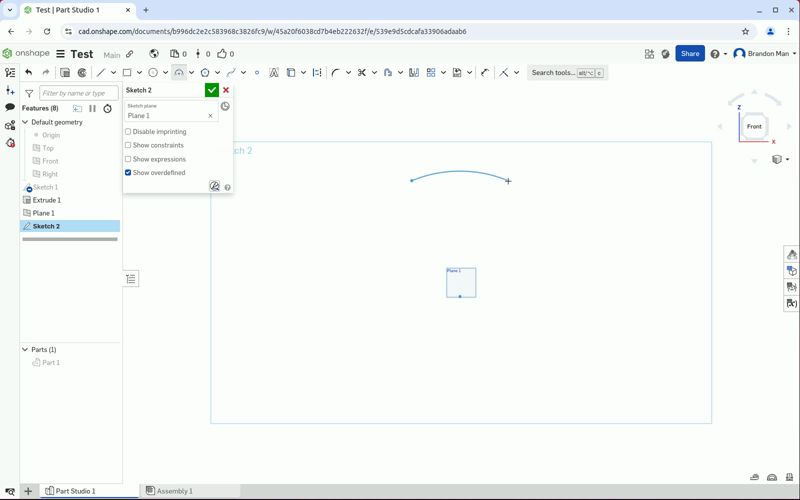
mouse_move(459, 243)
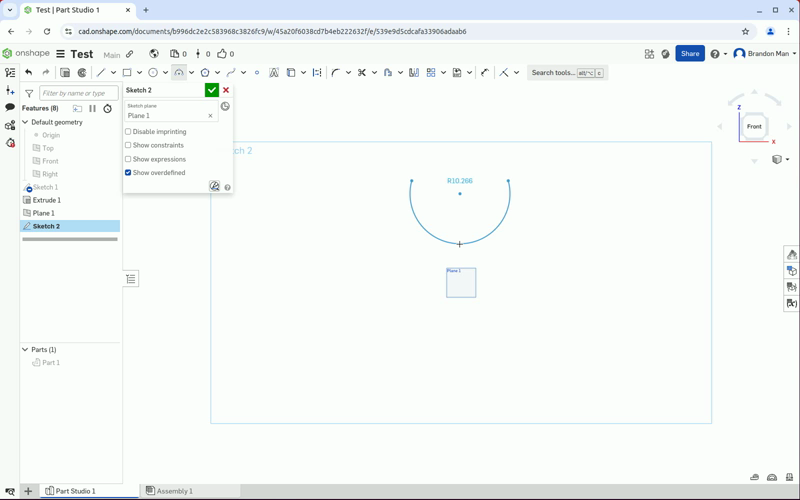
click(459, 243)
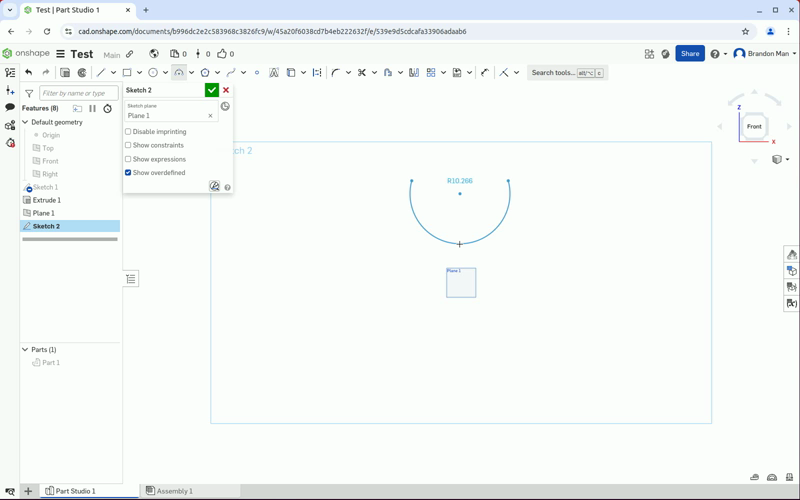
key_up(shift)
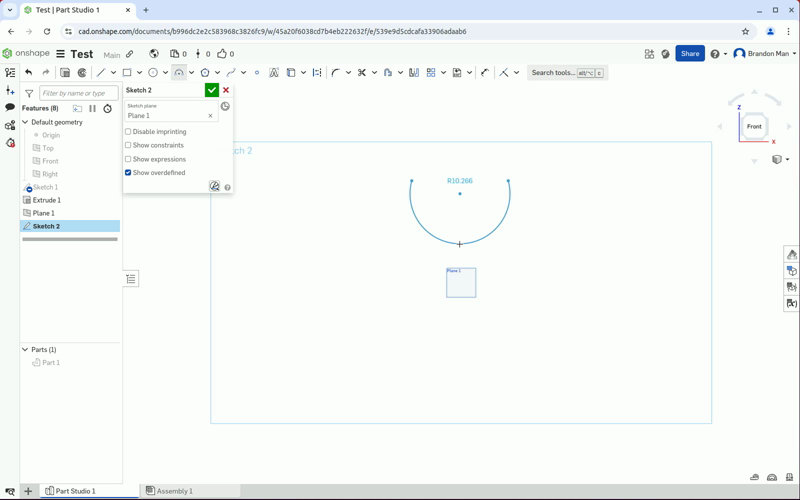
mouse_move(508, 180)
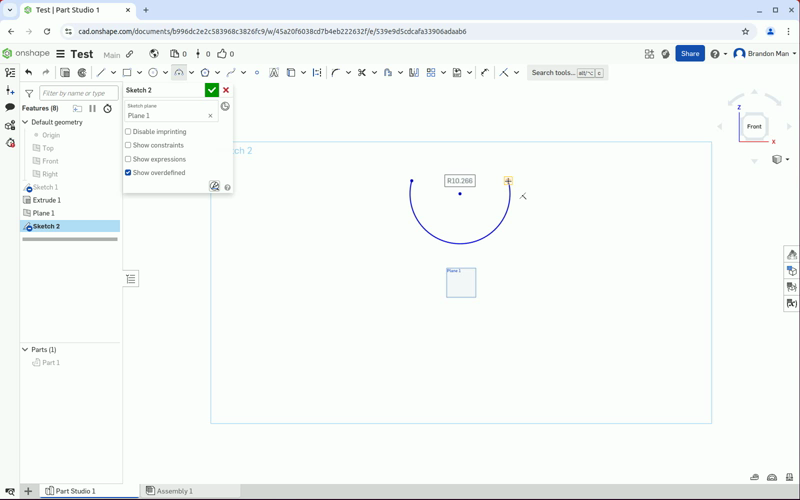
click(508, 180)
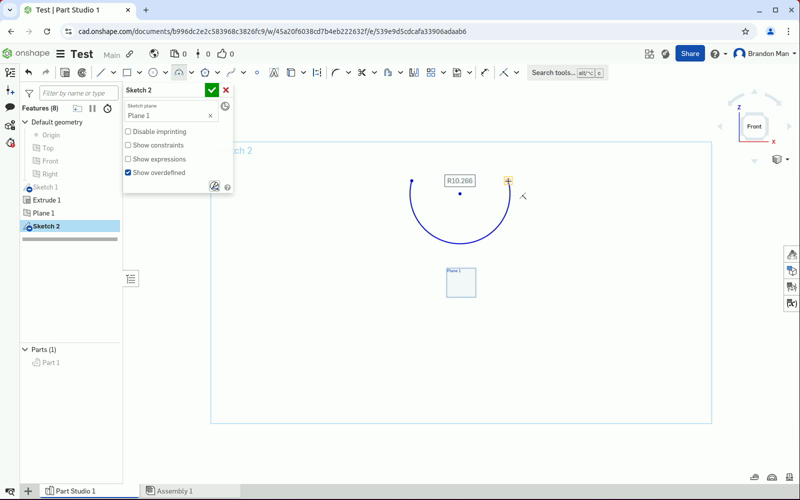
mouse_move(411, 180)
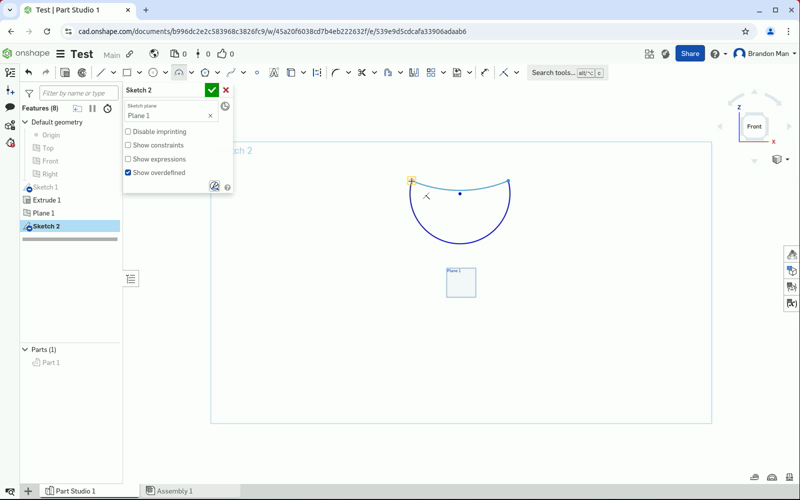
click(411, 180)
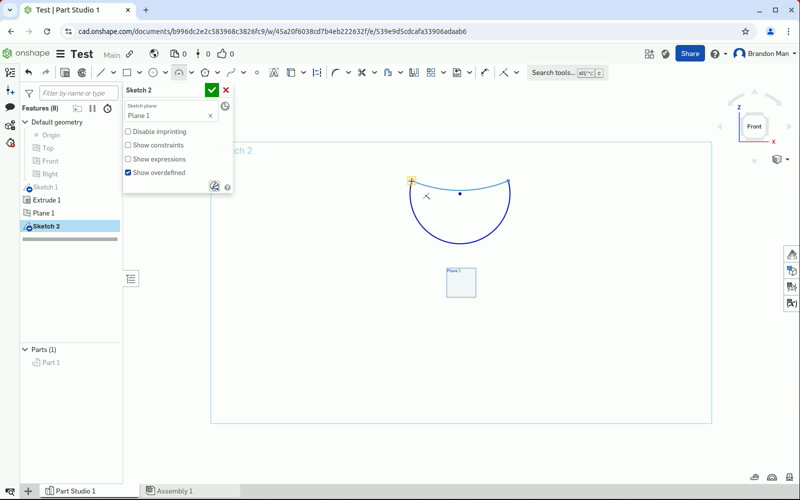
key_down(shift)
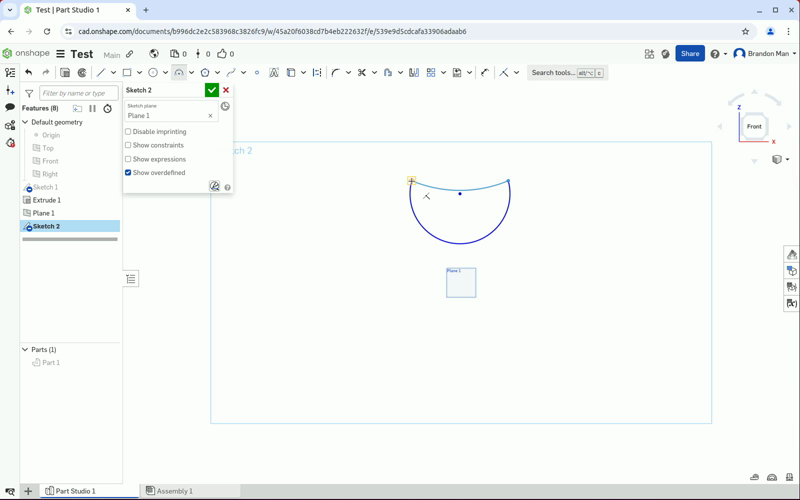
mouse_move(459, 170)
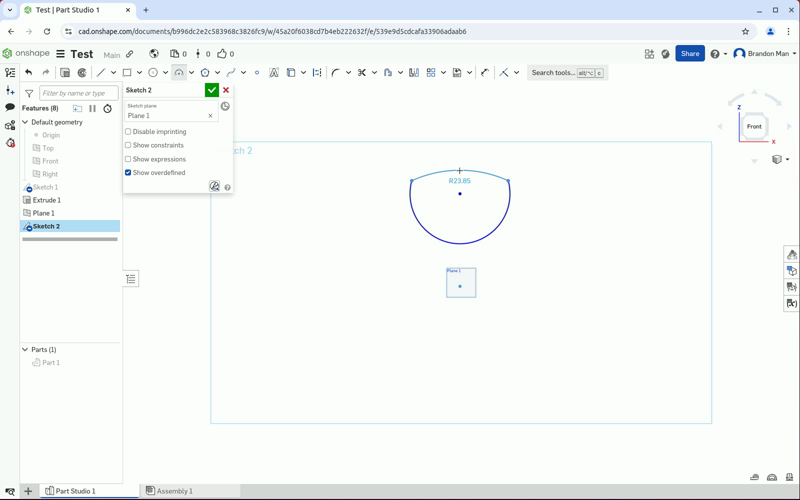
click(459, 170)
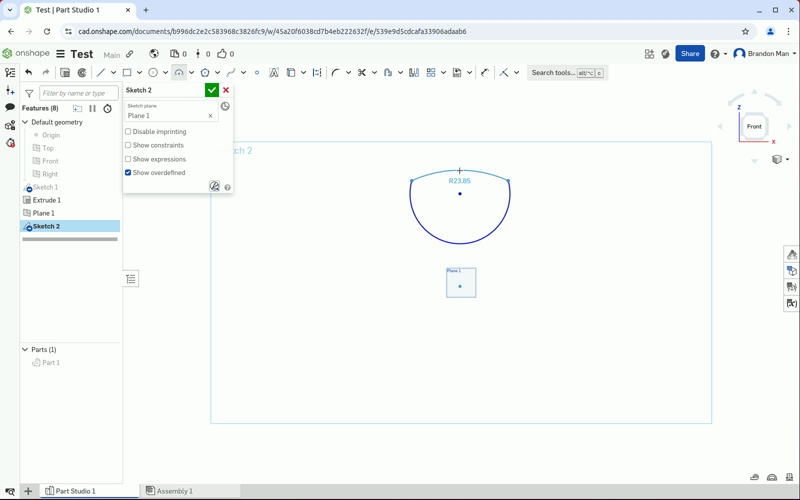
key_up(shift)
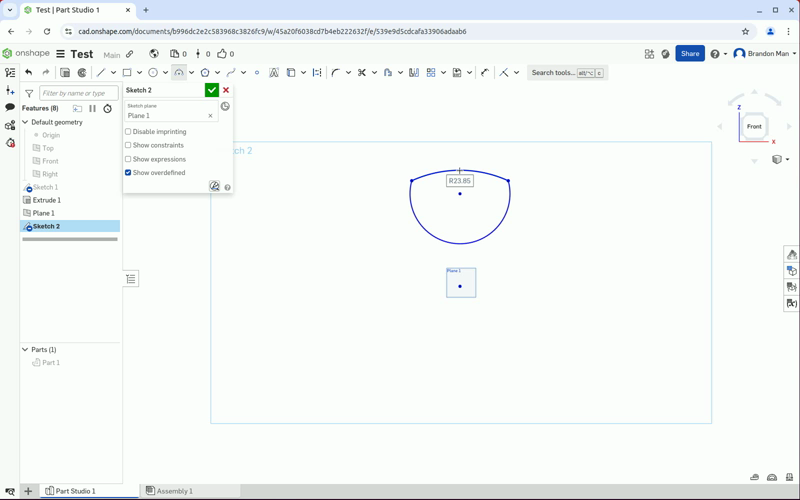
key(esc)
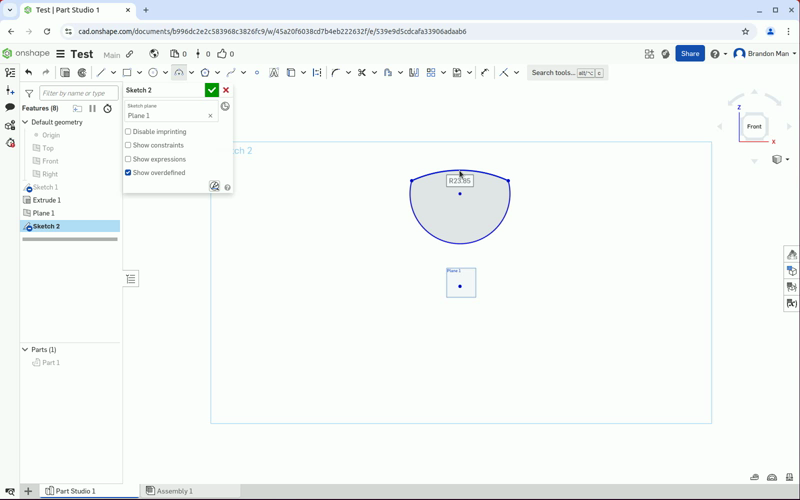
mouse_move(439, 197)
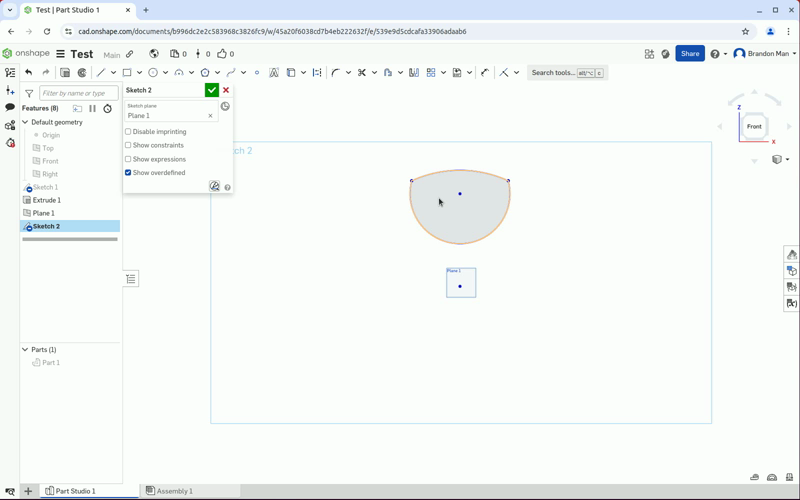
click(439, 197)
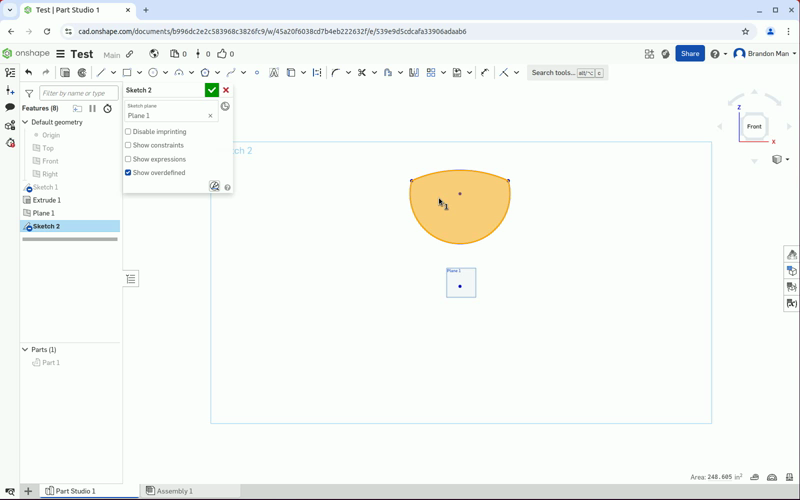
mouse_move(73, 352)
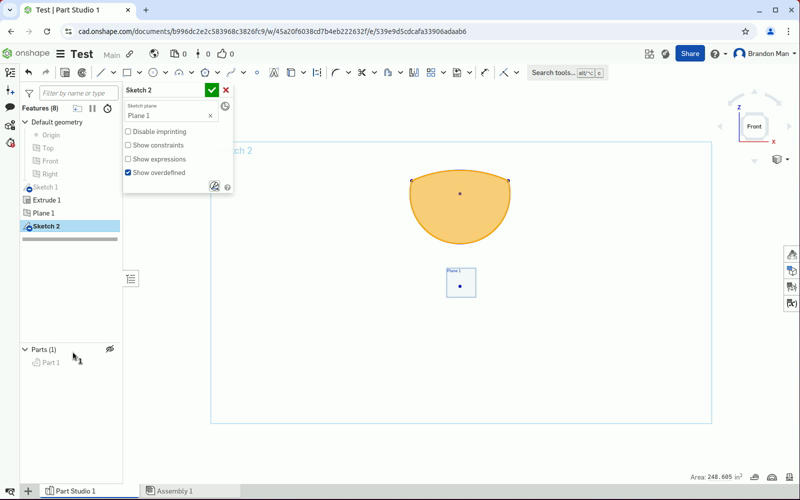
key(shift+y)
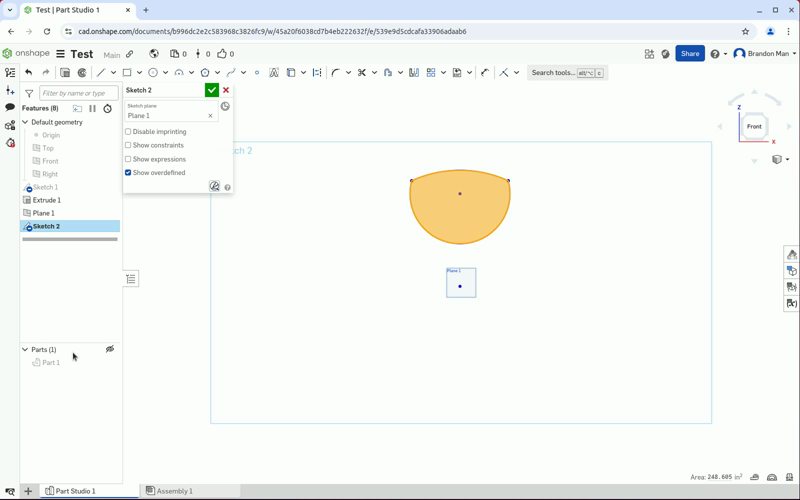
key(shift+e)
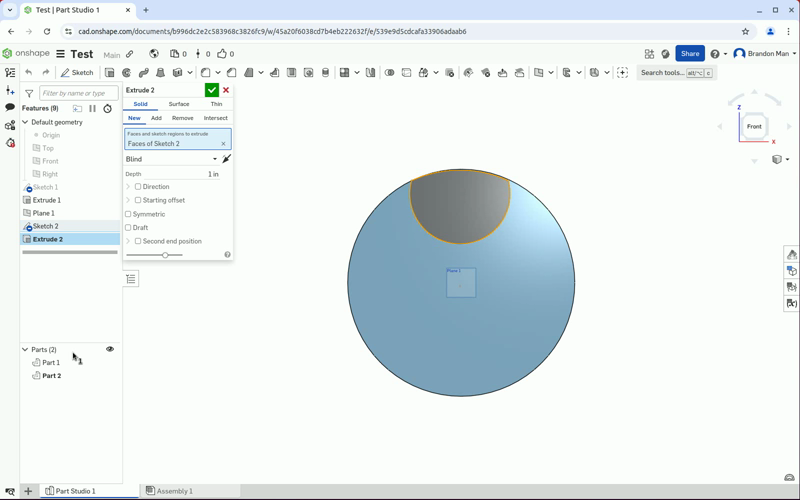
mouse_move(143, 106)
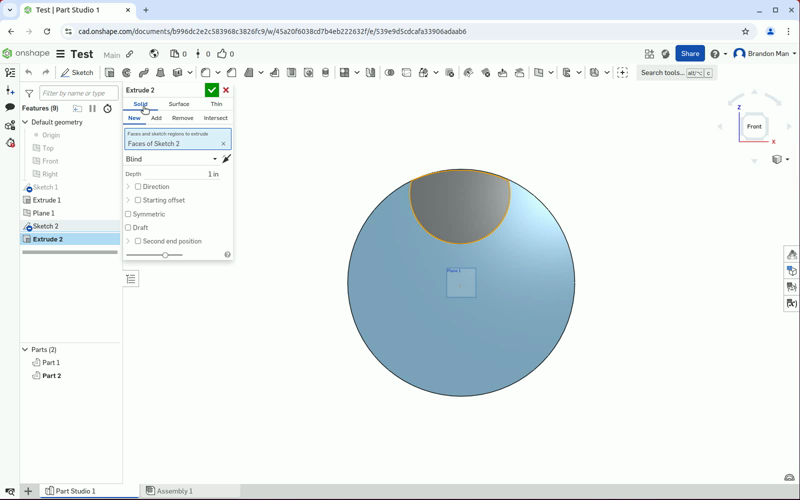
click(143, 106)
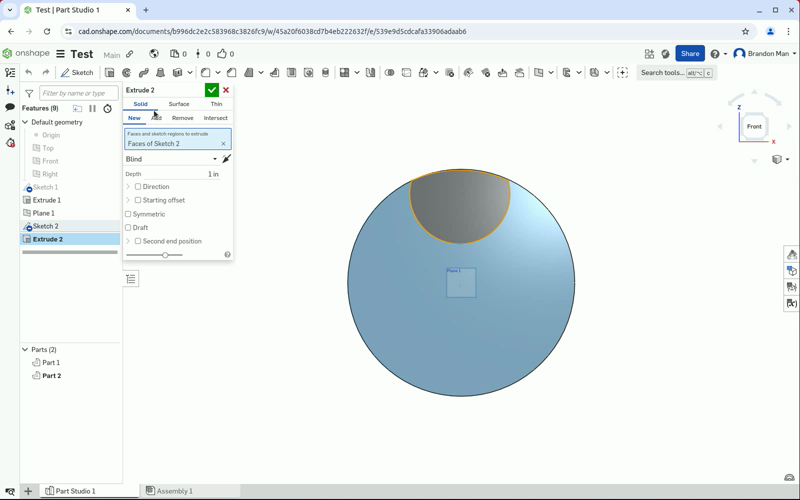
mouse_move(186, 120)
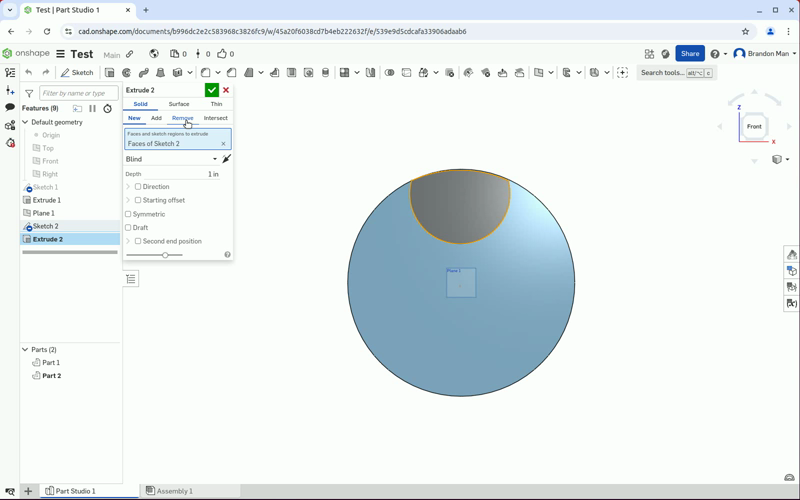
click(186, 120)
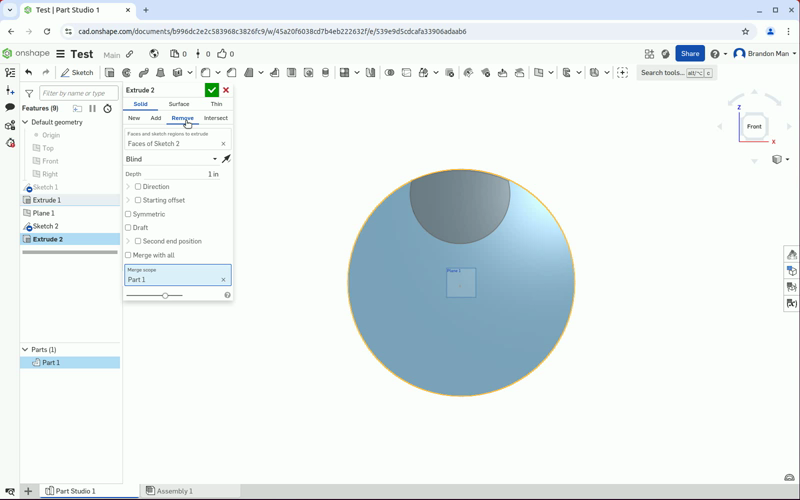
key(tab, 4)
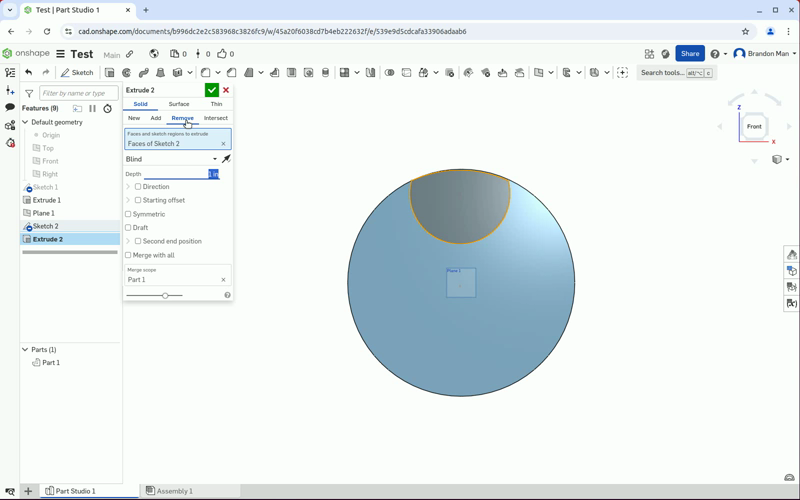
text(1.204)
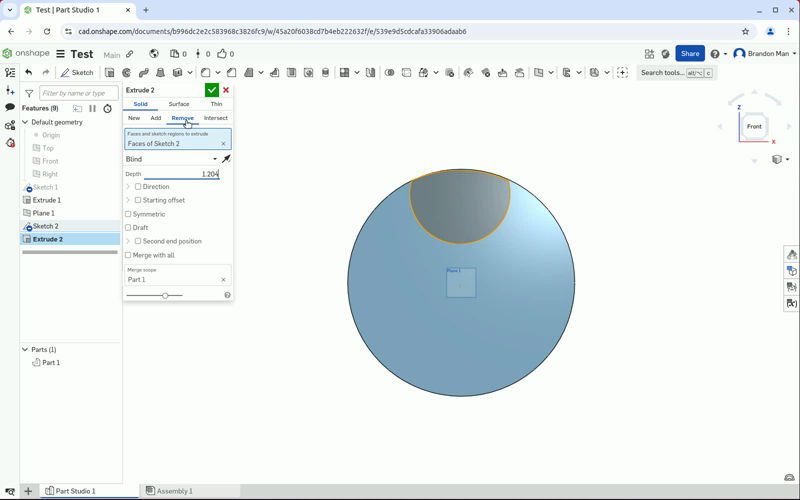
key(tab, 6)
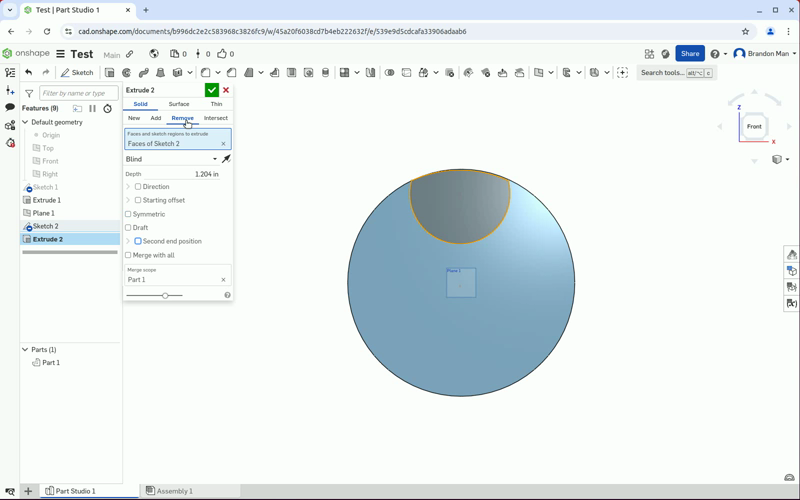
key(space)
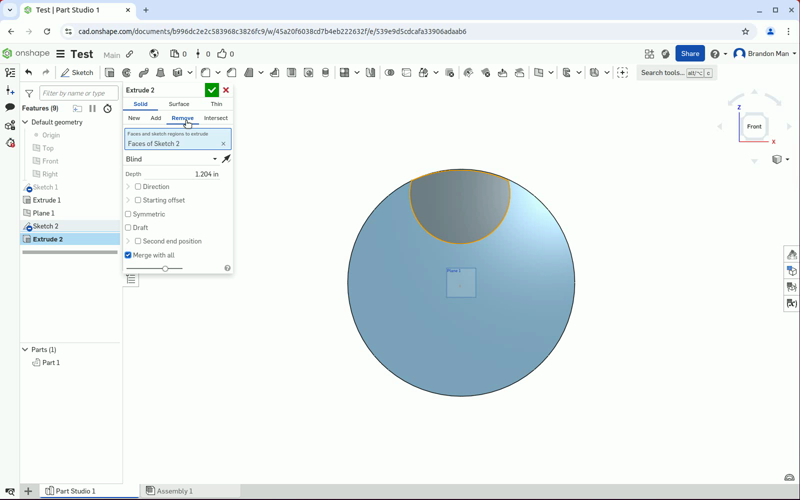
key(enter)
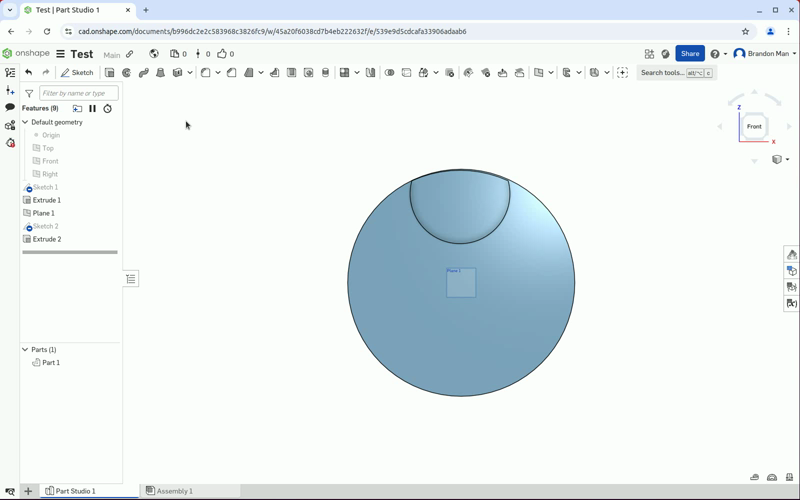
key(shift+h)
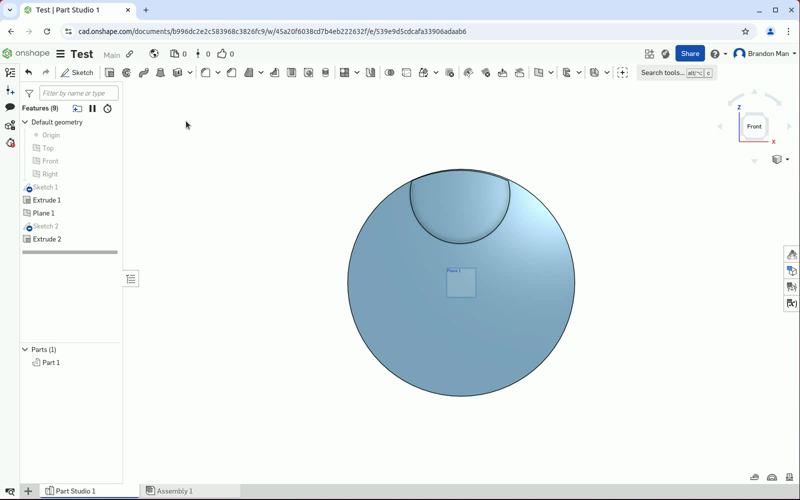
key(shift+h)
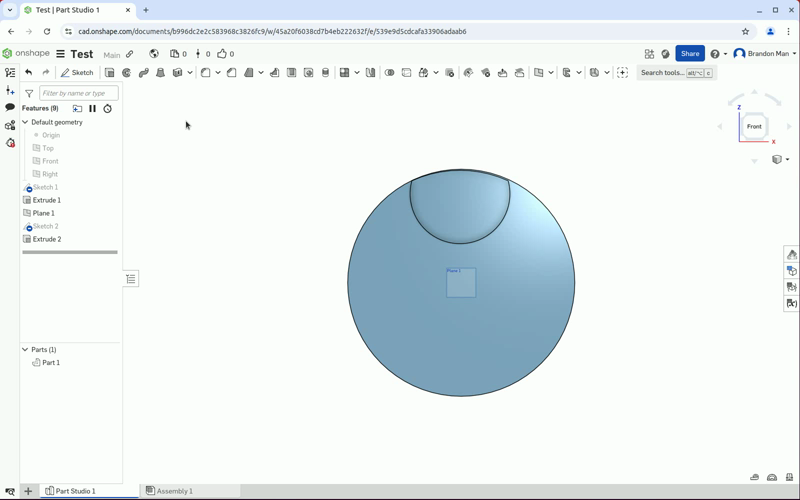
mouse_move(73, 189)
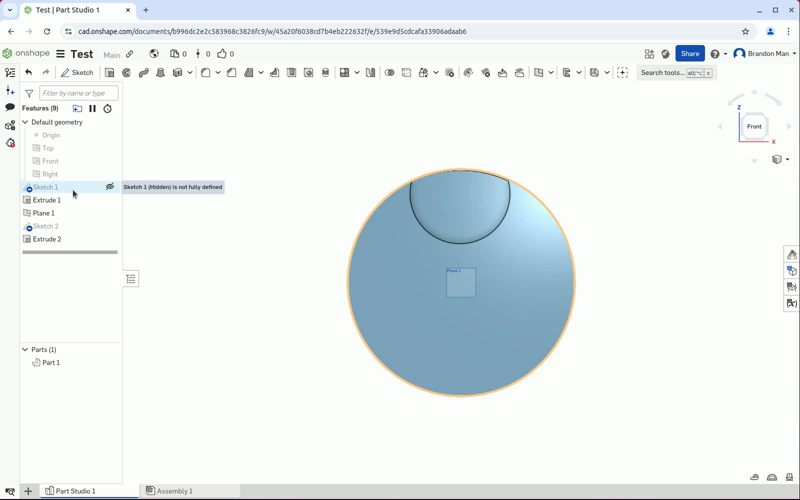
click(73, 189)
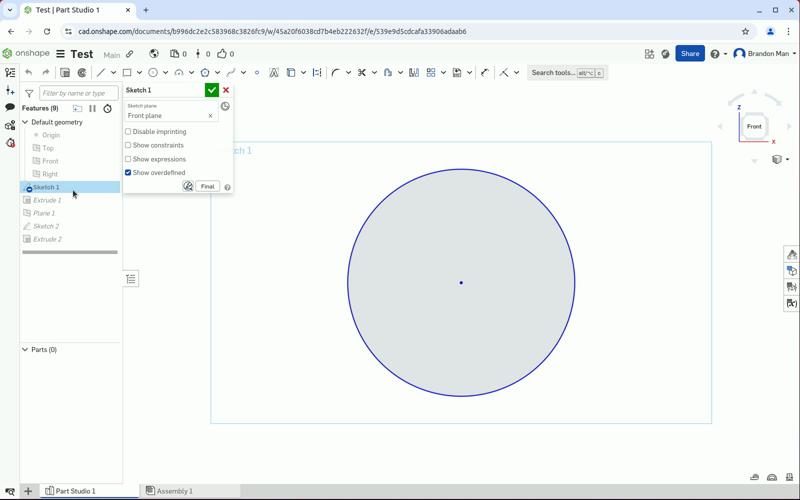
mouse_move(229, 92)
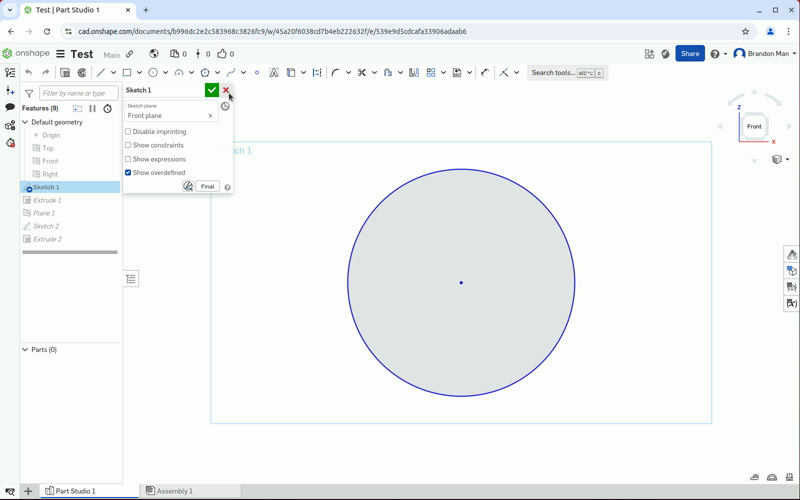
click(229, 92)
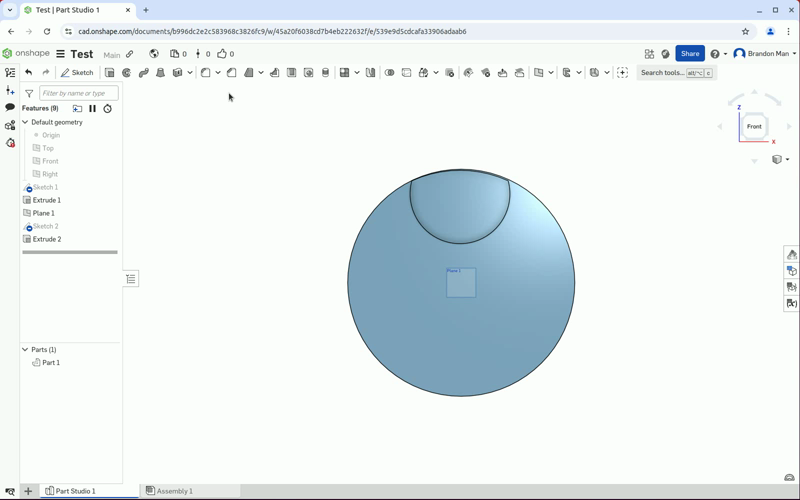
mouse_move(541, 75)
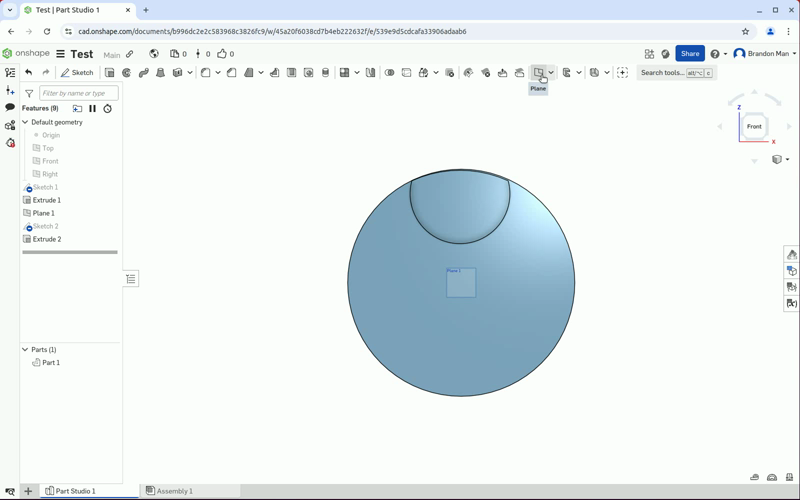
click(541, 75)
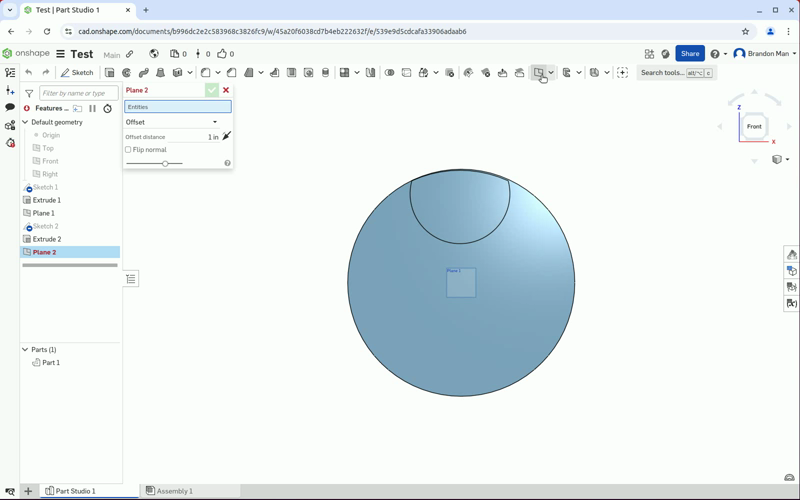
mouse_move(73, 163)
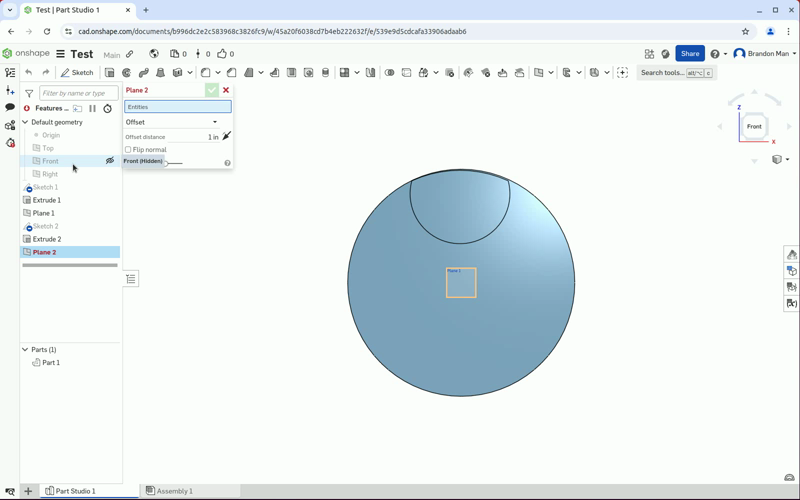
click(73, 163)
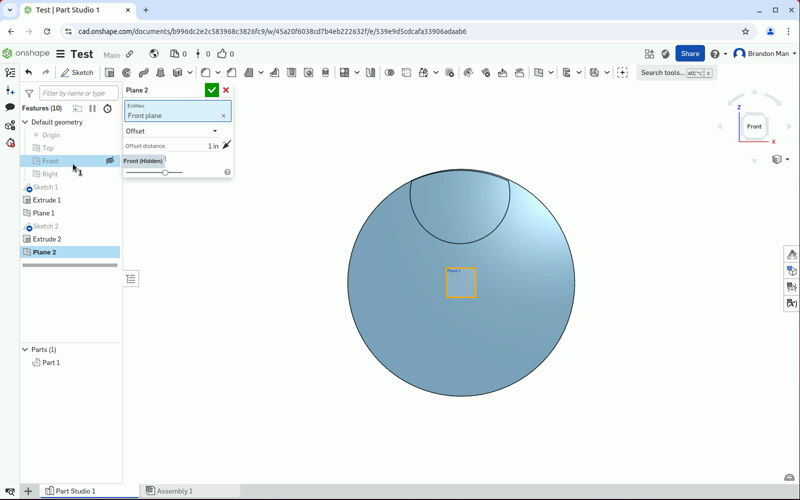
key(tab, 2)
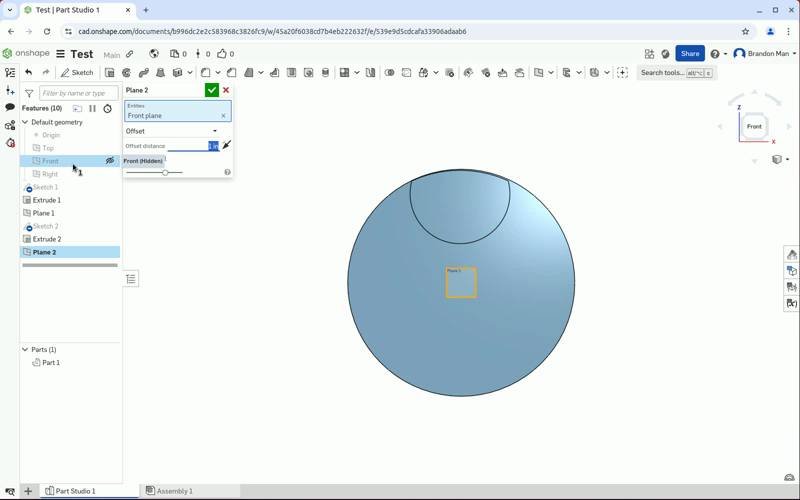
text(9.86)
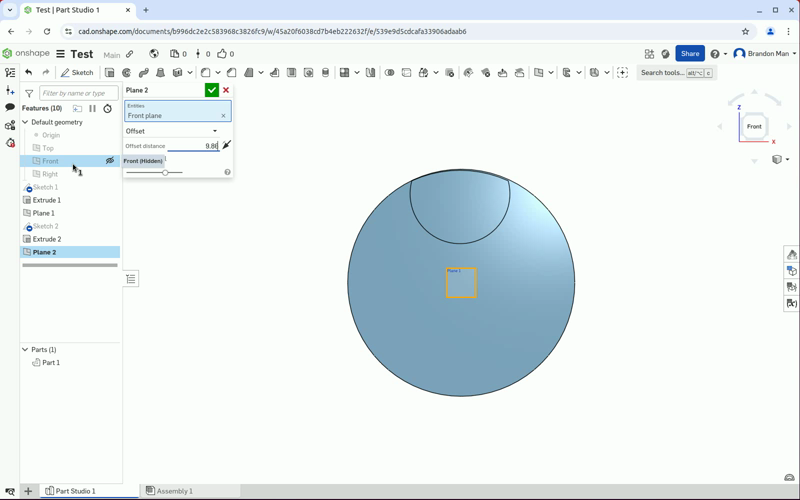
key(enter, 2)
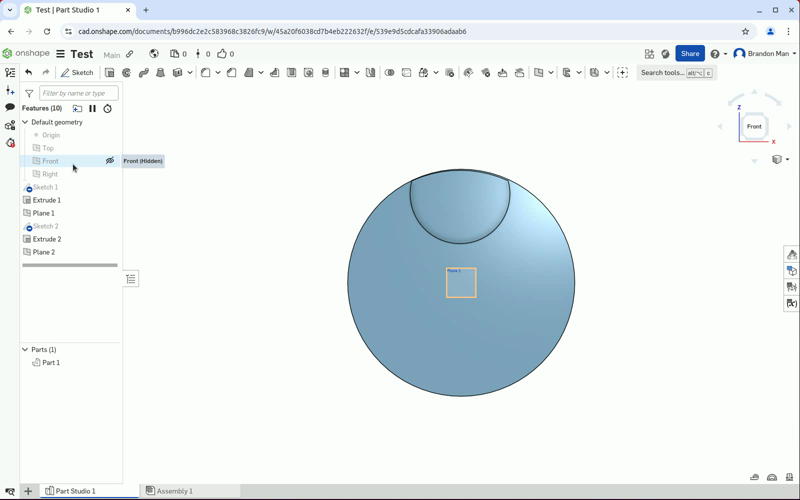
key(shift+s)
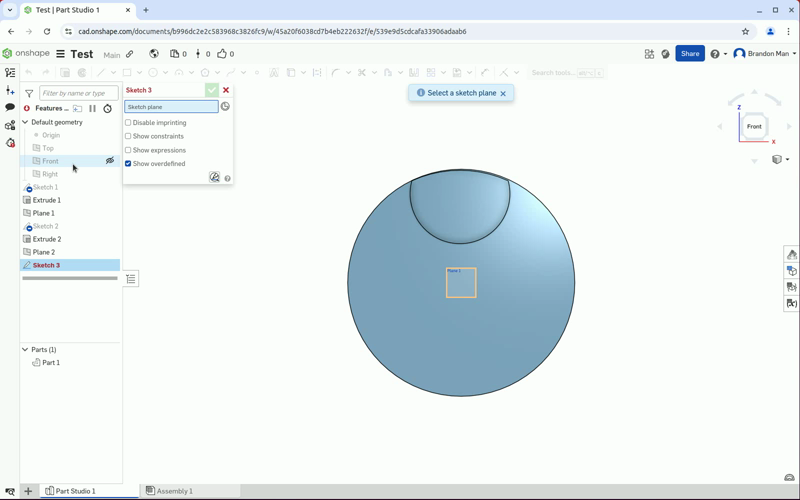
mouse_move(73, 254)
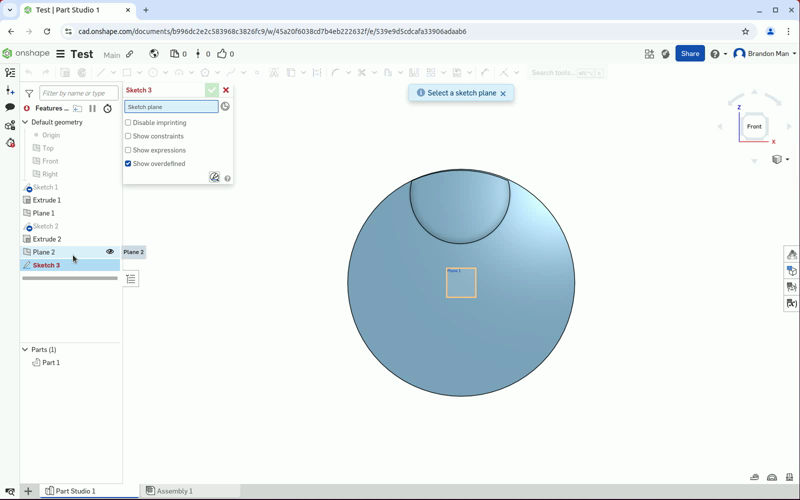
click(73, 254)
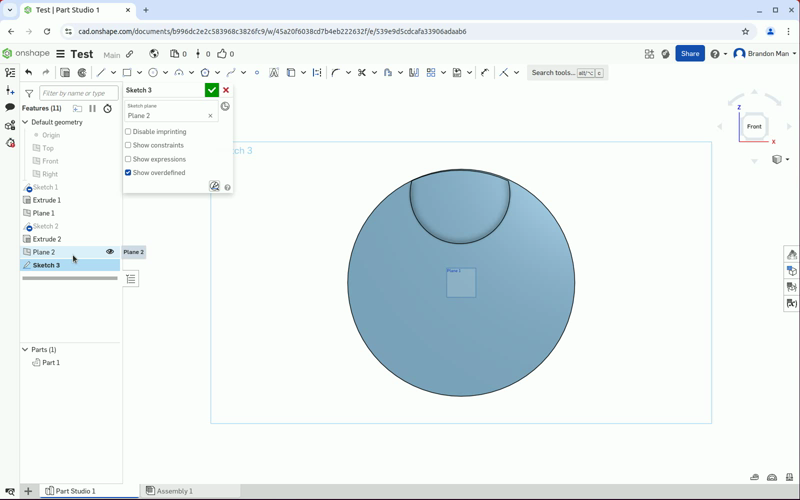
mouse_move(73, 352)
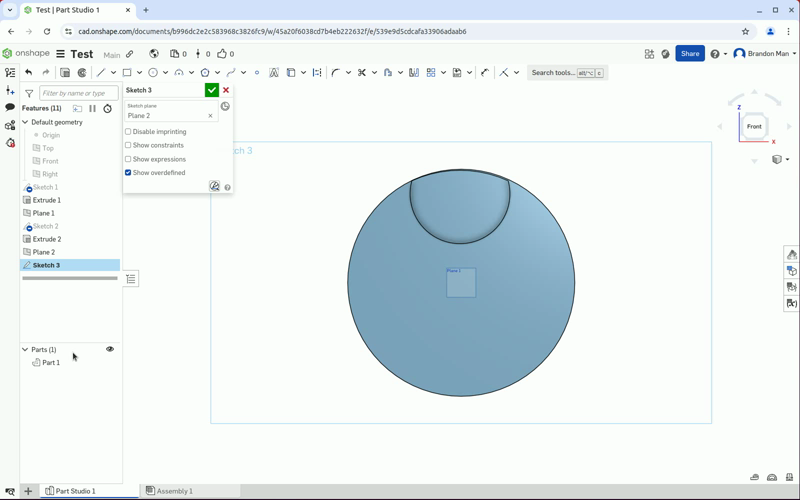
key(y)
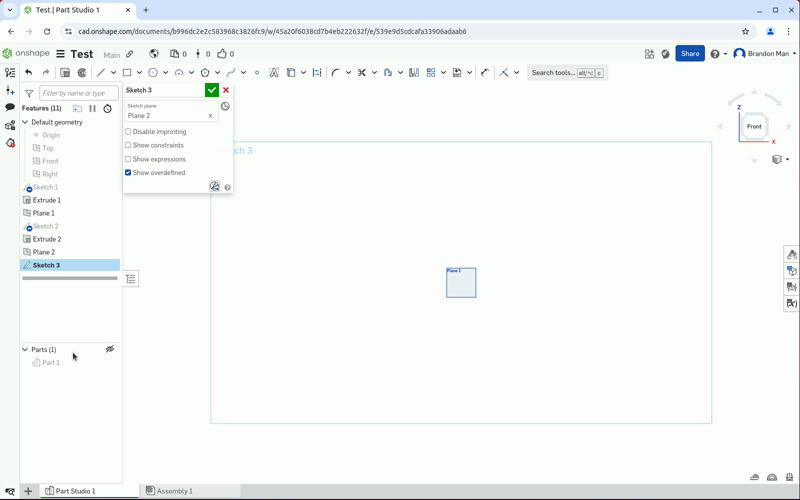
key(c)
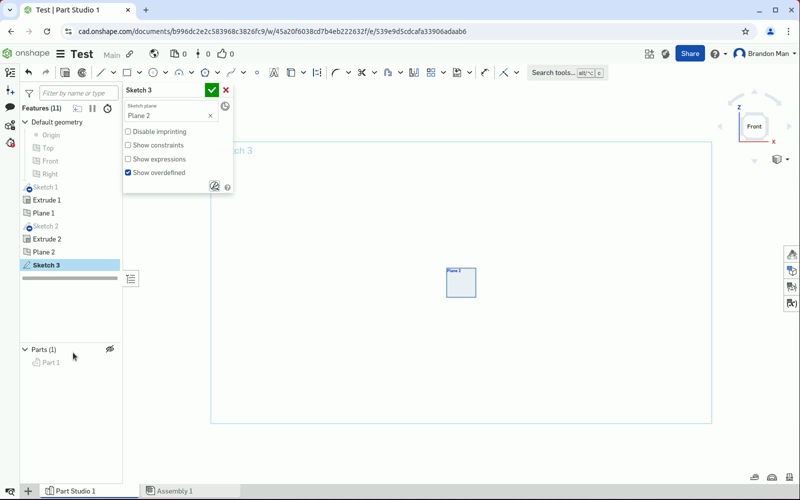
key_down(shift)
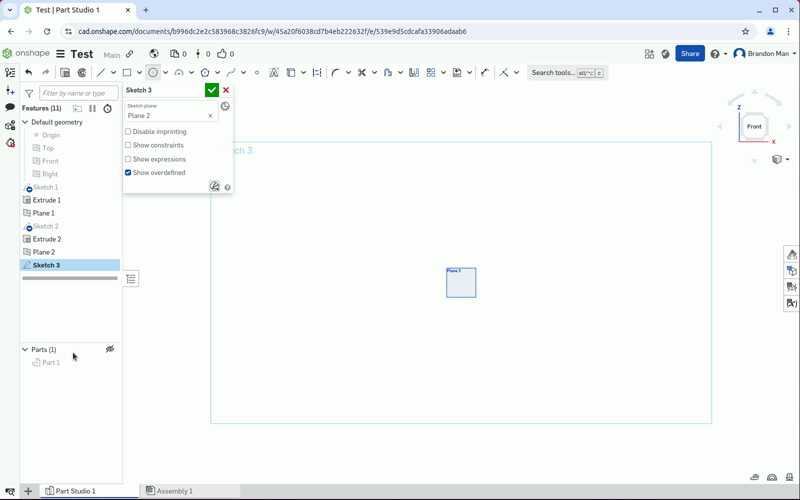
mouse_move(461, 193)
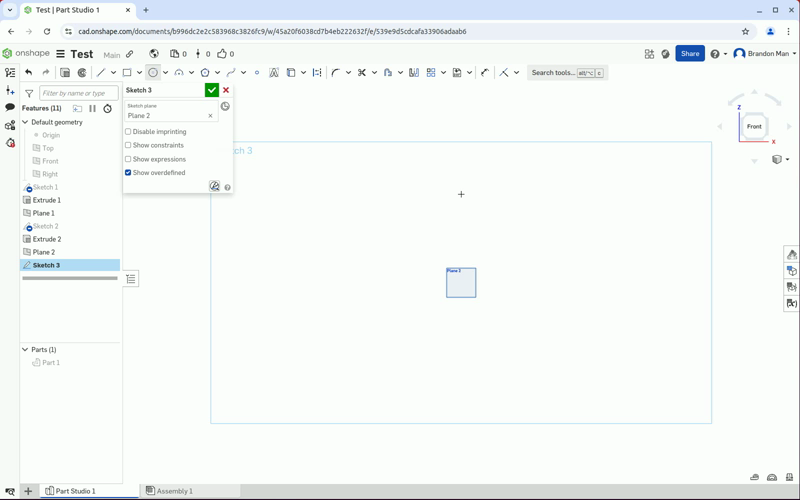
click(461, 193)
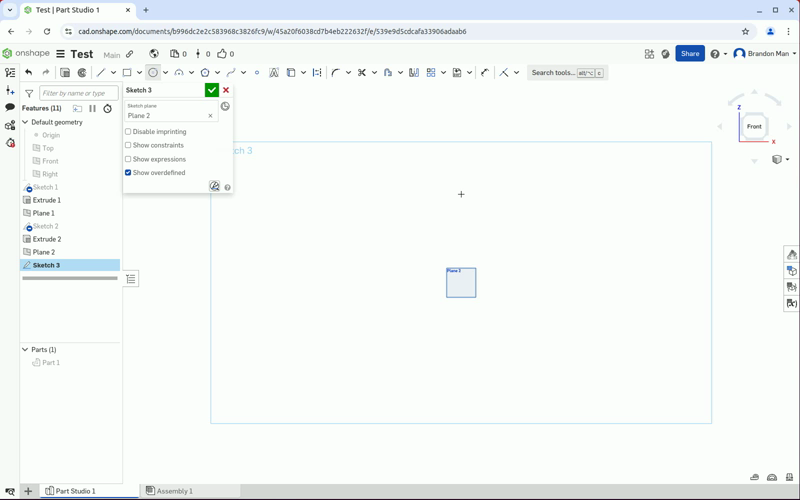
key_up(shift)
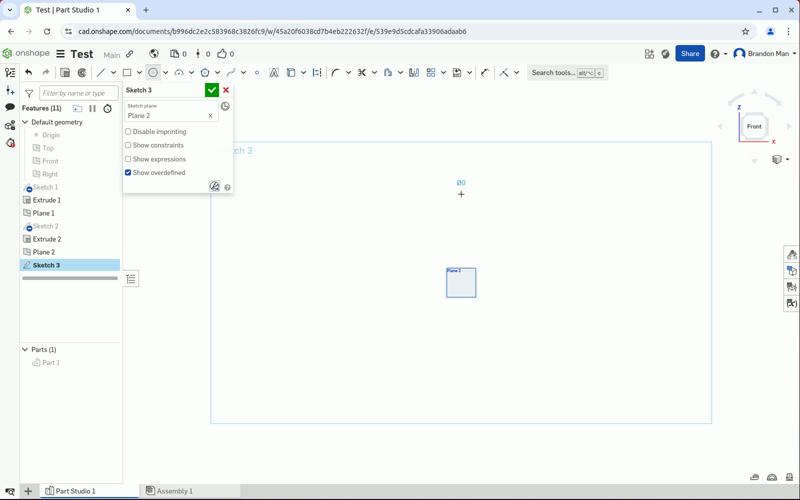
mouse_move(480, 193)
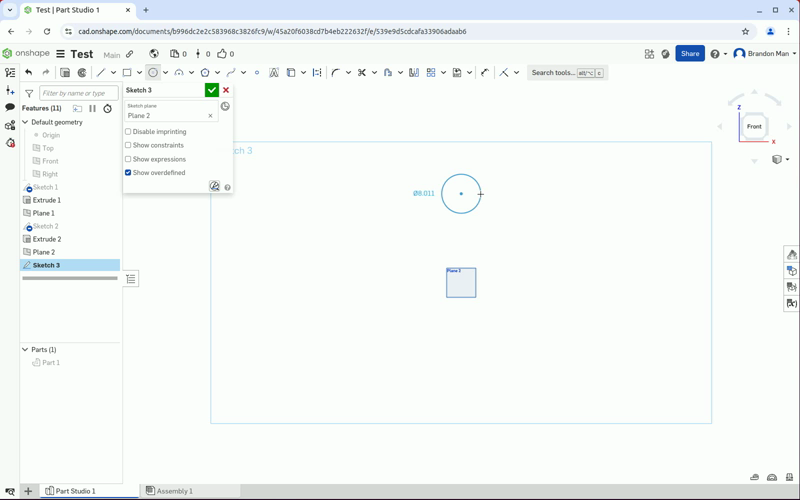
click(480, 193)
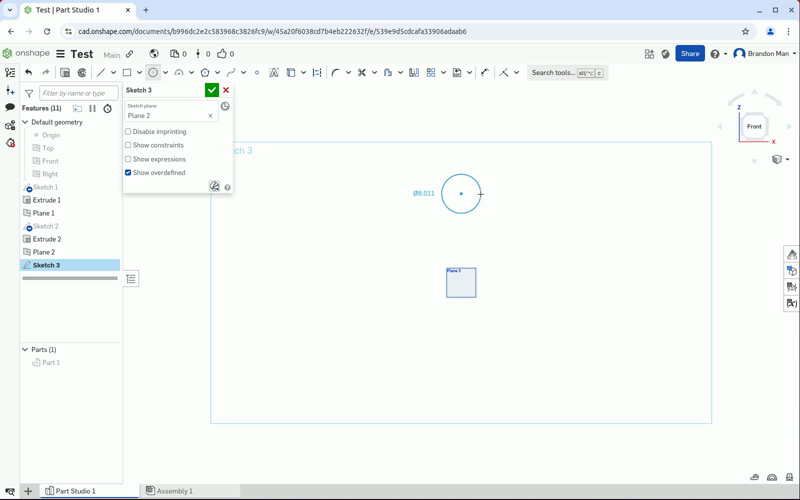
key(esc)
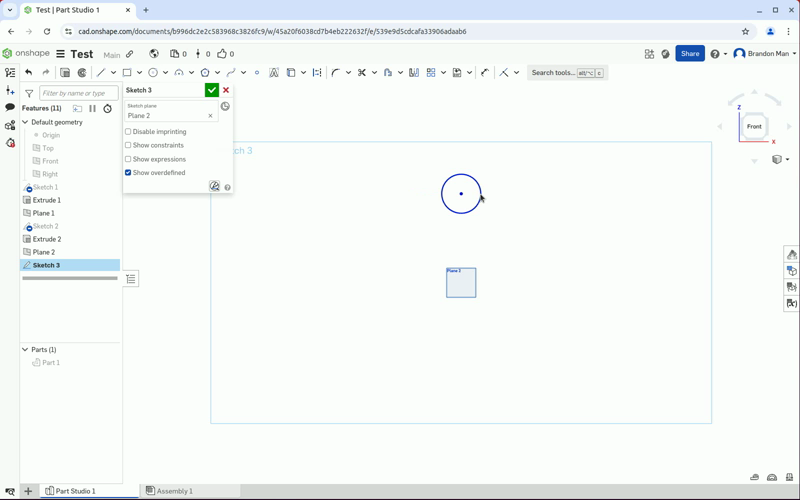
mouse_move(465, 203)
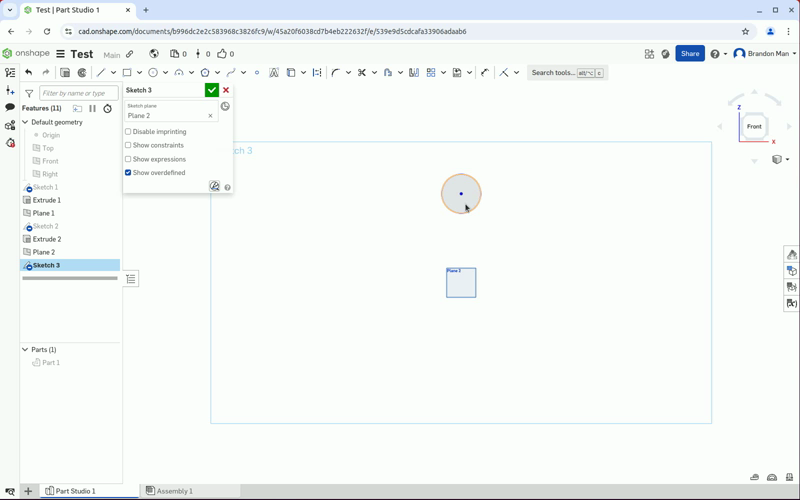
scroll(6)
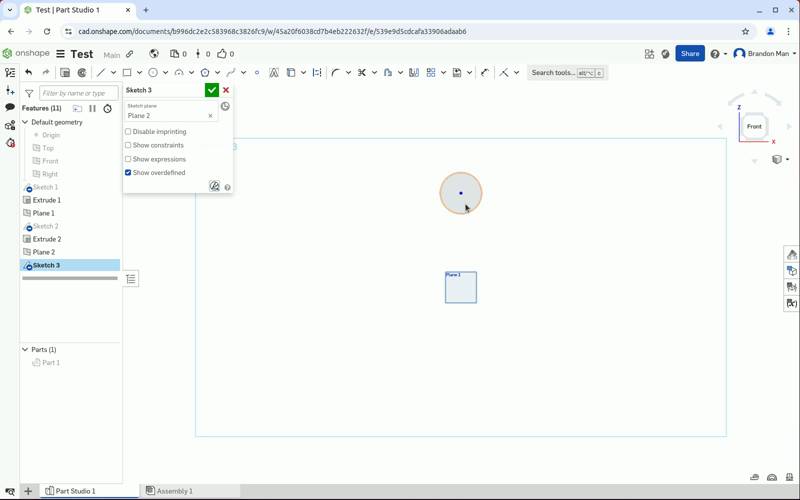
scroll(6)
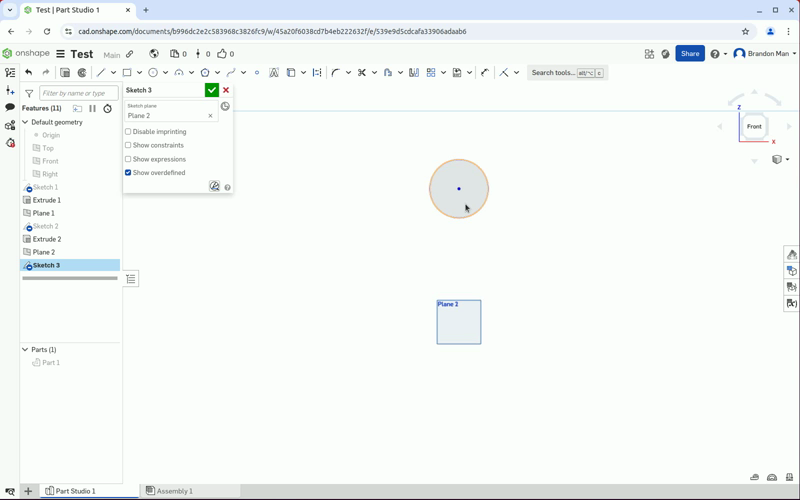
scroll(6)
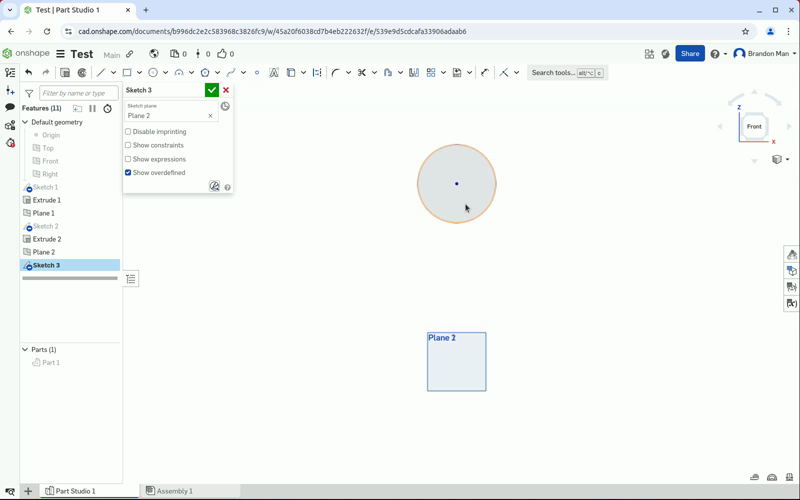
scroll(6)
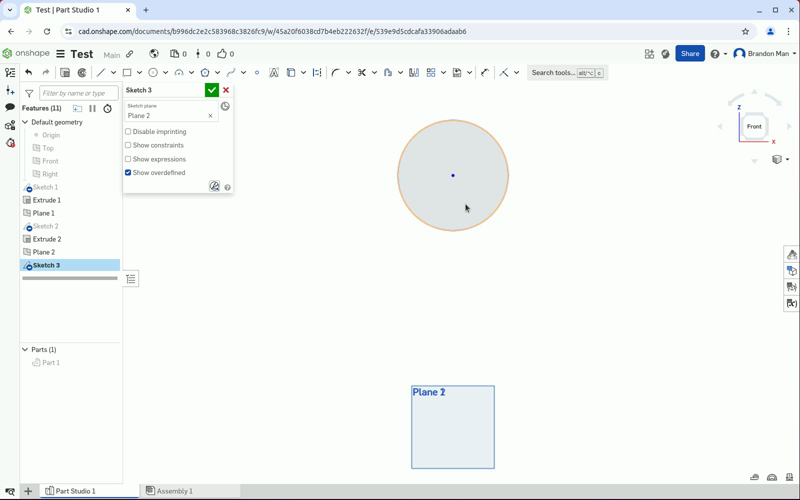
scroll(6)
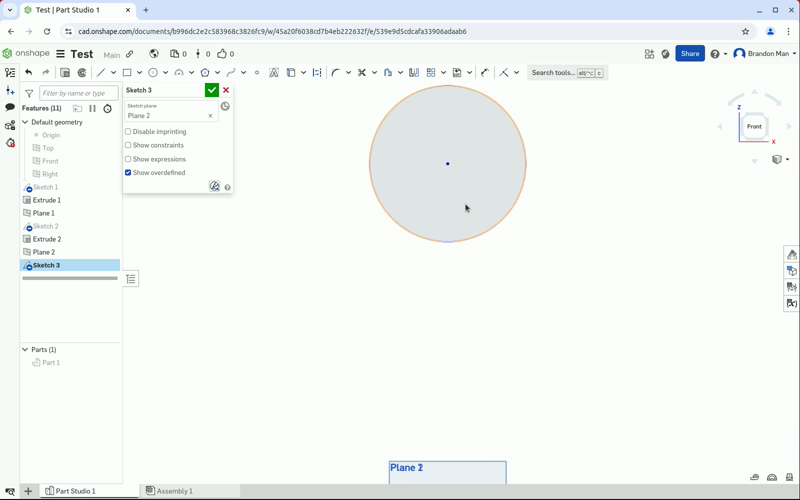
scroll(6)
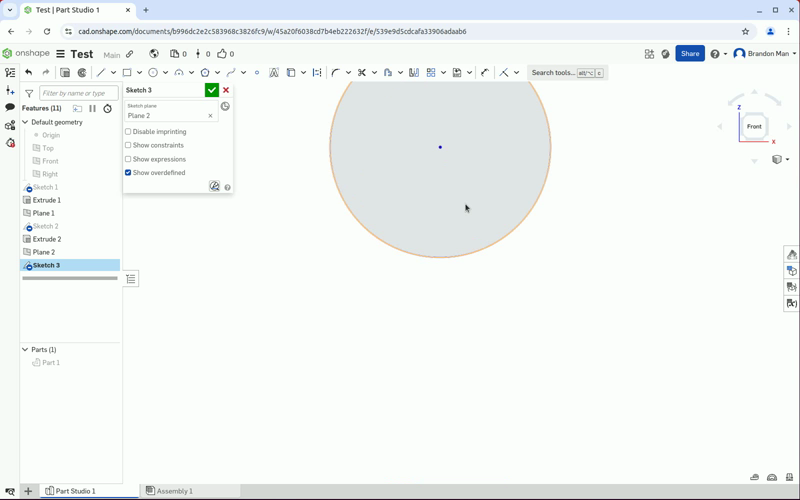
scroll(6)
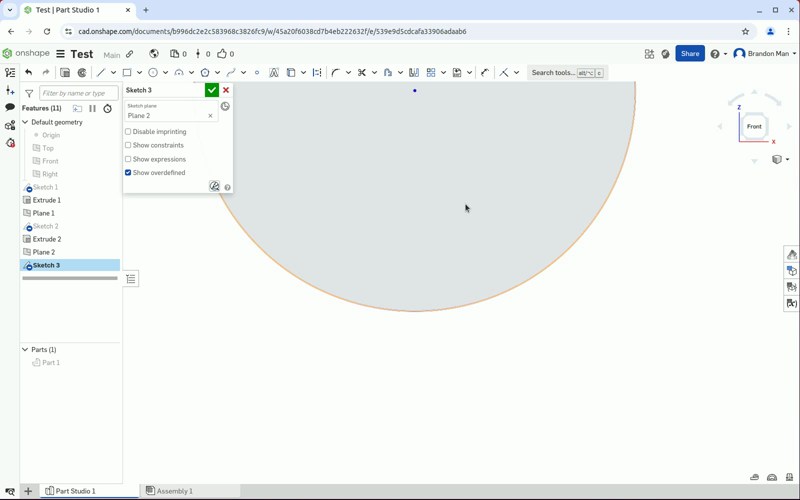
click(465, 203)
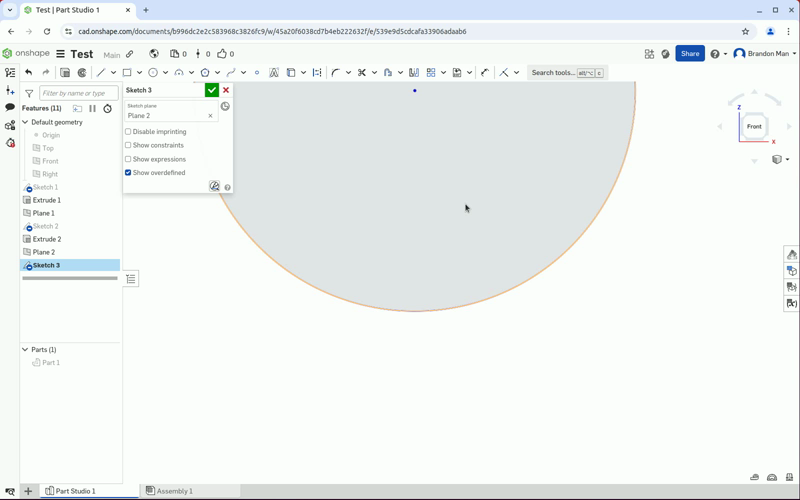
scroll(-6)
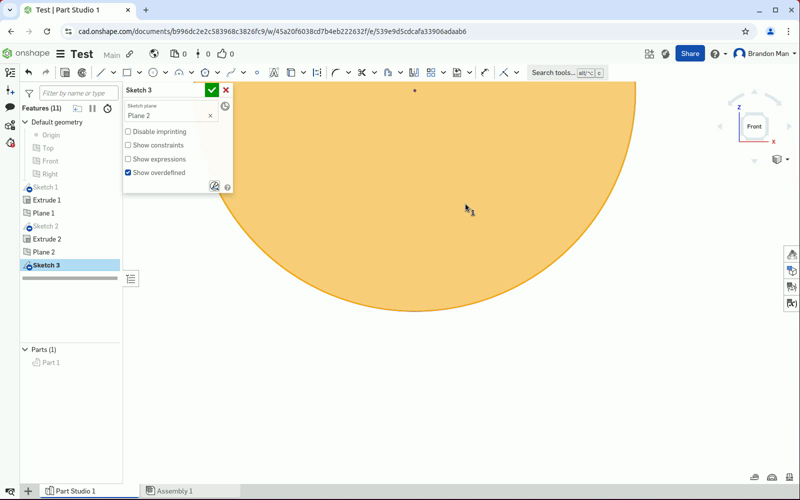
scroll(-6)
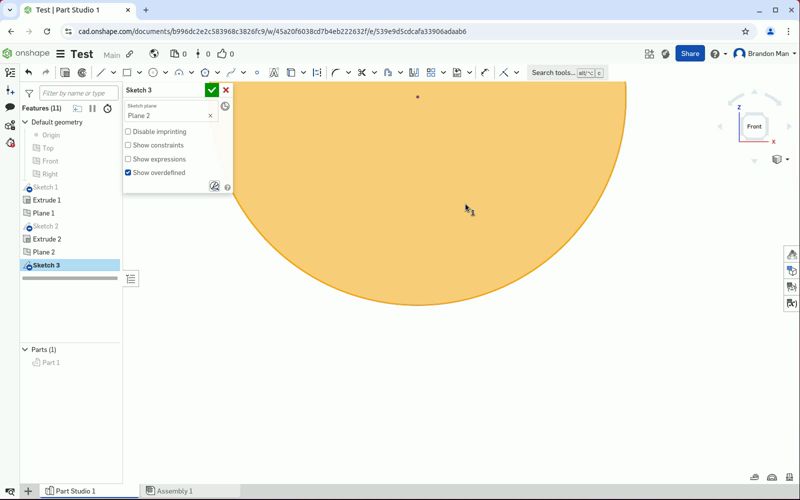
scroll(-6)
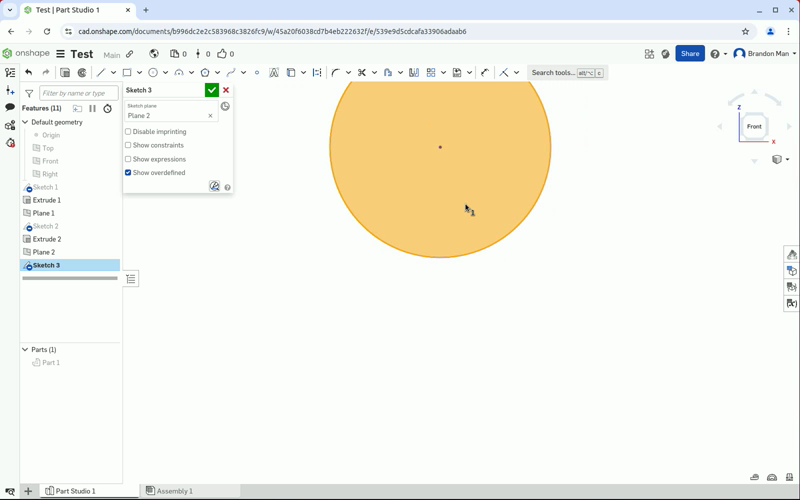
scroll(-6)
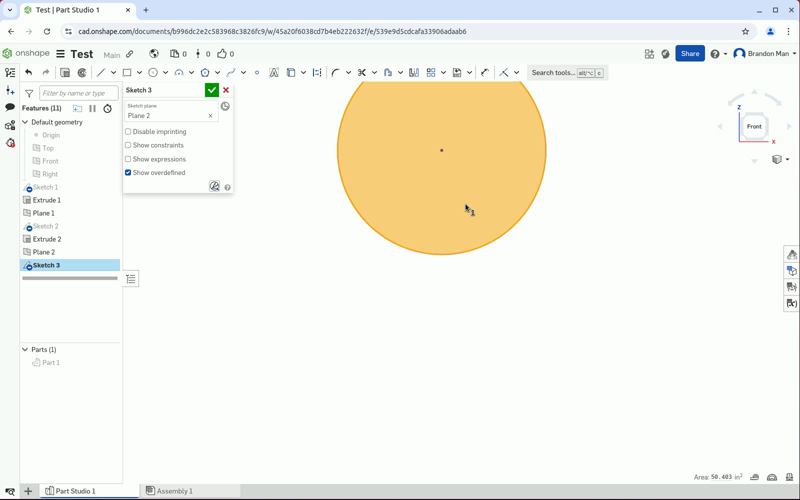
scroll(-6)
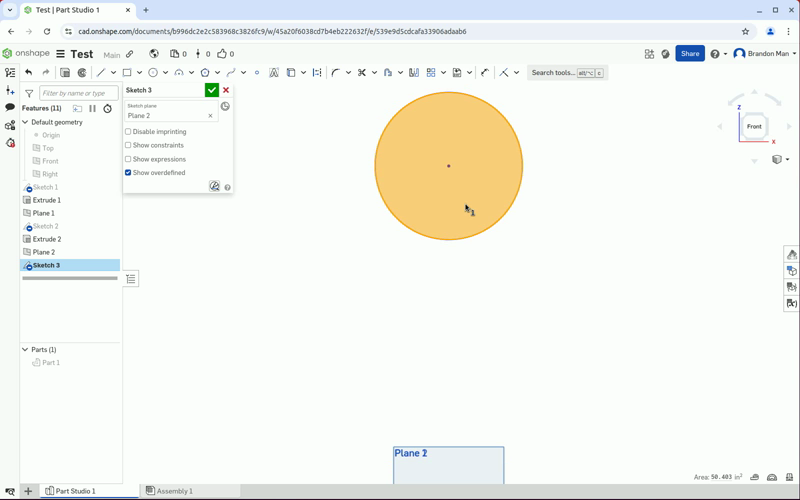
scroll(-6)
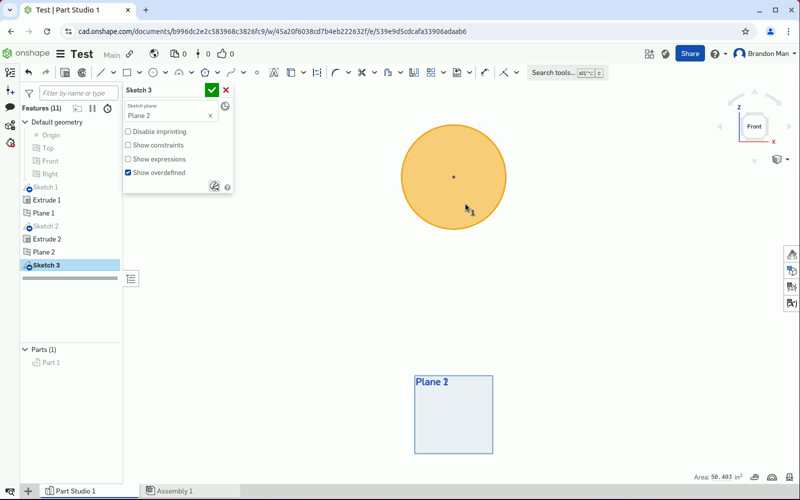
scroll(-6)
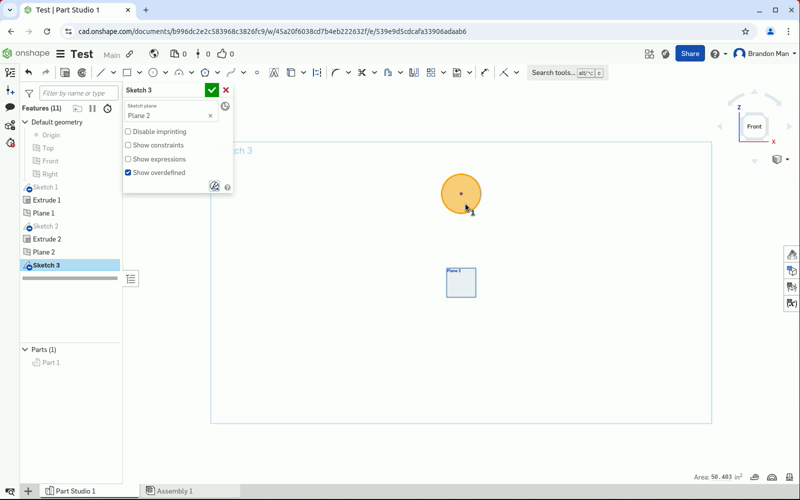
mouse_move(73, 352)
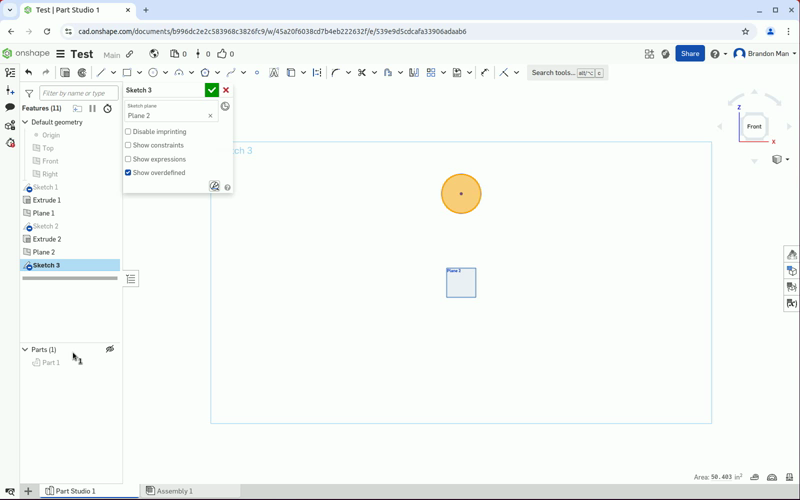
key(shift+y)
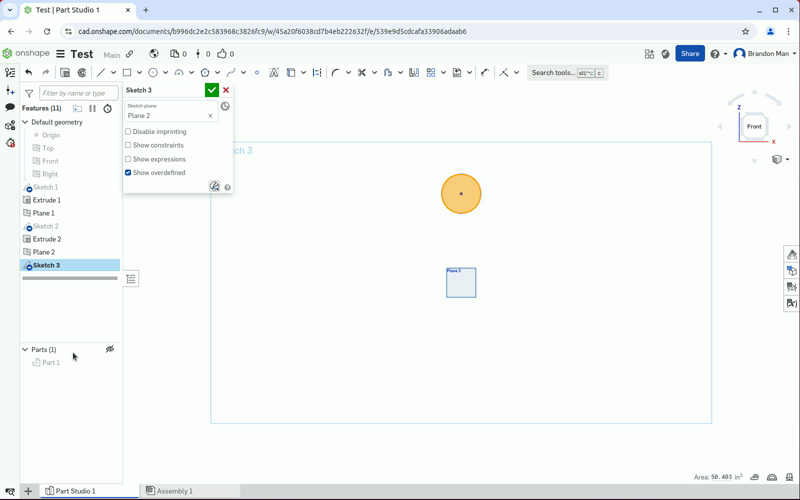
key(shift+e)
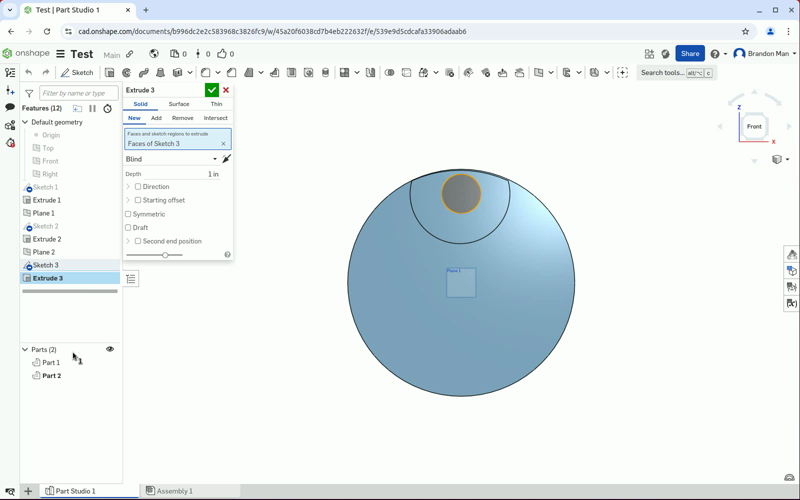
mouse_move(143, 106)
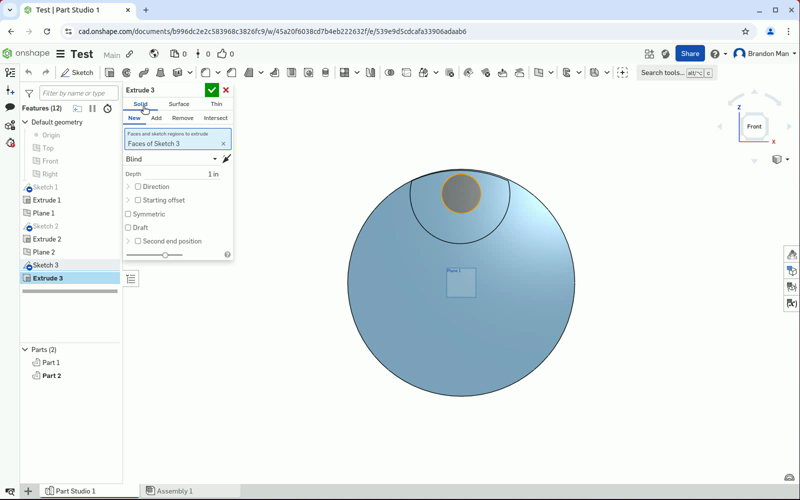
click(143, 106)
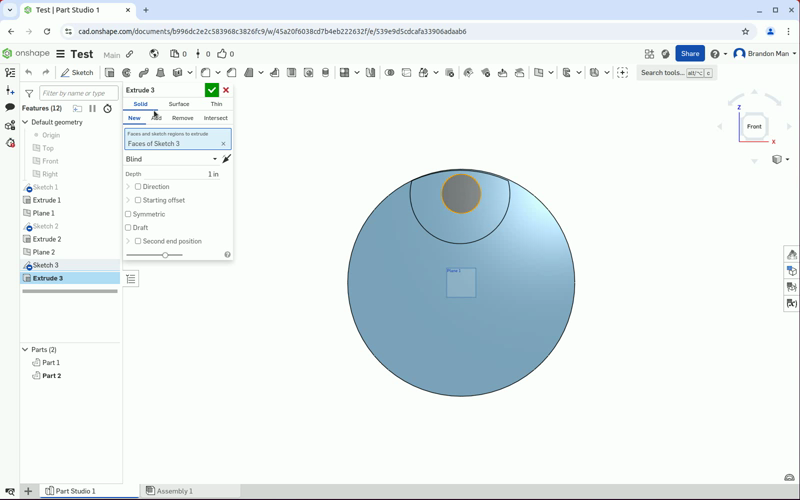
mouse_move(186, 120)
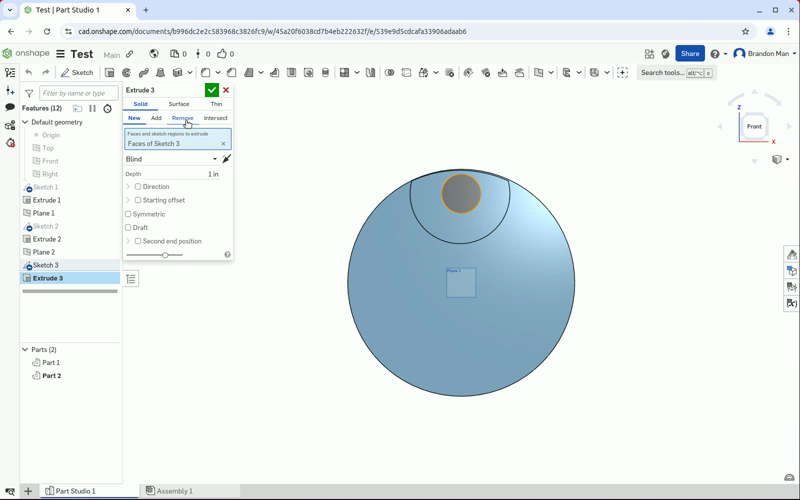
click(186, 120)
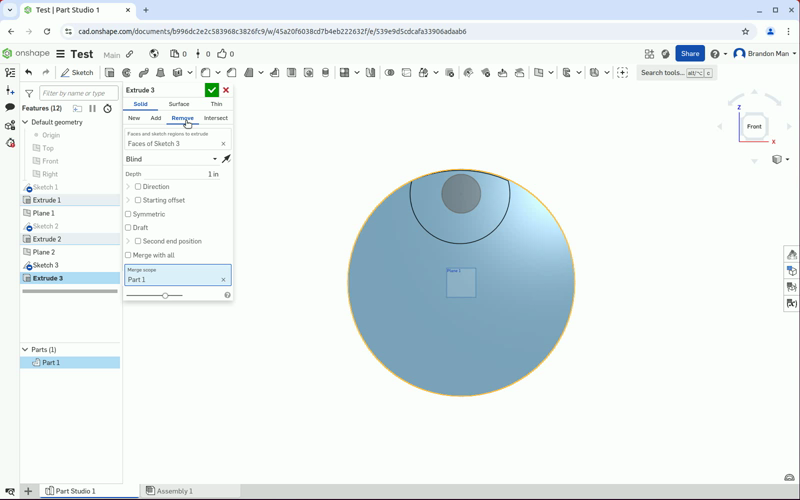
key(tab, 4)
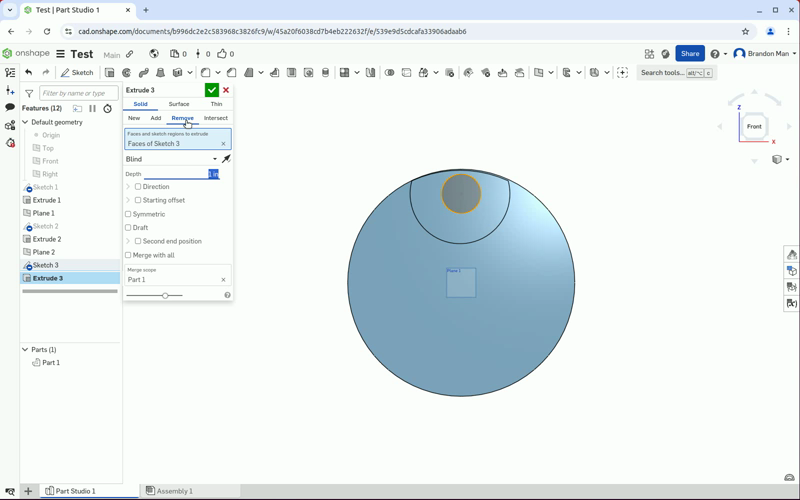
text(6.499)
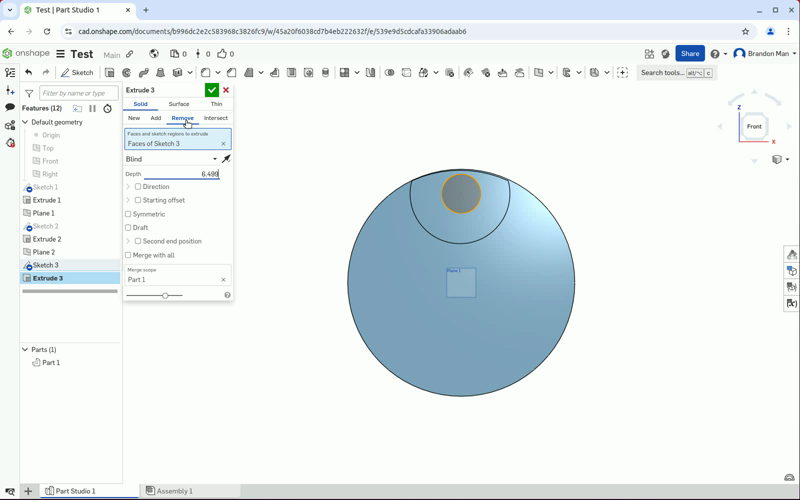
key(tab, 6)
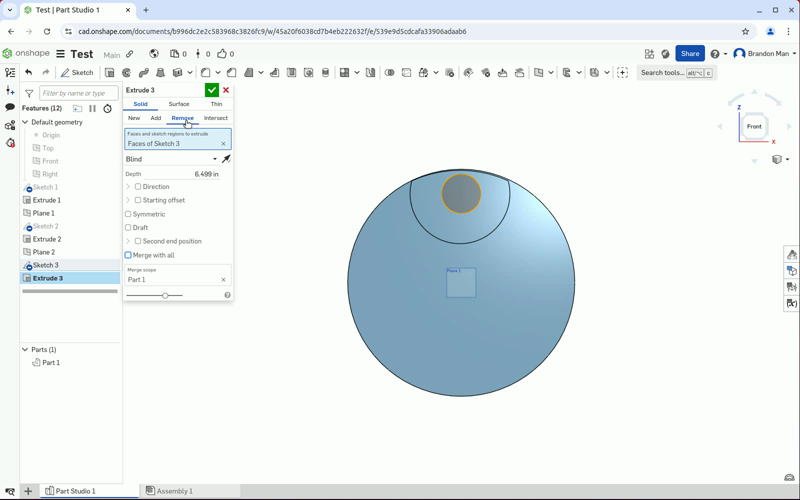
key(space)
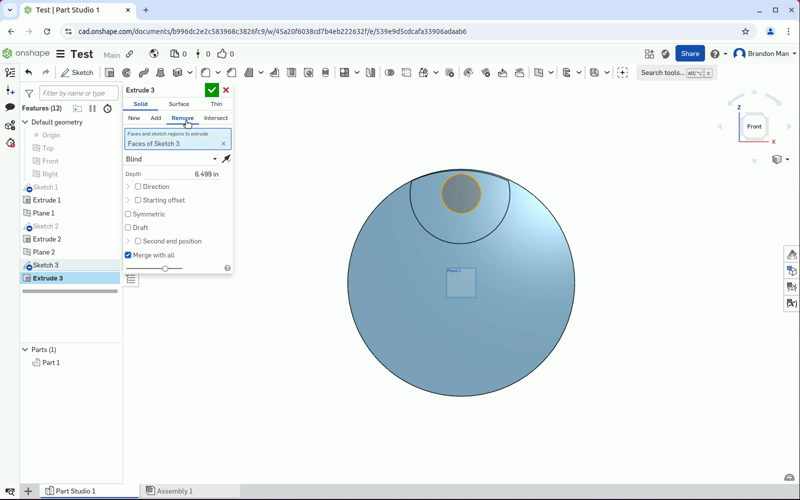
key(enter)
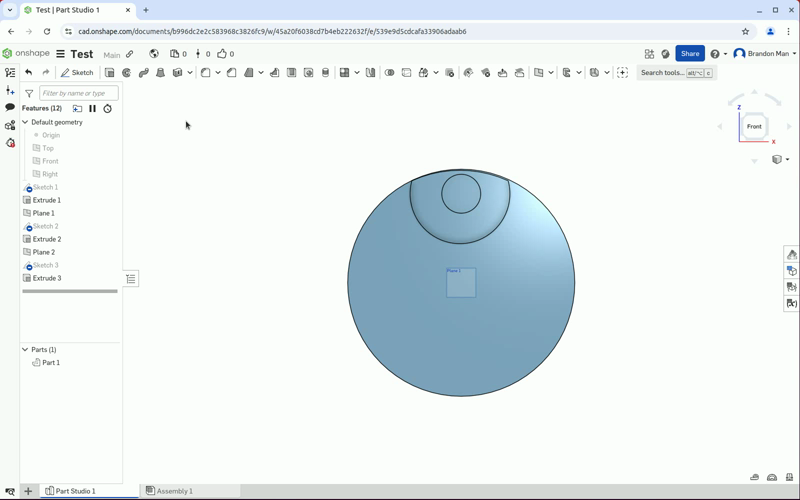
key(shift+h)
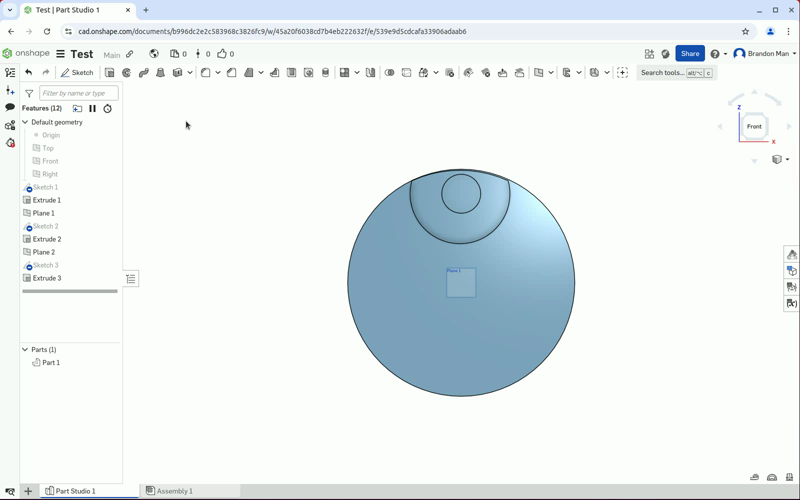
key(shift+h)
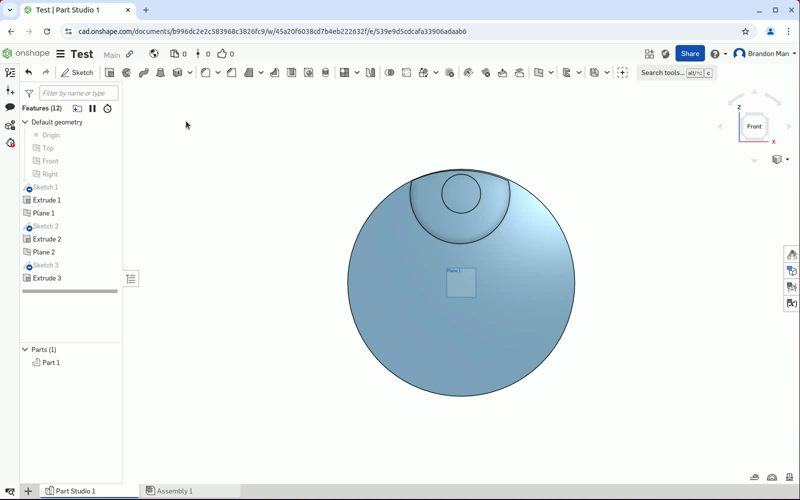
mouse_move(73, 189)
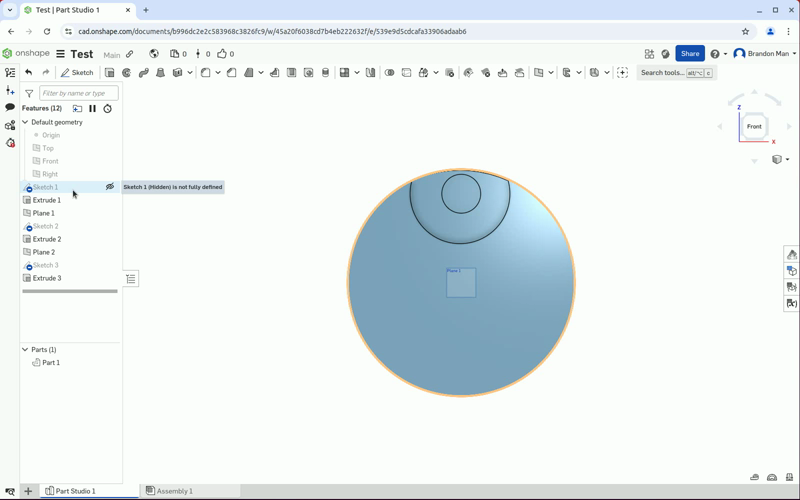
click(73, 189)
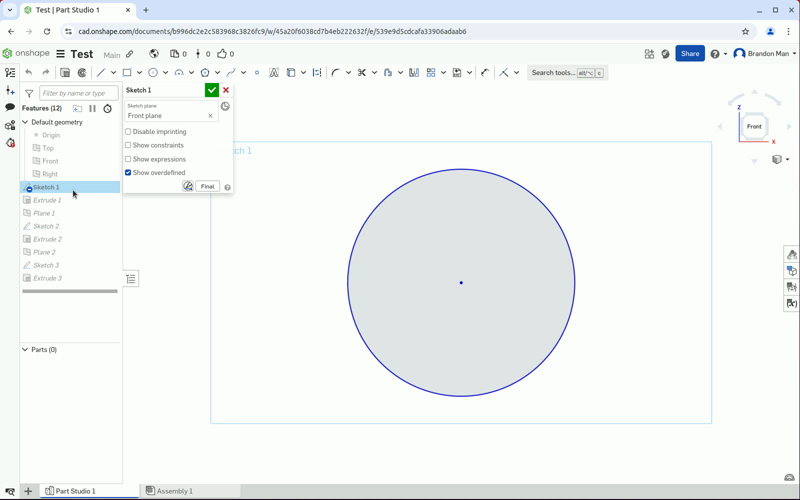
mouse_move(229, 92)
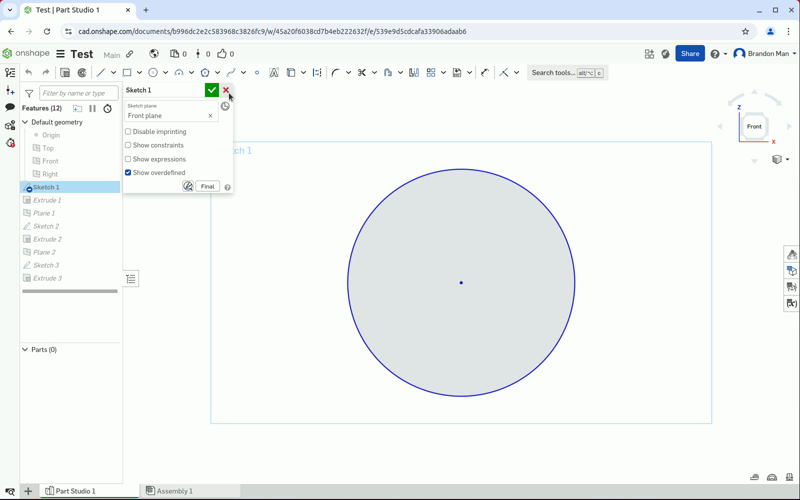
click(229, 92)
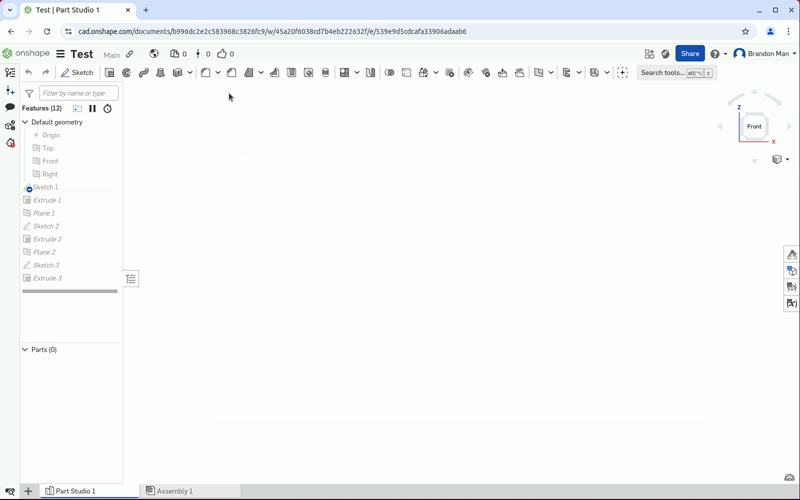
key(shift+s)
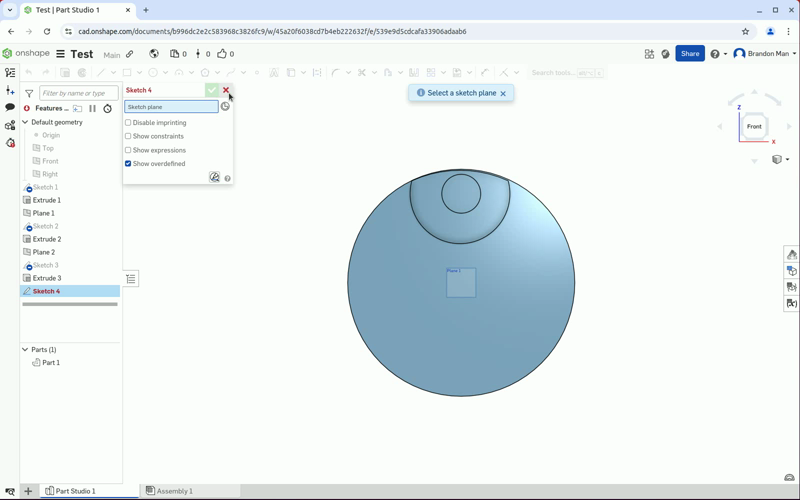
mouse_move(73, 215)
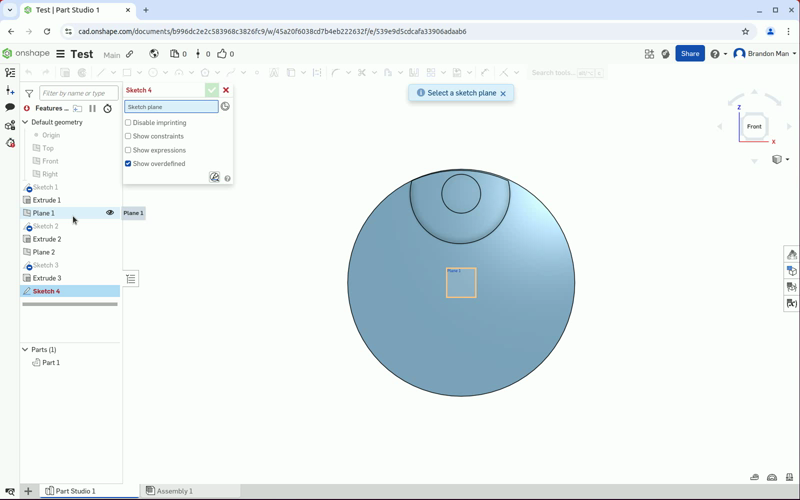
click(73, 215)
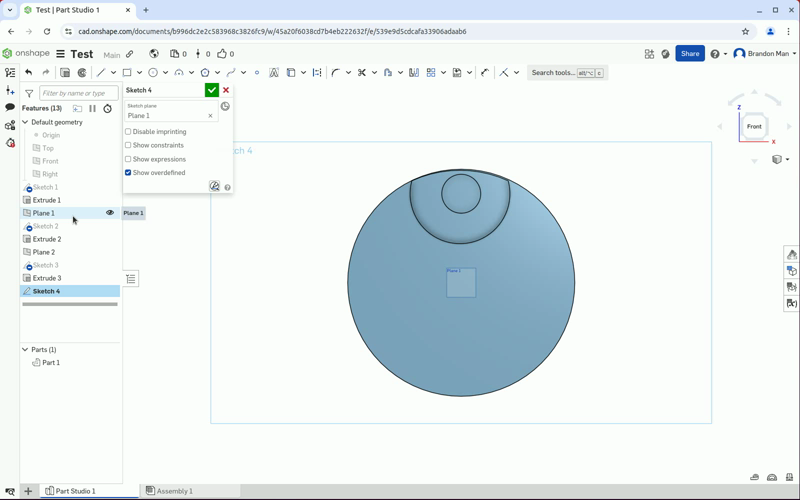
mouse_move(73, 352)
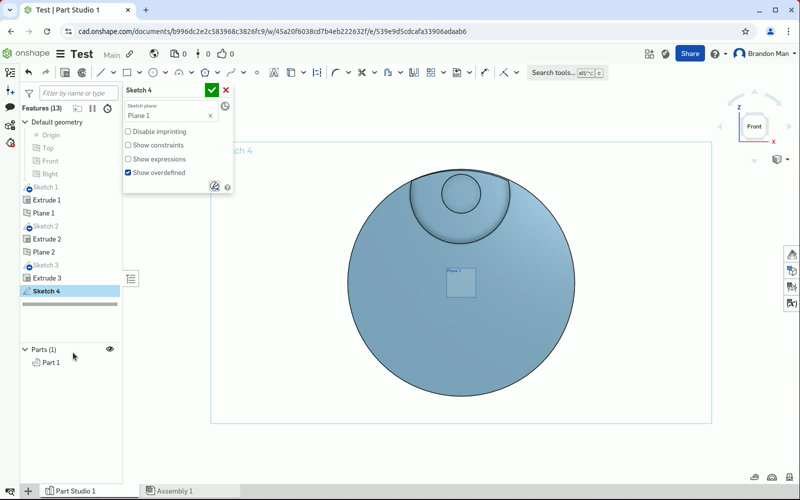
key(y)
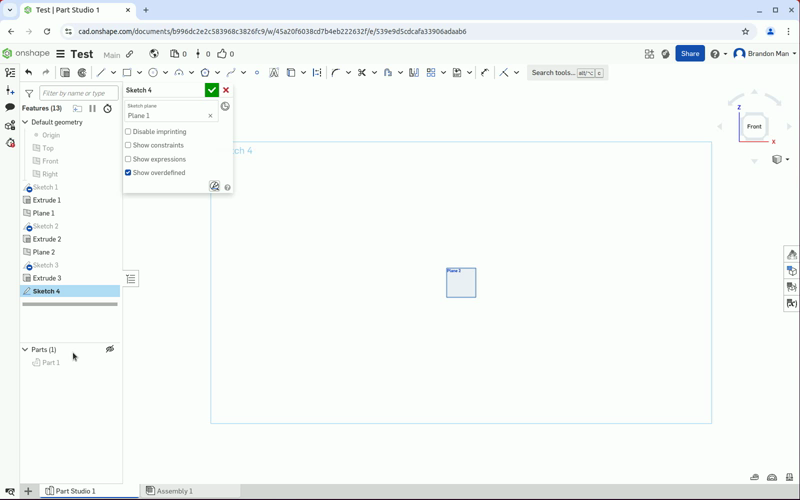
key(a)
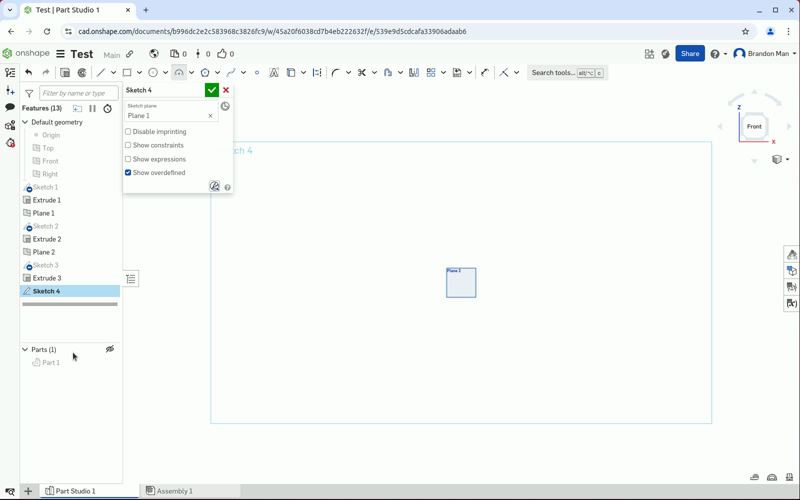
key_down(shift)
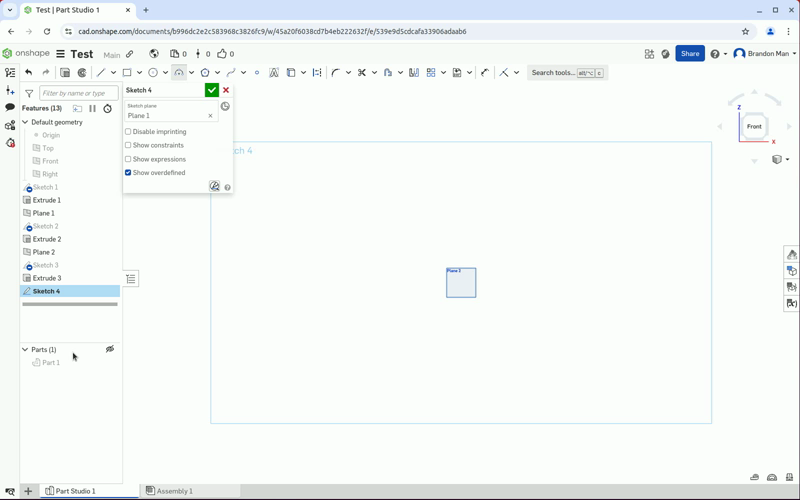
mouse_move(349, 300)
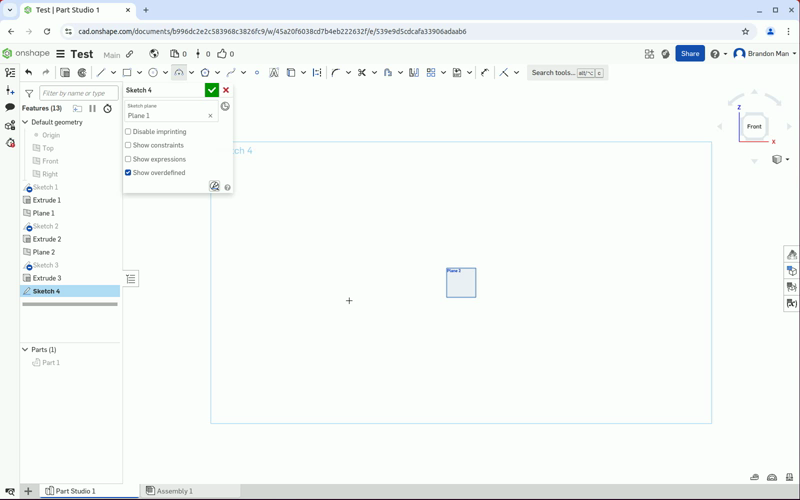
click(349, 300)
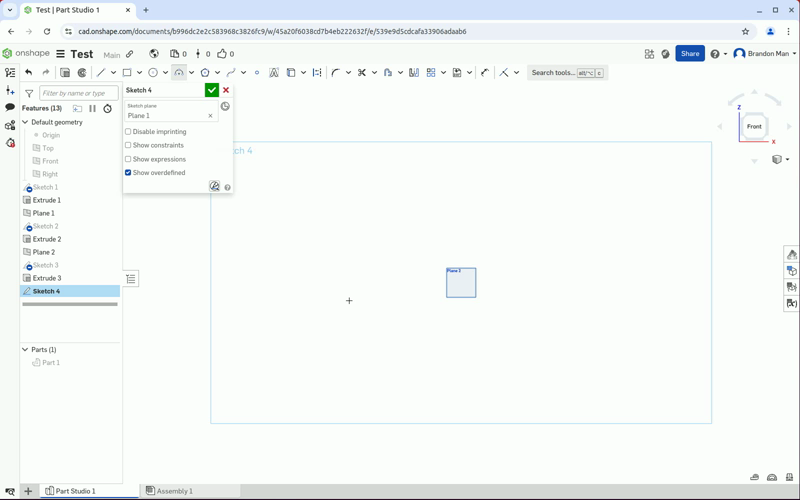
key_up(shift)
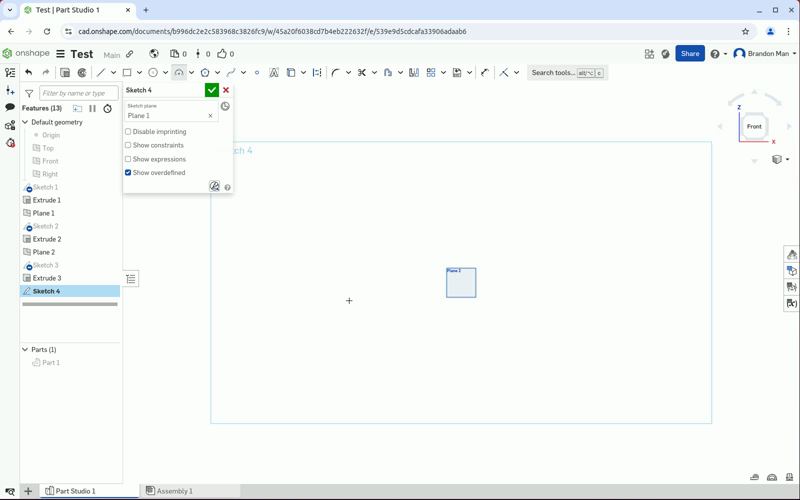
key_down(shift)
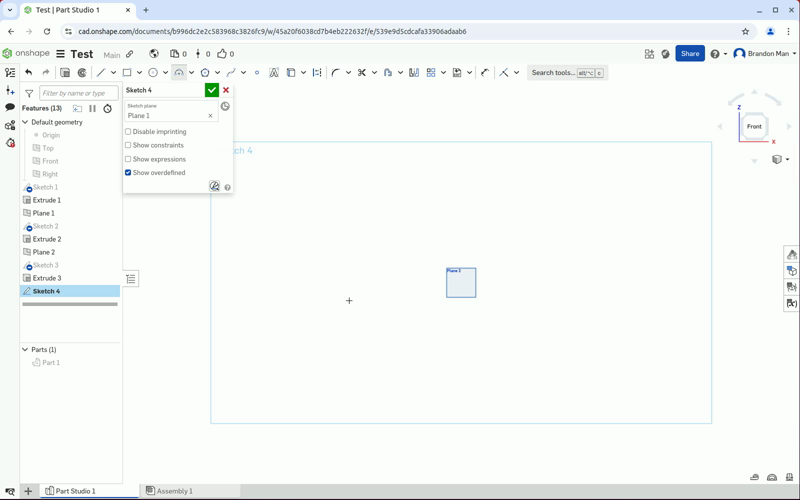
mouse_move(405, 381)
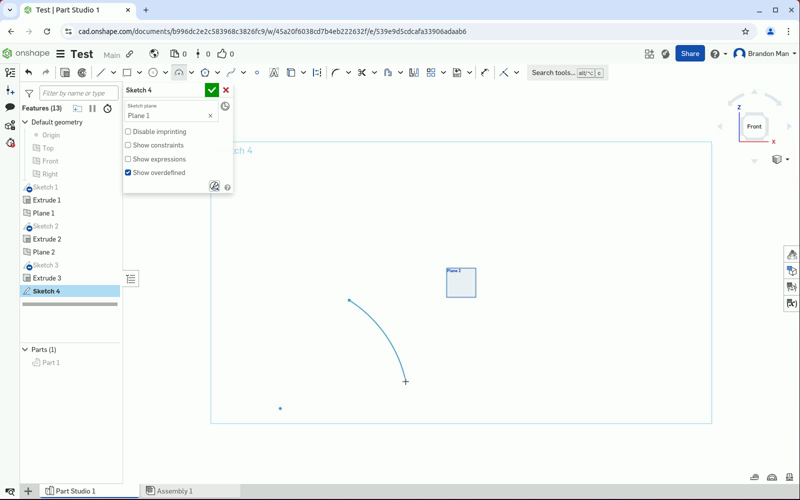
click(405, 381)
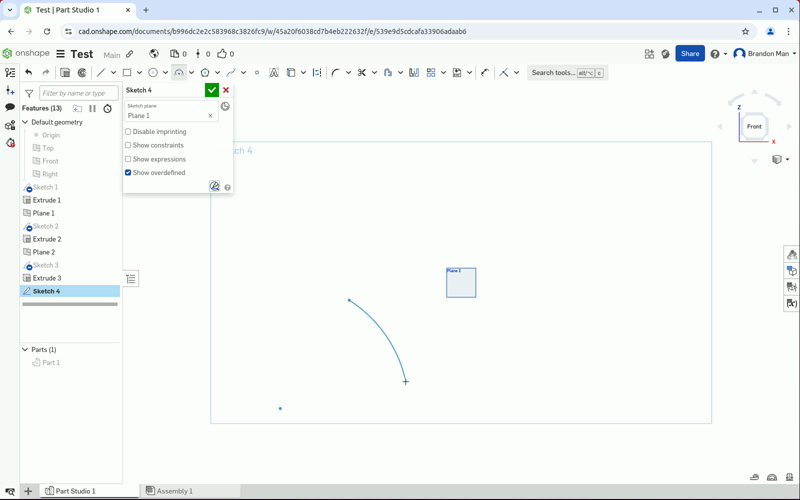
mouse_move(368, 347)
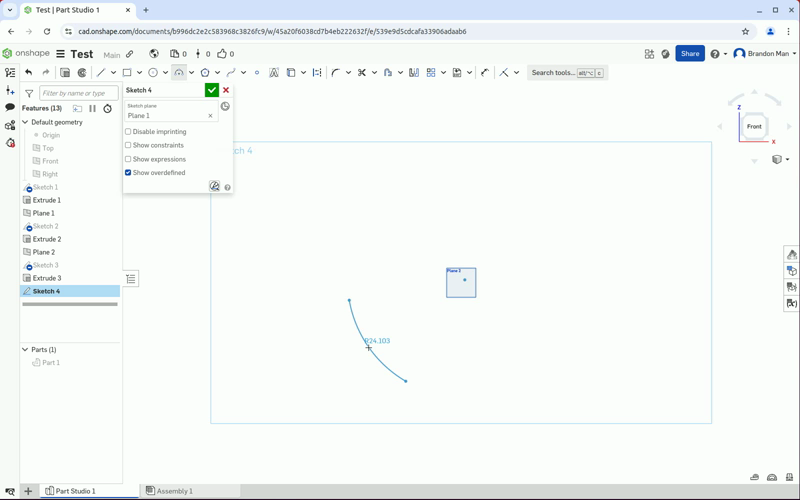
click(368, 347)
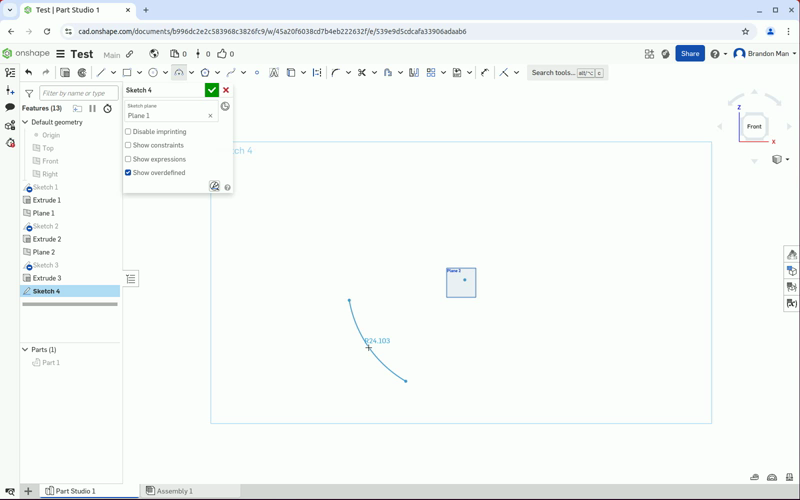
key_up(shift)
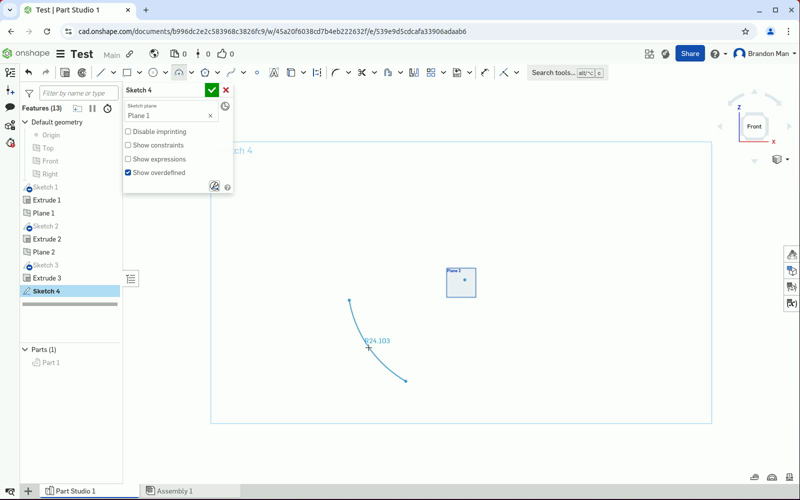
mouse_move(405, 381)
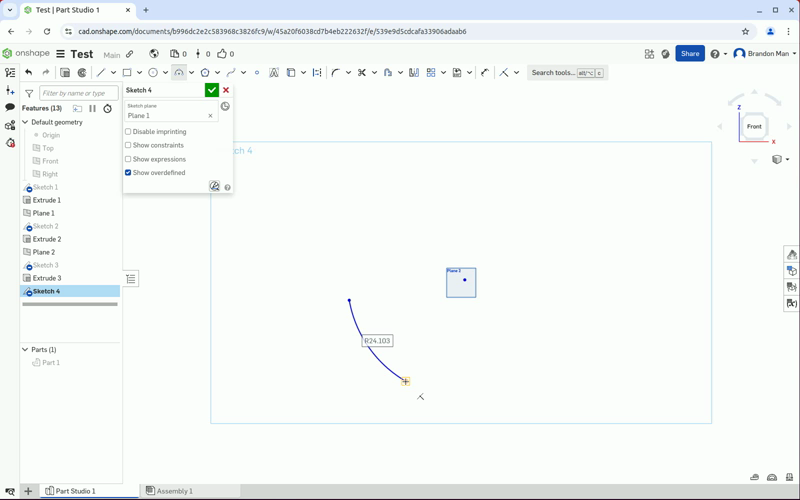
click(405, 381)
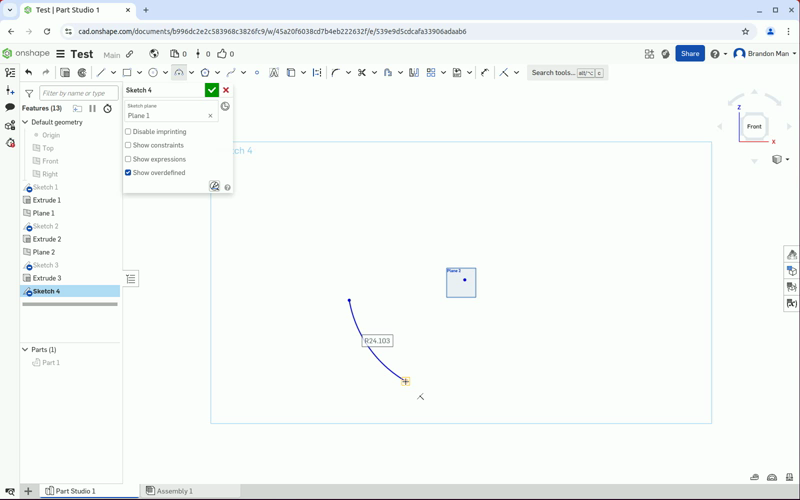
mouse_move(349, 300)
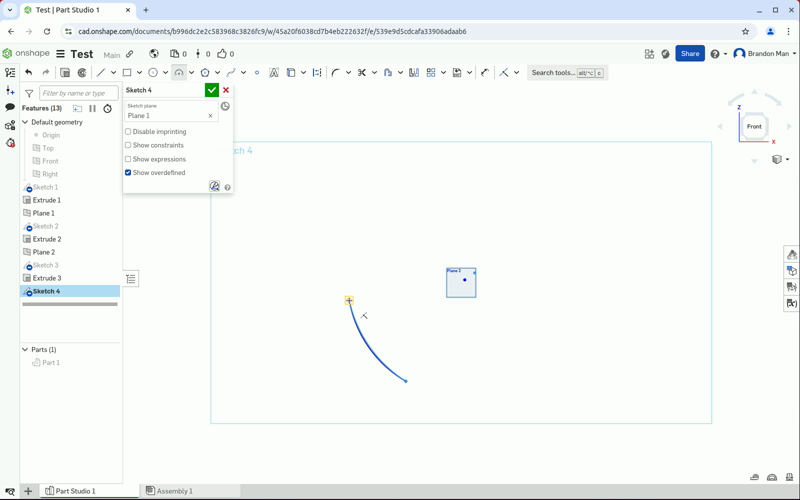
click(349, 300)
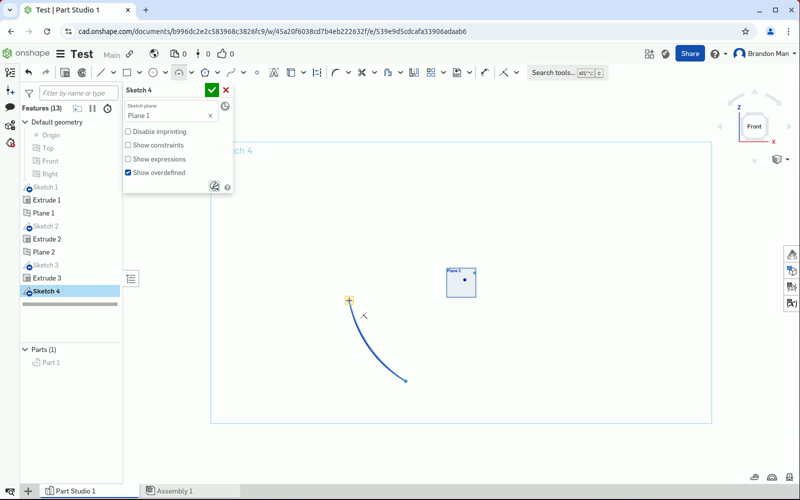
key_down(shift)
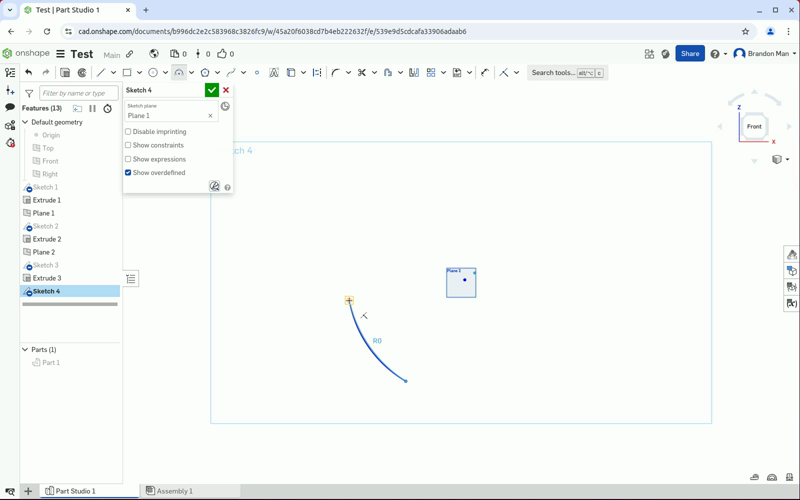
mouse_move(430, 304)
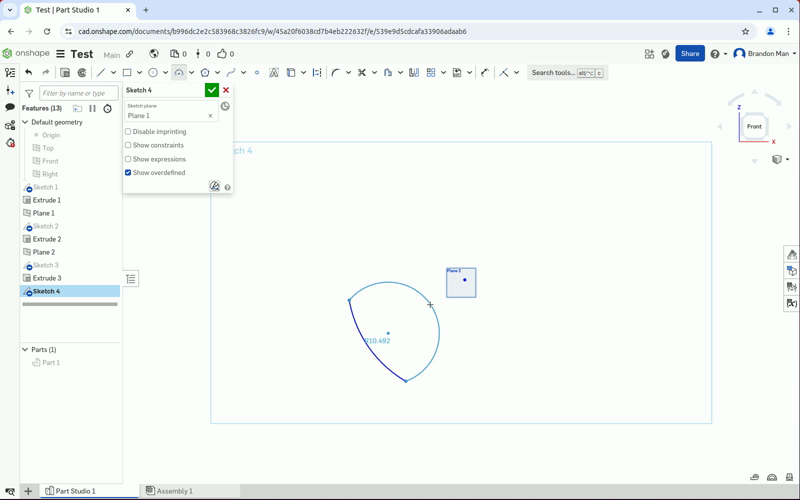
click(430, 304)
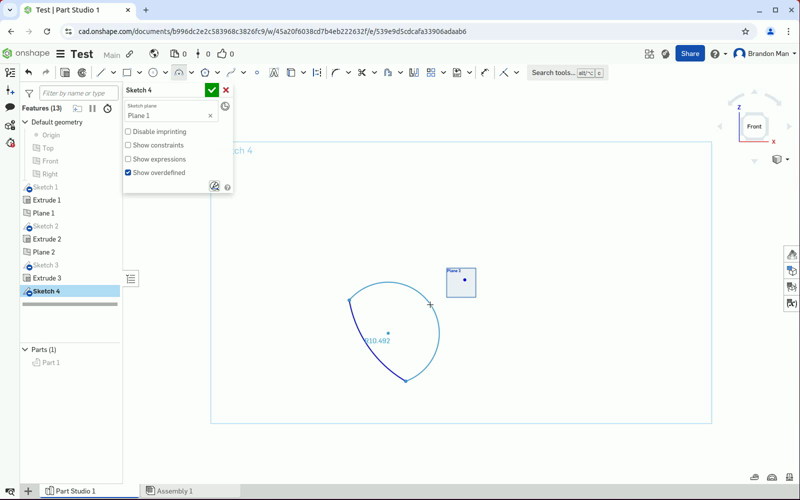
key_up(shift)
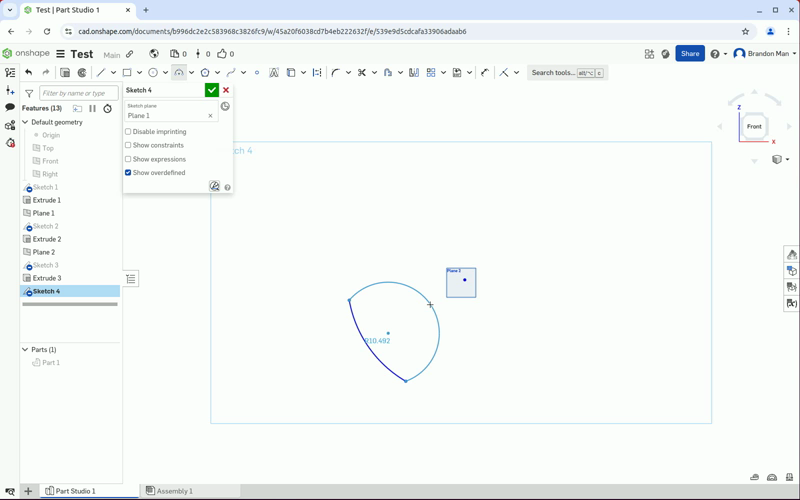
key(esc)
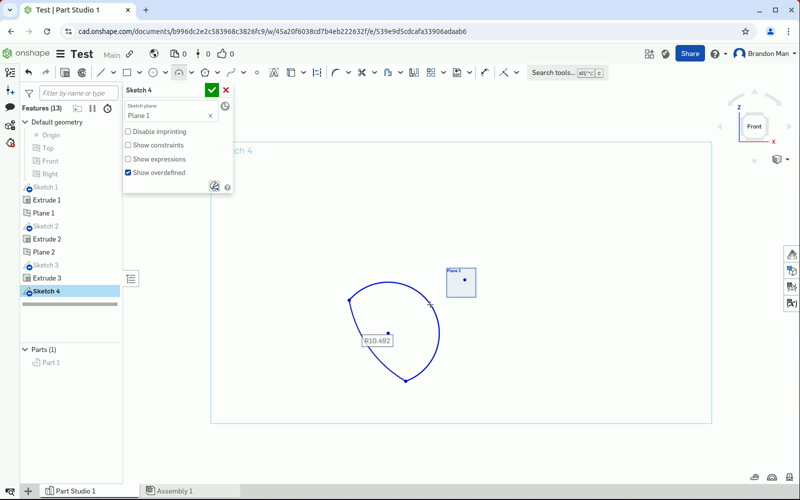
mouse_move(426, 353)
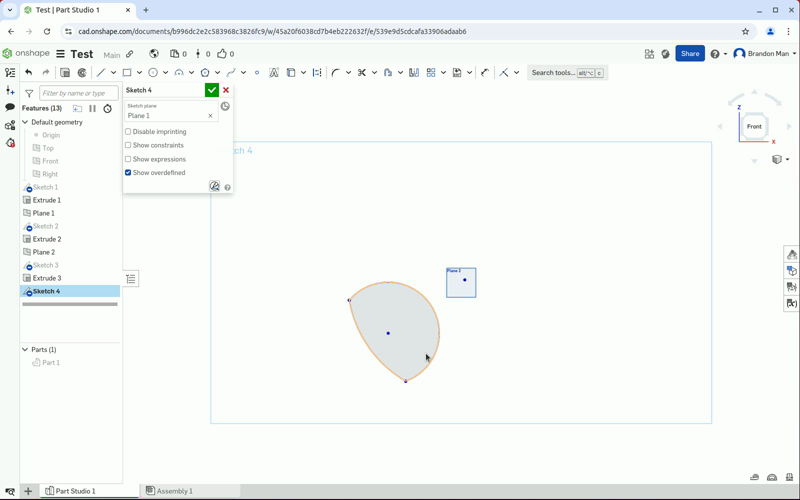
click(426, 353)
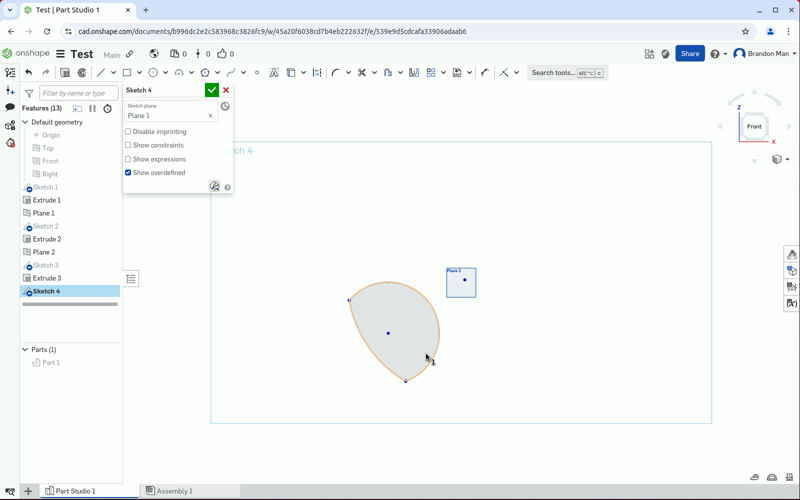
mouse_move(73, 352)
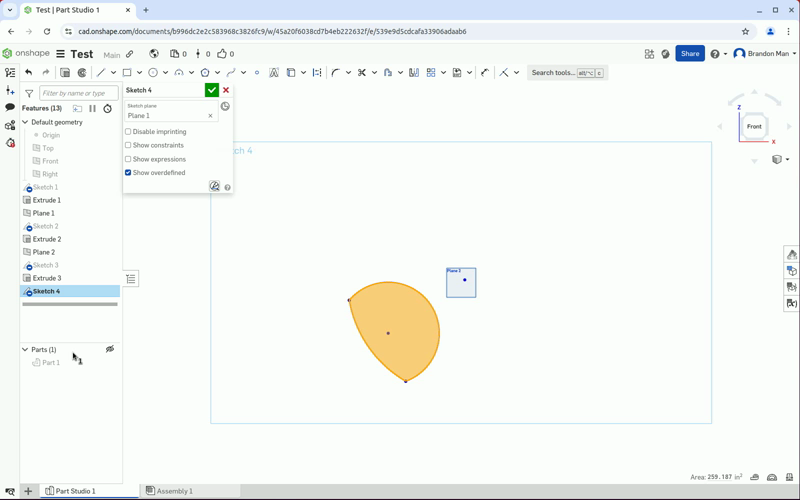
key(shift+y)
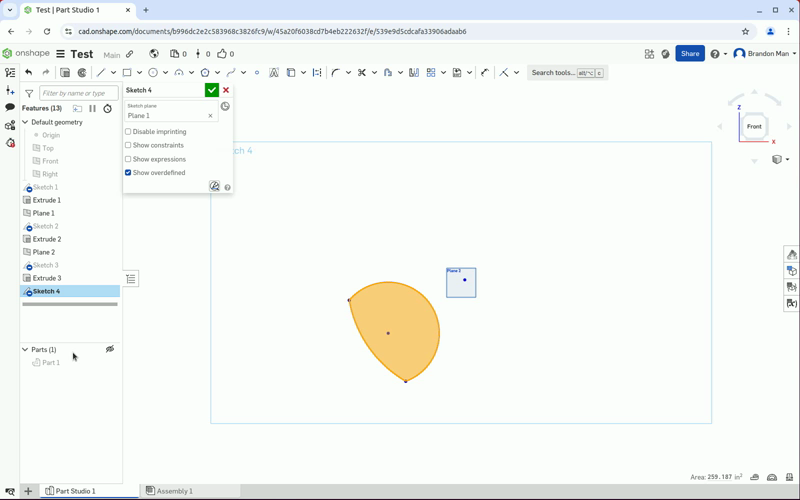
key(shift+e)
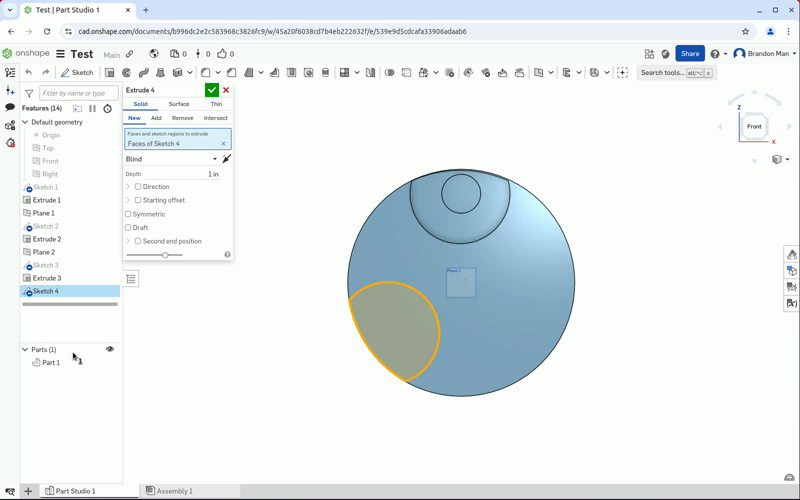
mouse_move(143, 106)
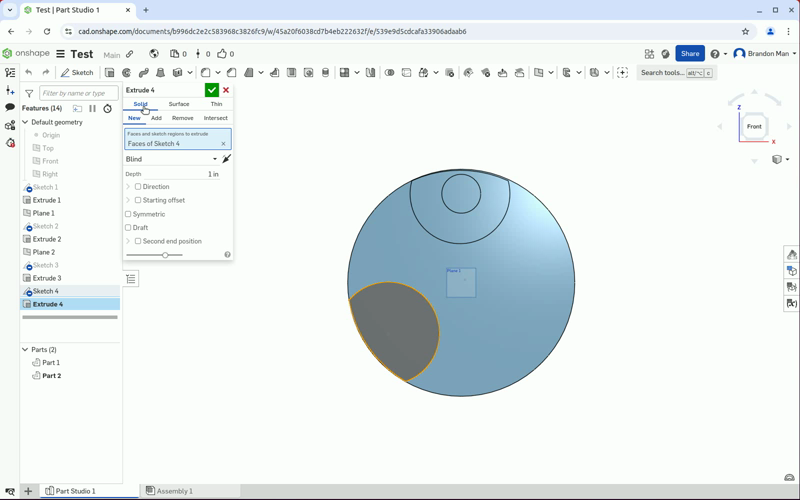
click(143, 106)
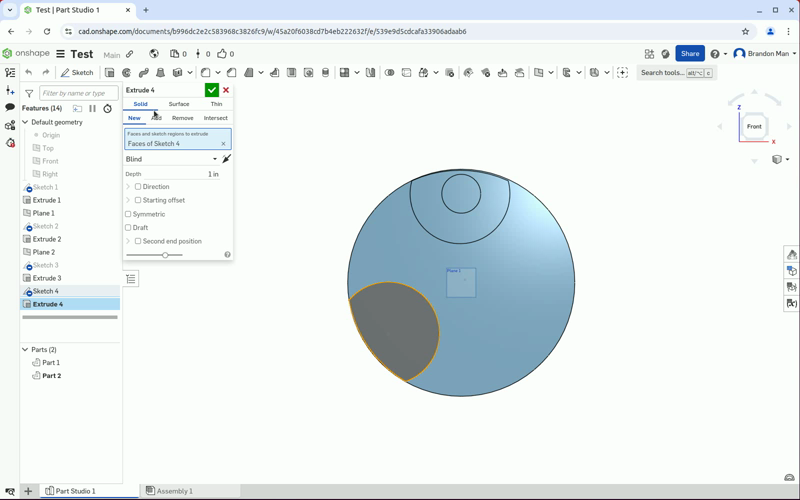
mouse_move(186, 120)
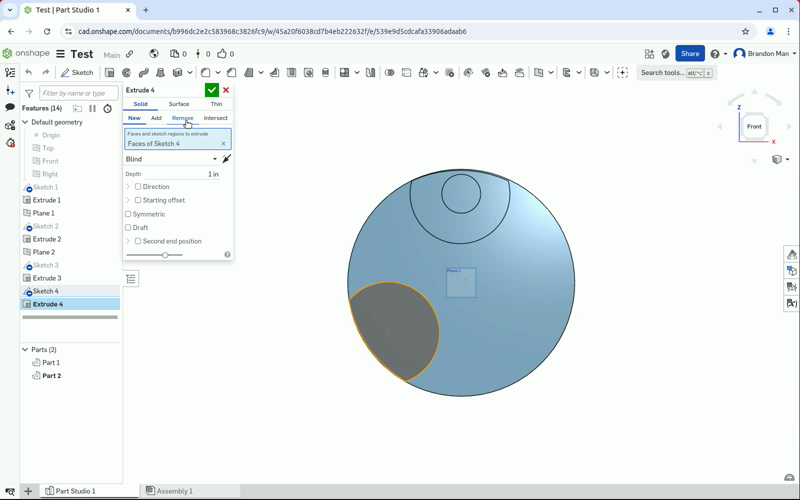
click(186, 120)
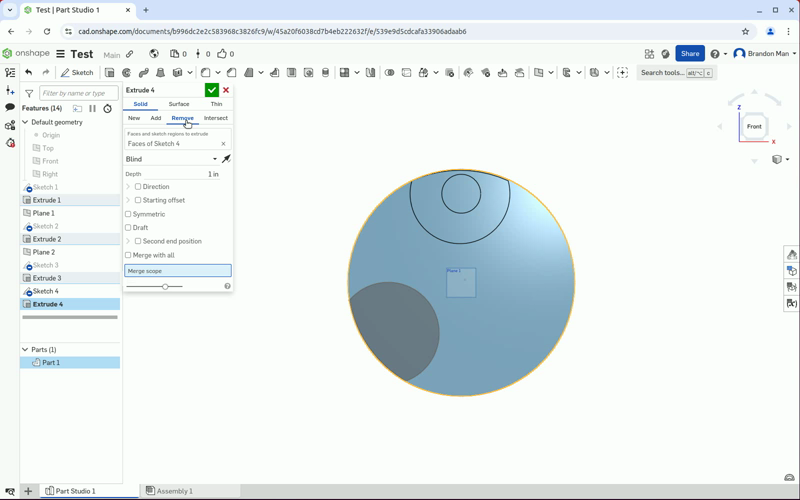
key(tab, 4)
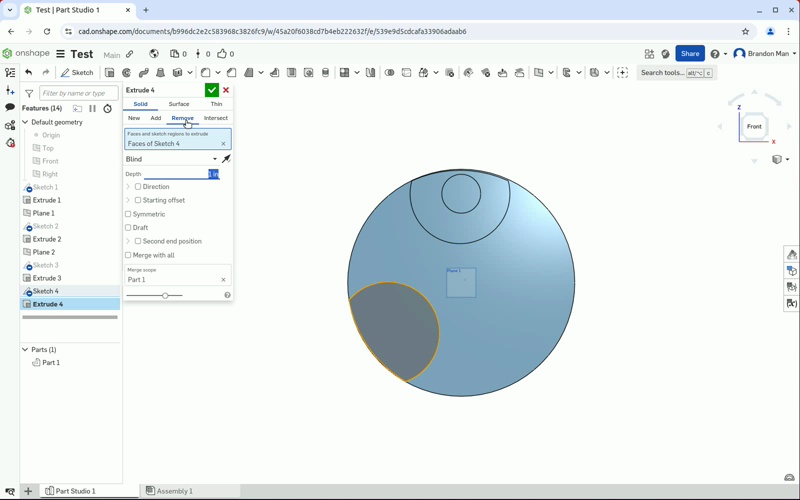
text(1.204)
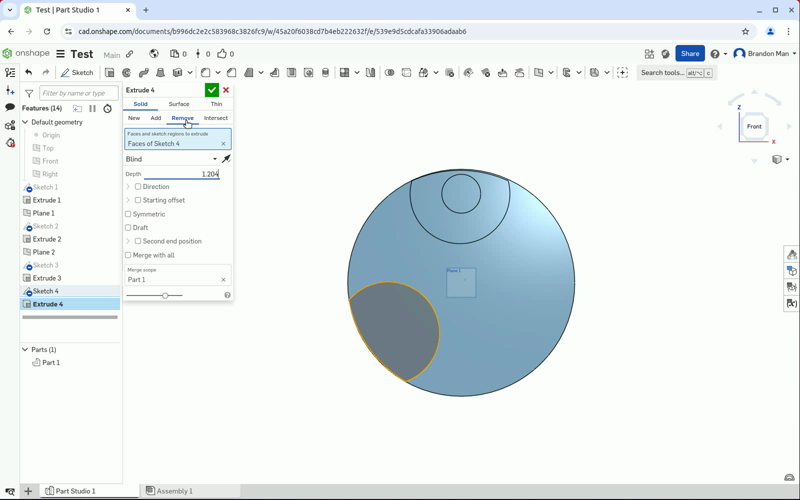
key(tab, 6)
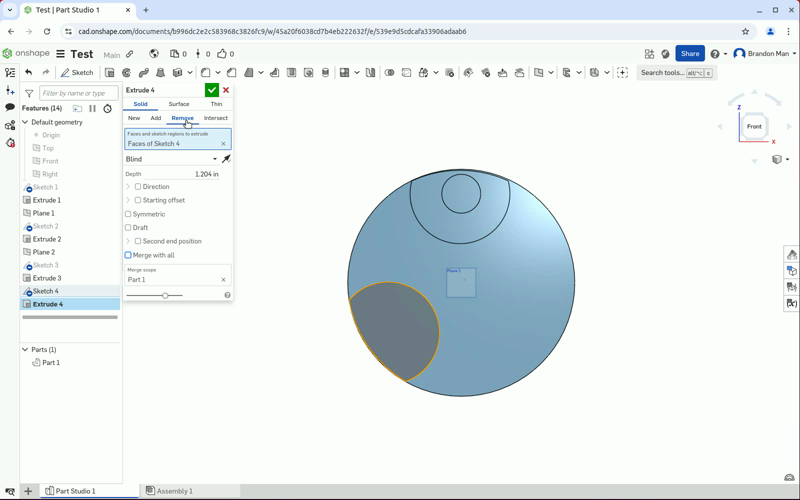
key(space)
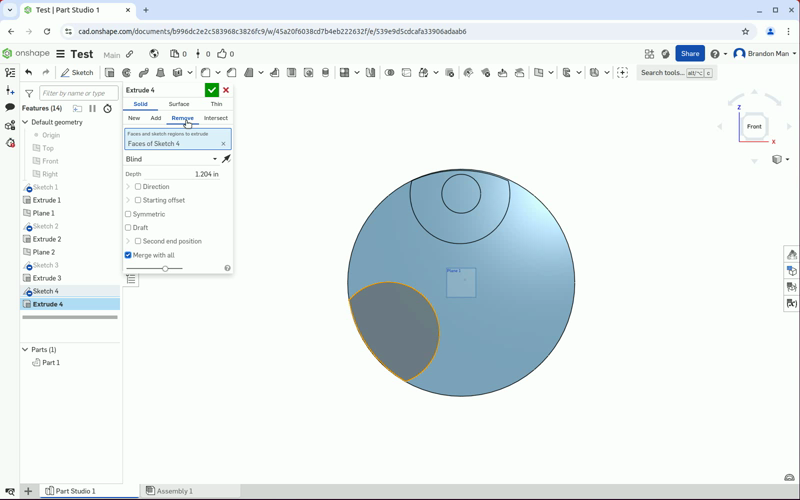
key(enter)
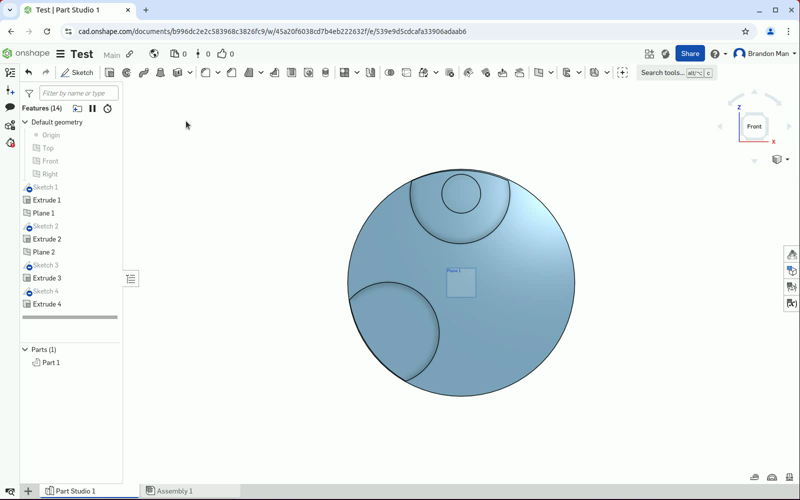
key(shift+h)
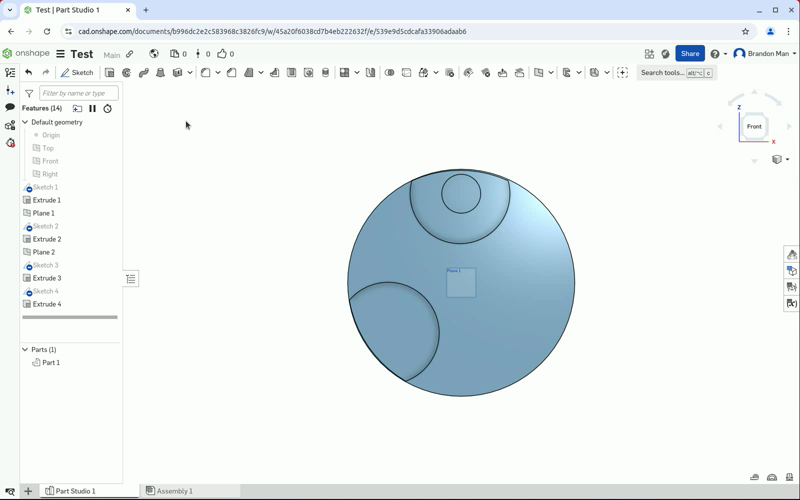
key(shift+h)
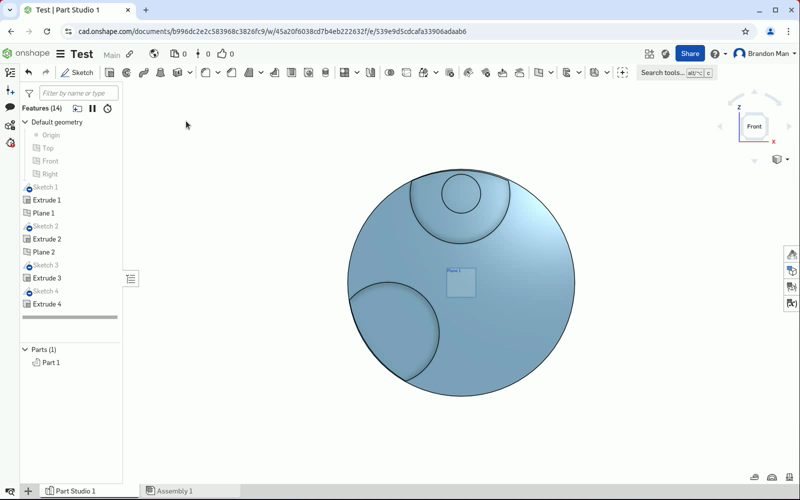
mouse_move(73, 189)
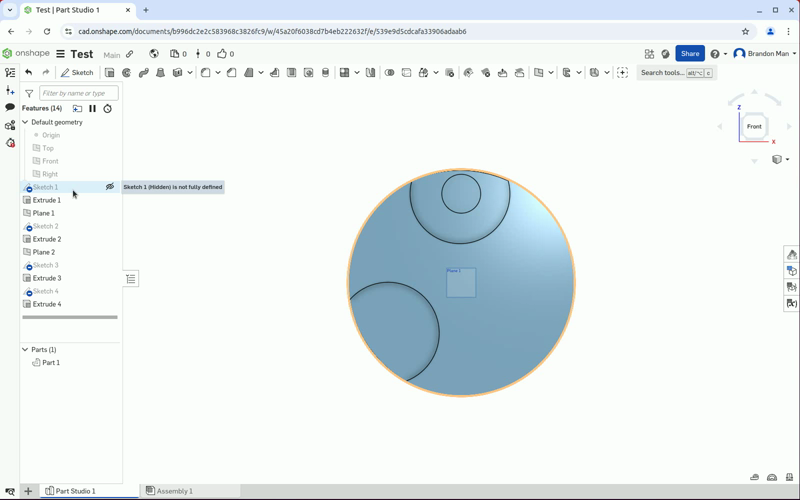
click(73, 189)
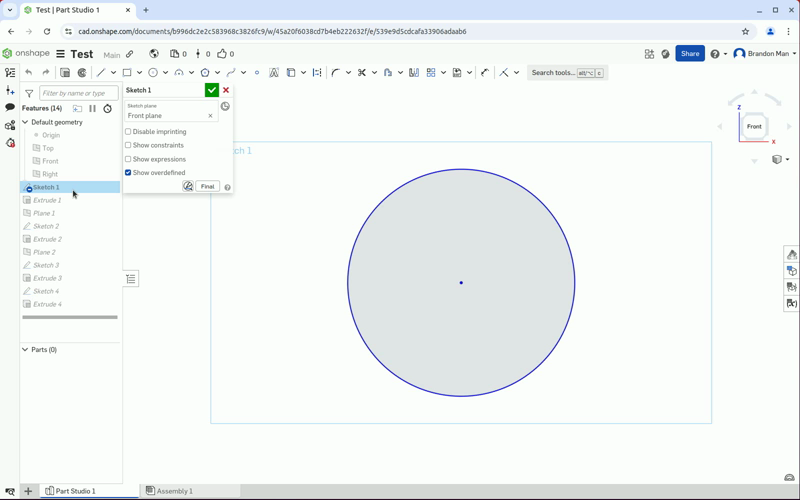
mouse_move(229, 92)
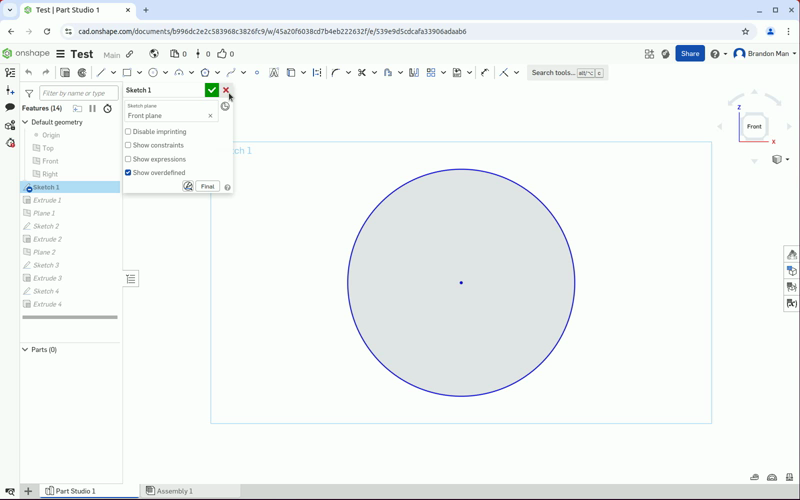
click(229, 92)
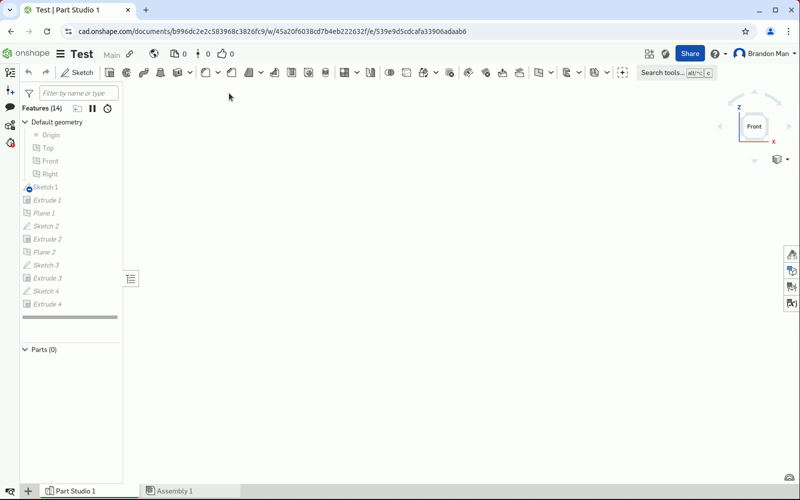
key(shift+s)
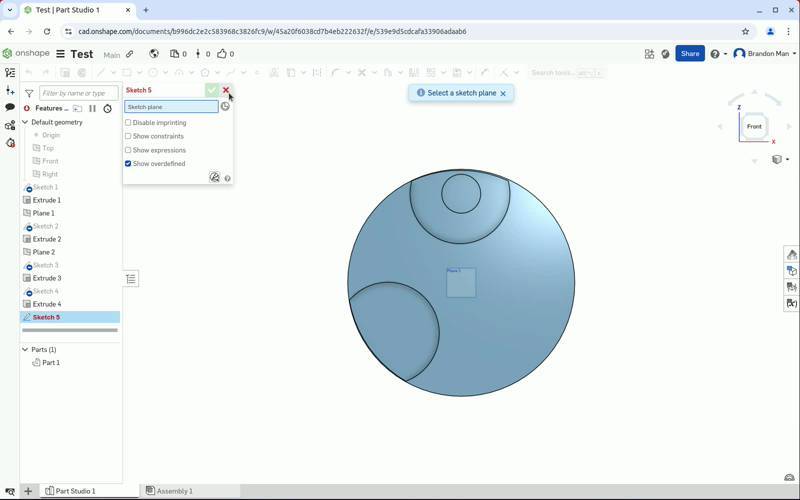
mouse_move(73, 254)
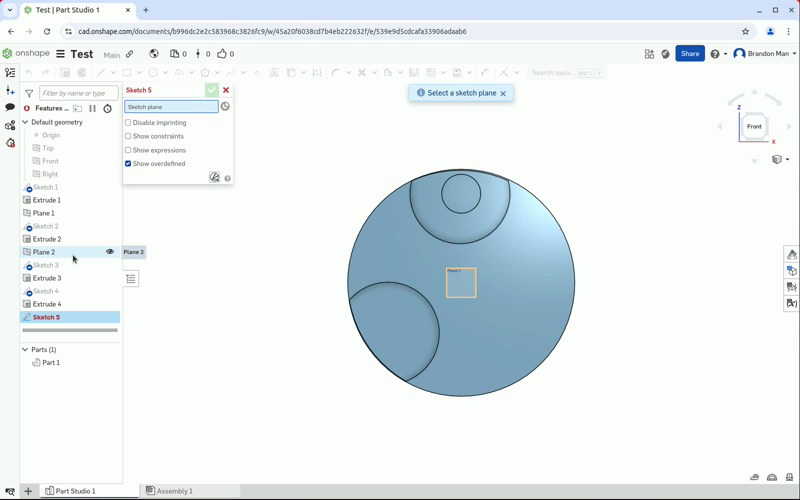
click(73, 254)
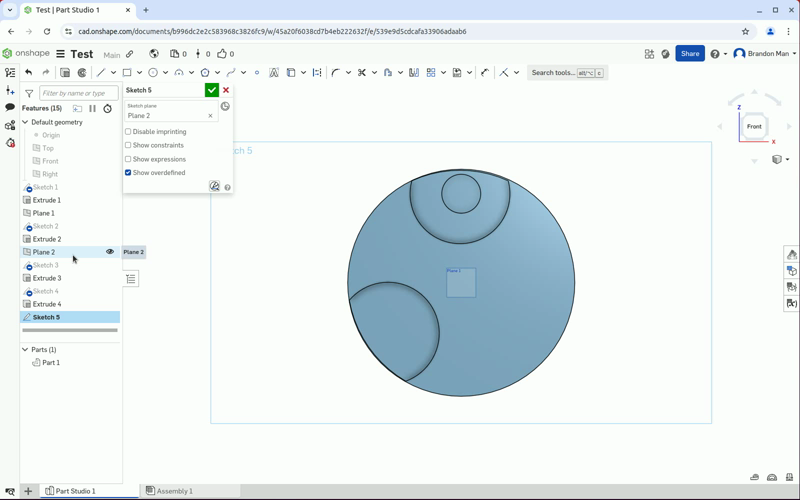
mouse_move(73, 352)
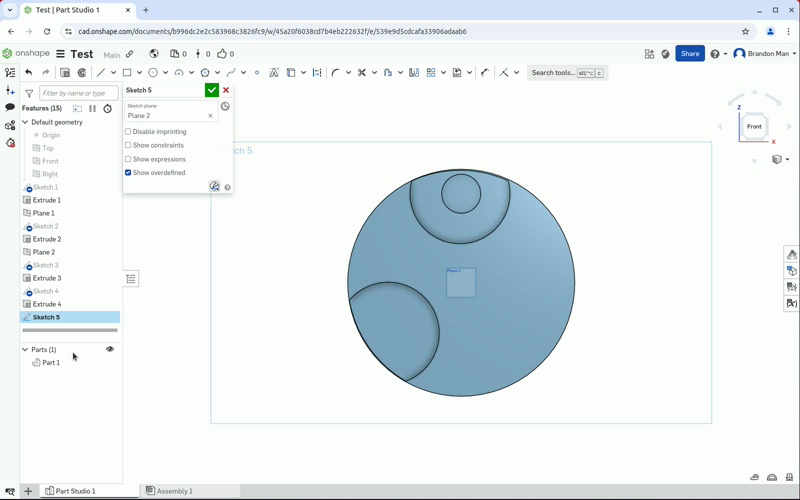
key(y)
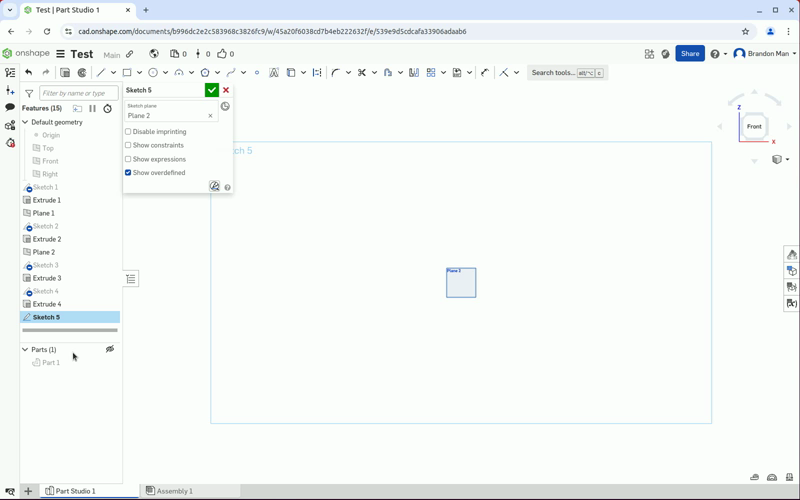
key(c)
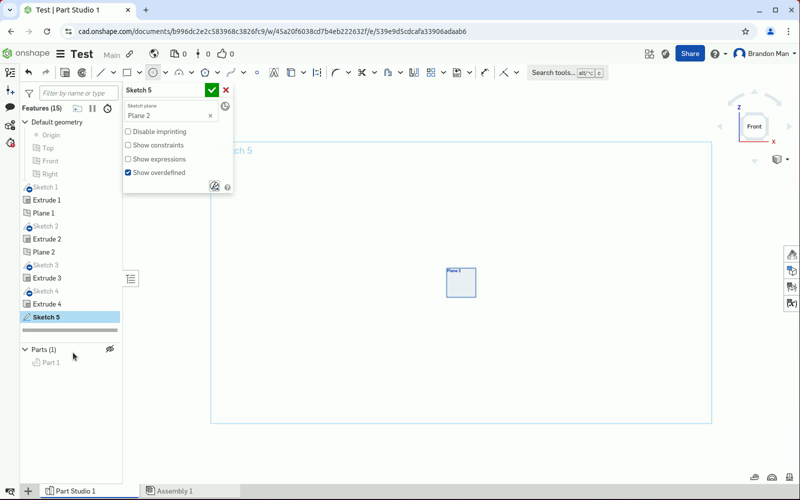
key_down(shift)
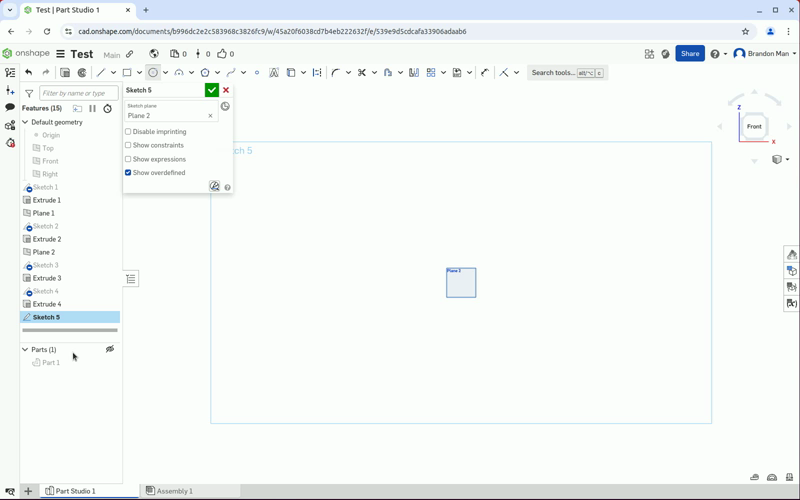
mouse_move(388, 333)
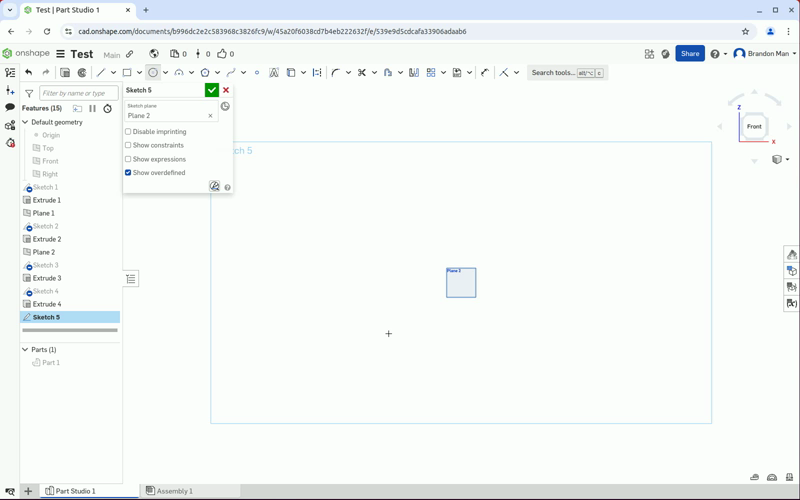
click(388, 333)
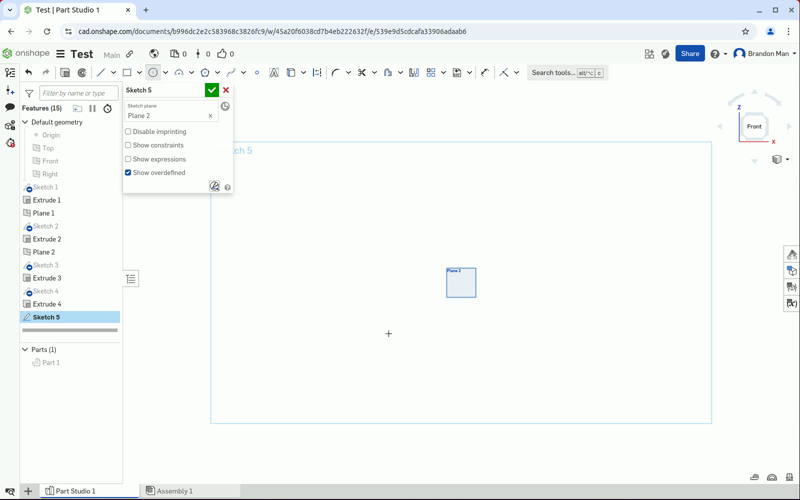
key_up(shift)
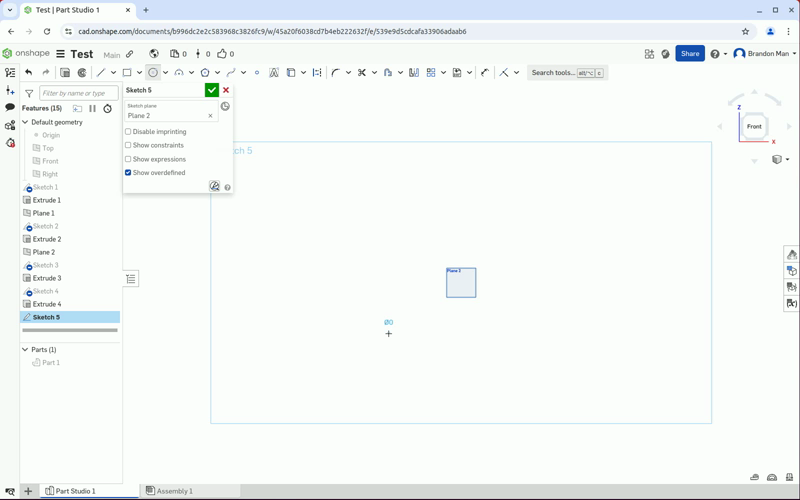
mouse_move(407, 333)
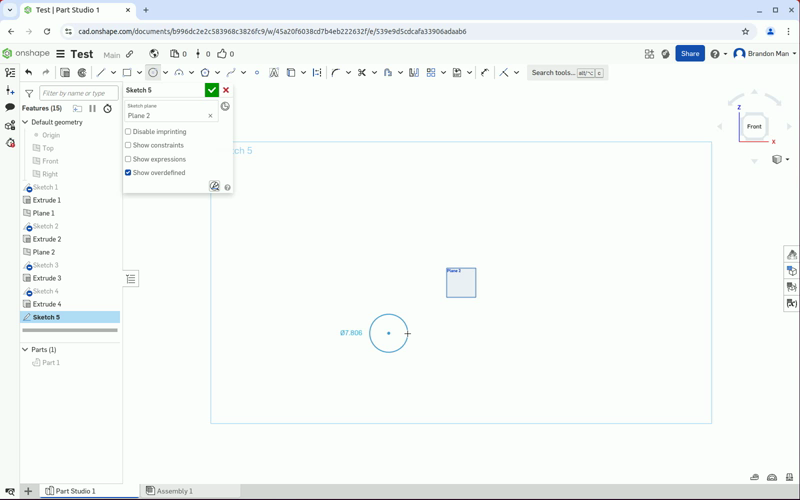
click(407, 333)
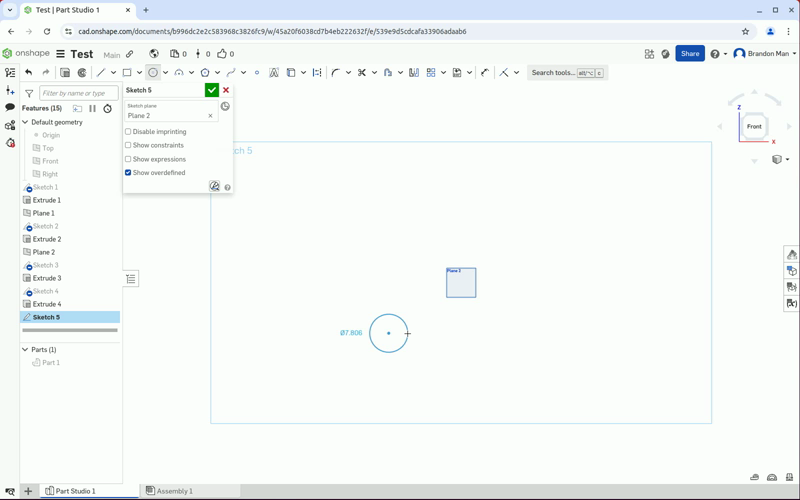
key(esc)
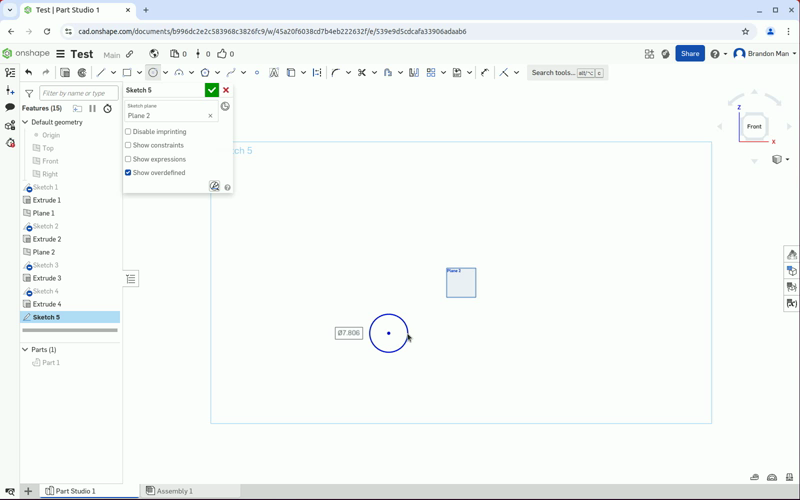
mouse_move(383, 328)
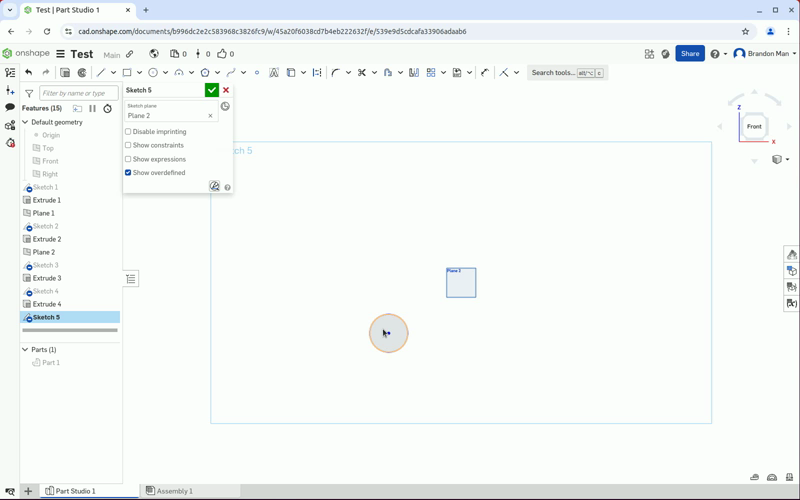
scroll(6)
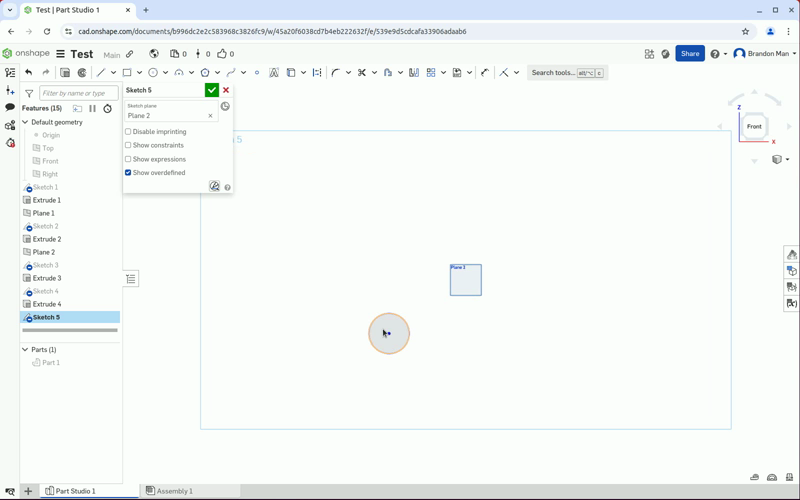
scroll(6)
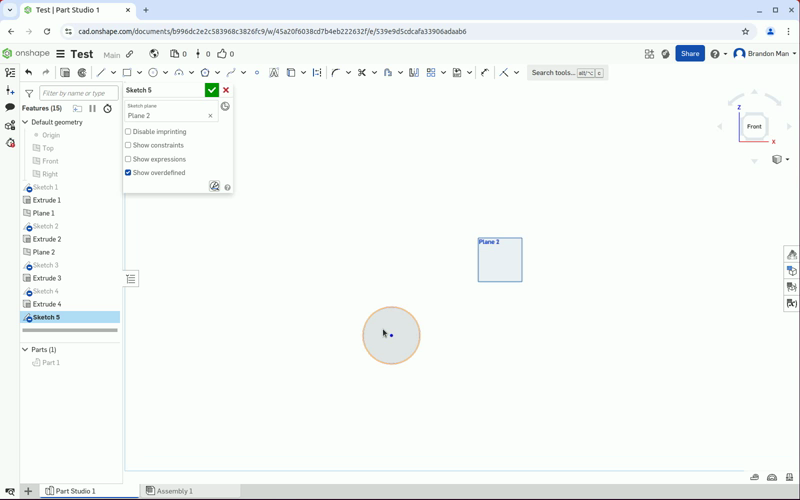
scroll(6)
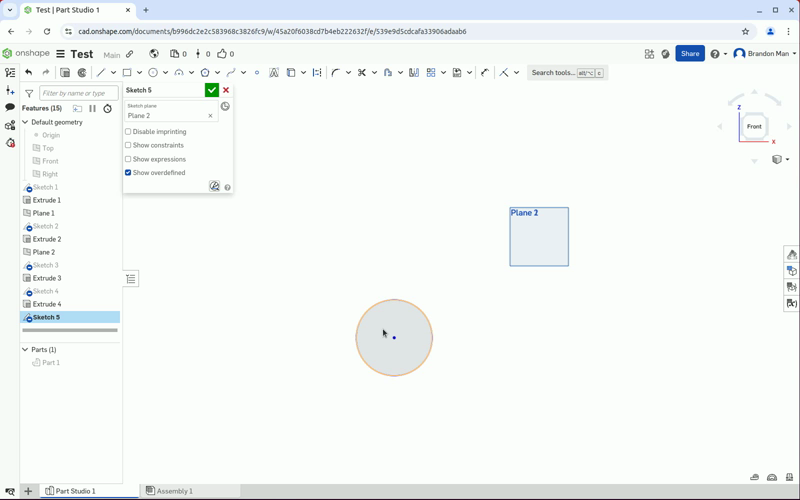
scroll(6)
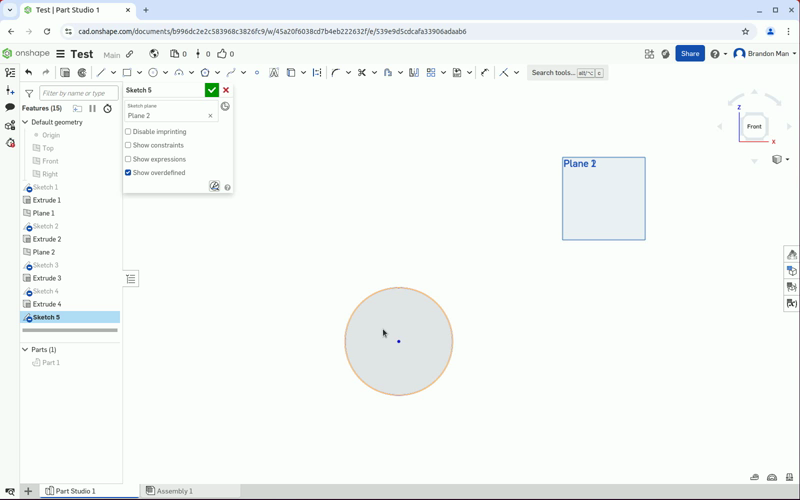
scroll(6)
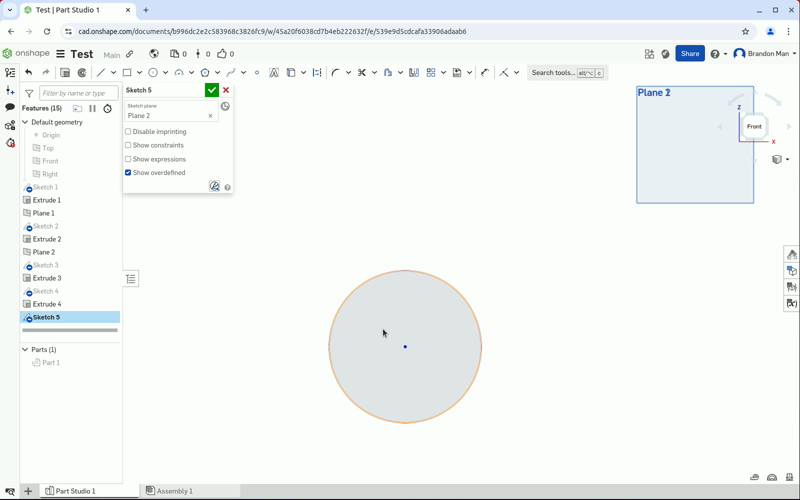
scroll(6)
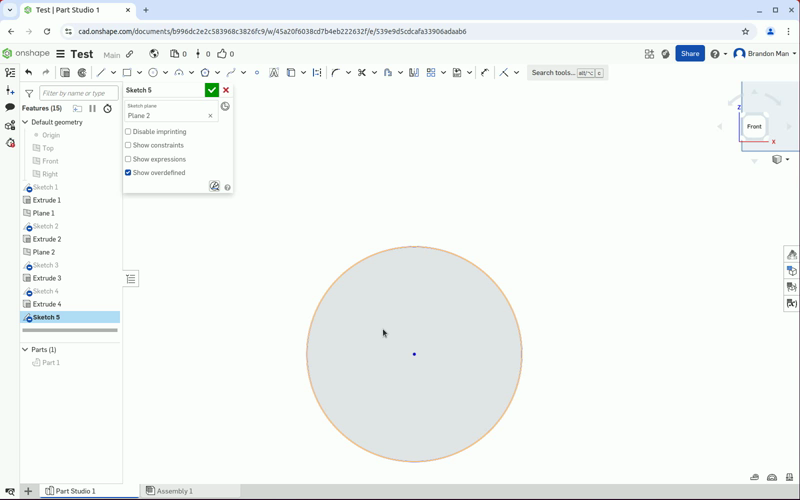
scroll(6)
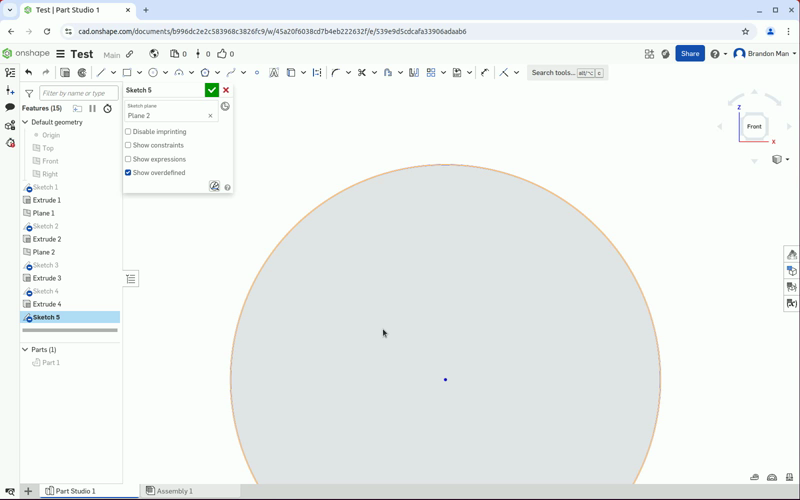
click(383, 328)
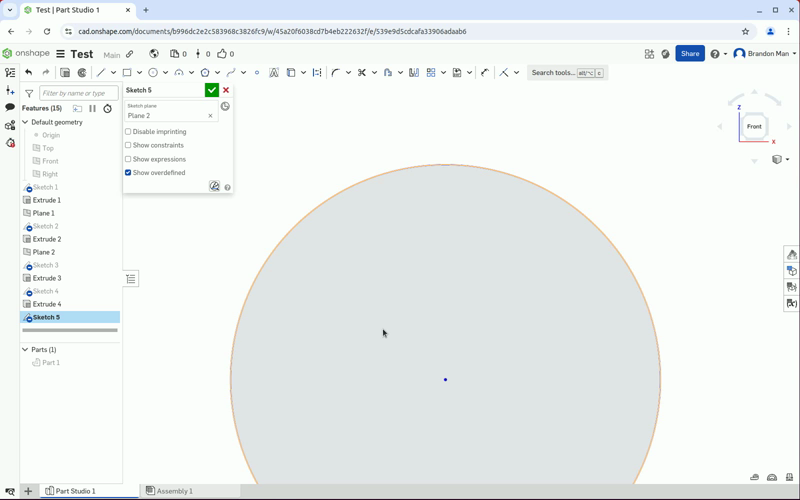
scroll(-6)
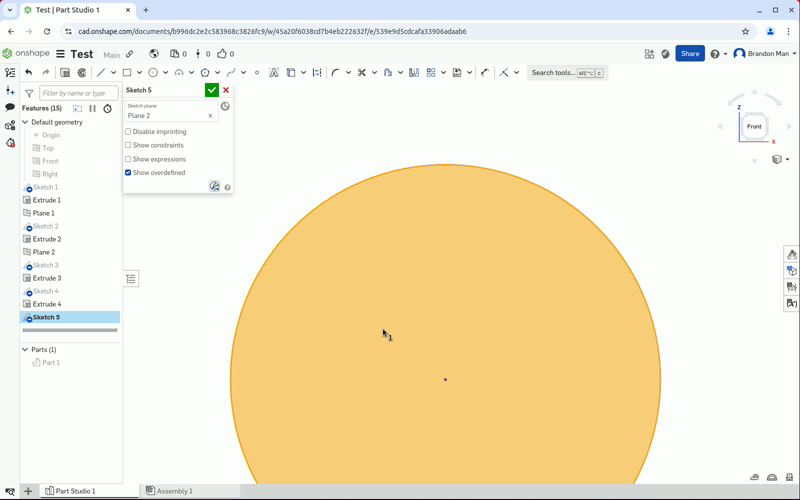
scroll(-6)
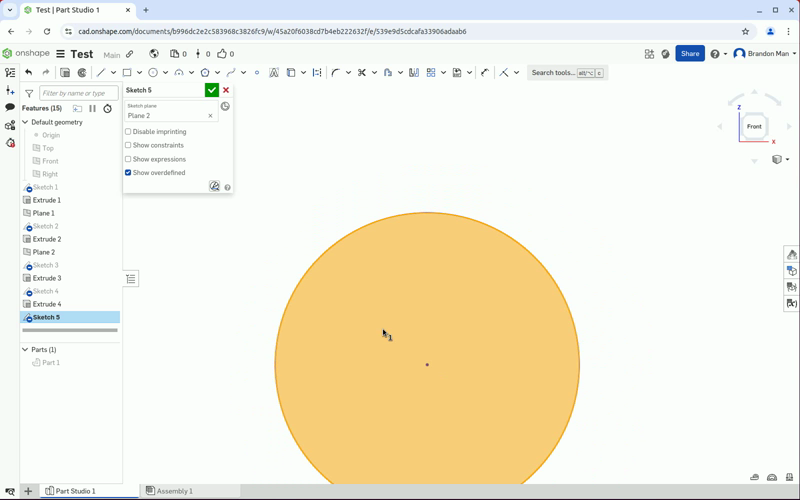
scroll(-6)
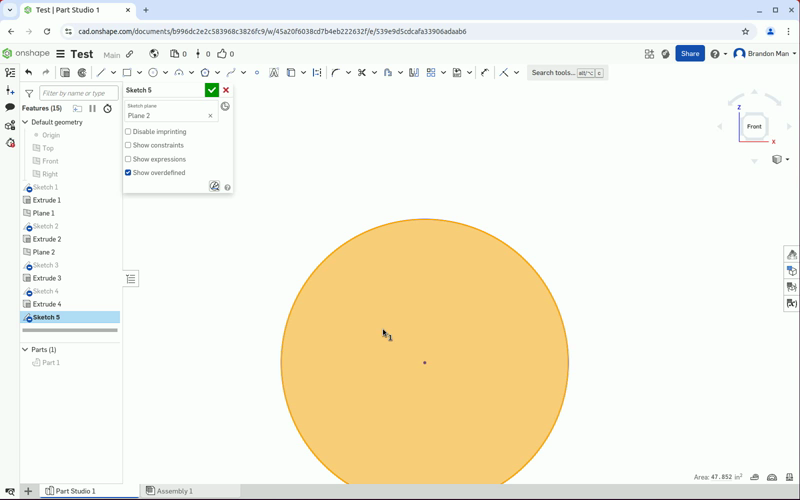
scroll(-6)
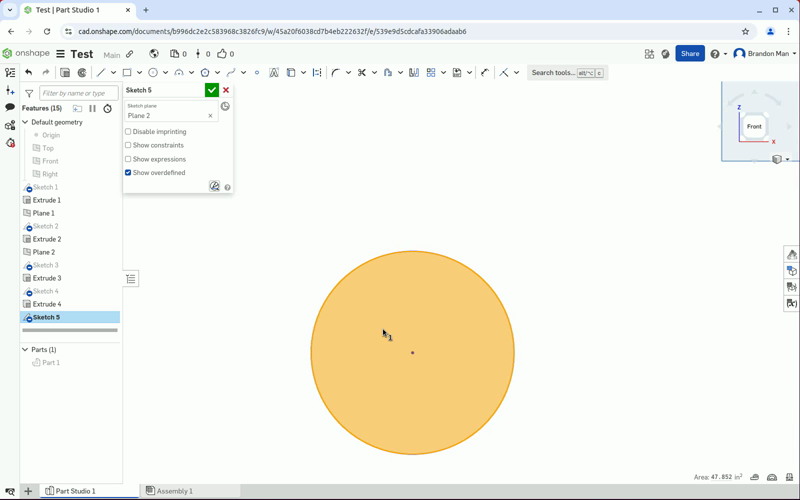
scroll(-6)
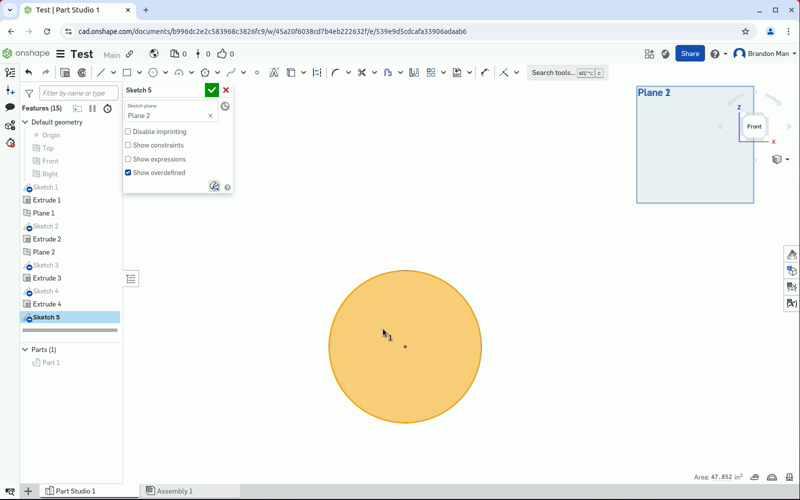
scroll(-6)
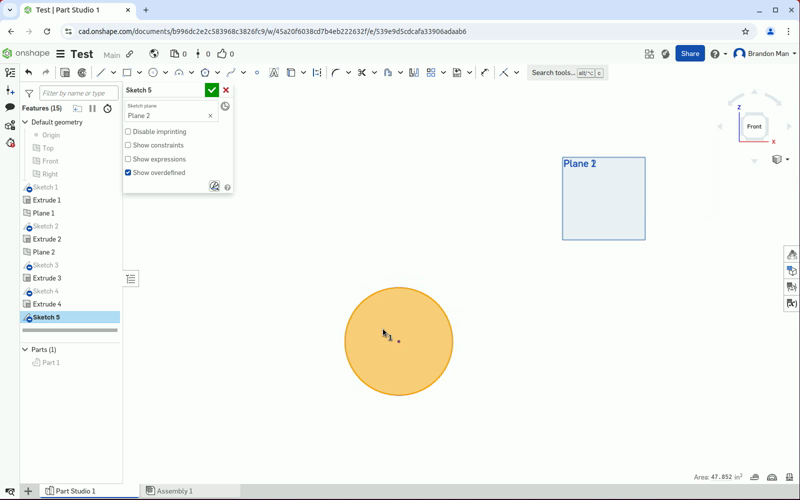
scroll(-6)
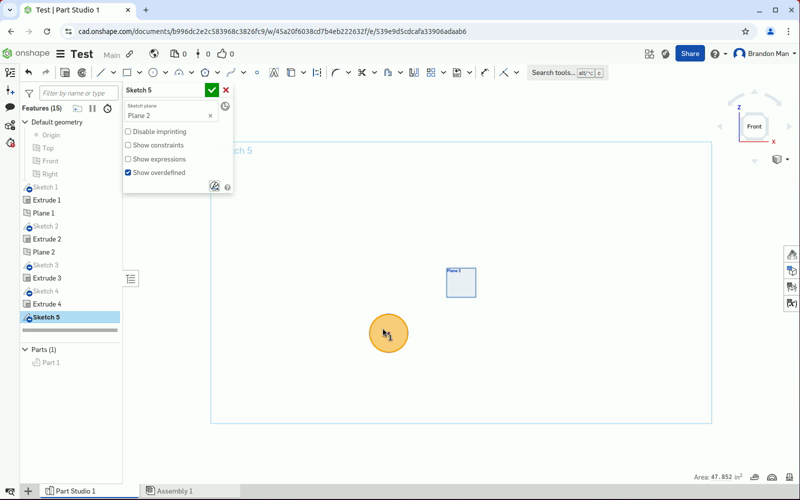
mouse_move(73, 352)
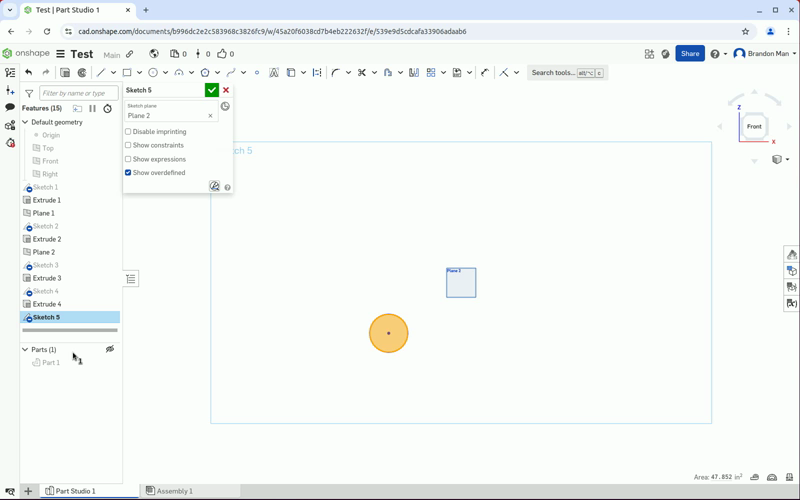
key(shift+y)
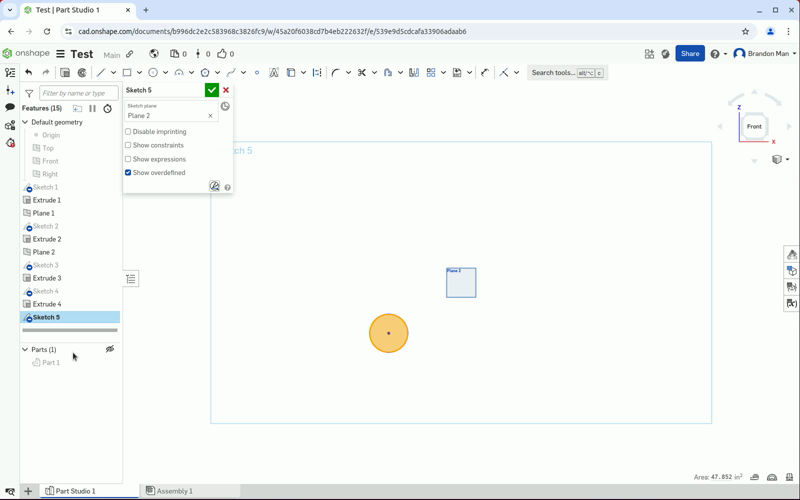
key(shift+e)
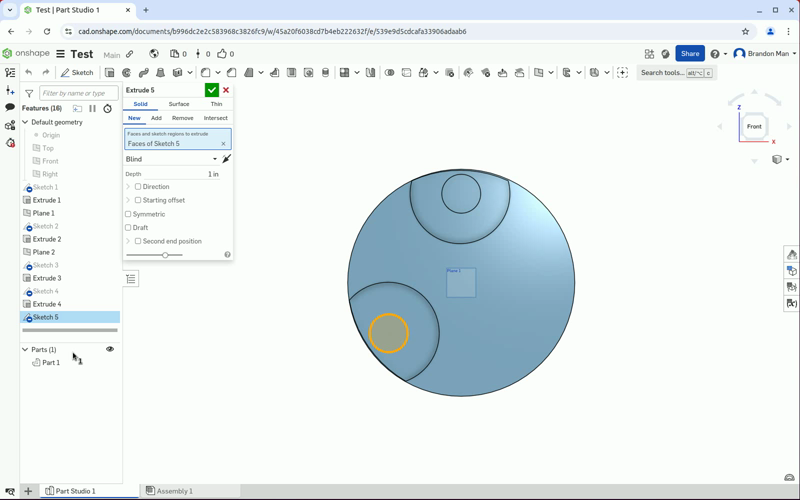
mouse_move(143, 106)
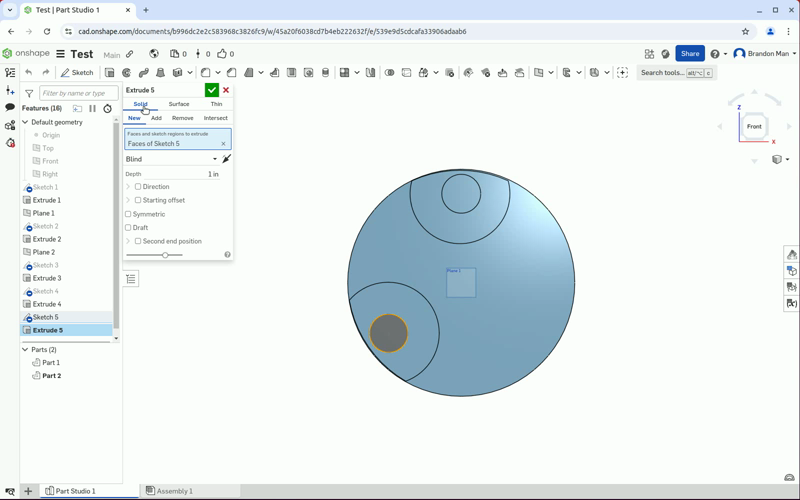
click(143, 106)
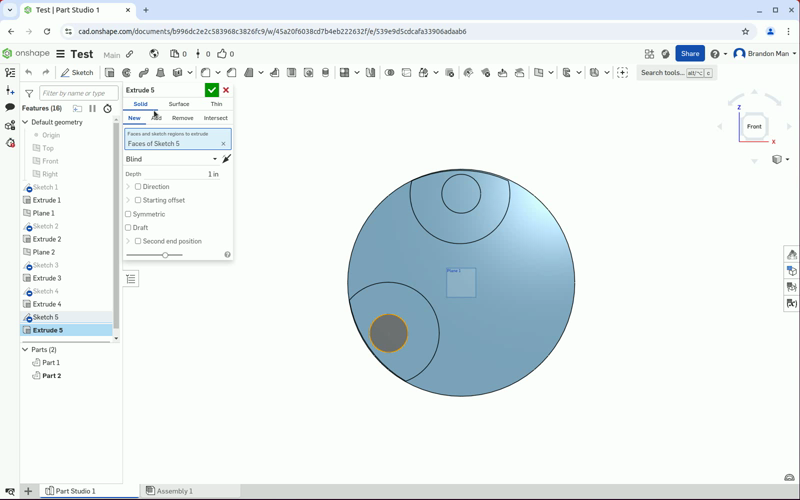
mouse_move(186, 120)
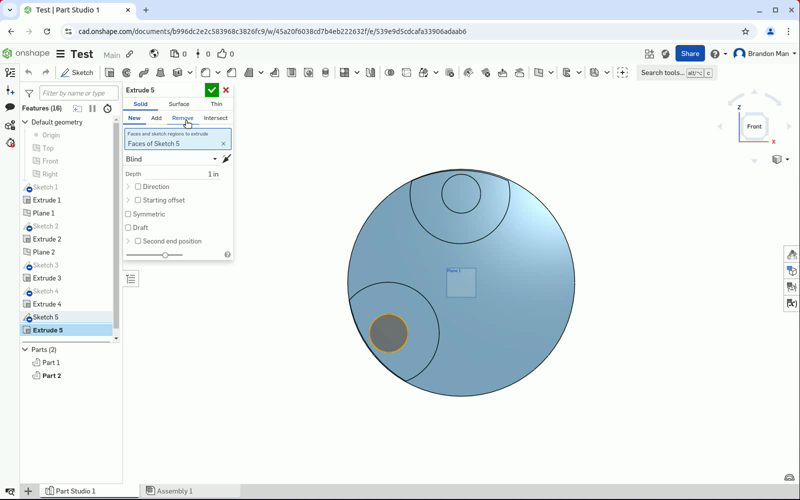
click(186, 120)
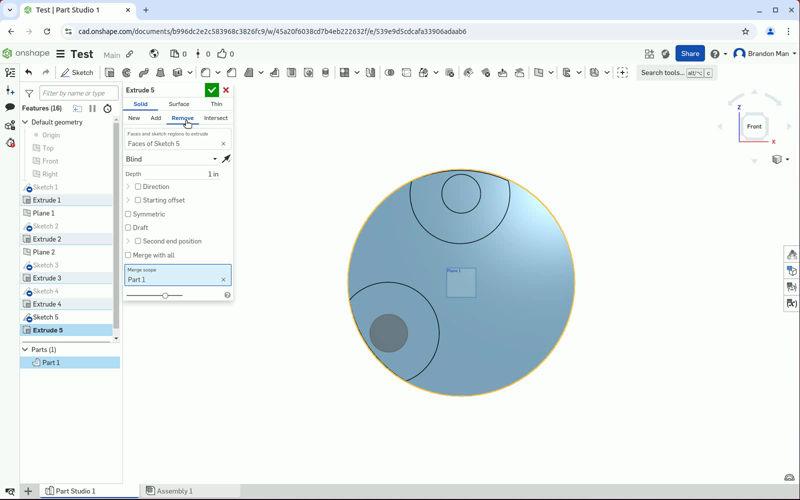
key(tab, 4)
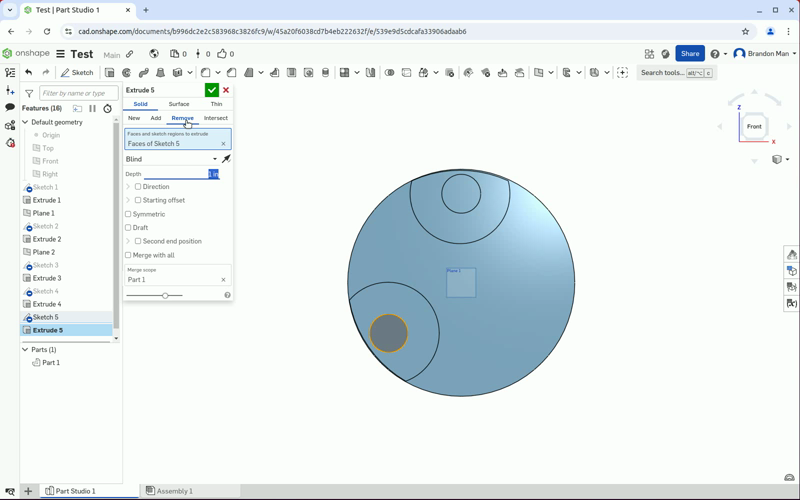
text(6.499)
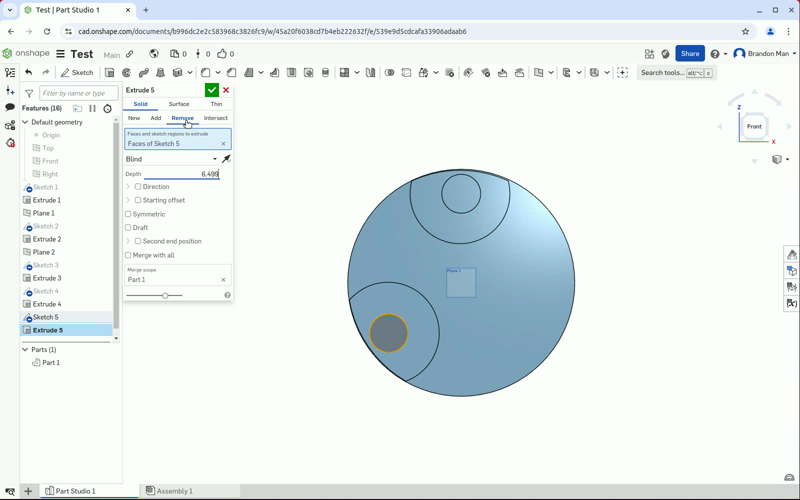
key(tab, 6)
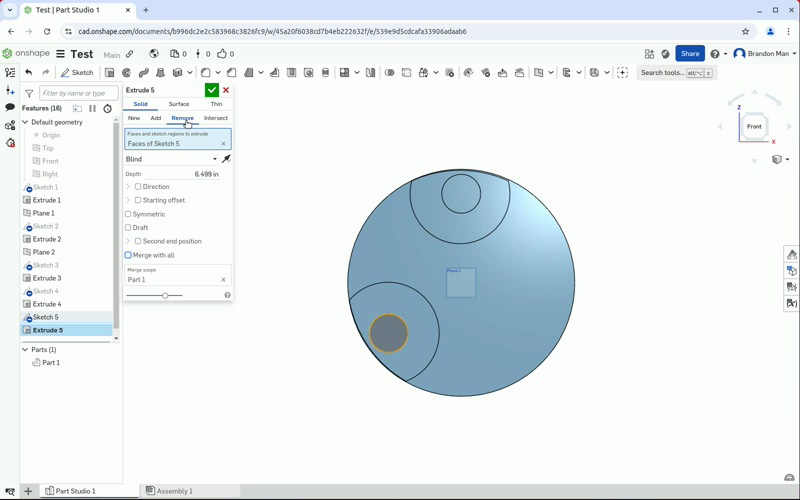
key(space)
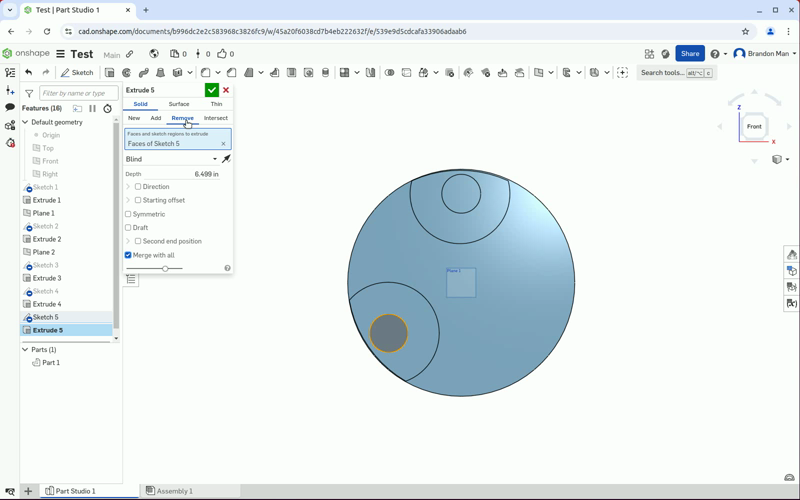
key(enter)
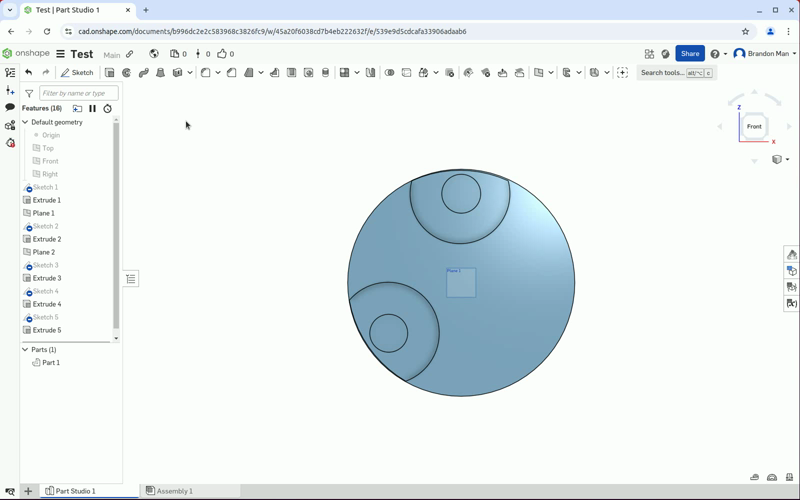
key(shift+h)
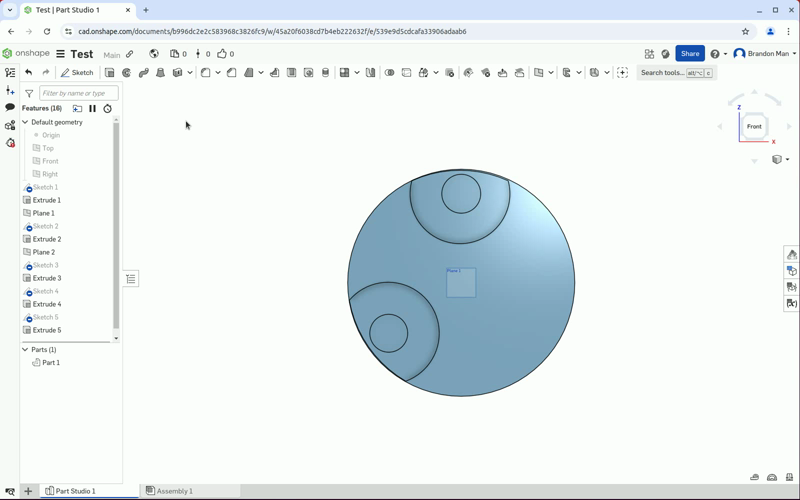
key(shift+h)
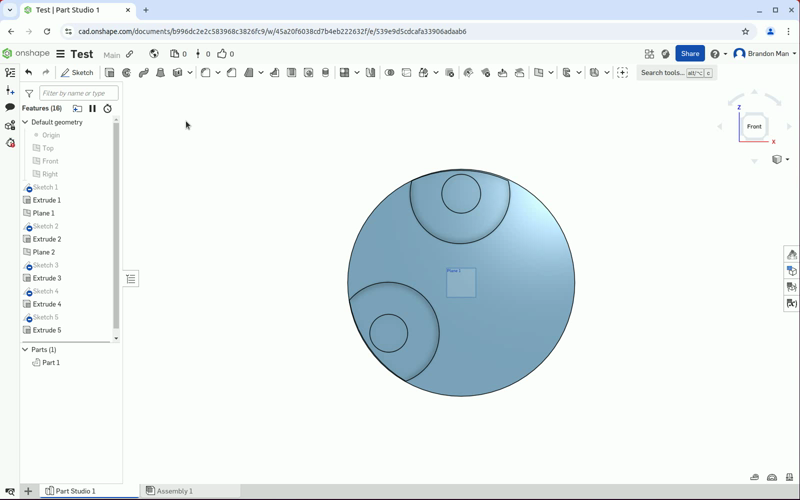
mouse_move(69, 189)
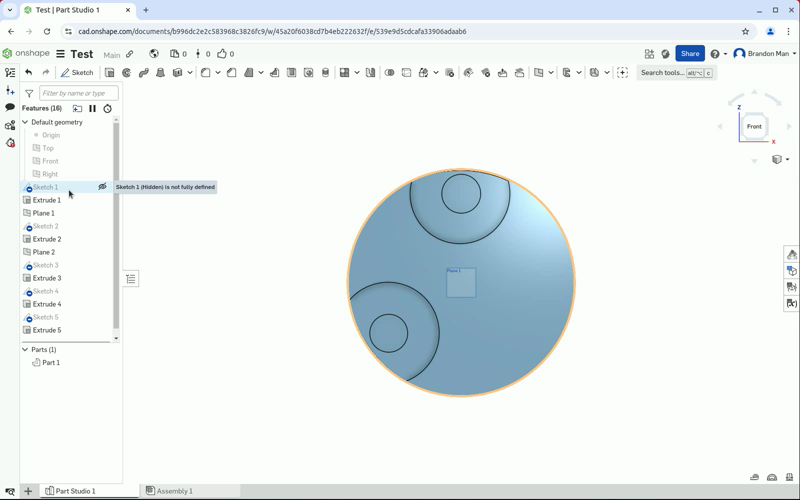
click(69, 189)
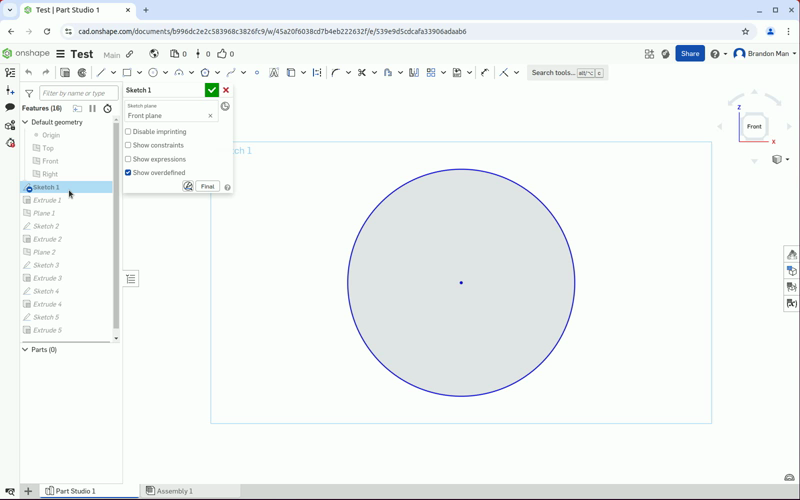
mouse_move(229, 92)
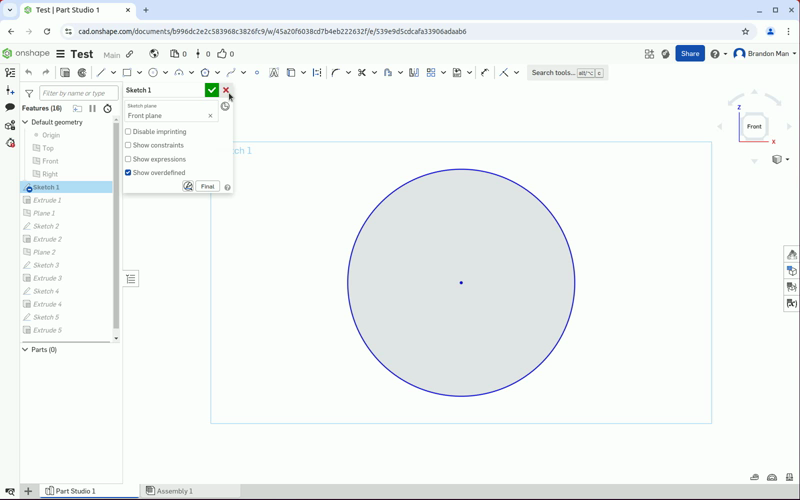
click(229, 92)
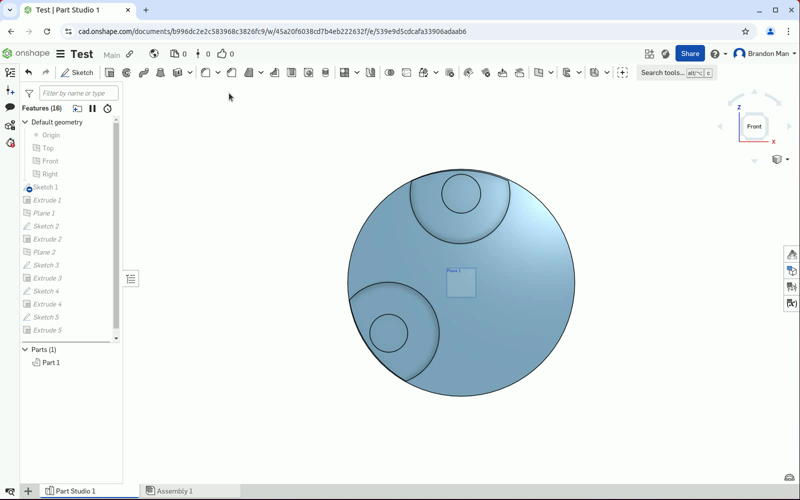
key(shift+s)
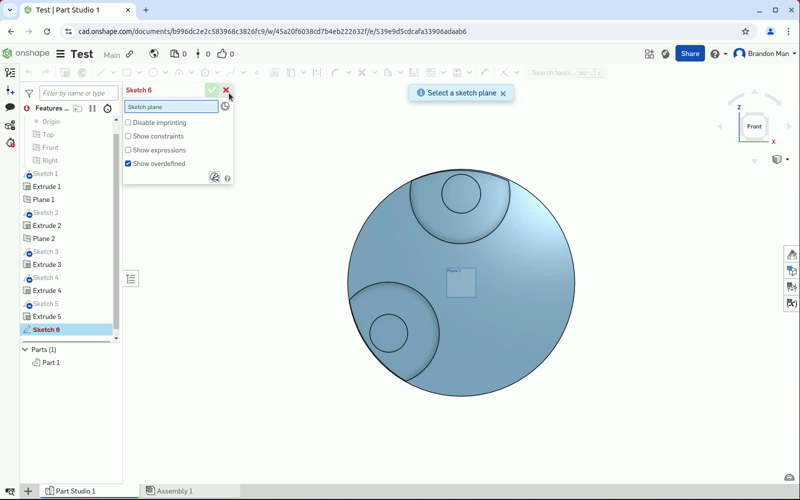
mouse_move(69, 202)
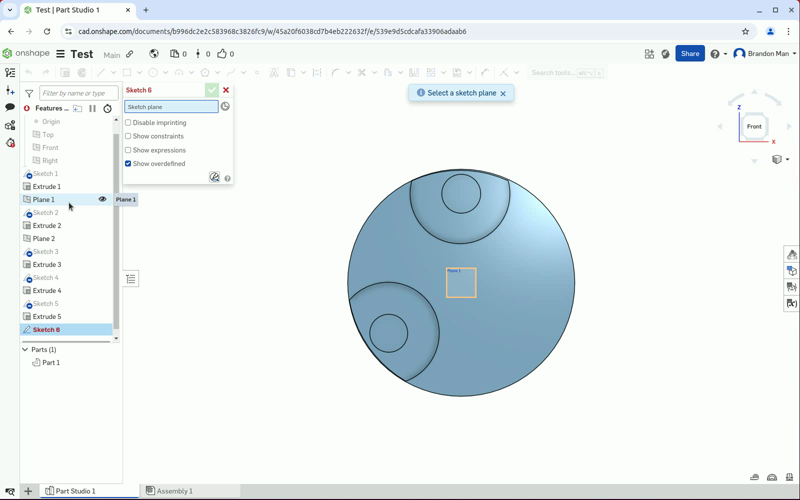
click(69, 202)
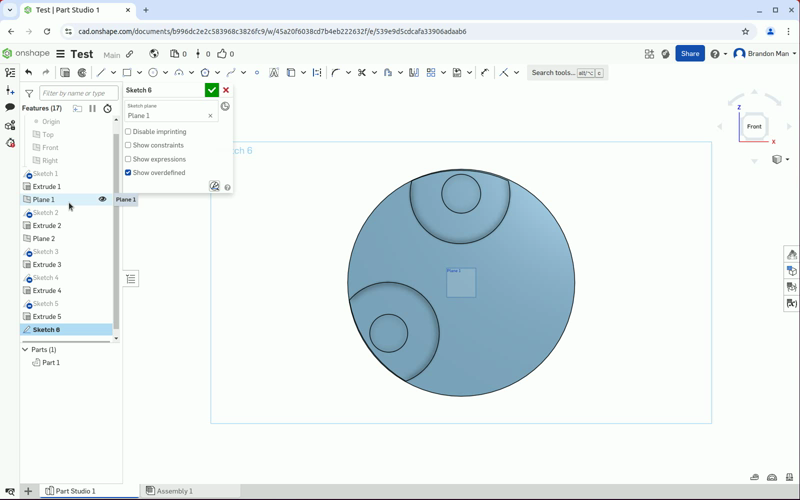
mouse_move(73, 352)
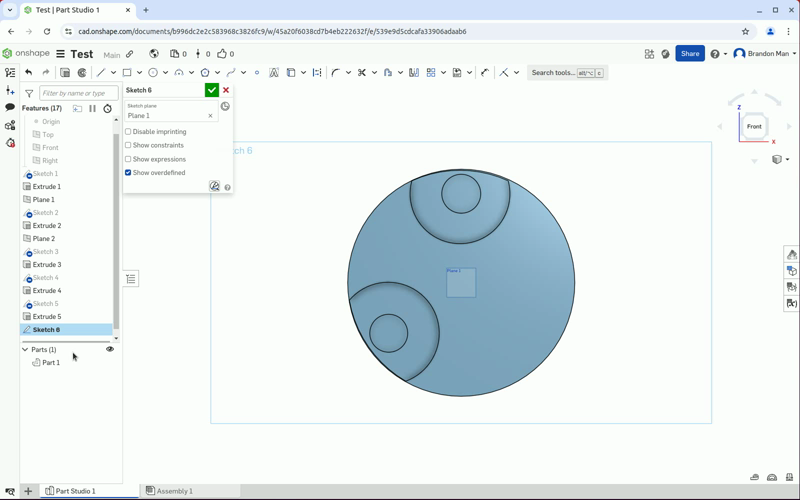
key(y)
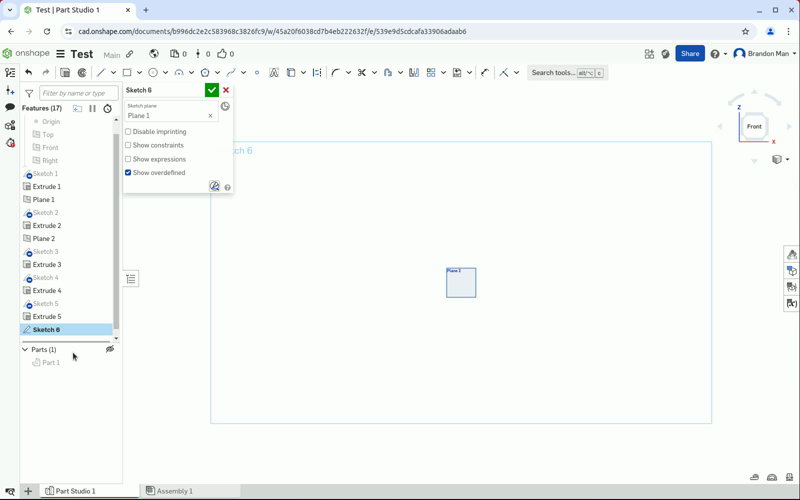
key(a)
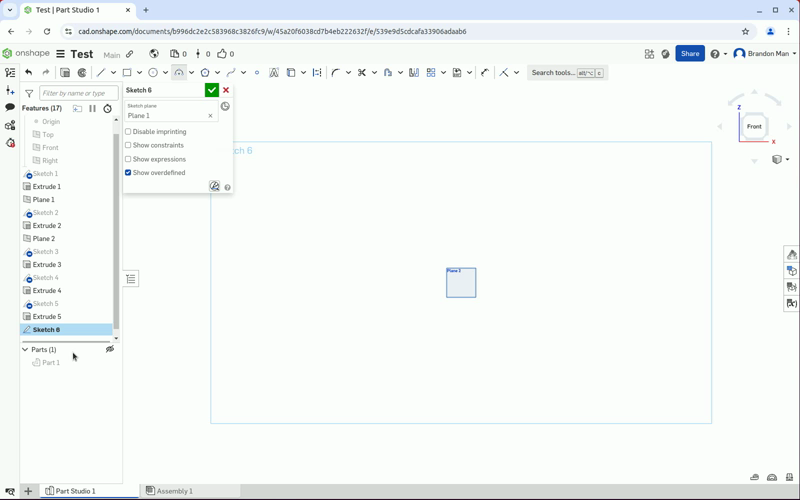
key_down(shift)
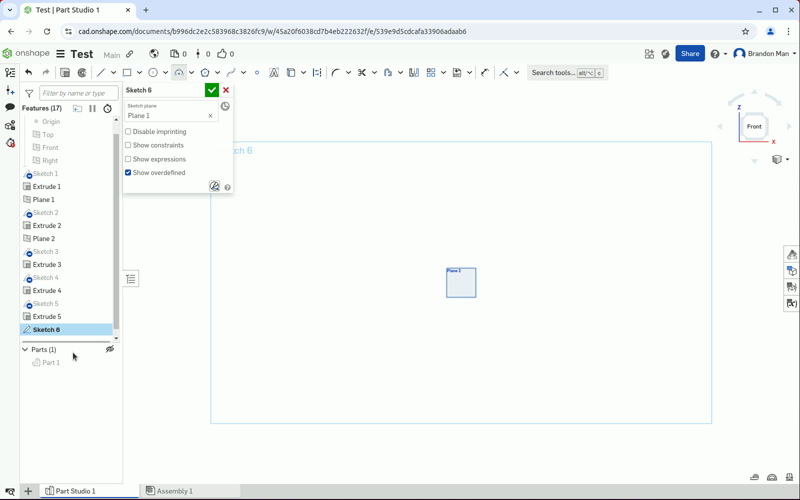
mouse_move(542, 360)
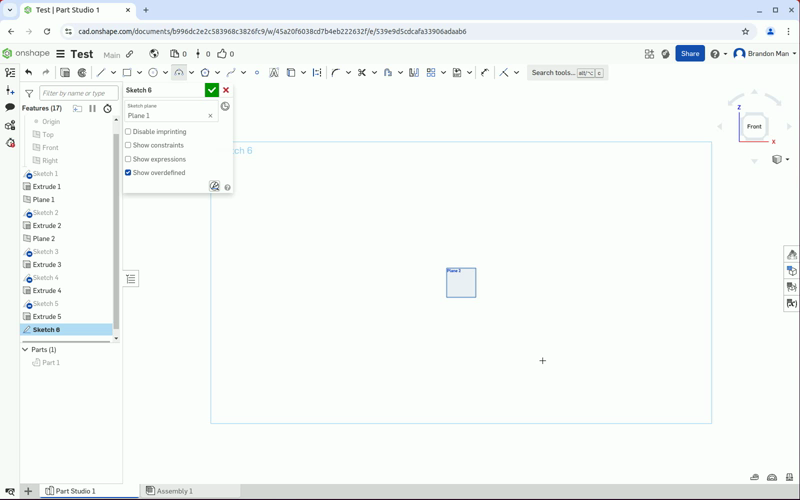
click(542, 360)
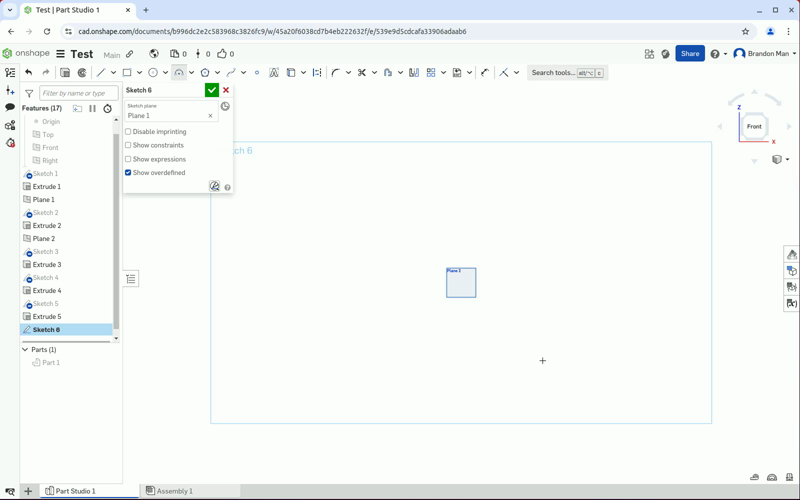
key_up(shift)
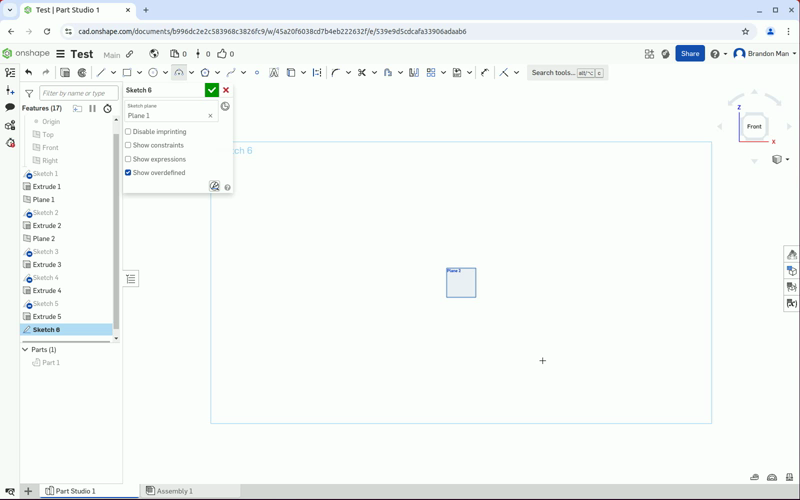
key_down(shift)
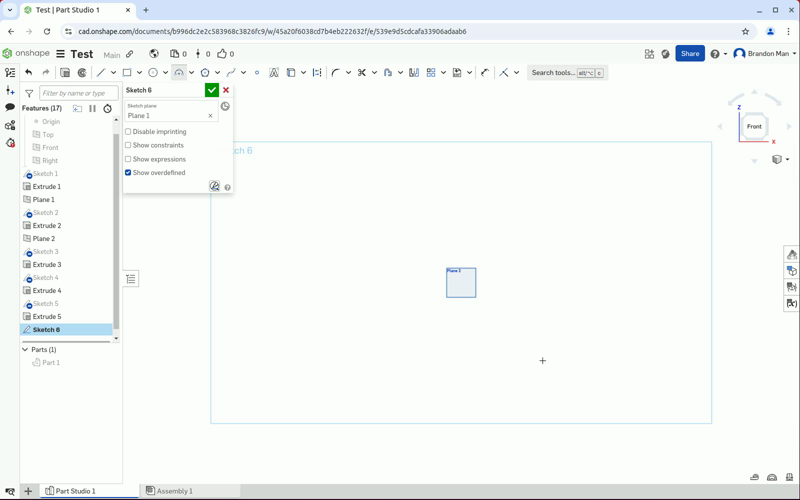
mouse_move(572, 266)
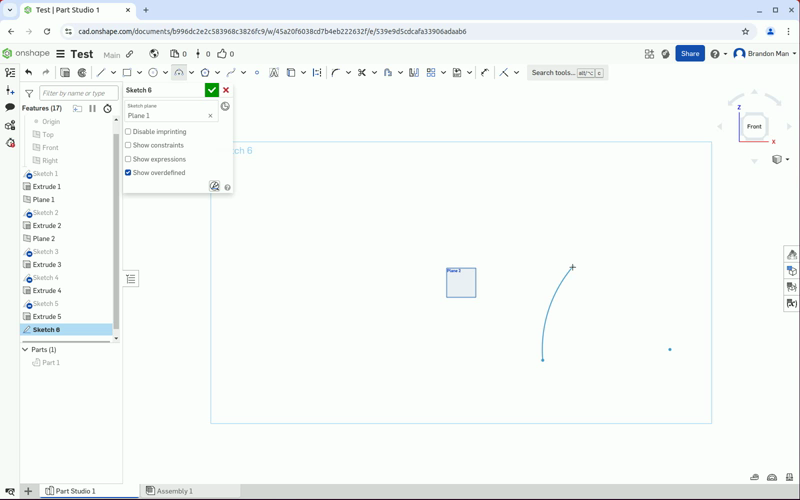
click(572, 266)
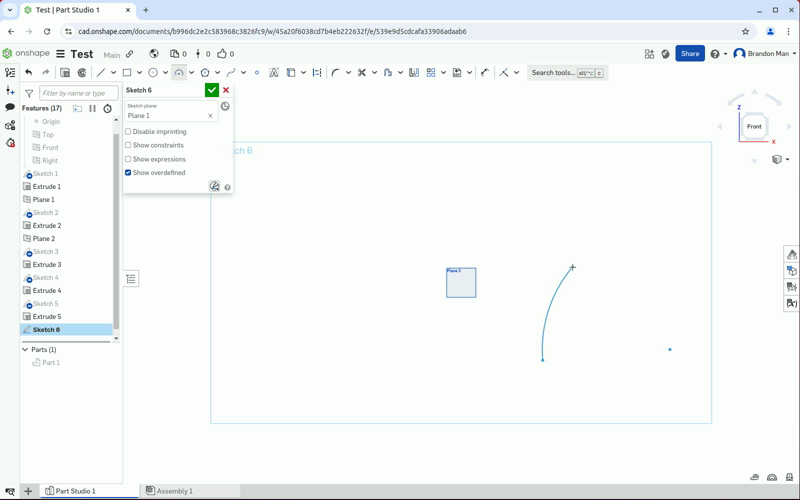
mouse_move(568, 316)
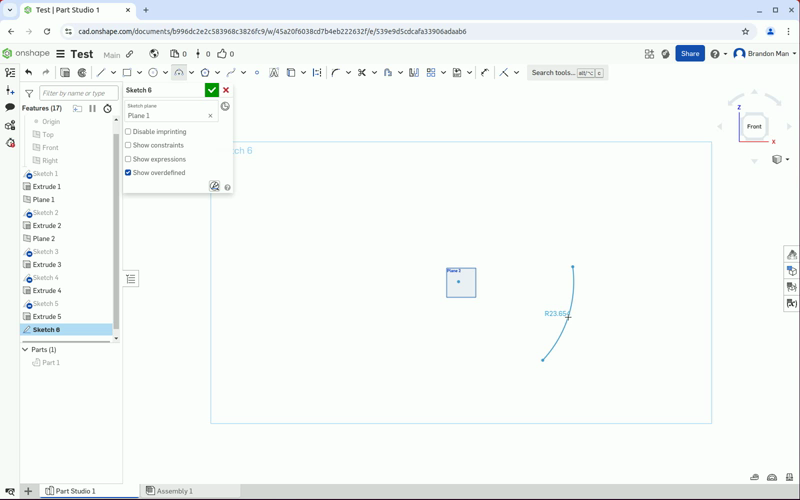
click(568, 316)
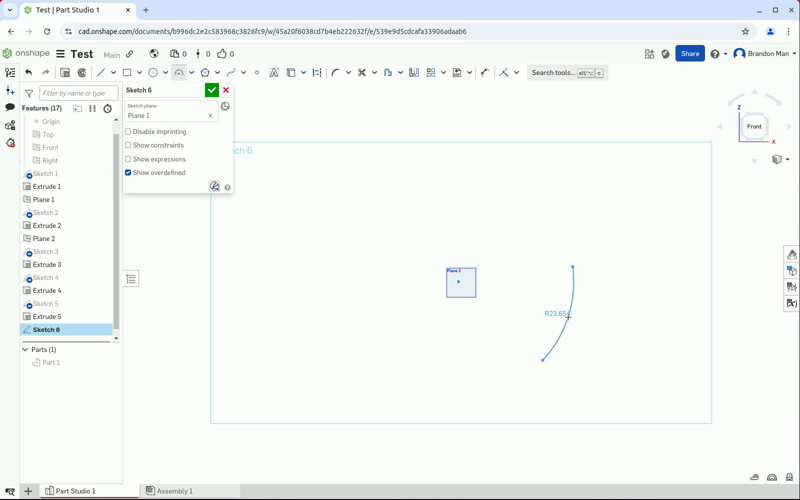
key_up(shift)
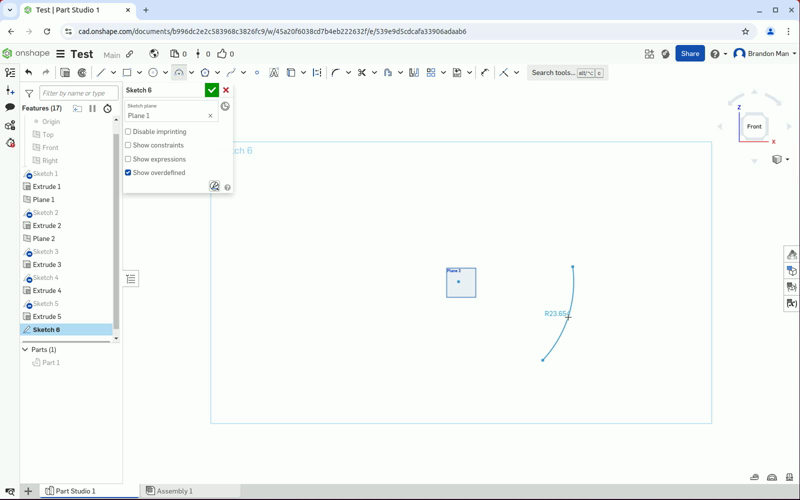
mouse_move(572, 266)
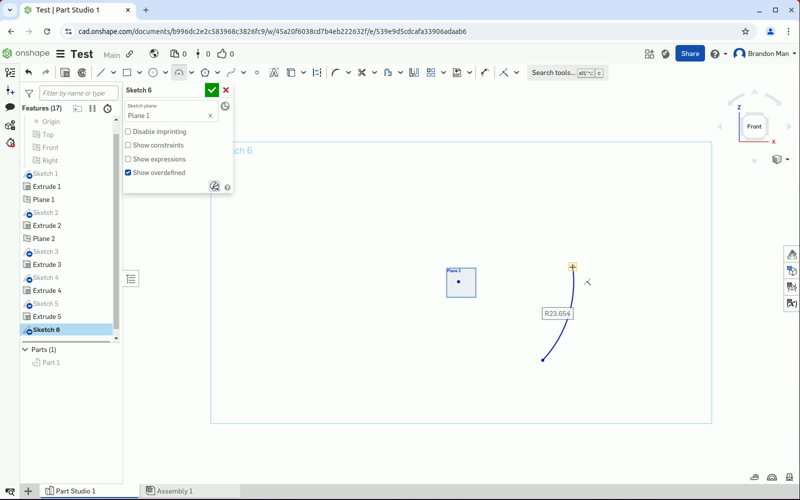
click(572, 266)
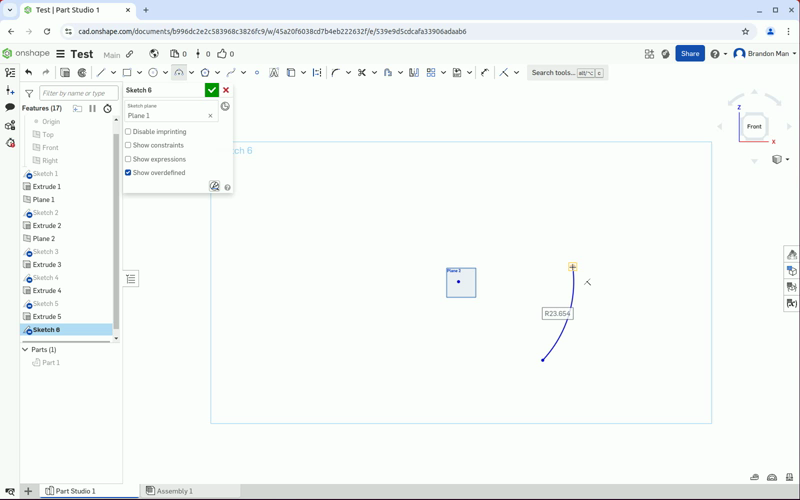
mouse_move(542, 360)
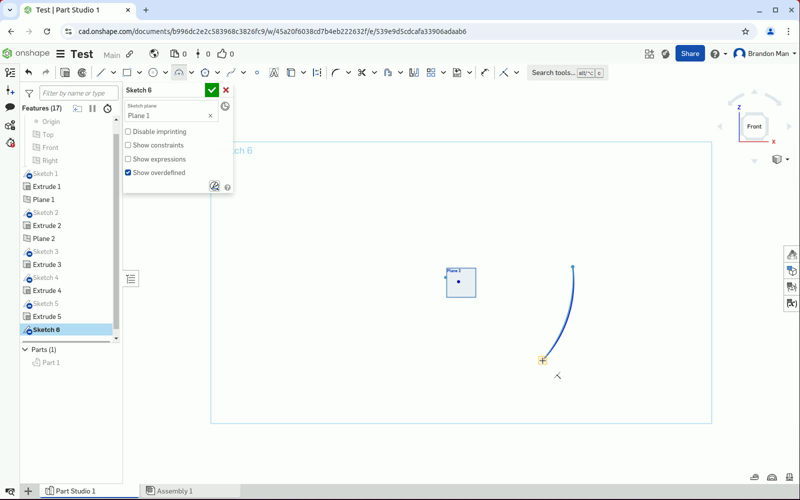
click(542, 360)
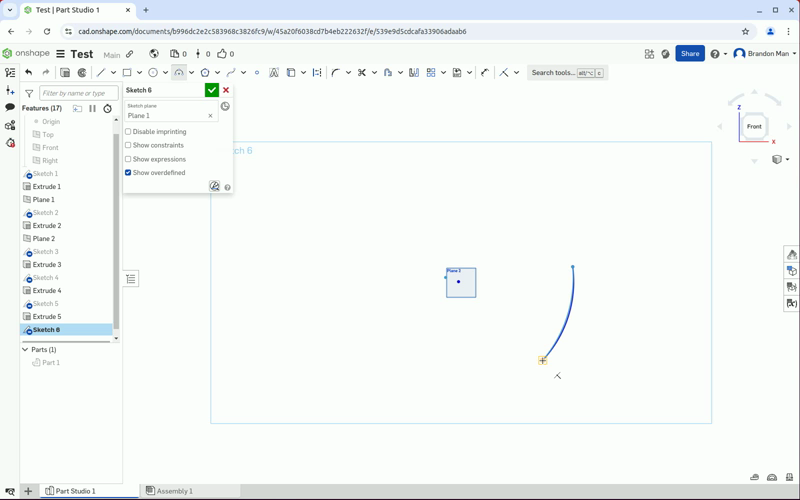
key_down(shift)
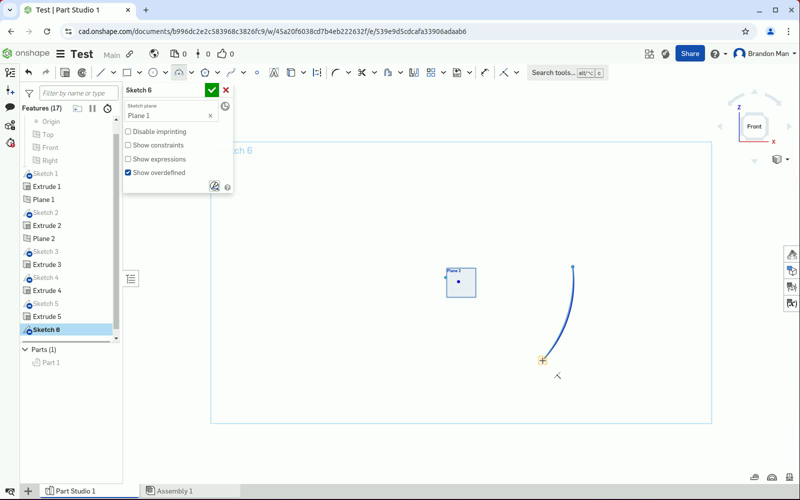
mouse_move(497, 294)
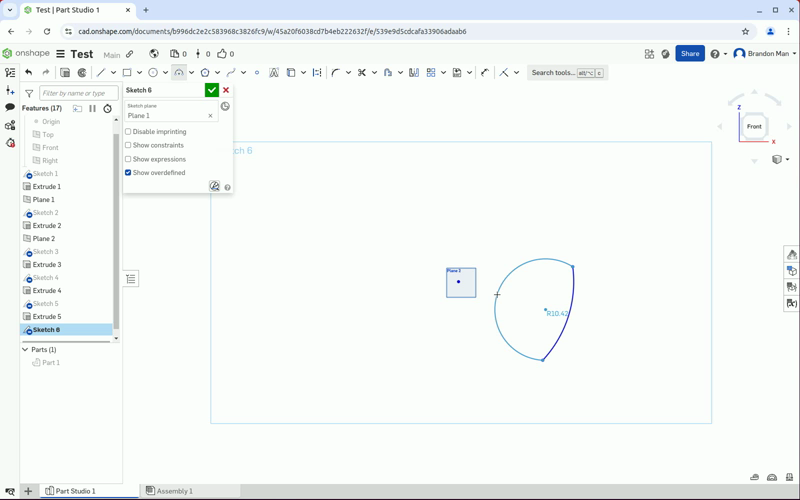
click(497, 294)
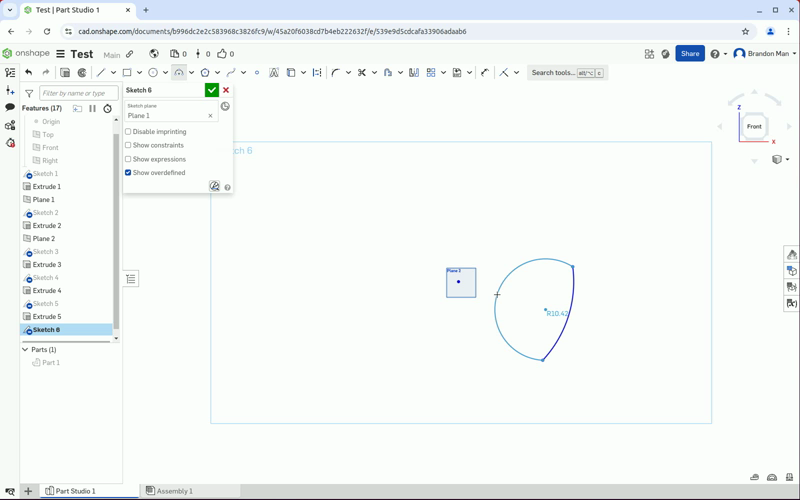
key_up(shift)
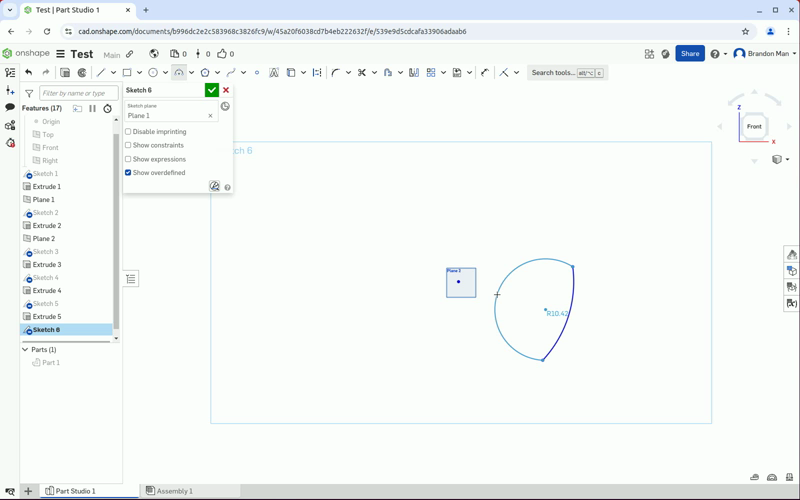
key(esc)
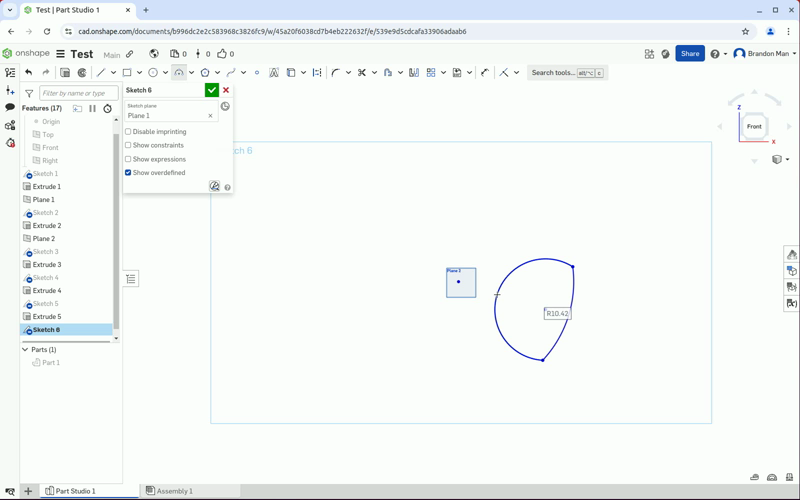
mouse_move(526, 310)
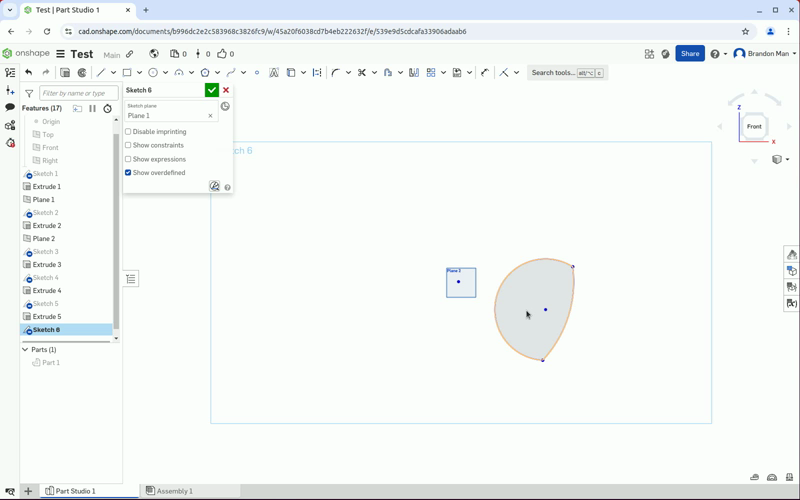
click(526, 310)
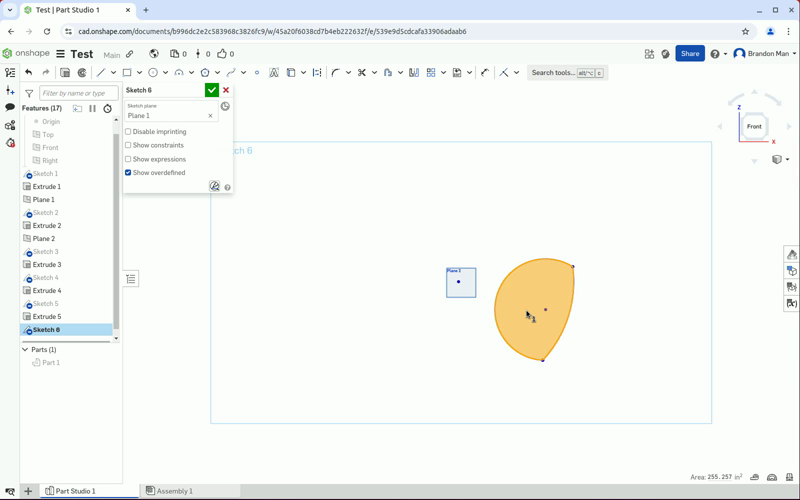
mouse_move(73, 352)
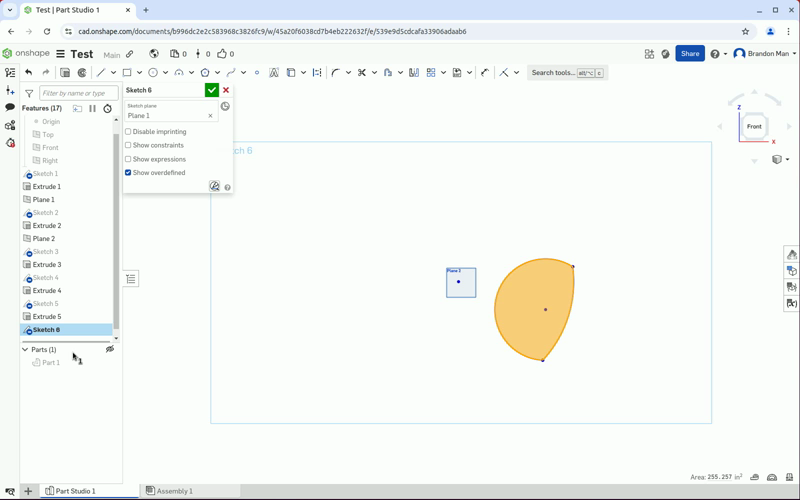
key(shift+y)
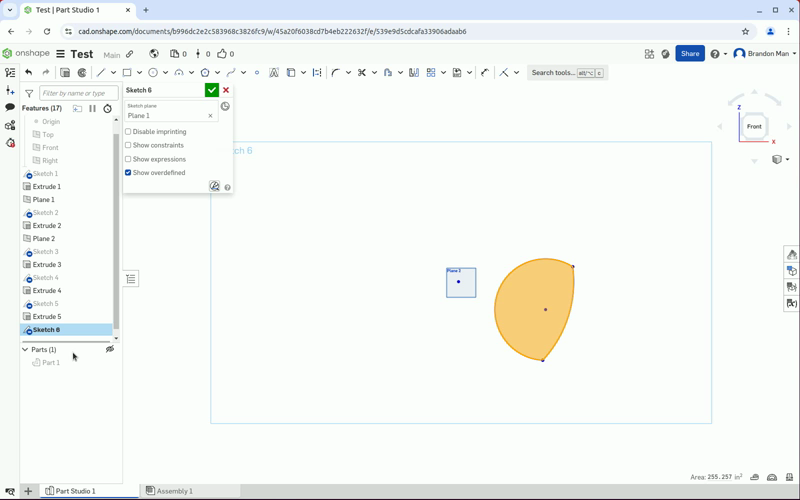
key(shift+e)
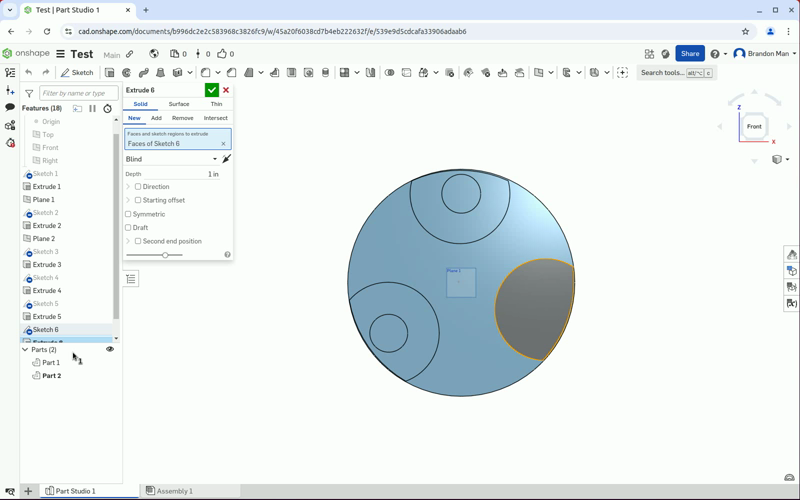
mouse_move(143, 106)
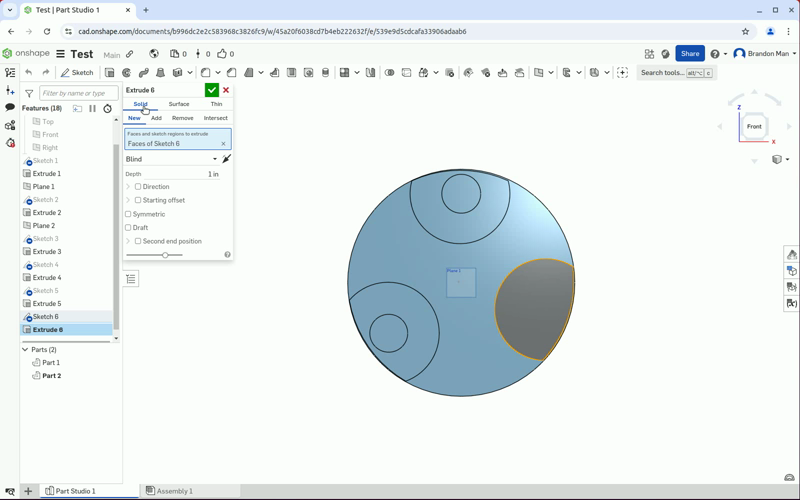
click(143, 106)
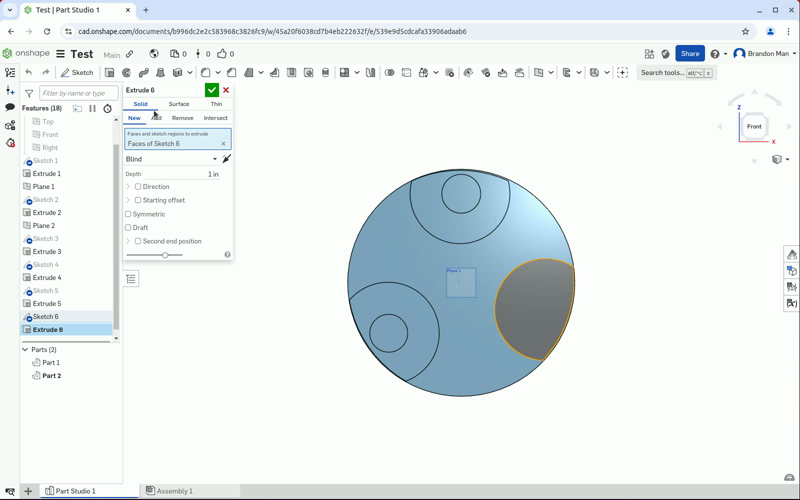
mouse_move(186, 120)
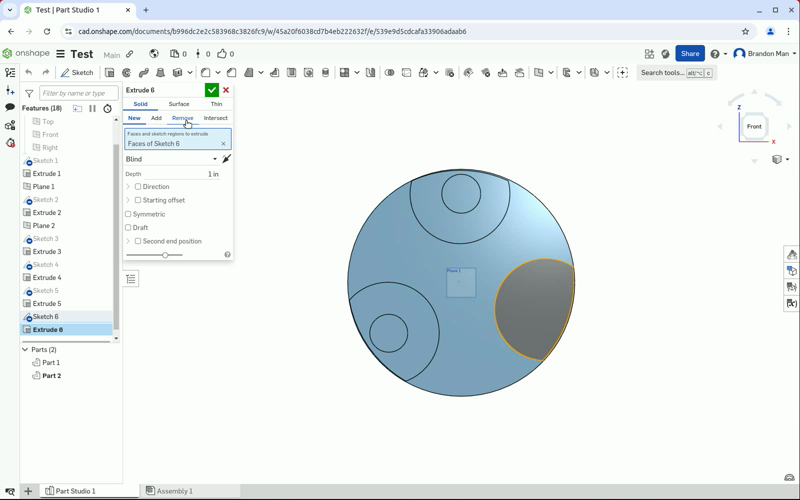
click(186, 120)
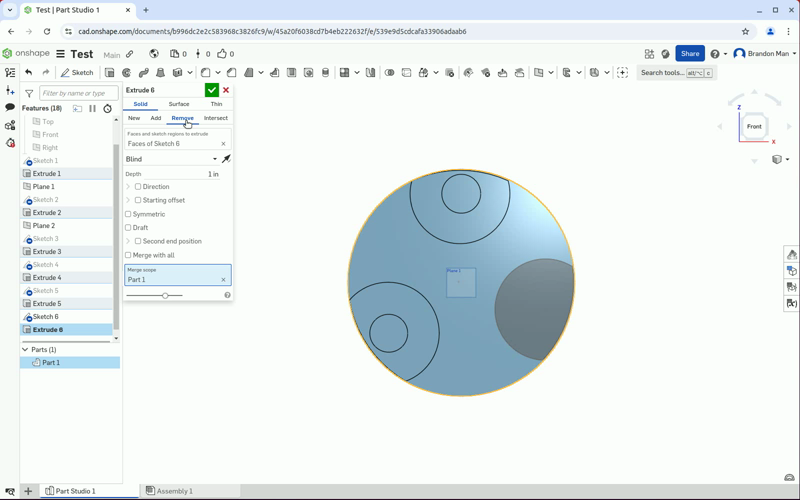
key(tab, 4)
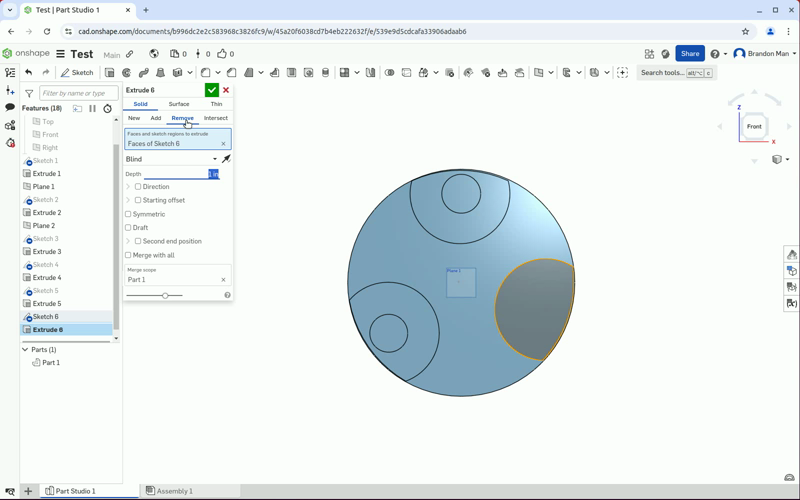
text(1.204)
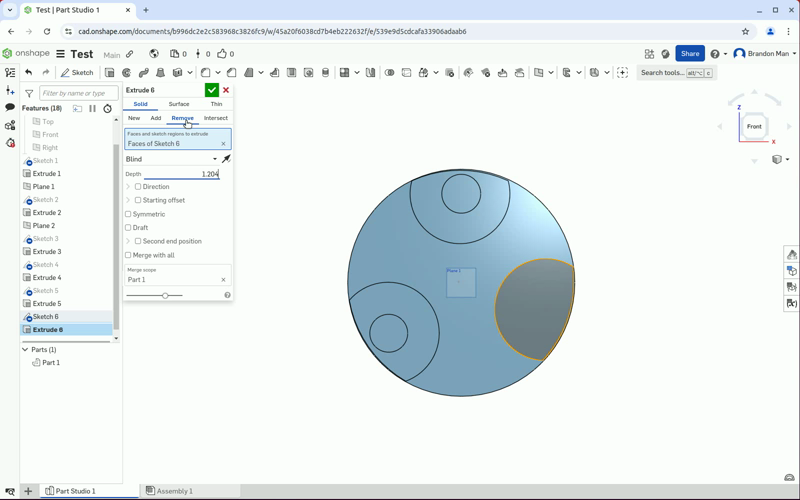
key(tab, 6)
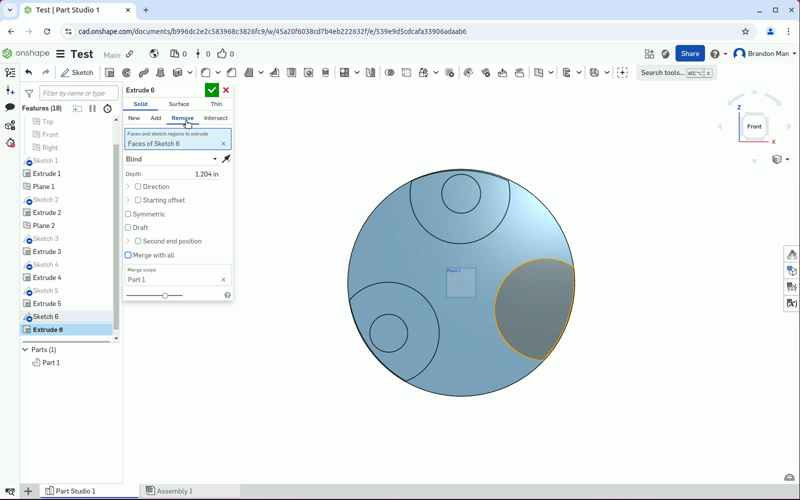
key(space)
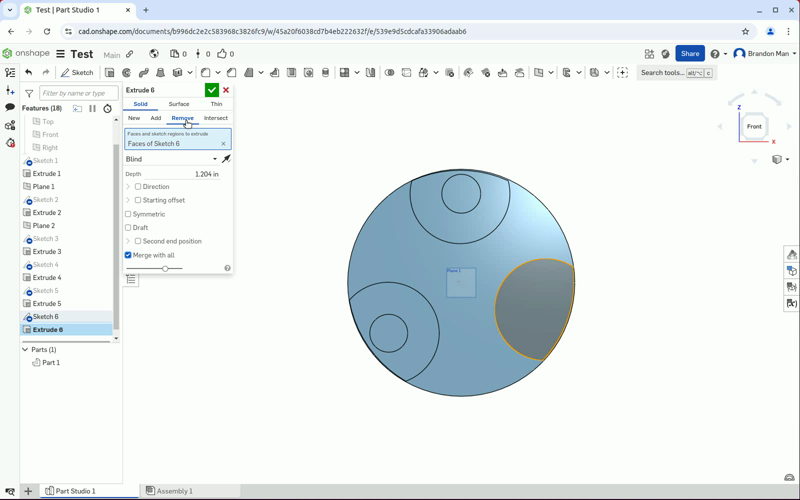
key(enter)
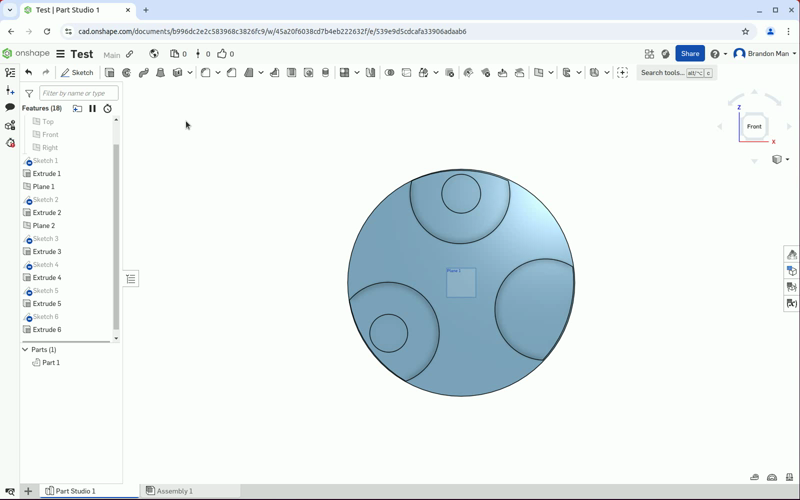
key(shift+h)
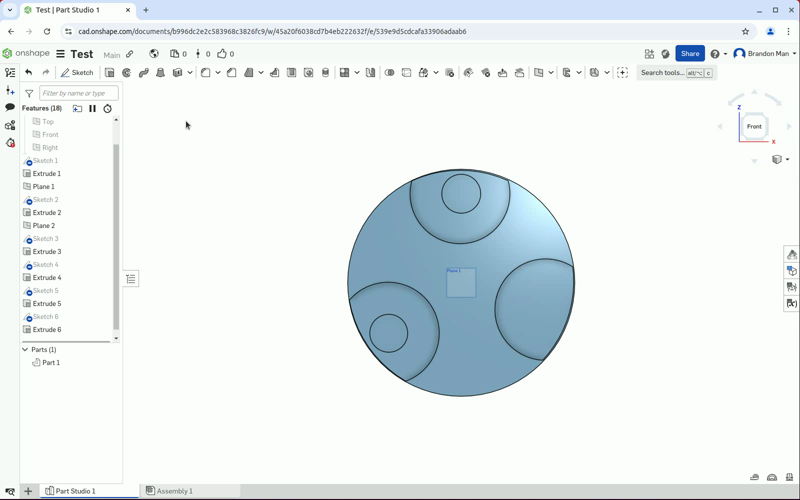
key(shift+h)
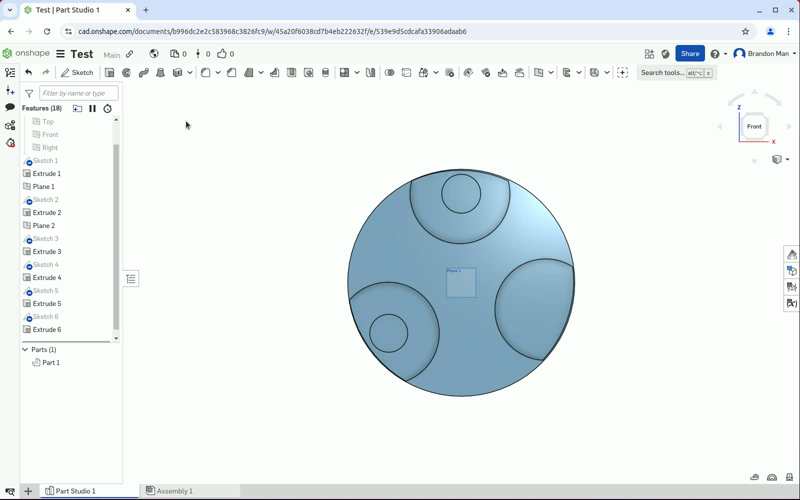
mouse_move(69, 163)
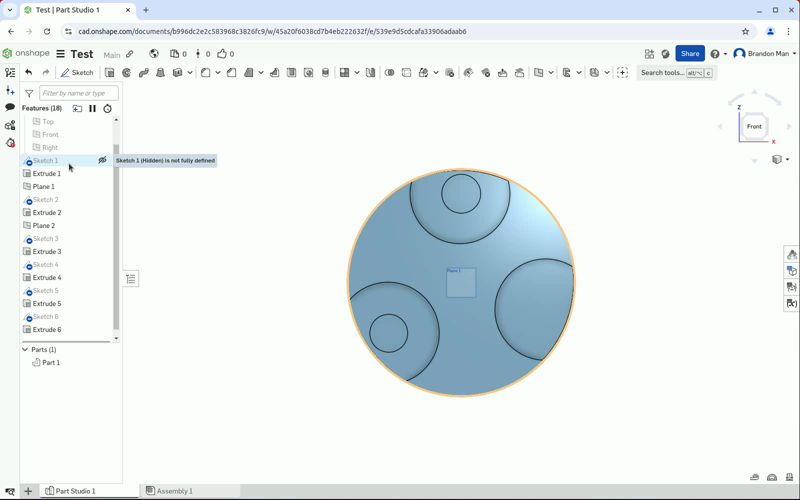
click(69, 163)
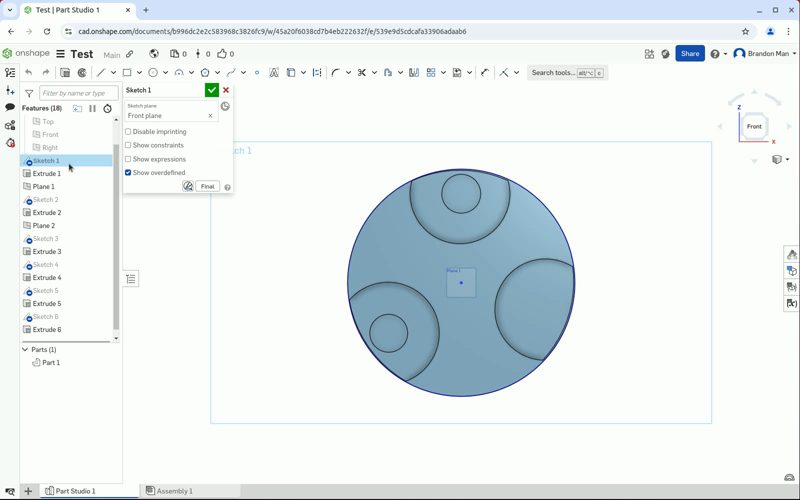
mouse_move(229, 92)
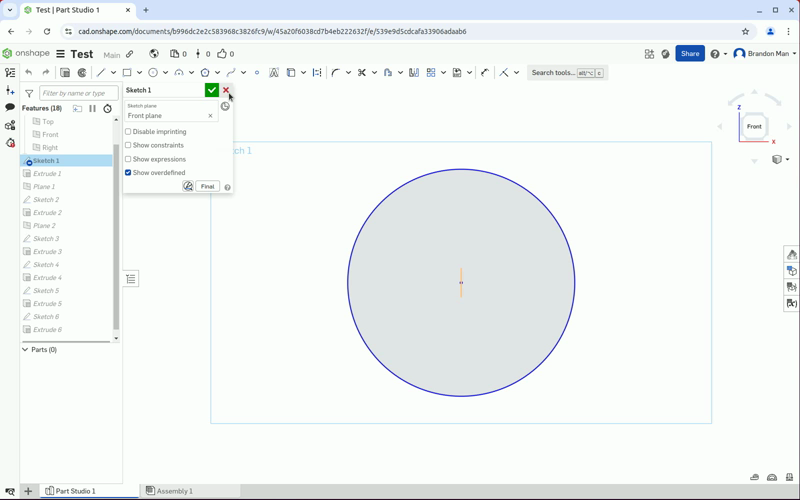
click(229, 92)
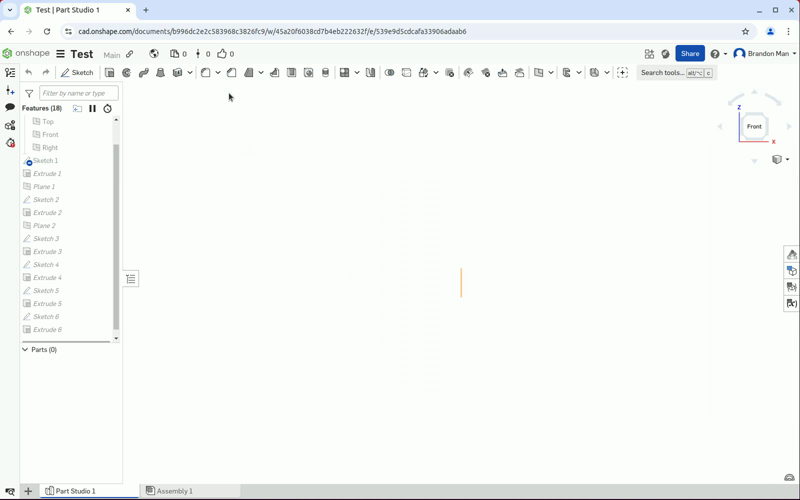
key(shift+s)
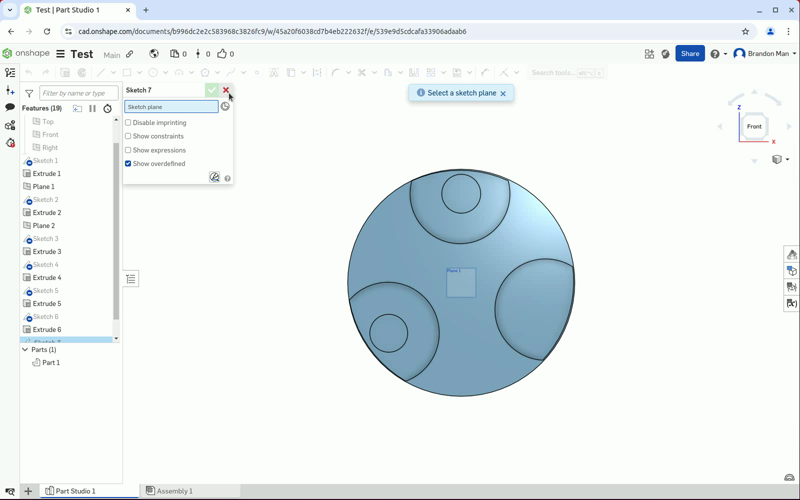
mouse_move(69, 215)
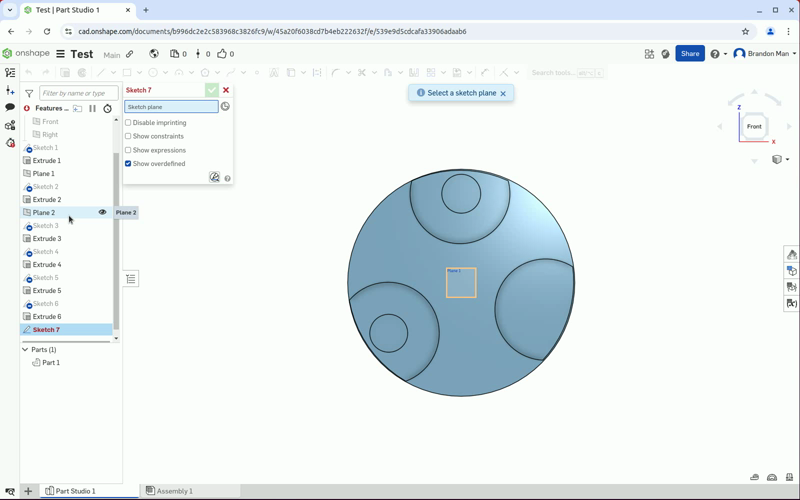
click(69, 215)
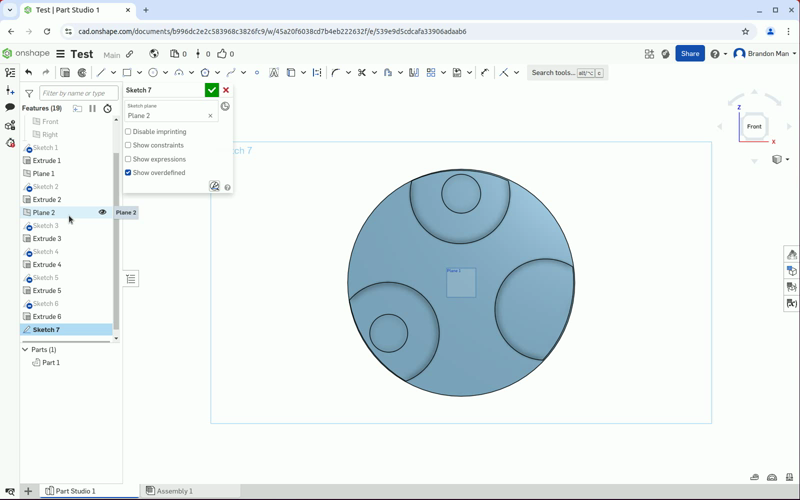
mouse_move(73, 352)
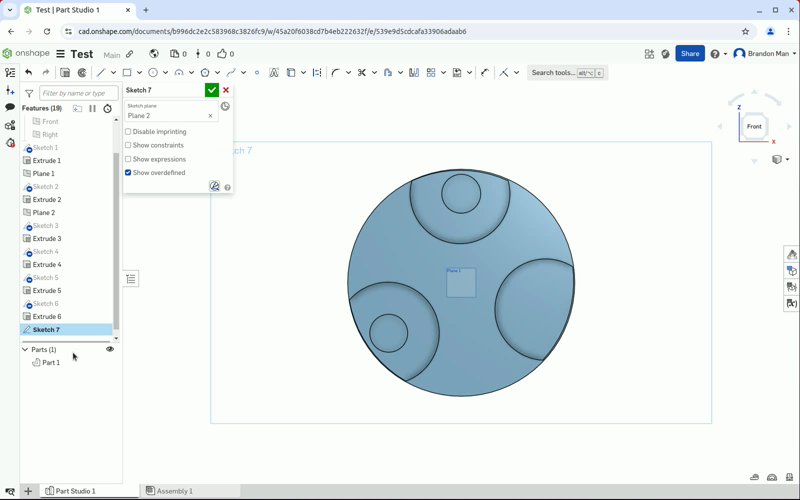
key(y)
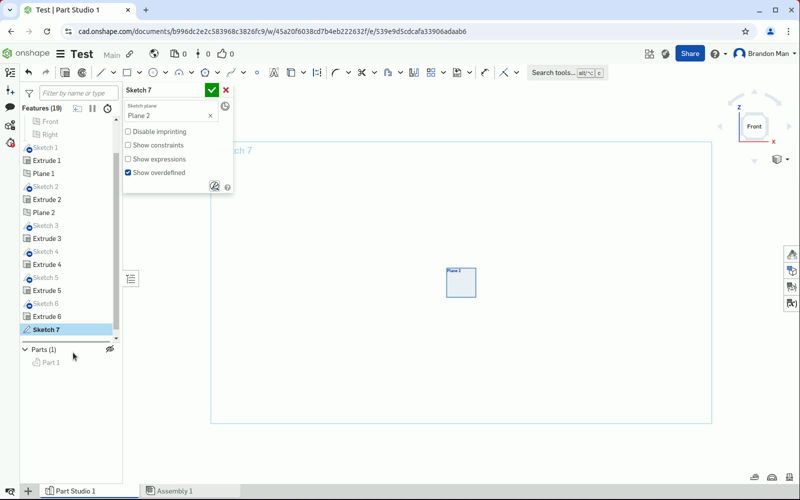
key(c)
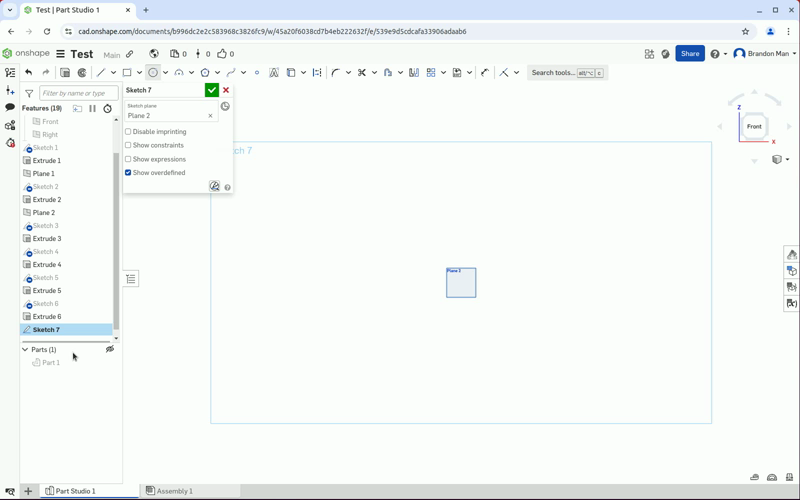
key_down(shift)
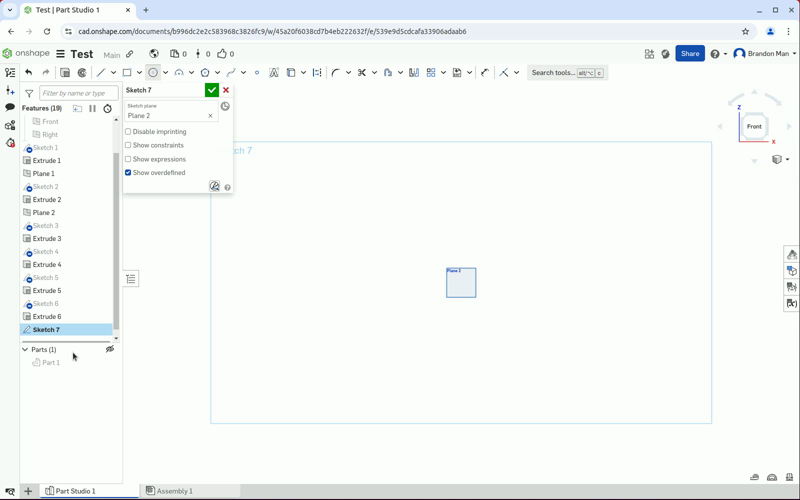
mouse_move(545, 309)
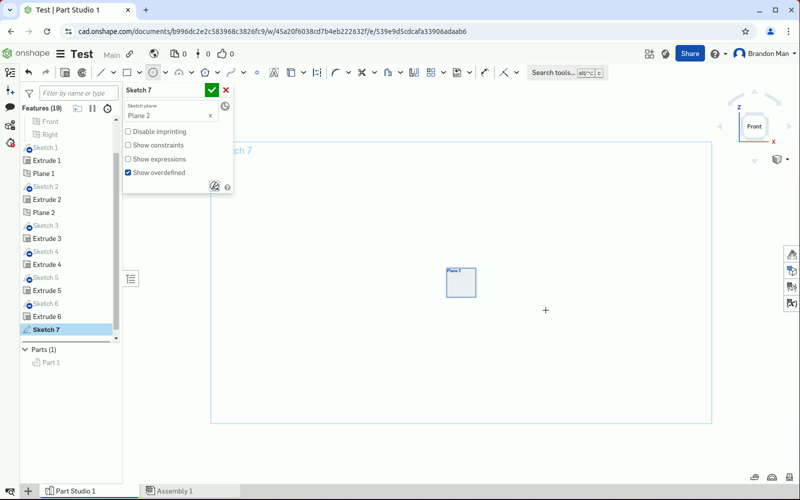
click(545, 309)
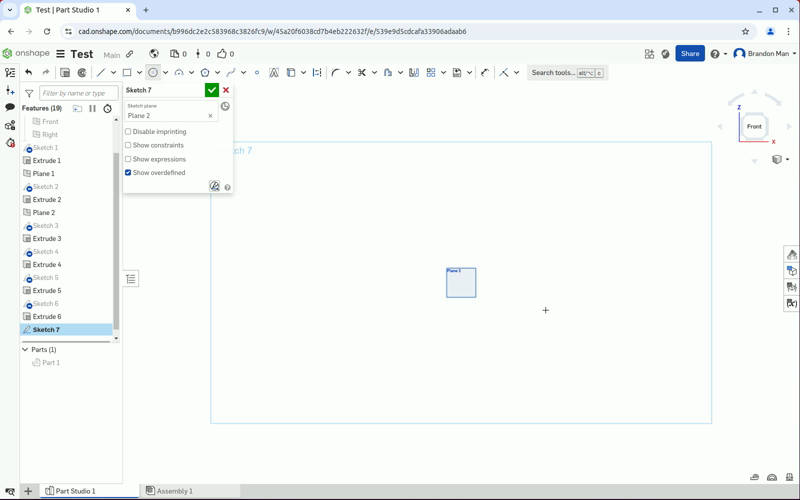
key_up(shift)
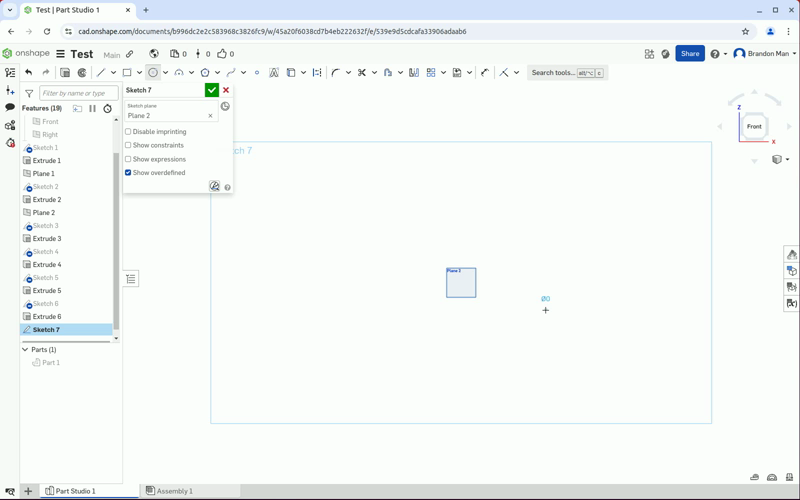
mouse_move(564, 309)
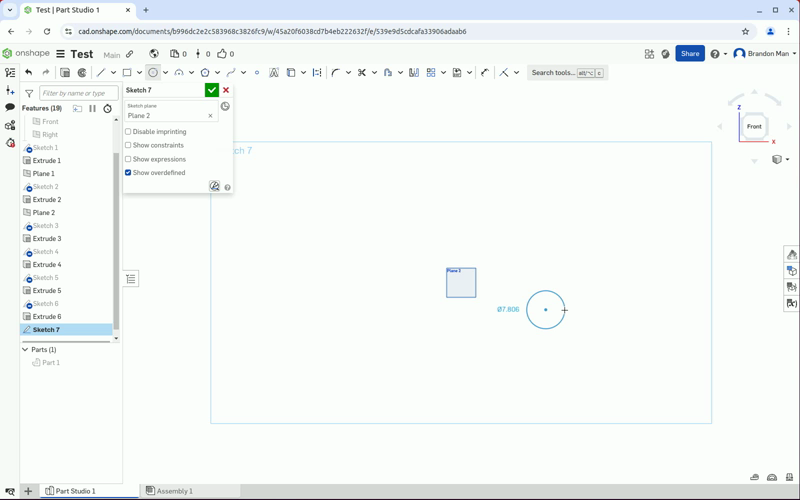
click(564, 309)
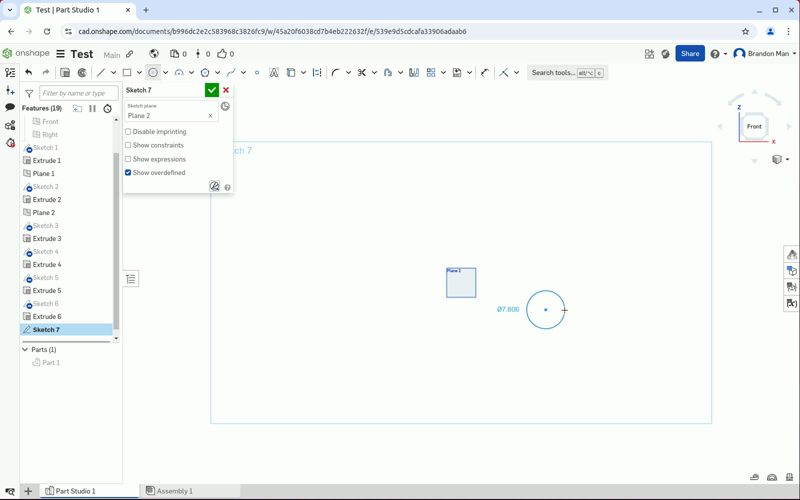
key(esc)
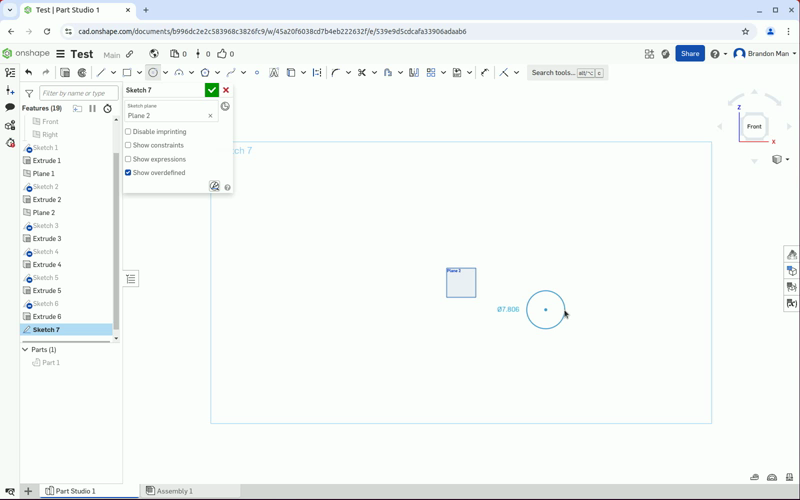
mouse_move(535, 297)
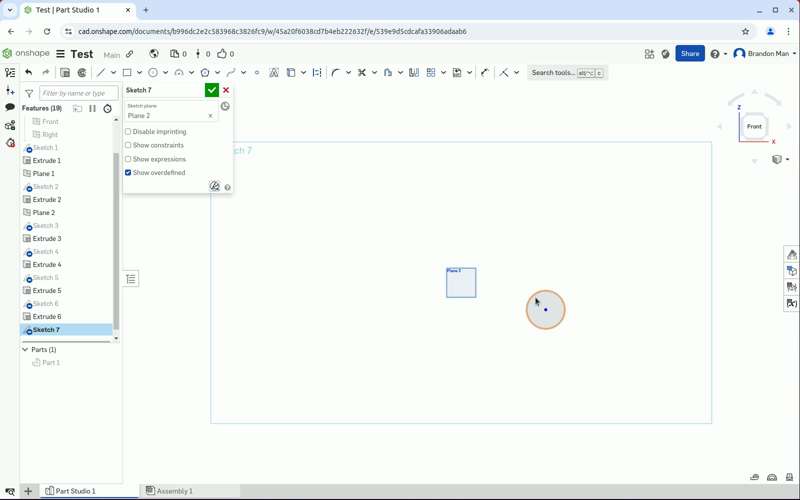
scroll(6)
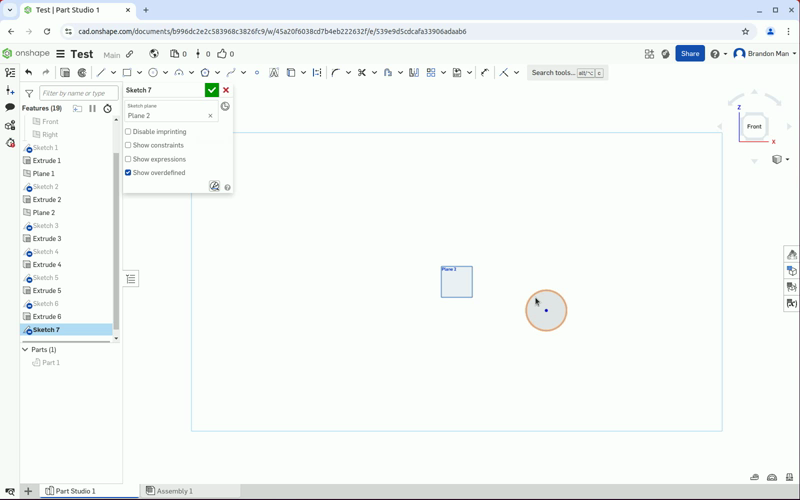
scroll(6)
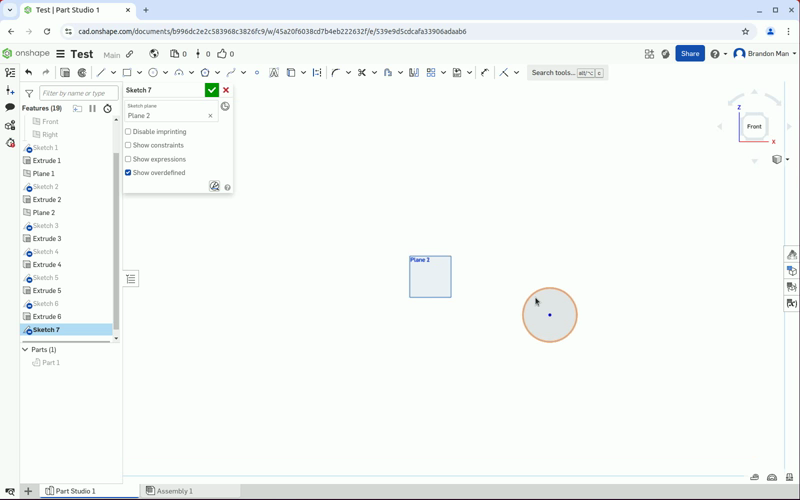
scroll(6)
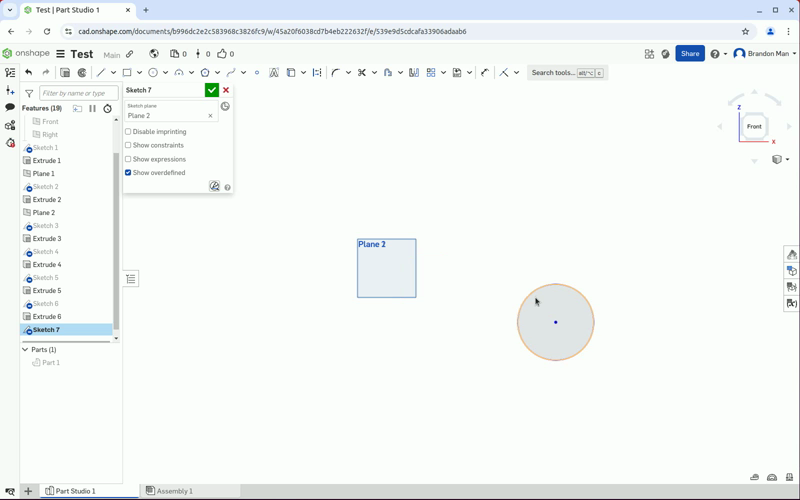
scroll(6)
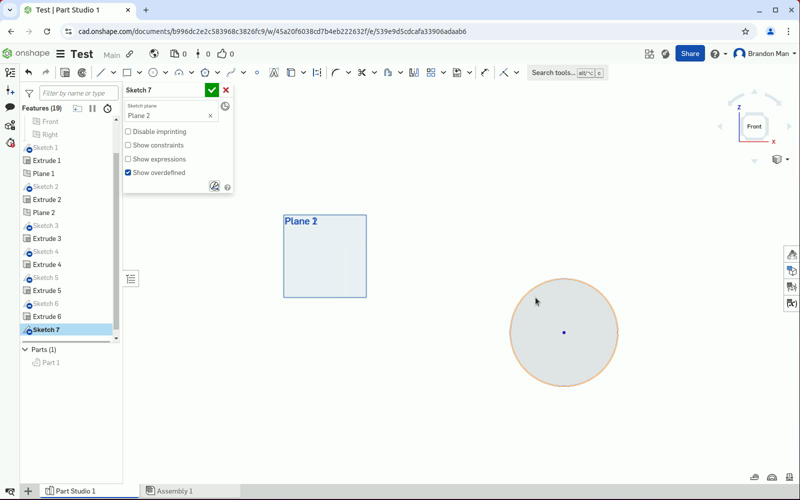
scroll(6)
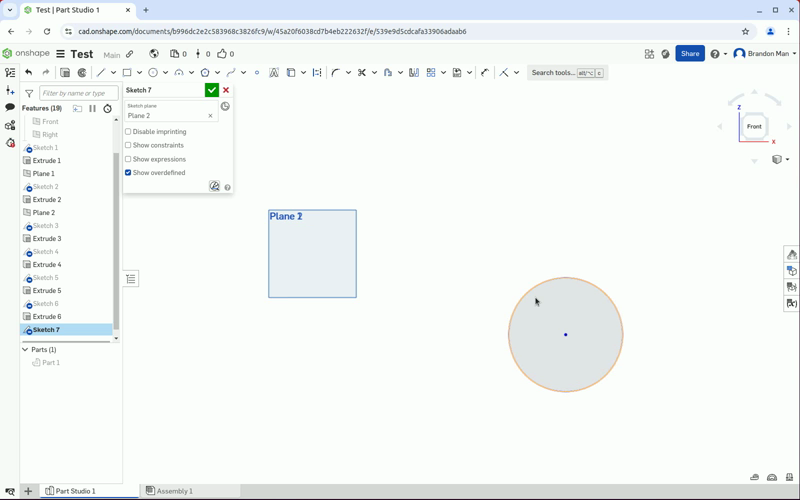
scroll(6)
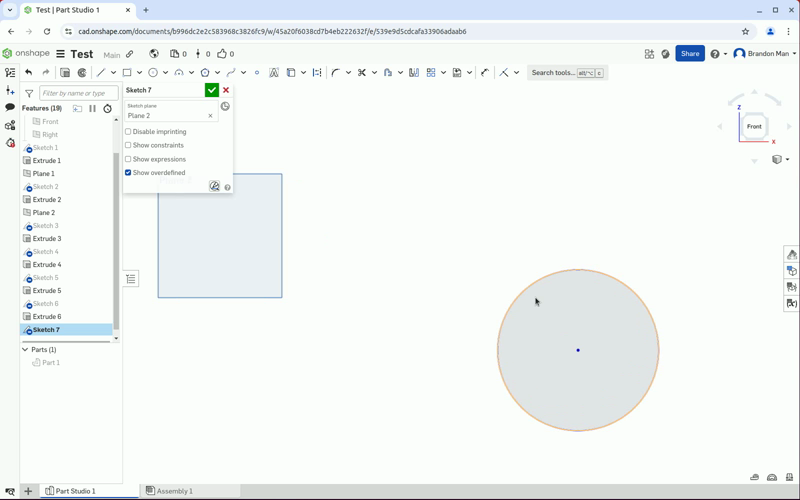
scroll(6)
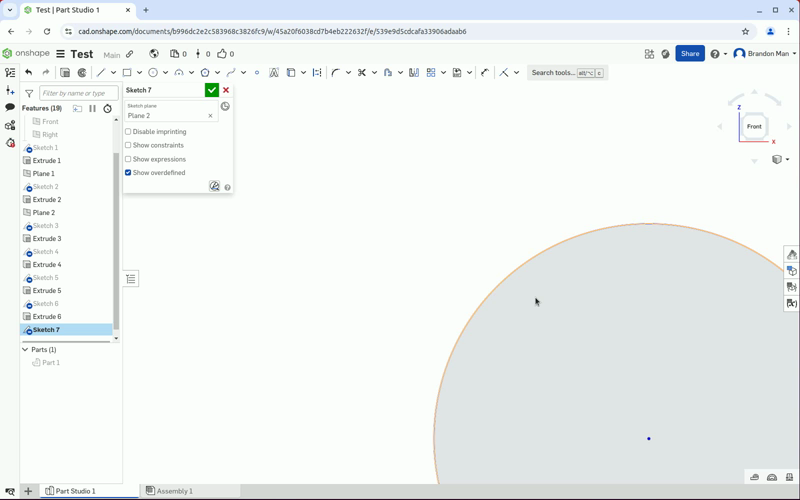
click(535, 297)
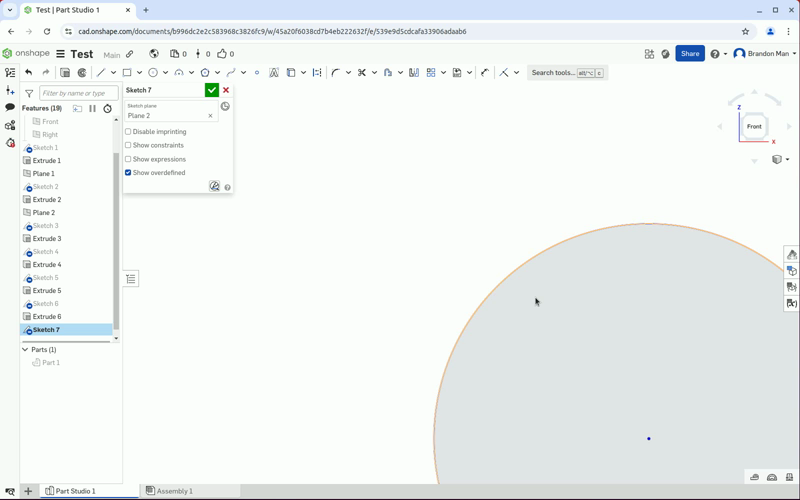
scroll(-6)
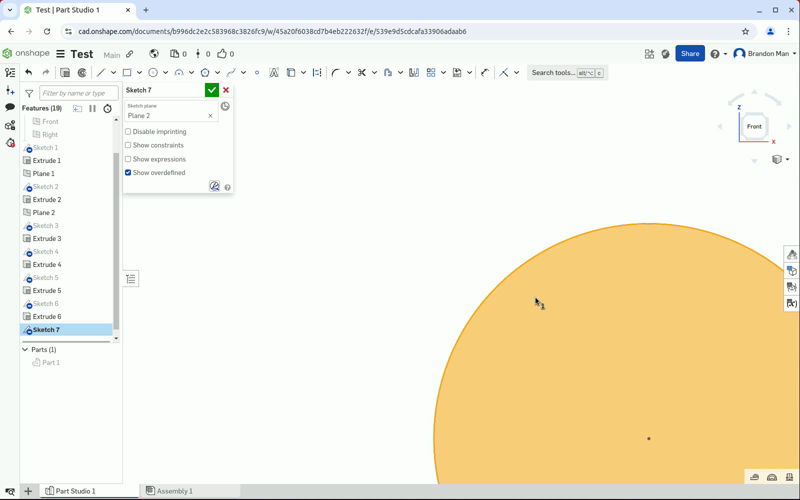
scroll(-6)
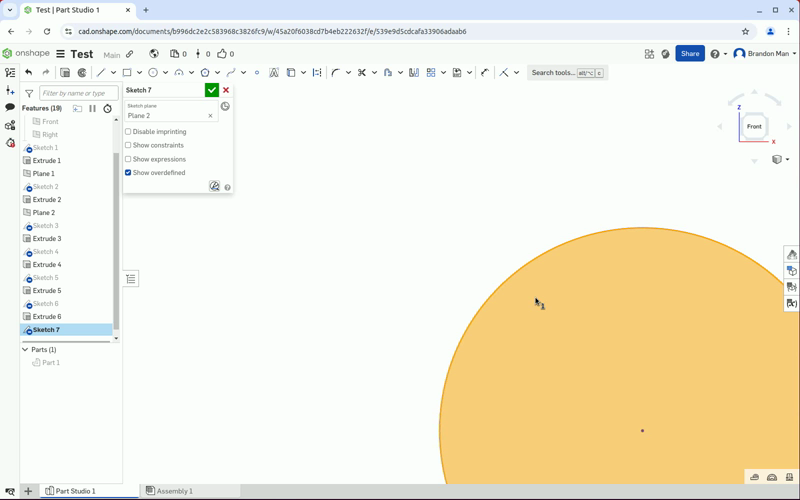
scroll(-6)
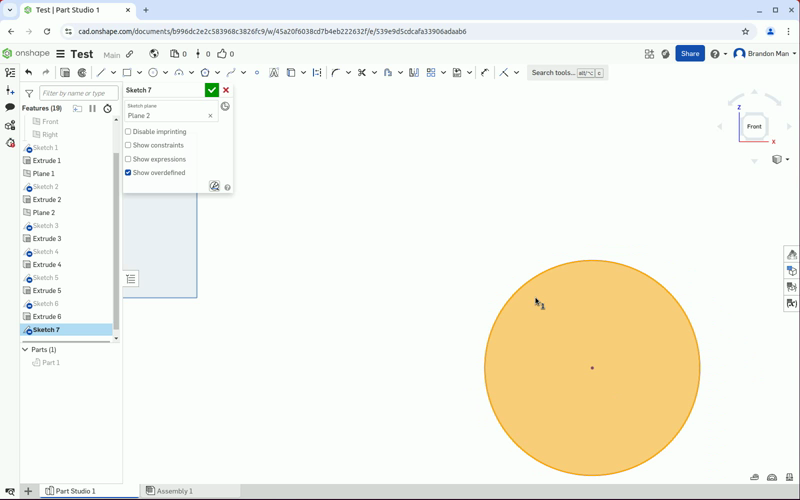
scroll(-6)
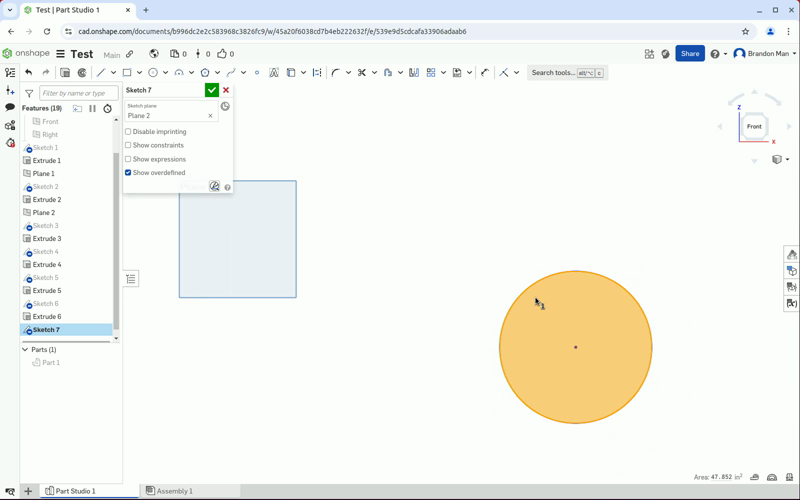
scroll(-6)
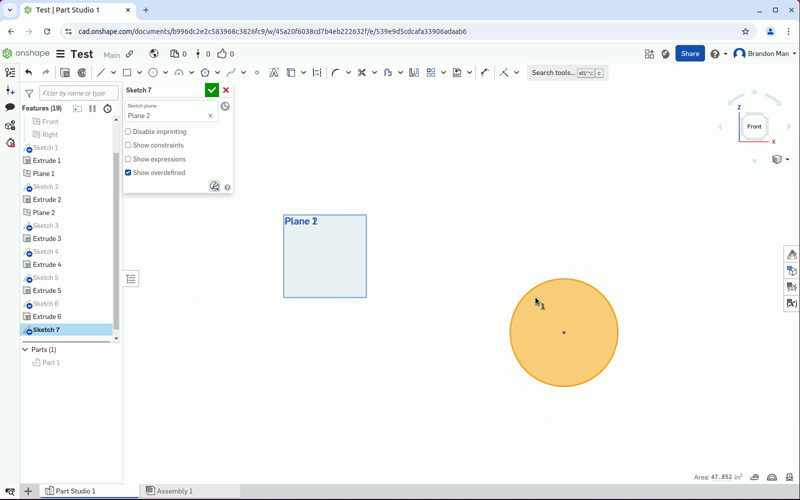
scroll(-6)
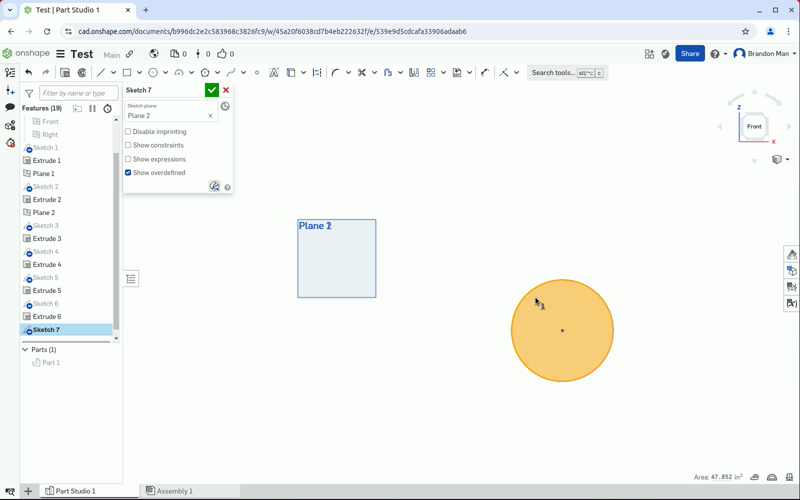
scroll(-6)
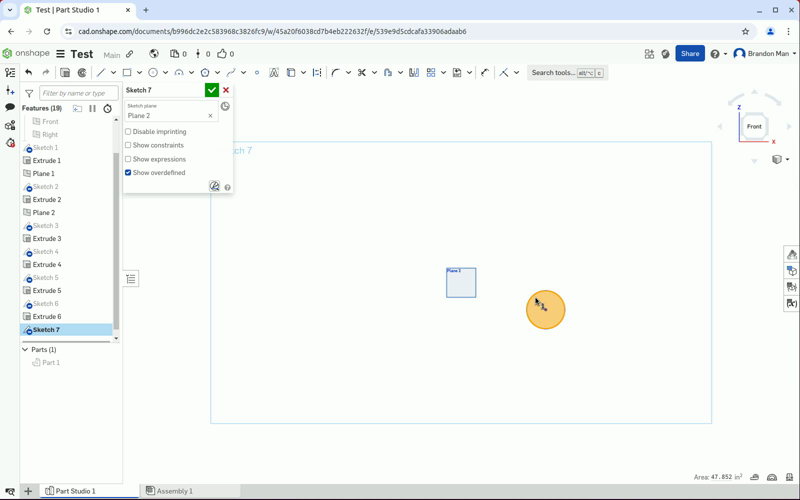
mouse_move(73, 352)
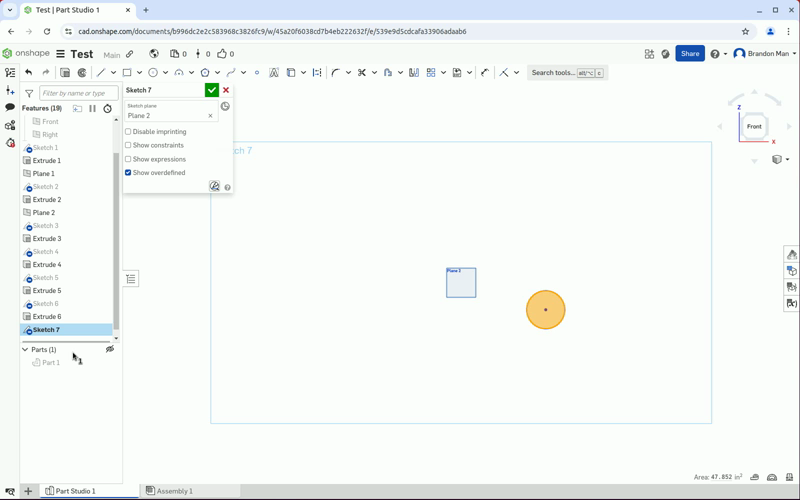
key(shift+y)
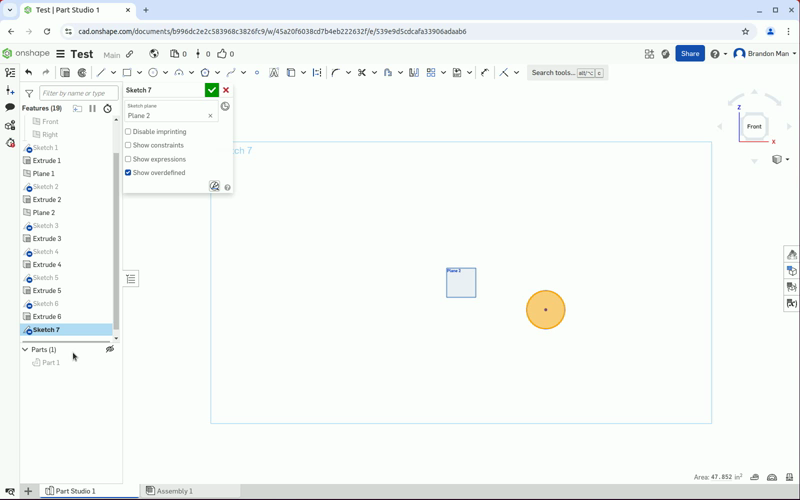
key(shift+e)
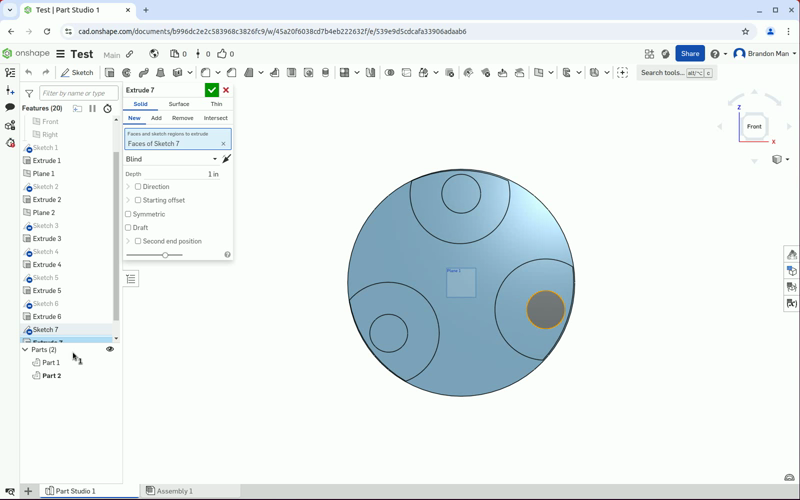
mouse_move(143, 106)
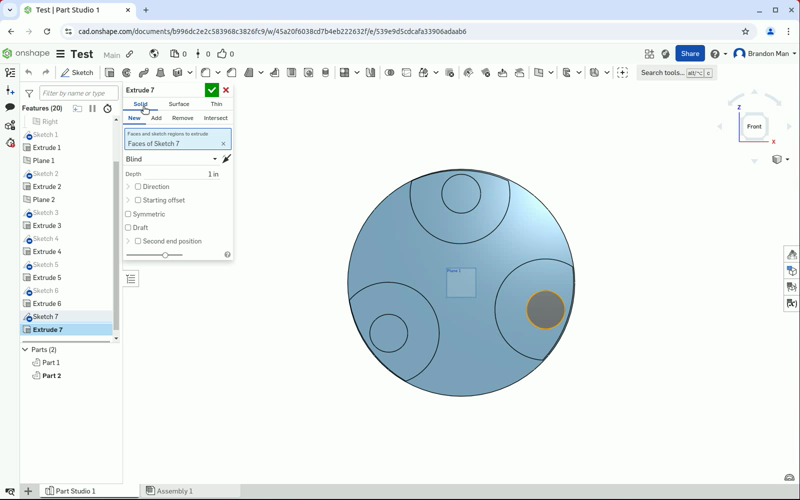
click(143, 106)
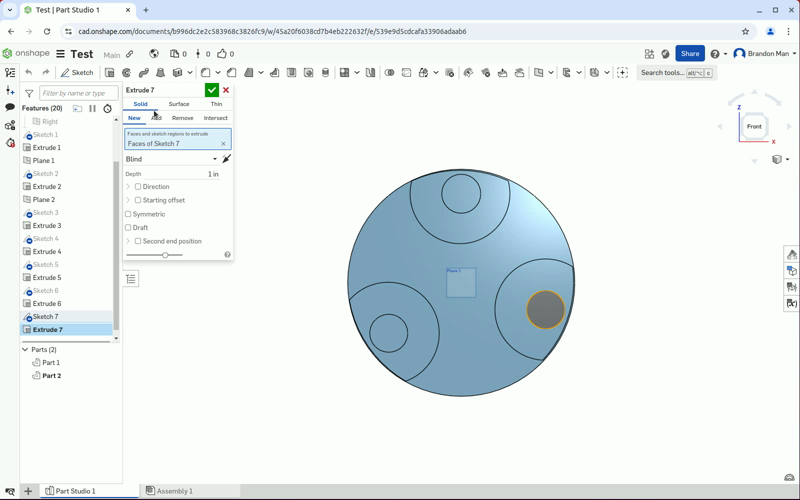
mouse_move(186, 120)
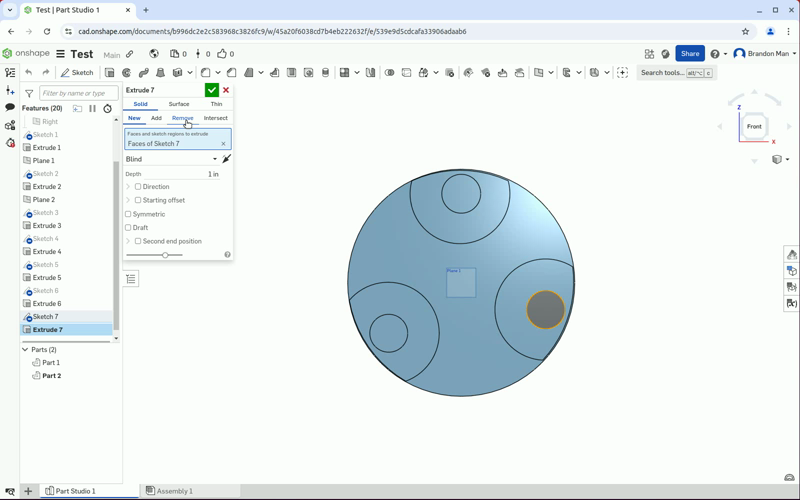
click(186, 120)
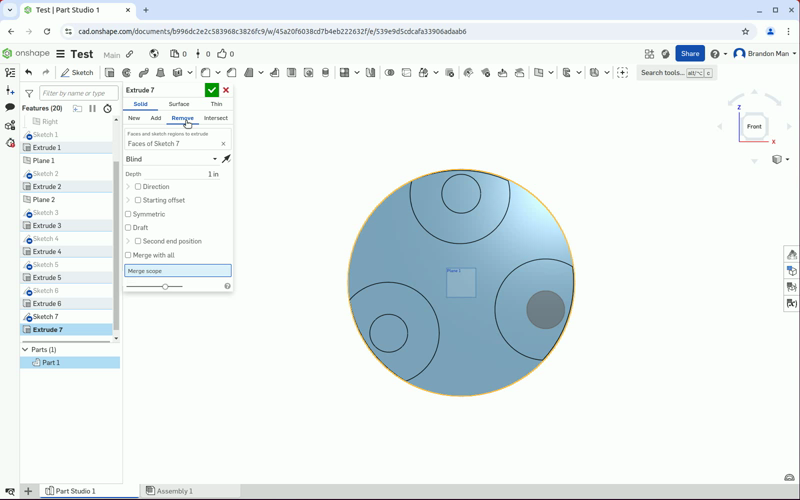
key(tab, 4)
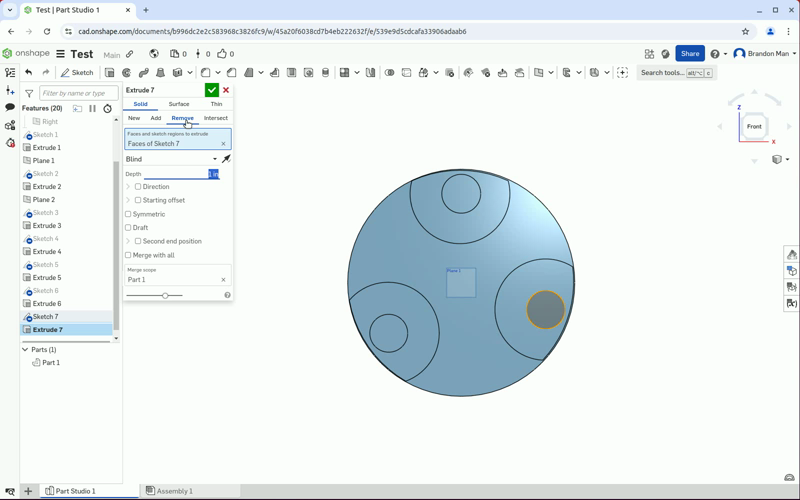
text(6.499)
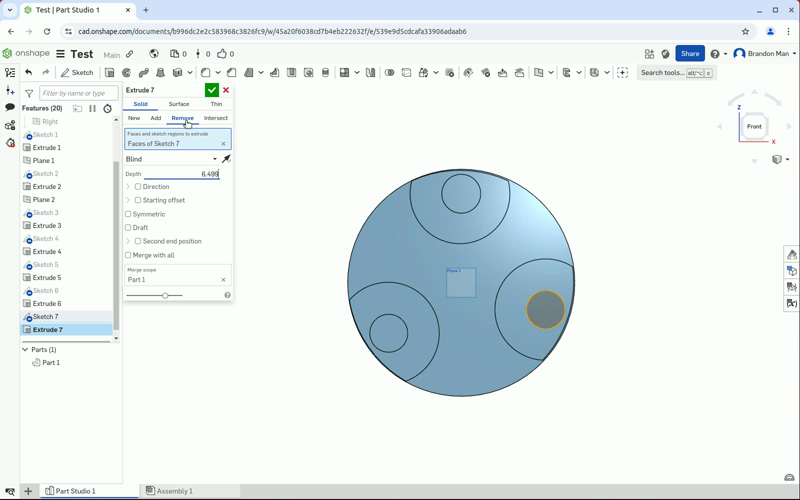
key(tab, 6)
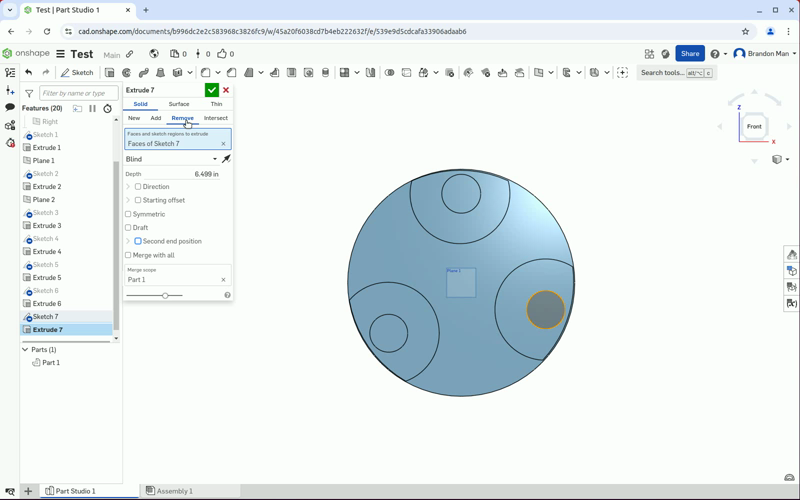
key(space)
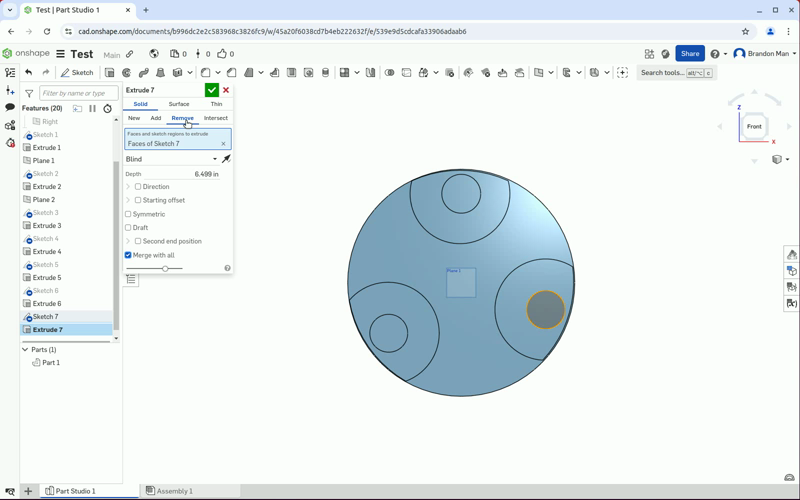
key(enter)
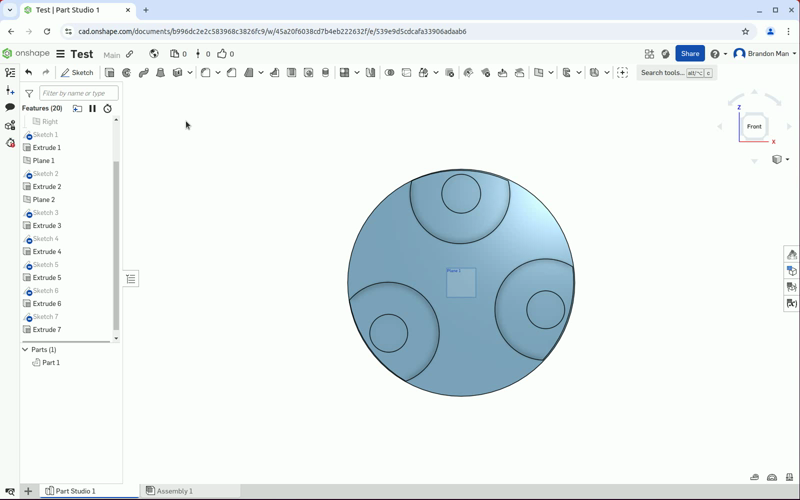
key(shift+h)
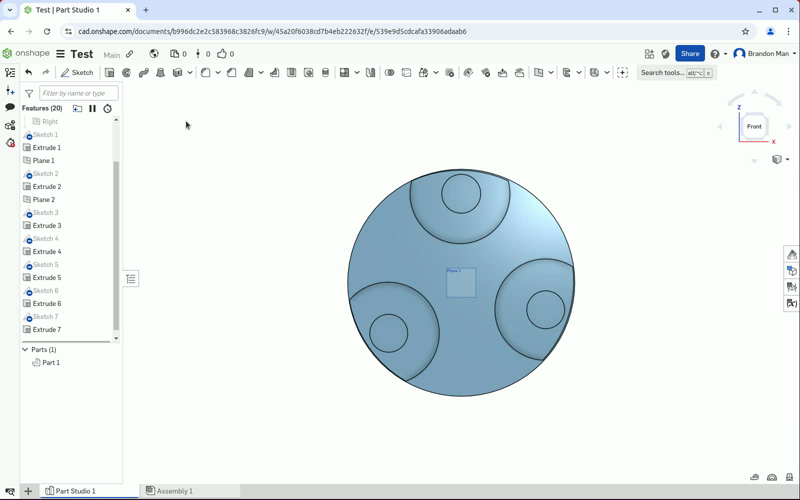
key(shift+h)
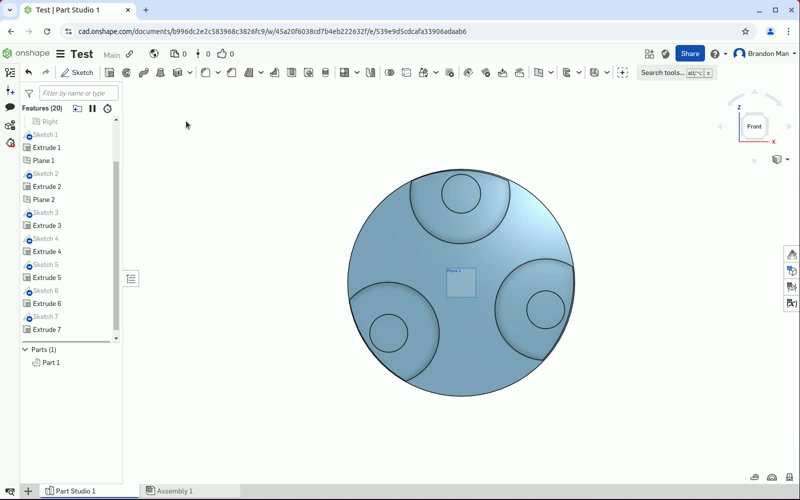
mouse_move(69, 137)
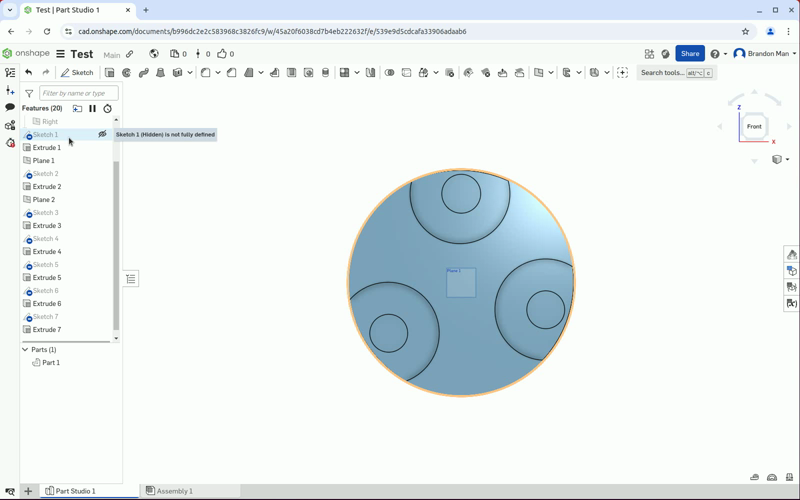
click(69, 137)
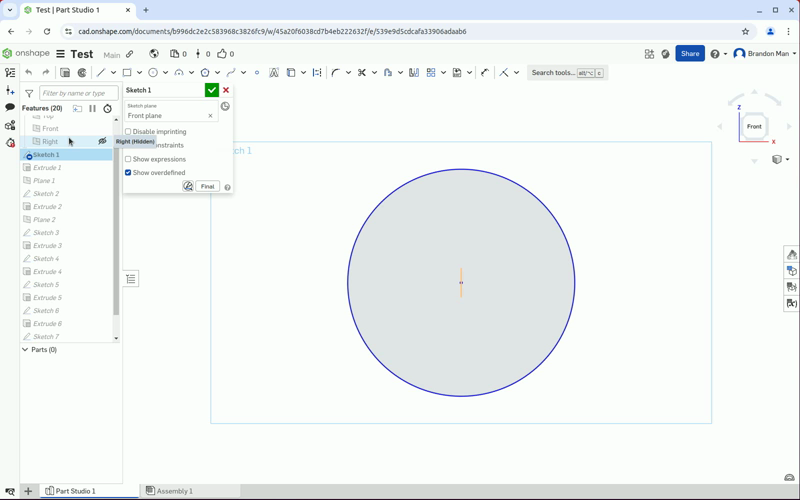
mouse_move(229, 92)
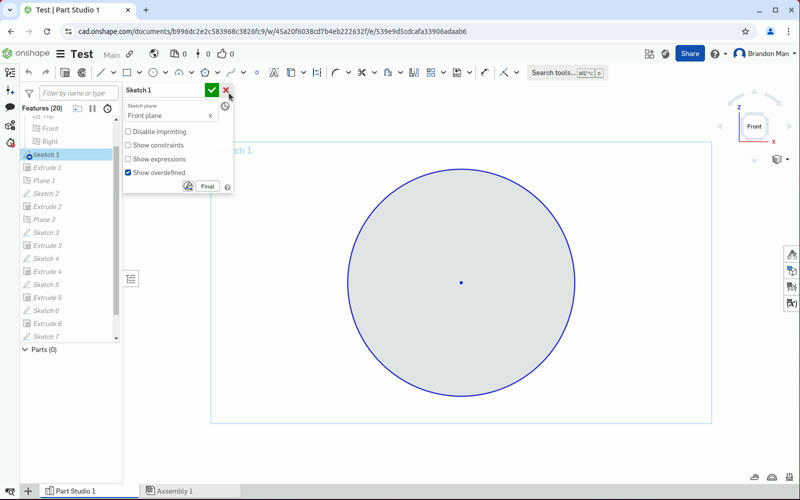
click(229, 92)
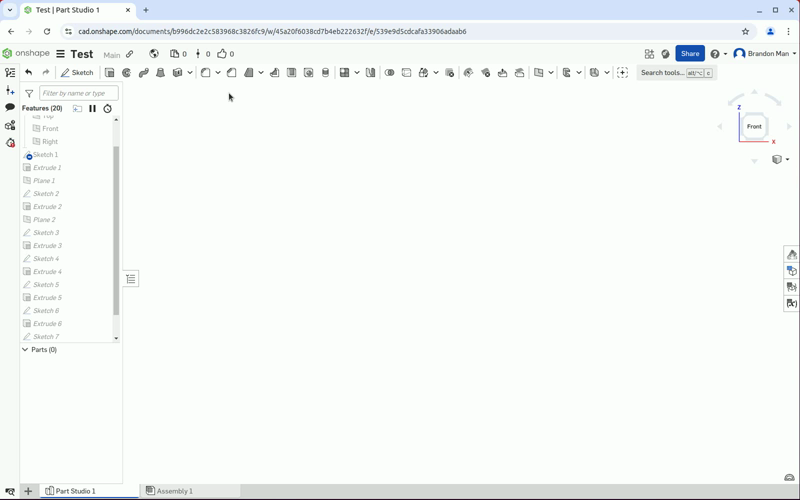
key(shift+s)
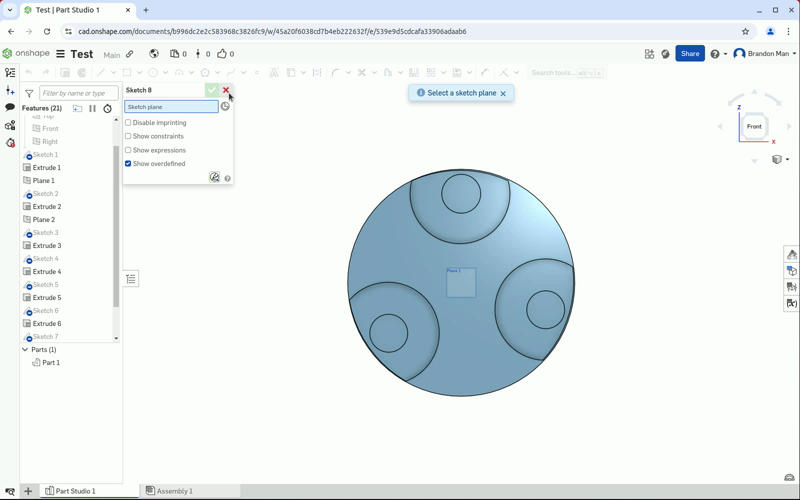
mouse_move(69, 150)
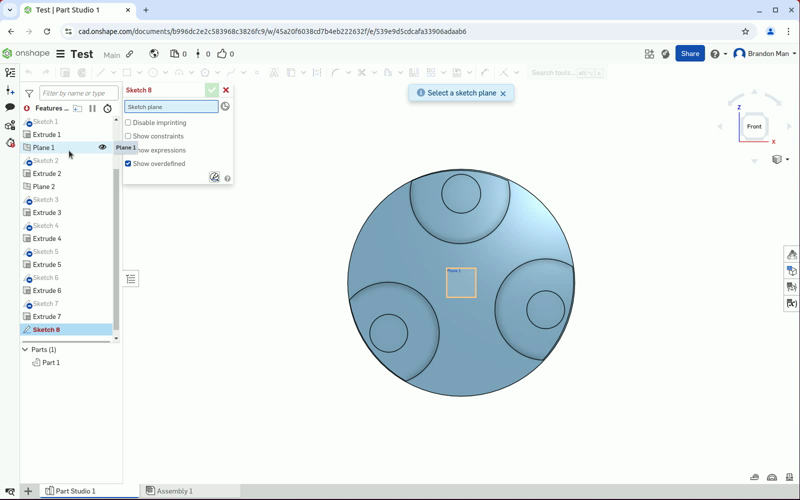
click(69, 150)
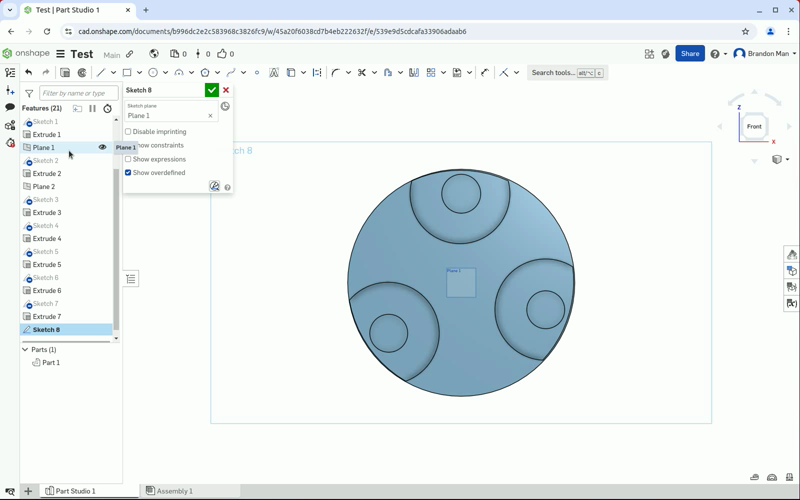
mouse_move(73, 352)
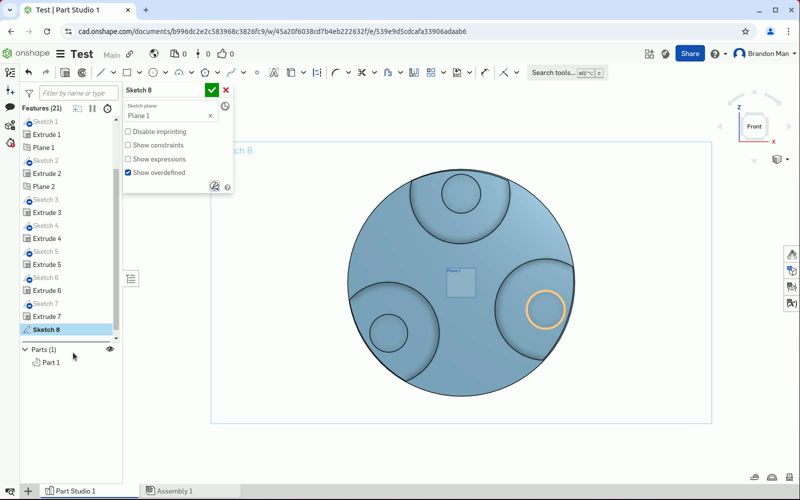
key(y)
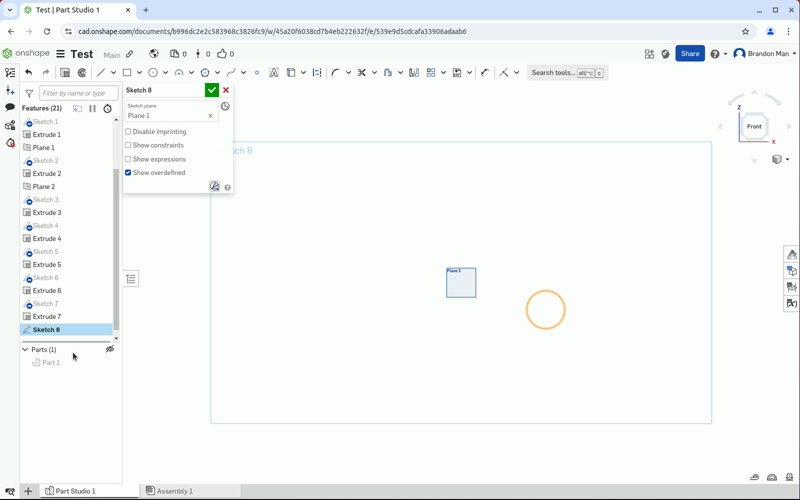
key(c)
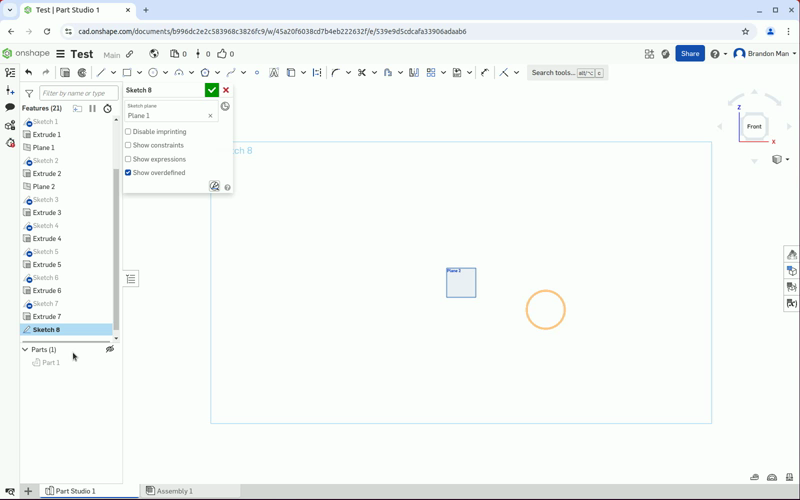
key_down(shift)
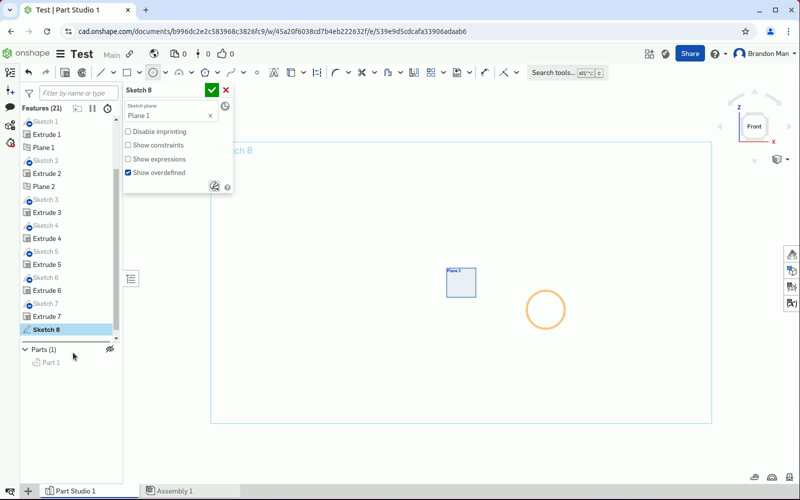
mouse_move(460, 282)
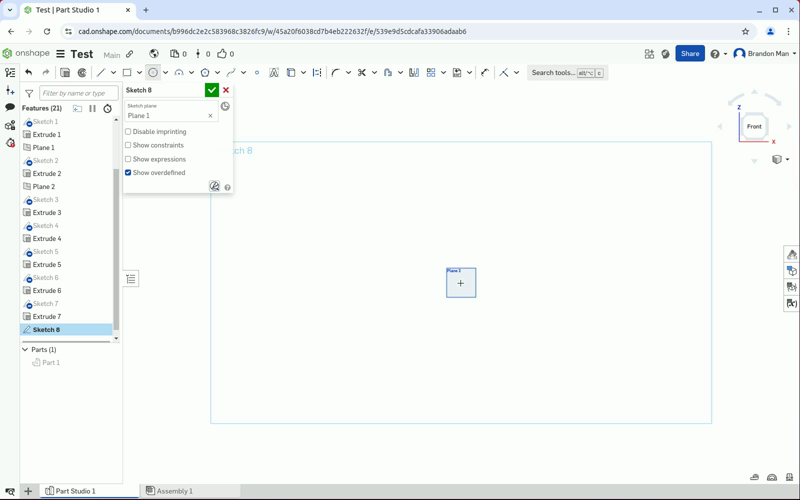
click(460, 282)
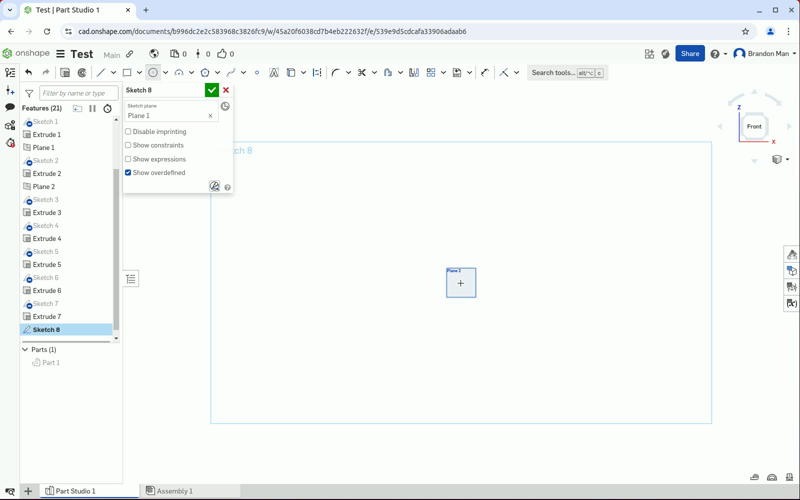
key_up(shift)
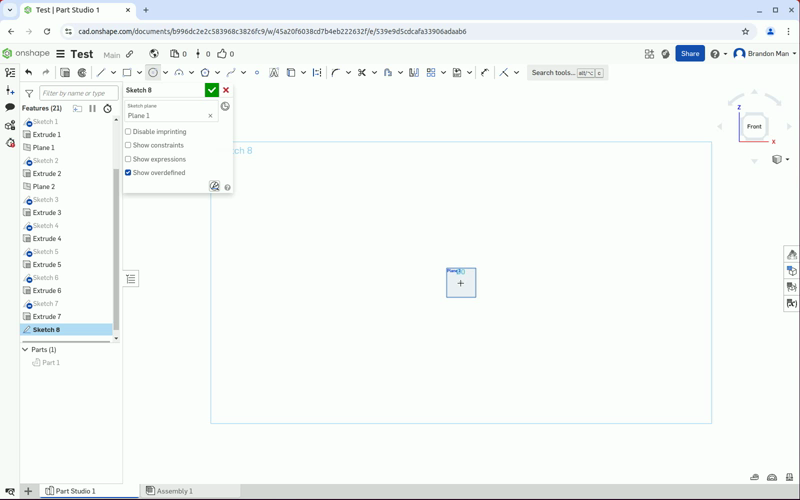
mouse_move(499, 282)
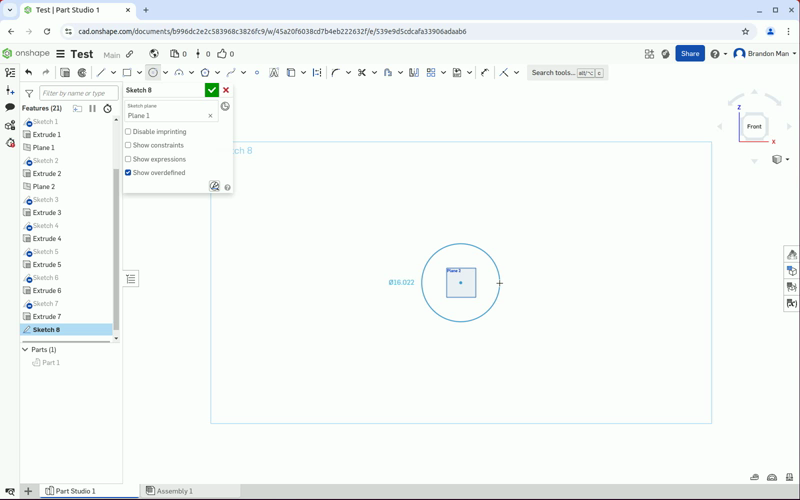
click(499, 282)
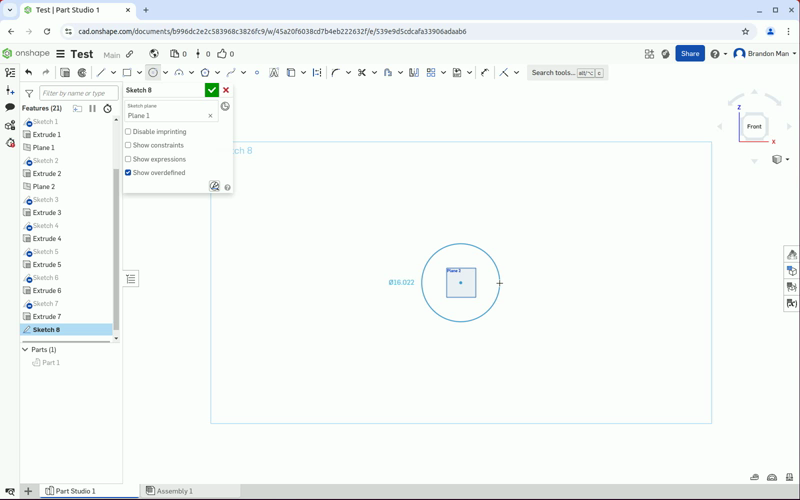
key(esc)
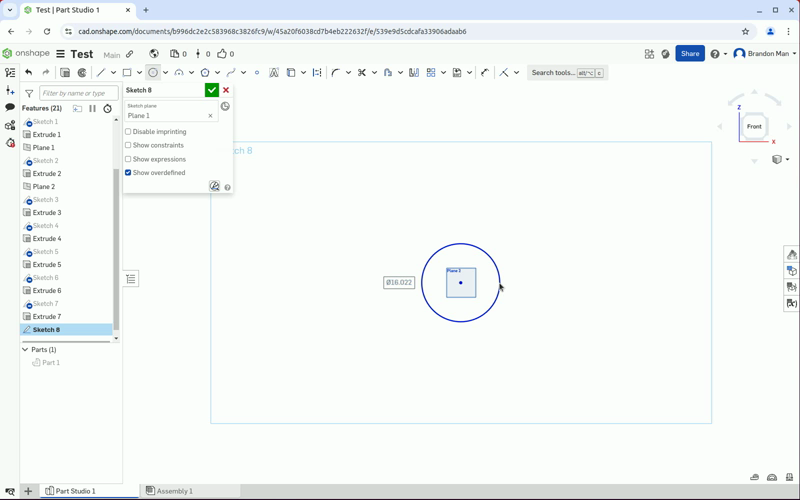
mouse_move(464, 291)
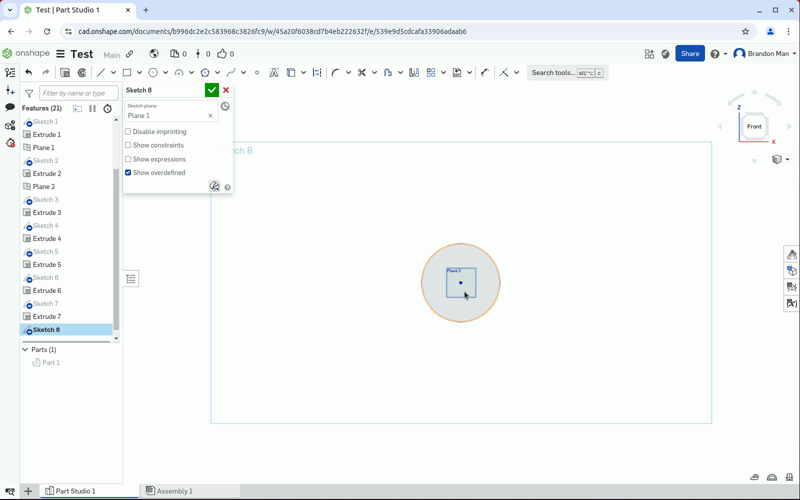
click(464, 291)
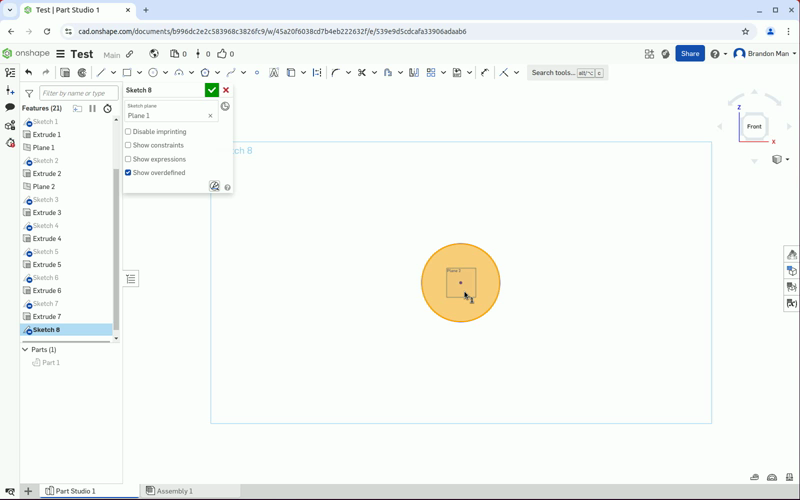
mouse_move(73, 352)
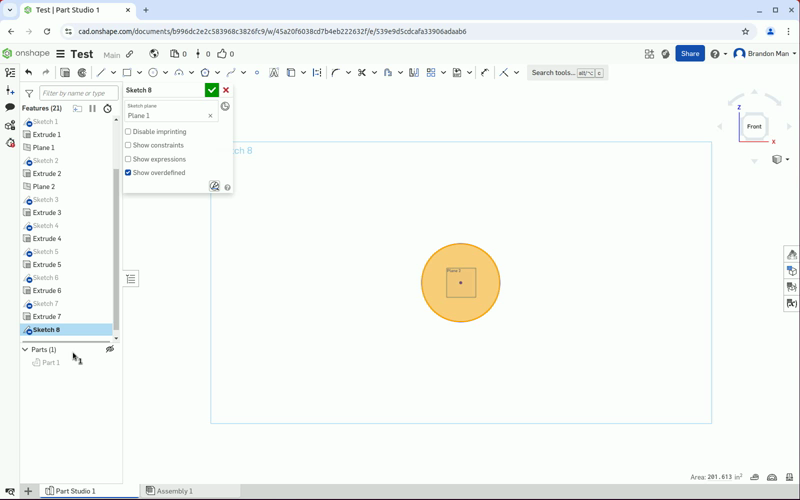
key(shift+y)
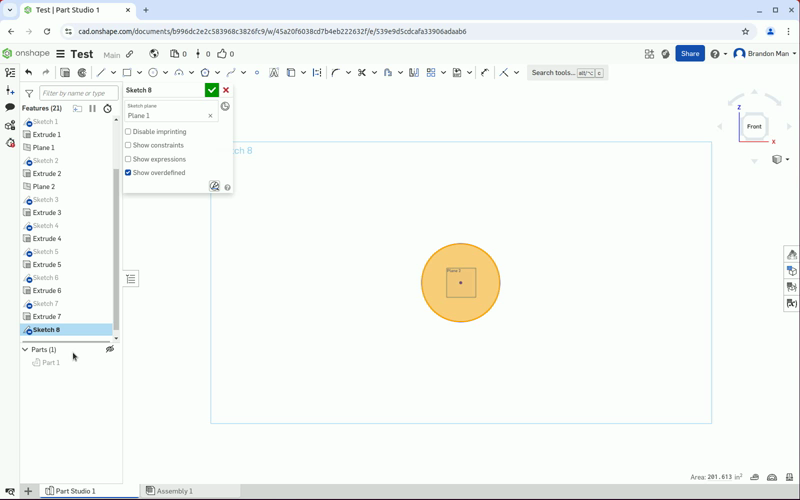
key(shift+e)
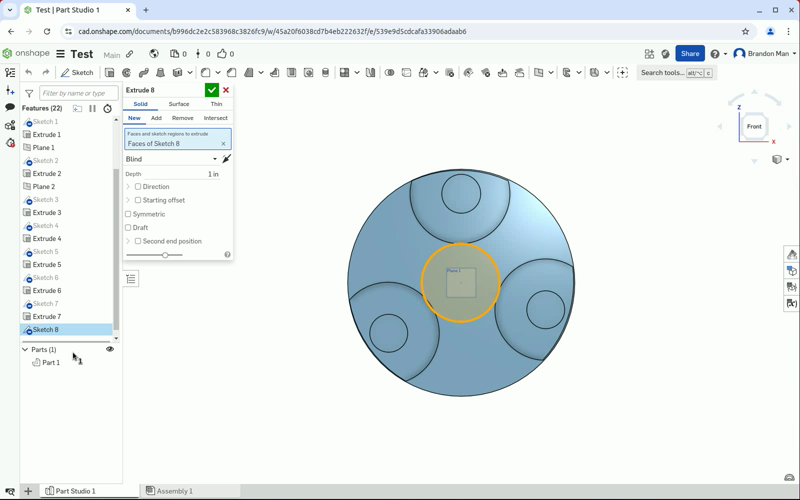
mouse_move(143, 106)
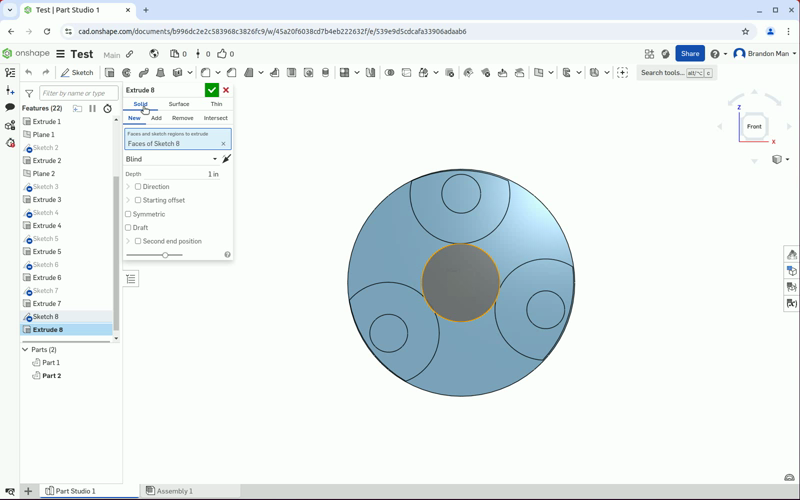
click(143, 106)
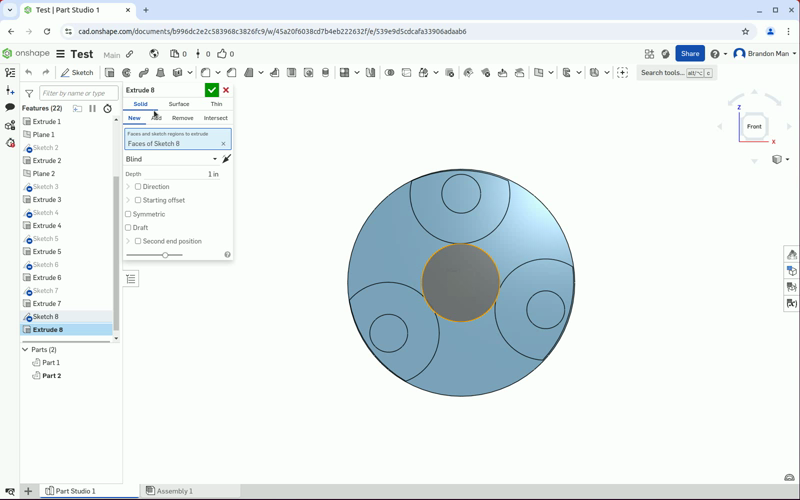
mouse_move(186, 120)
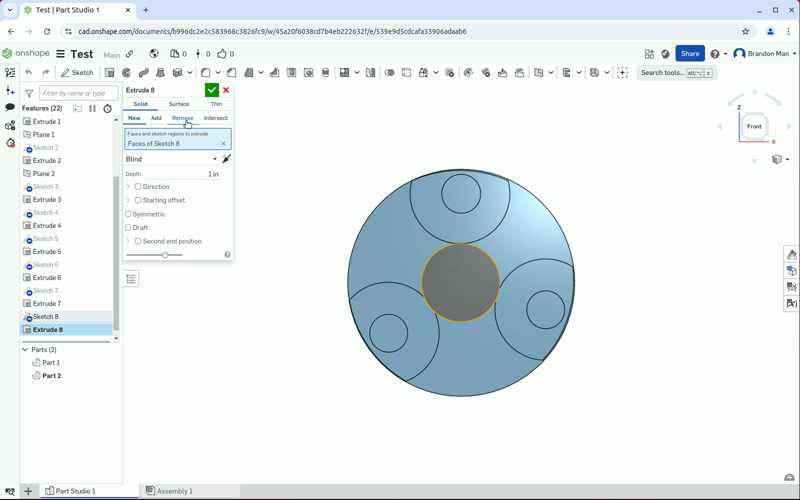
click(186, 120)
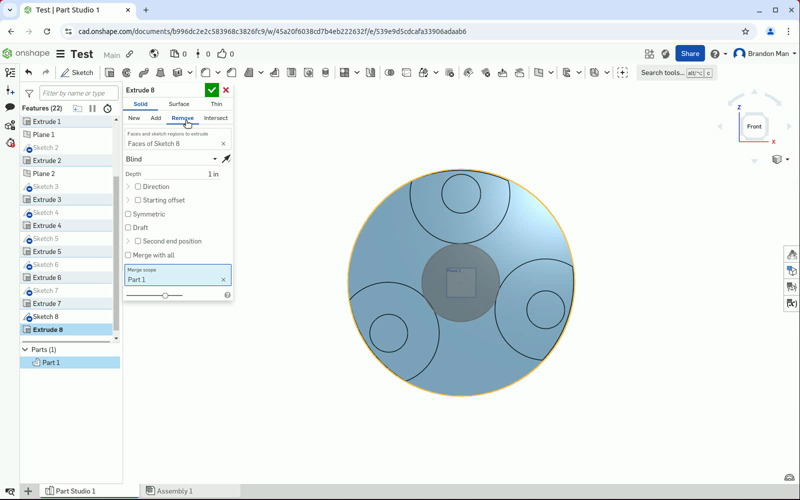
key(tab, 4)
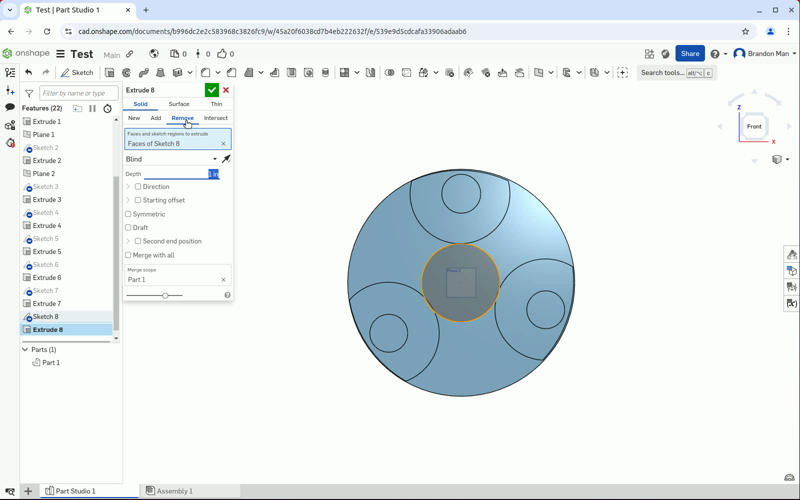
text(10.832)
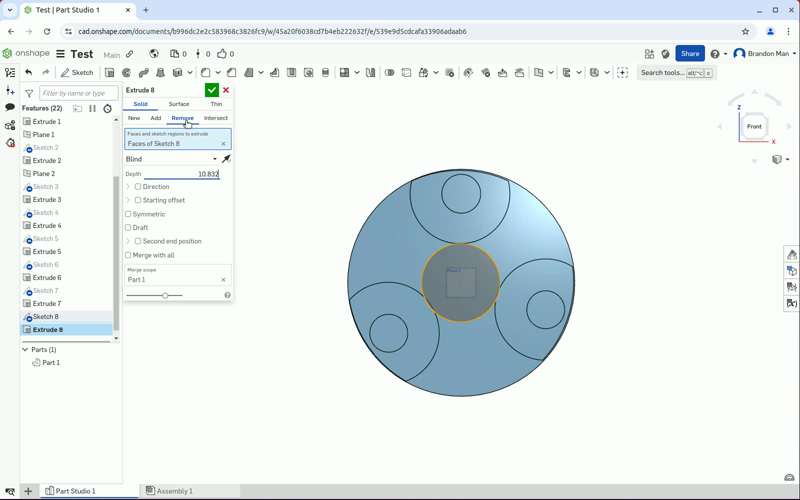
key(tab, 6)
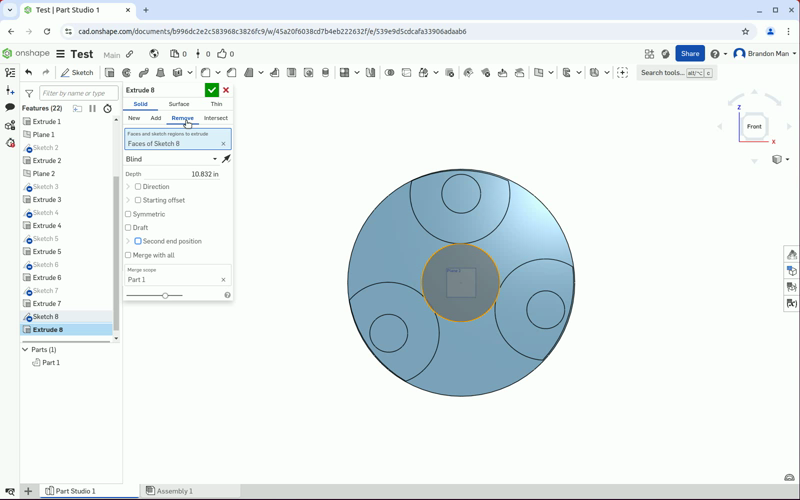
key(space)
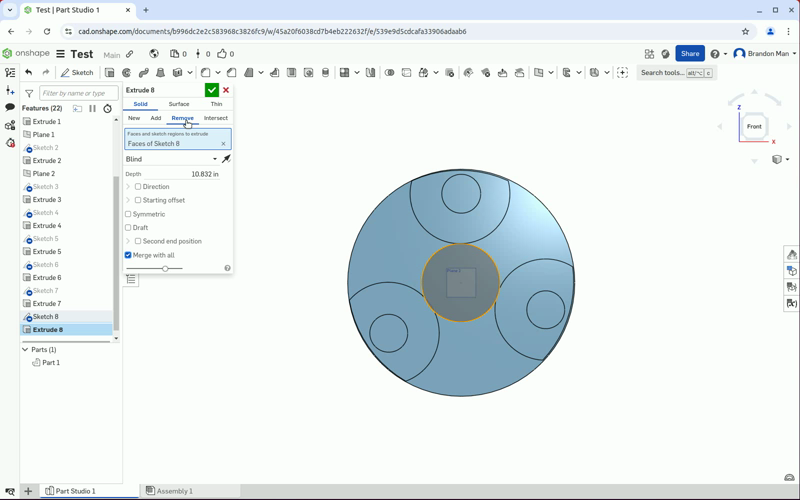
key(enter)
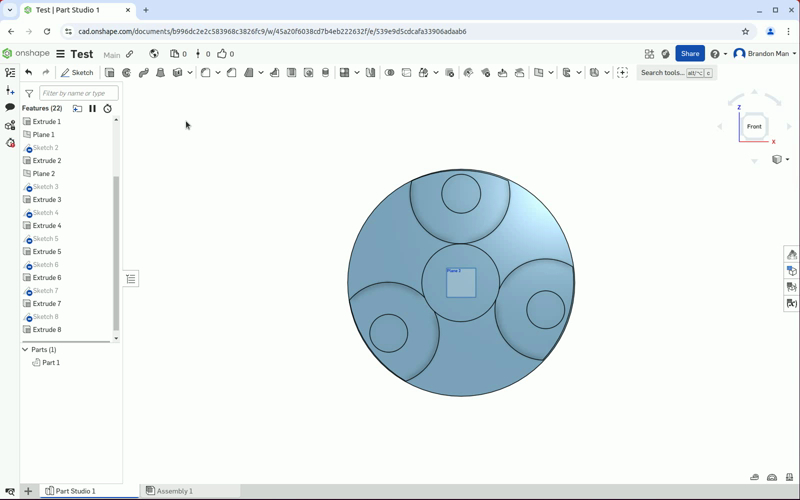
key(shift+h)
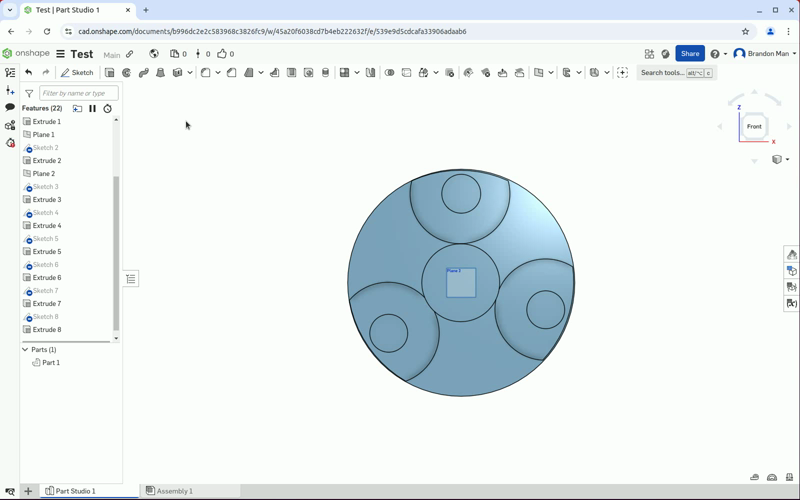
key(shift+h)
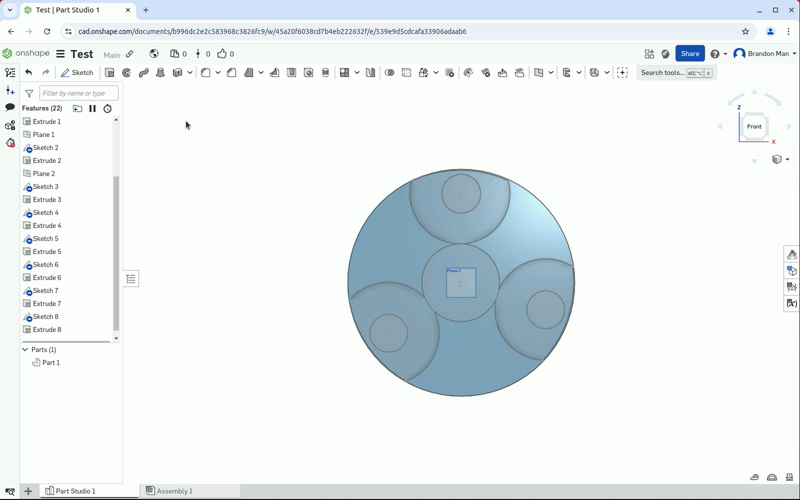
key(shift+7)
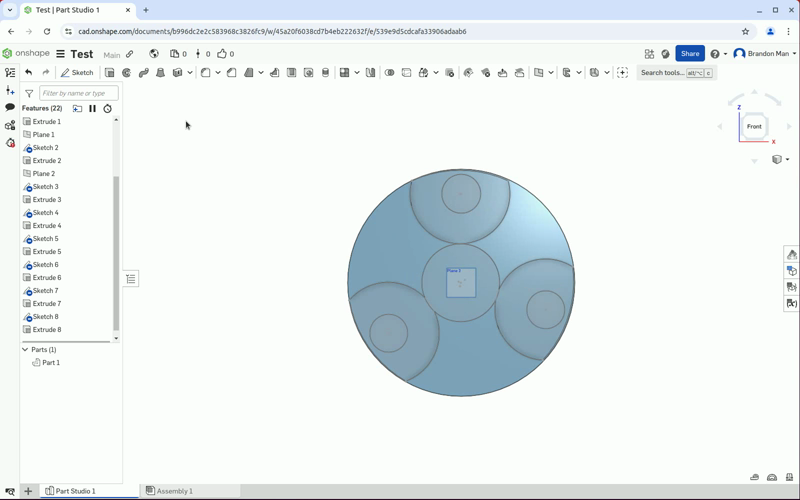
key(left, 2)
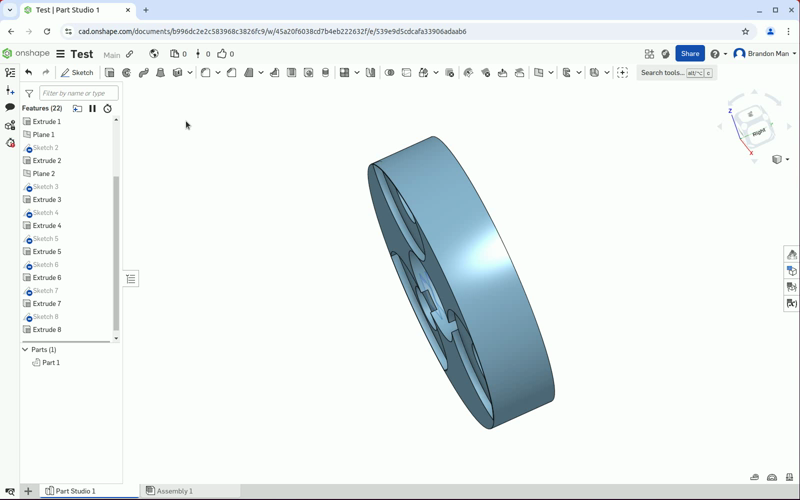
key(down, 2)
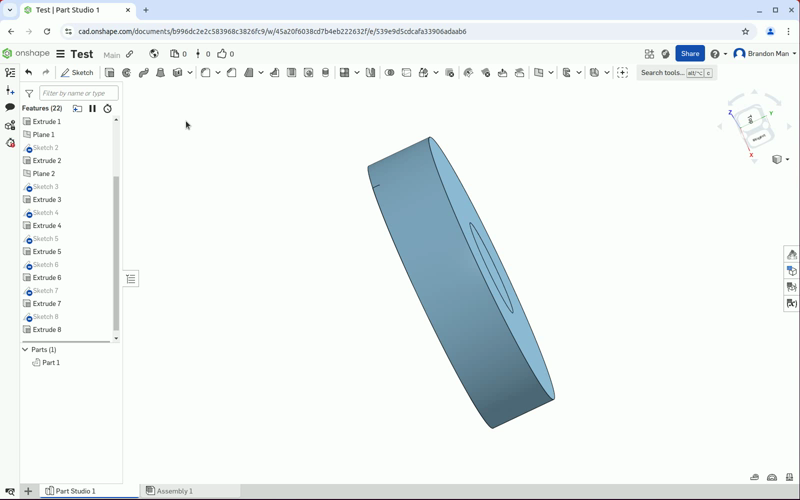
key(up, 2)
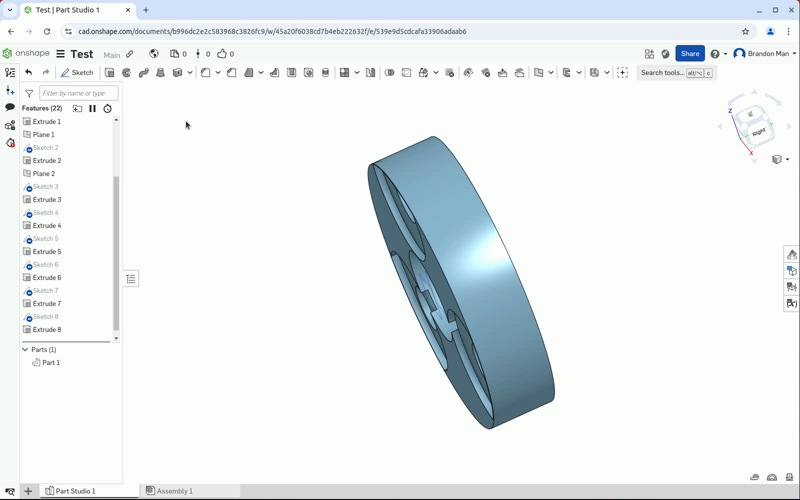
key(right, 2)
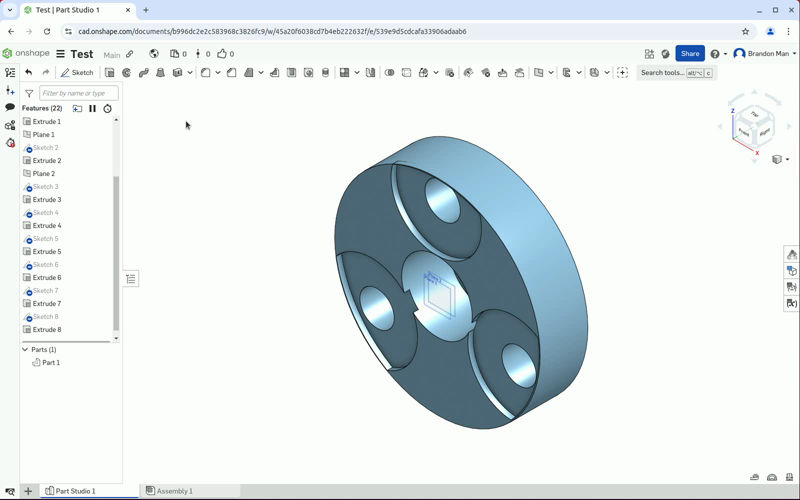
mouse_move(69, 111)
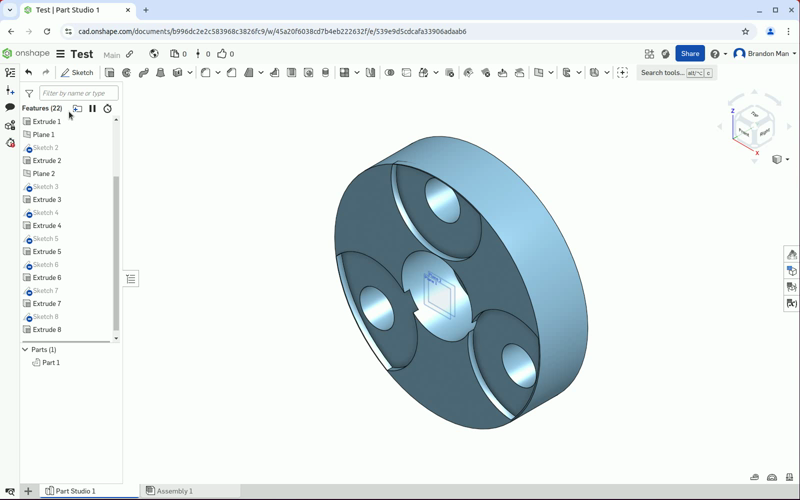
click(69, 111)